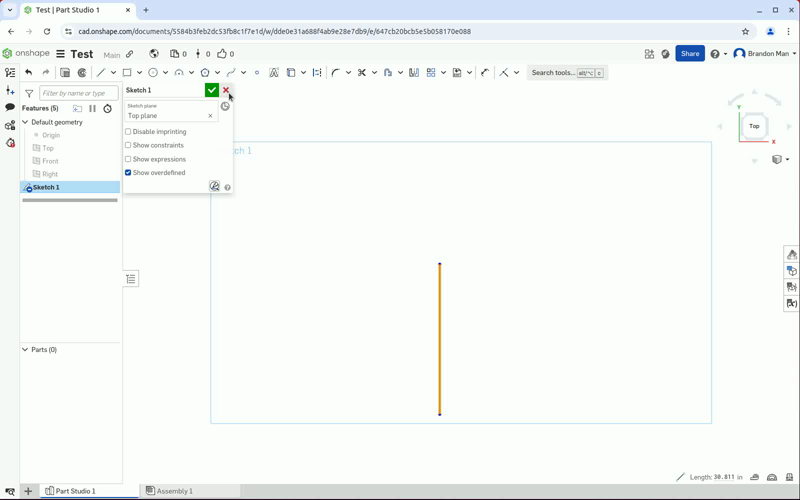
key(shift+h)
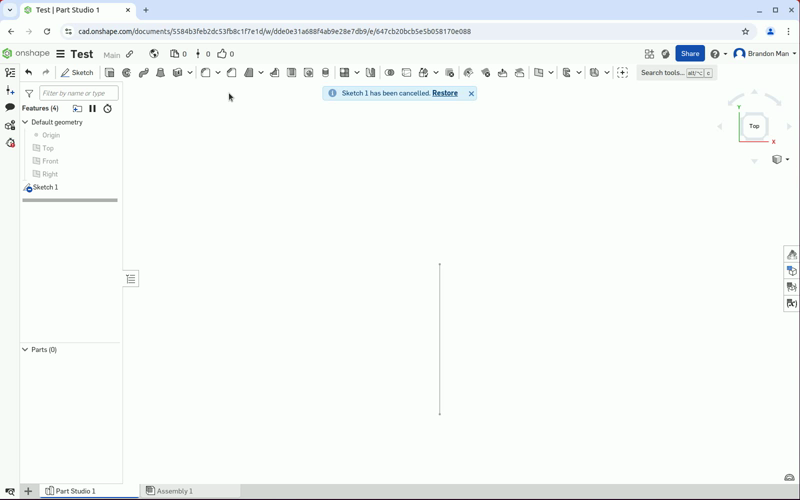
mouse_move(73, 352)
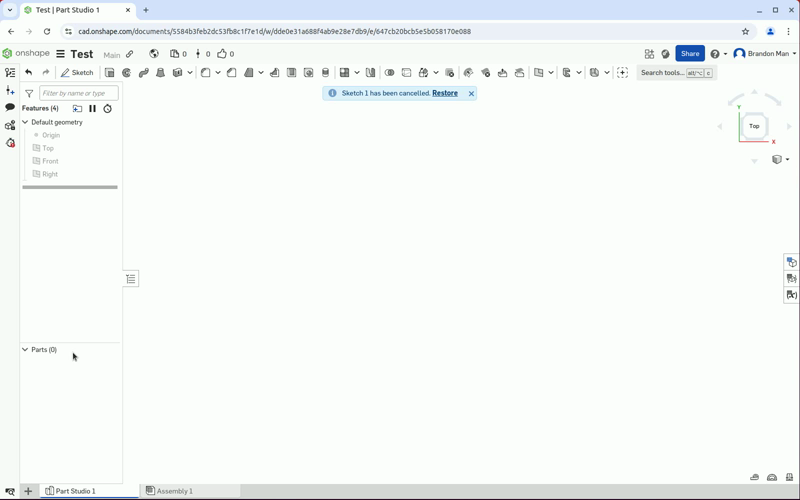
key(y)
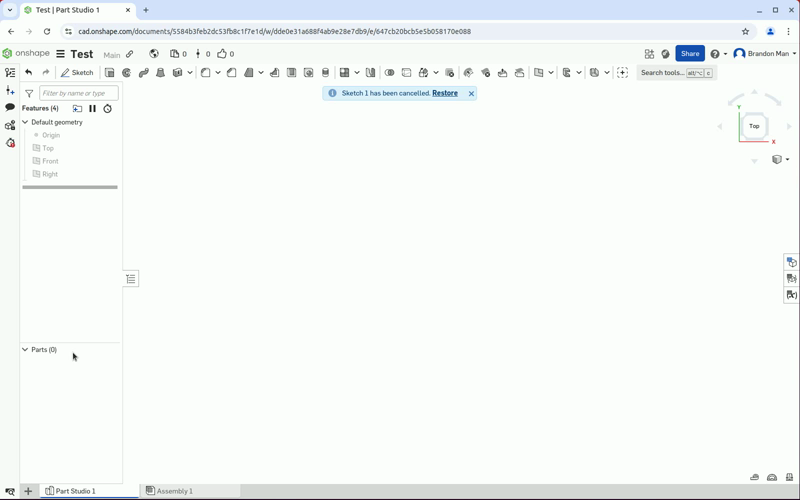
key(shift+p)
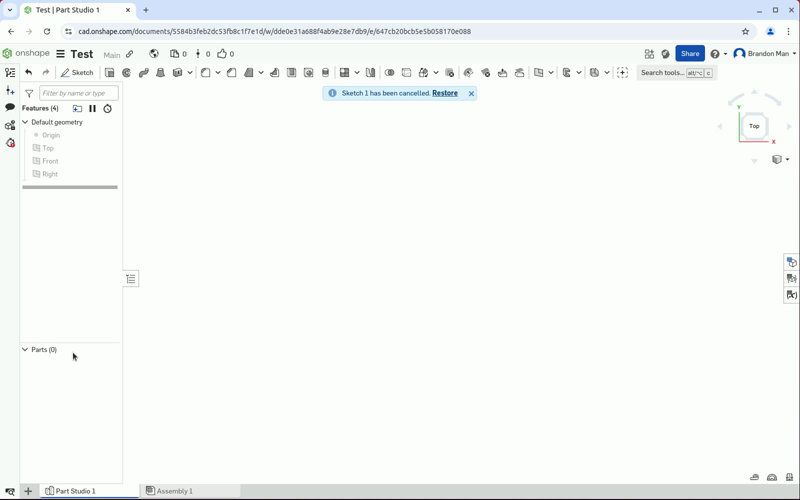
key(space)
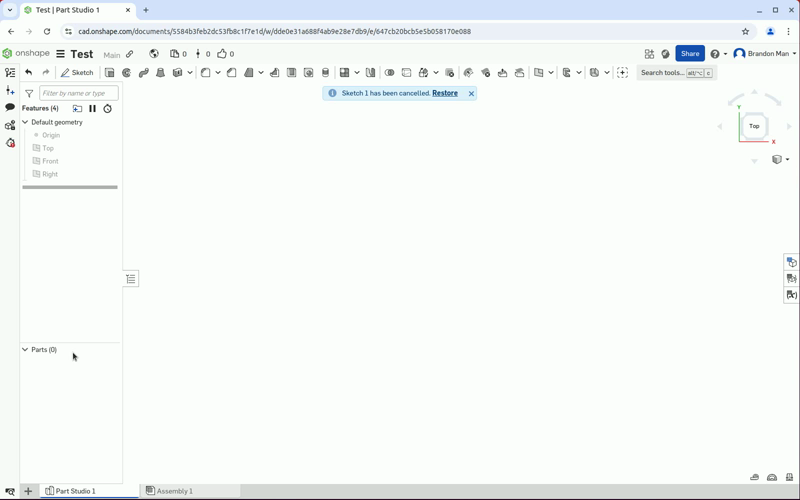
key_down(shift)
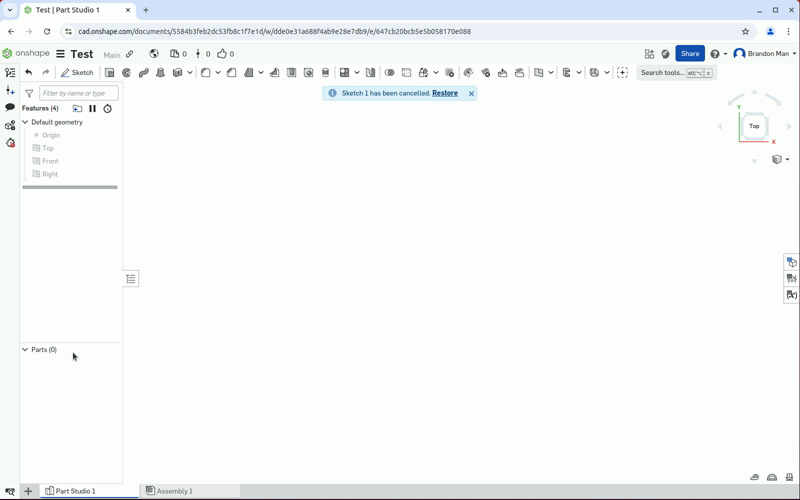
key(up)
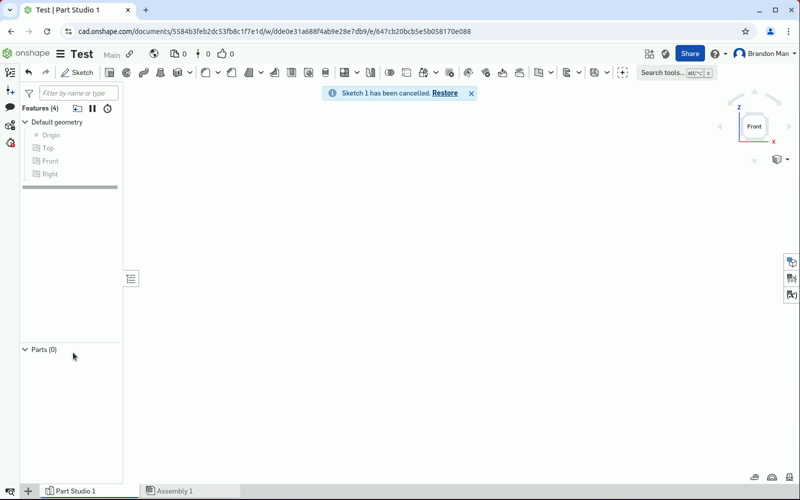
key_up(shift)
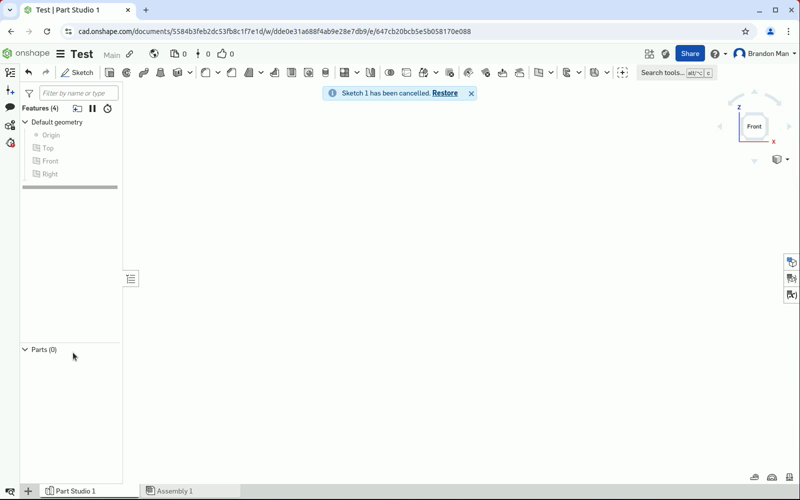
key(space)
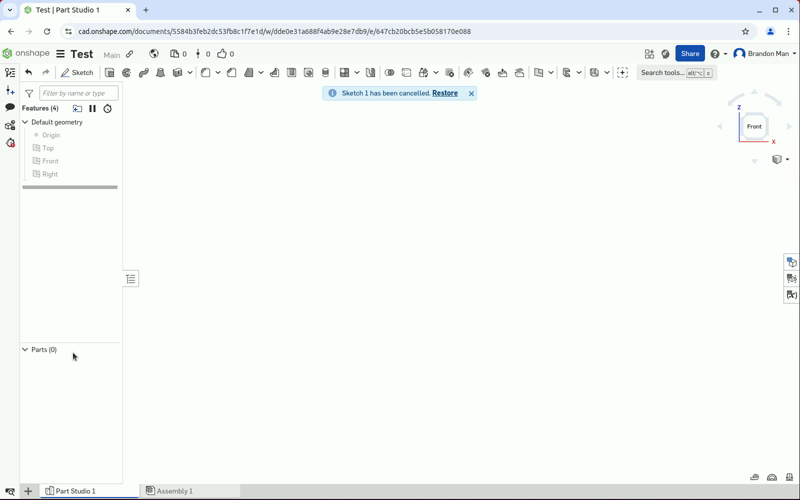
key_down(shift)
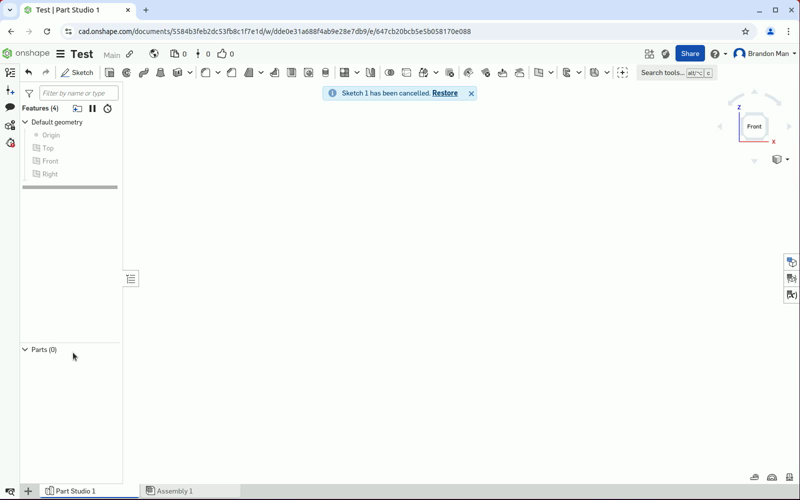
key(left)
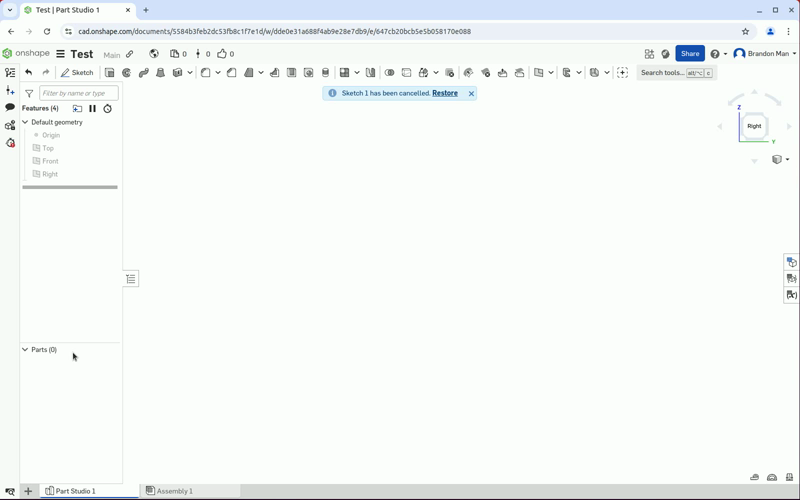
key_up(shift)
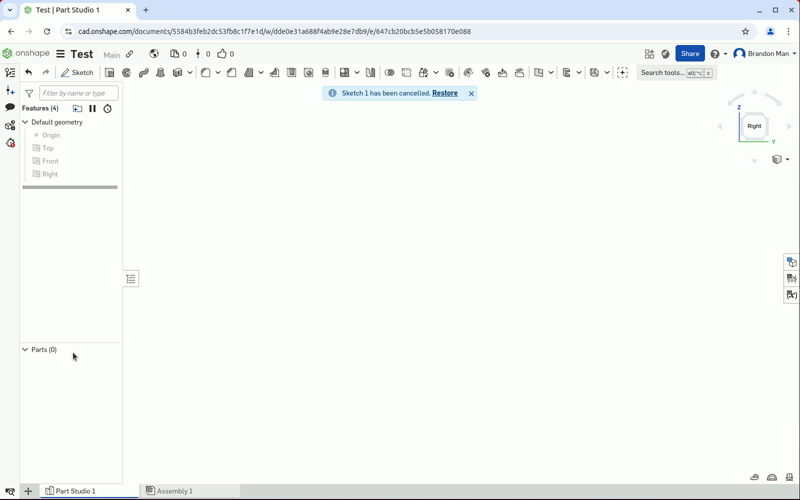
mouse_move(73, 352)
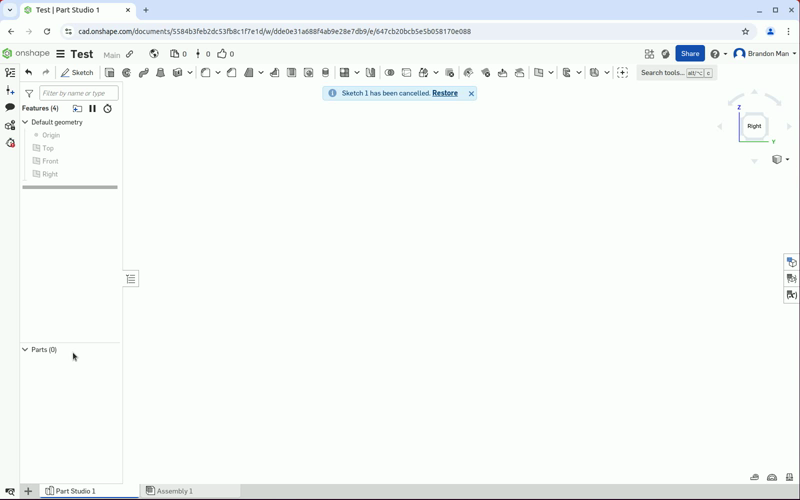
key(shift+y)
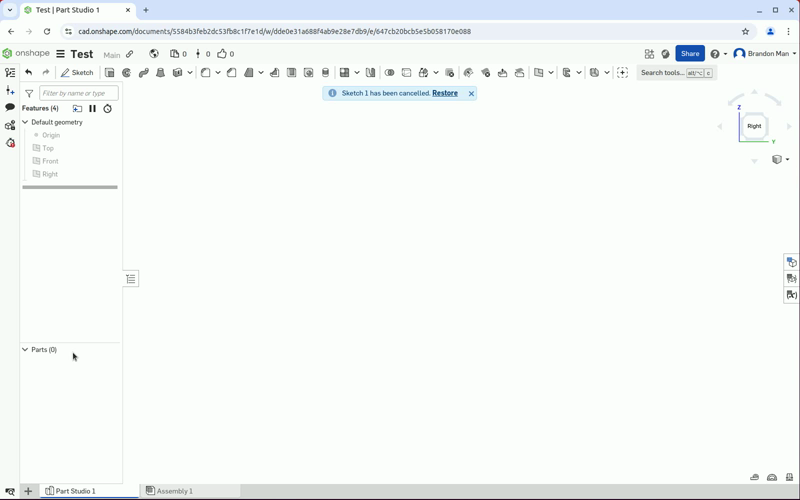
key(shift+s)
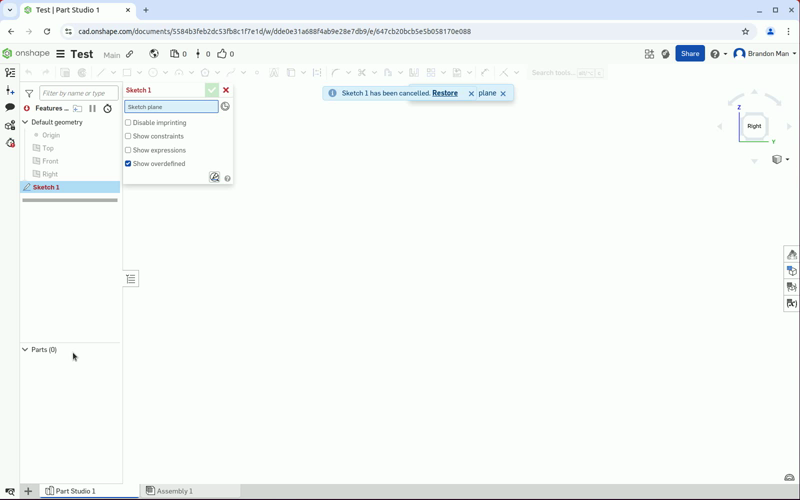
mouse_move(73, 176)
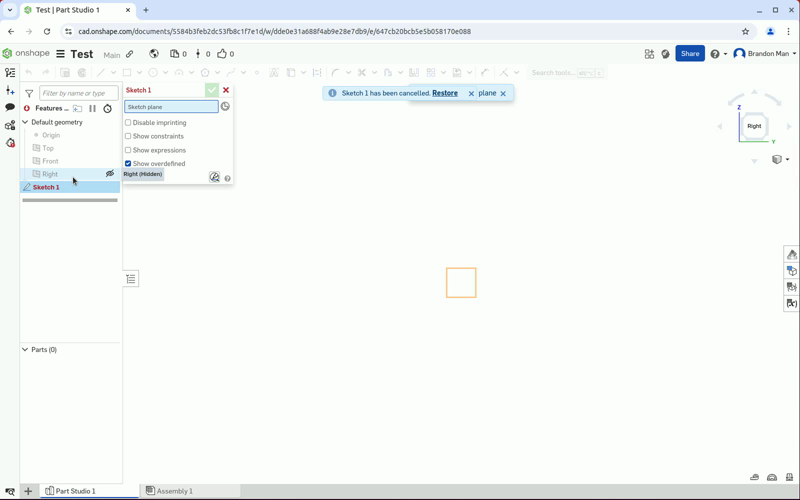
click(73, 176)
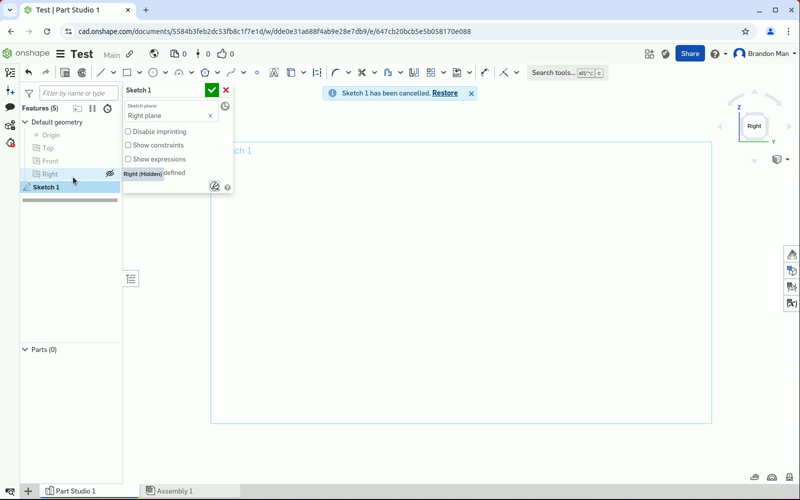
mouse_move(73, 352)
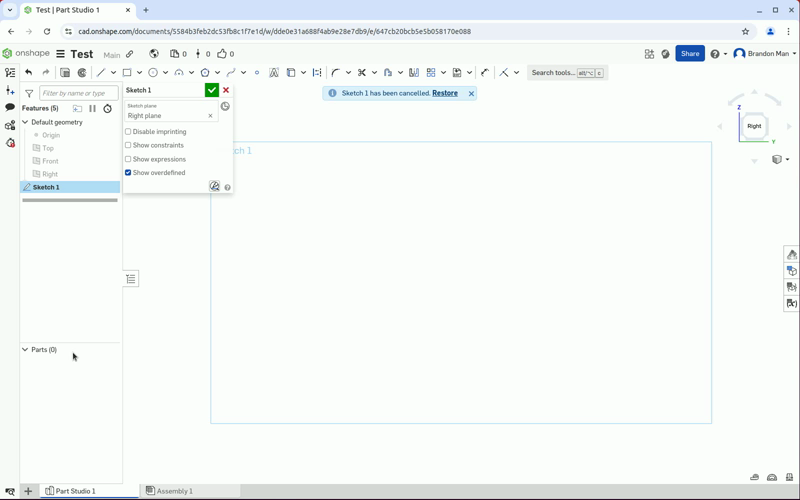
key(y)
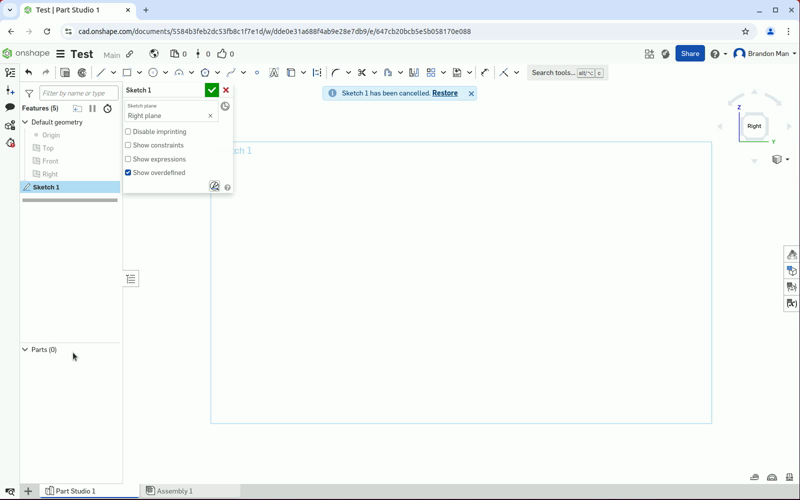
key(l)
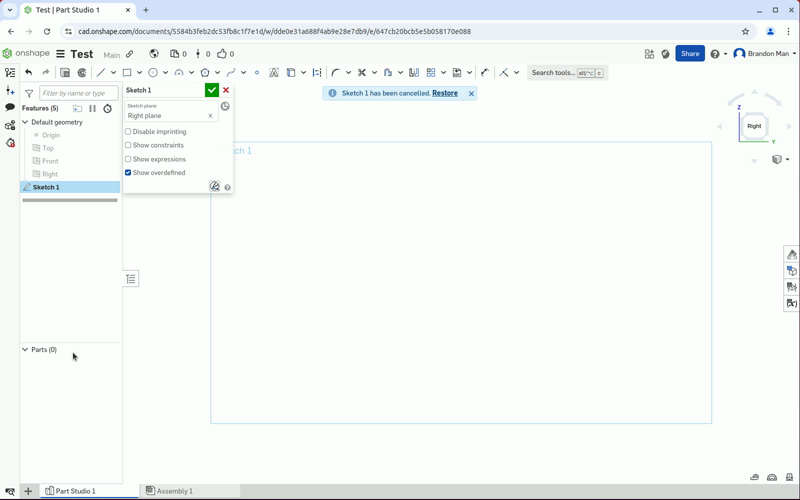
key_down(shift)
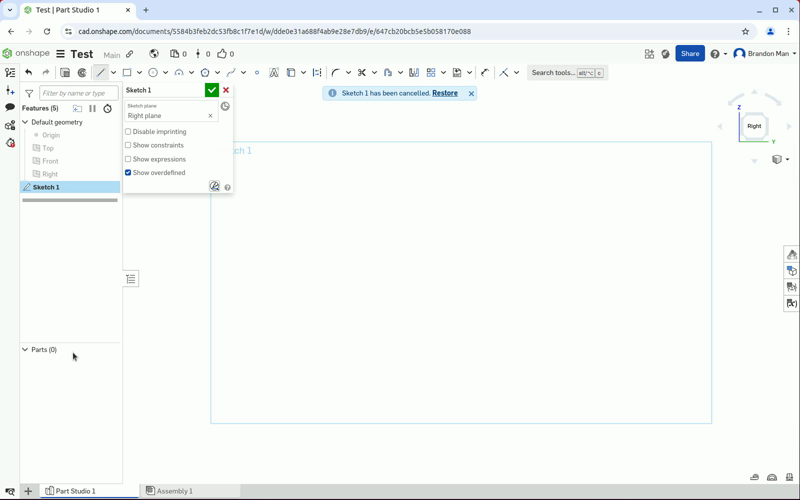
mouse_move(379, 291)
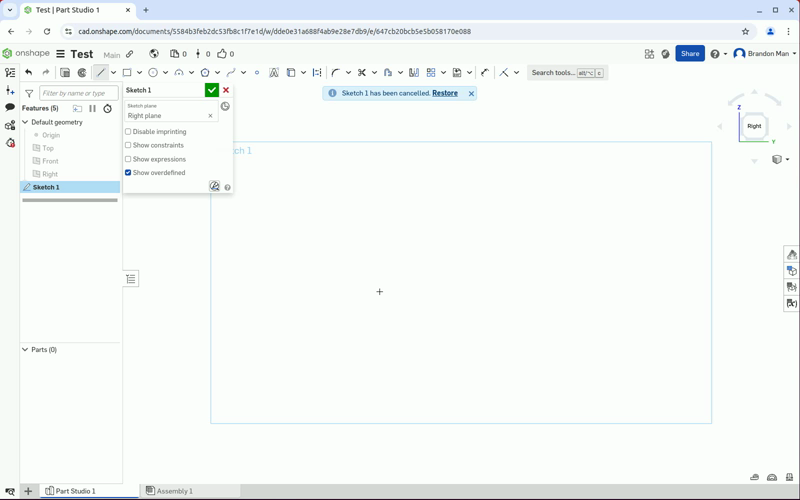
click(379, 291)
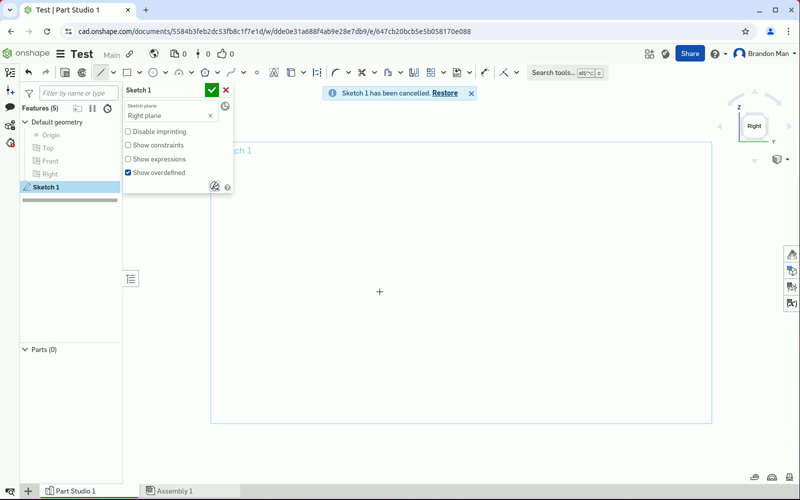
key_up(shift)
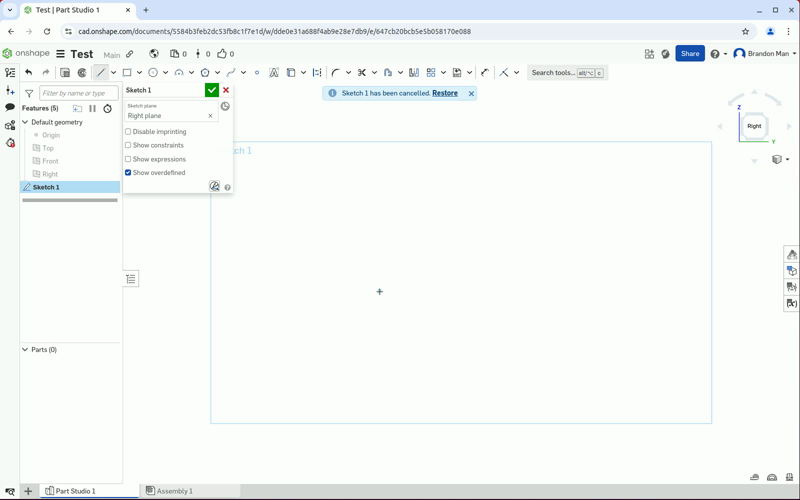
key_down(shift)
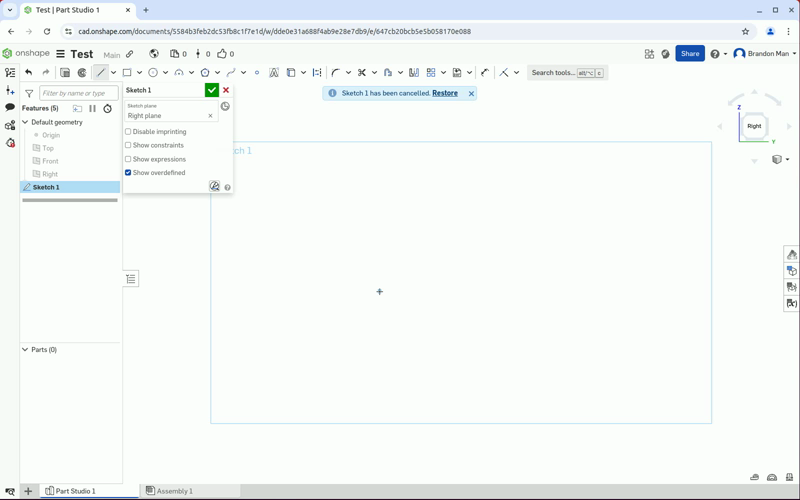
mouse_move(461, 291)
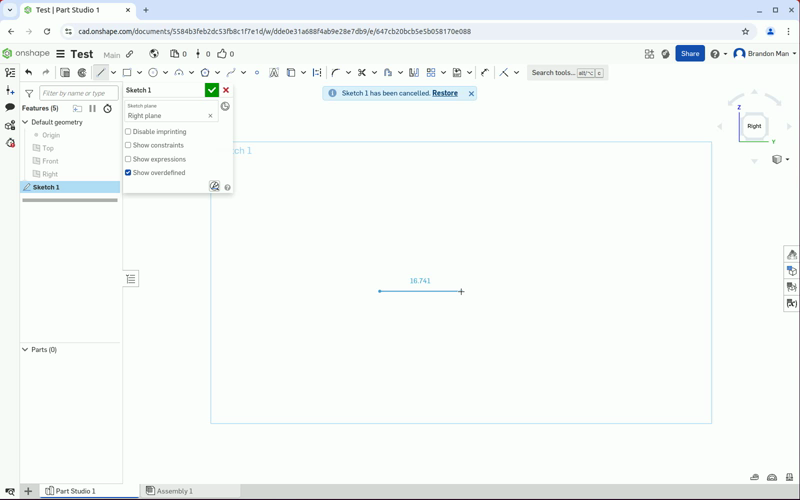
click(461, 291)
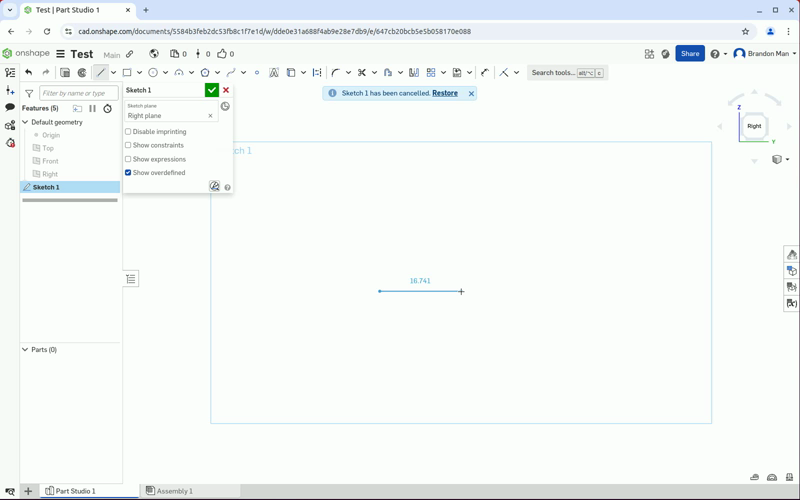
key_up(shift)
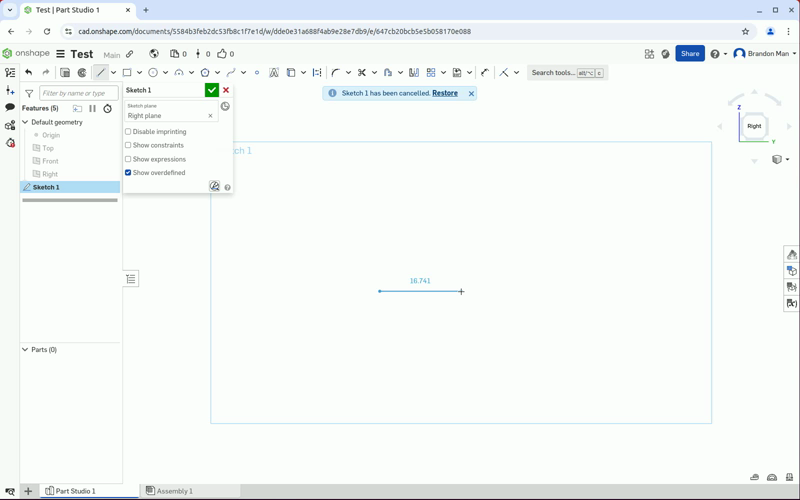
key_down(shift)
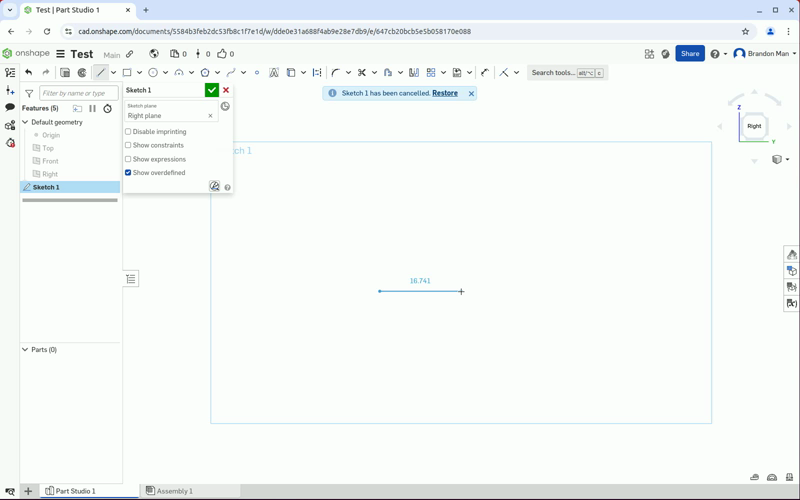
mouse_move(491, 291)
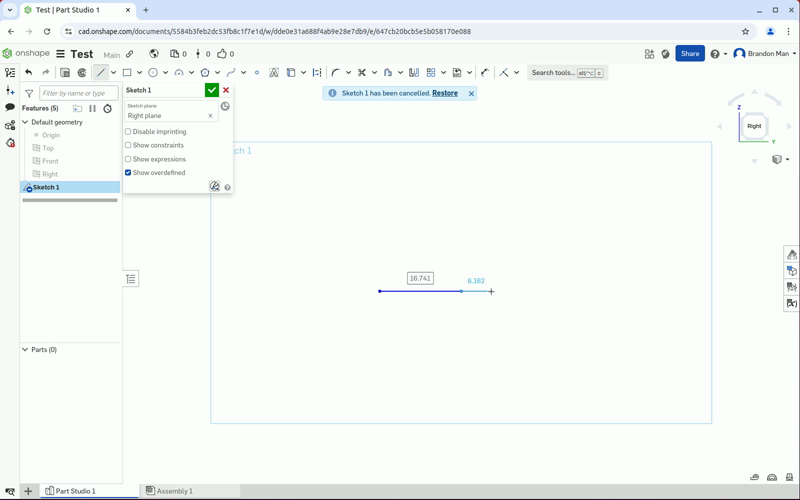
mouse_move(461, 285)
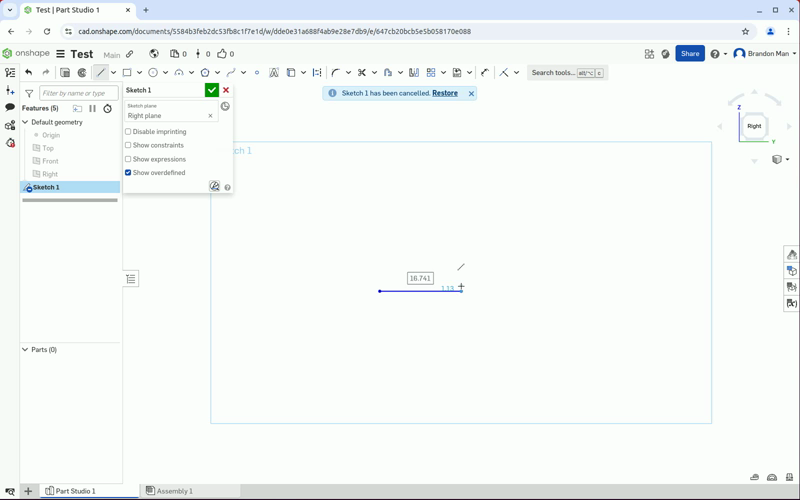
scroll(6)
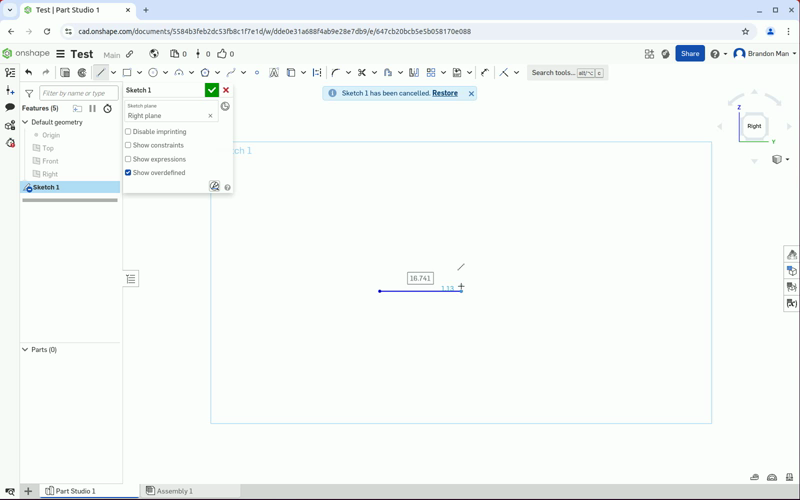
scroll(6)
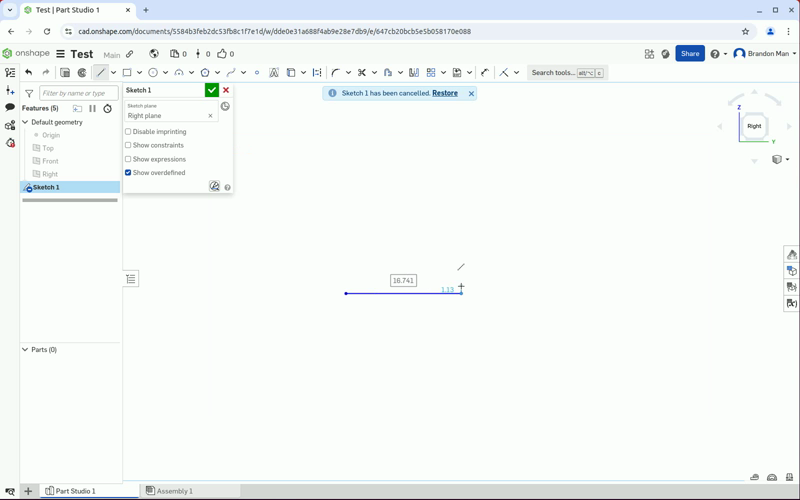
scroll(6)
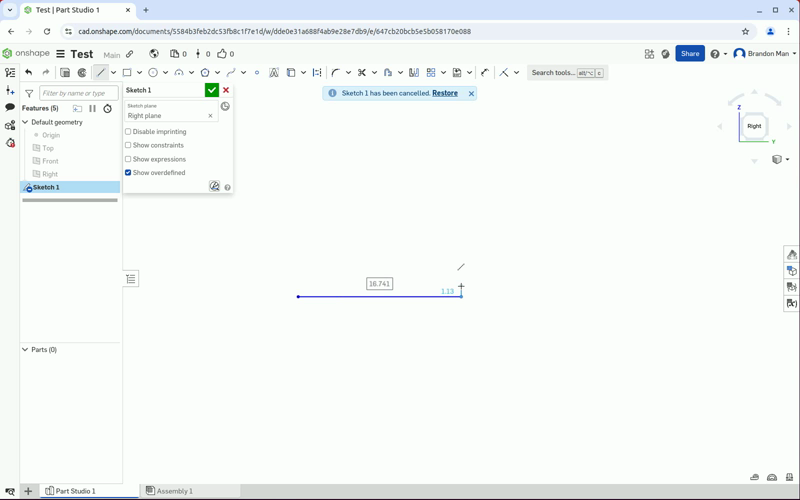
scroll(6)
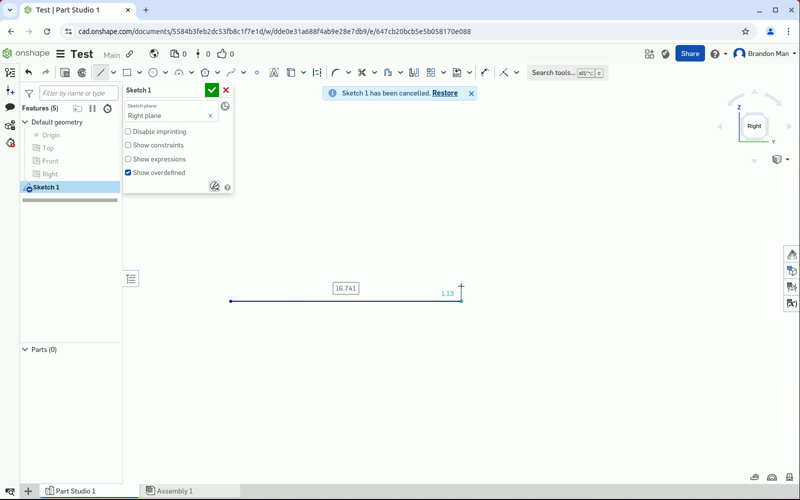
scroll(6)
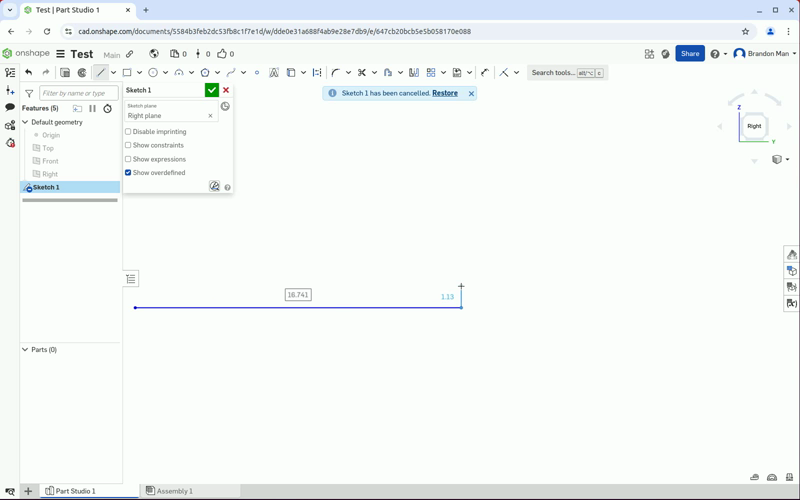
scroll(6)
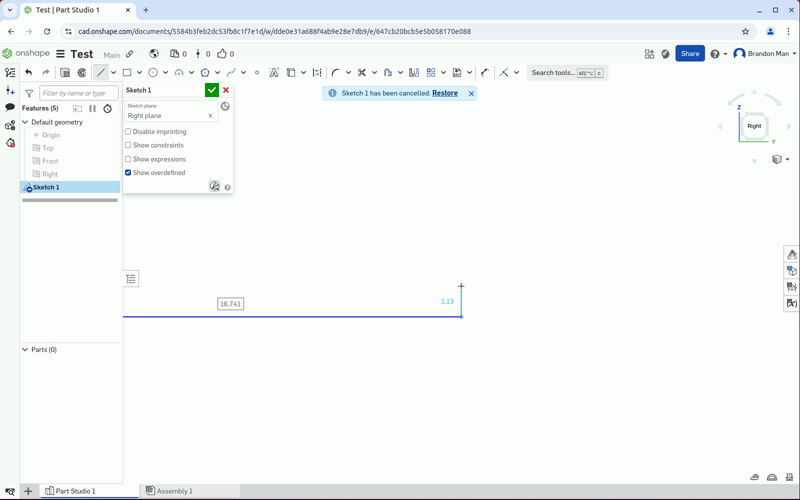
scroll(6)
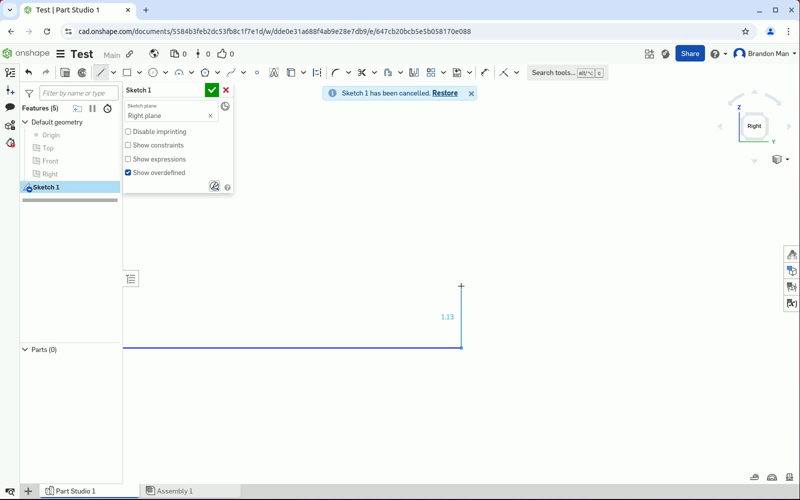
click(461, 285)
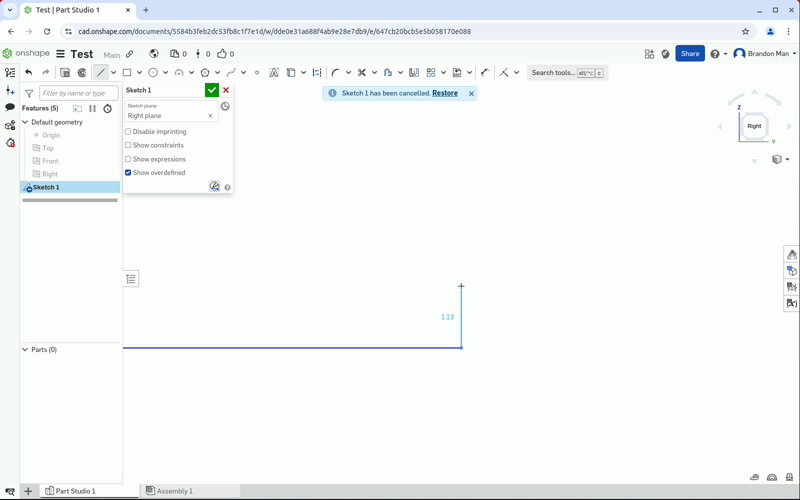
scroll(-6)
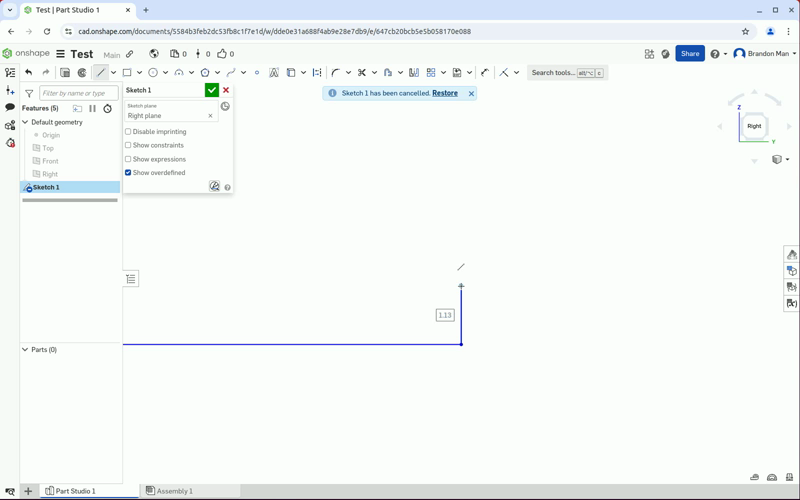
scroll(-6)
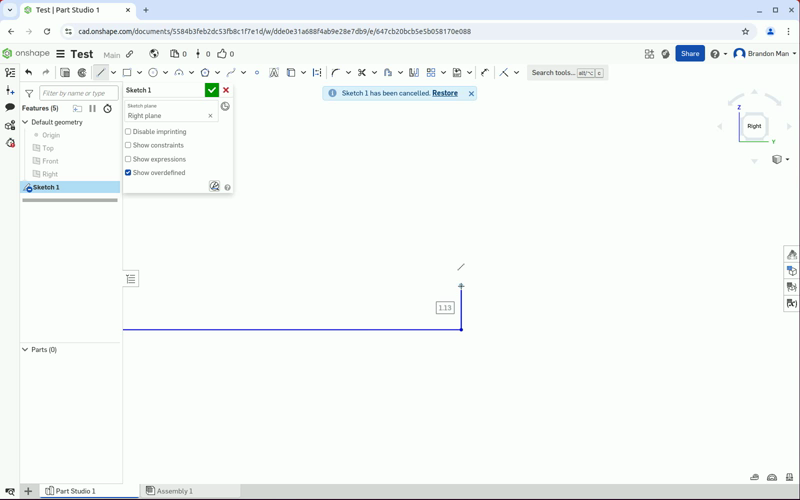
scroll(-6)
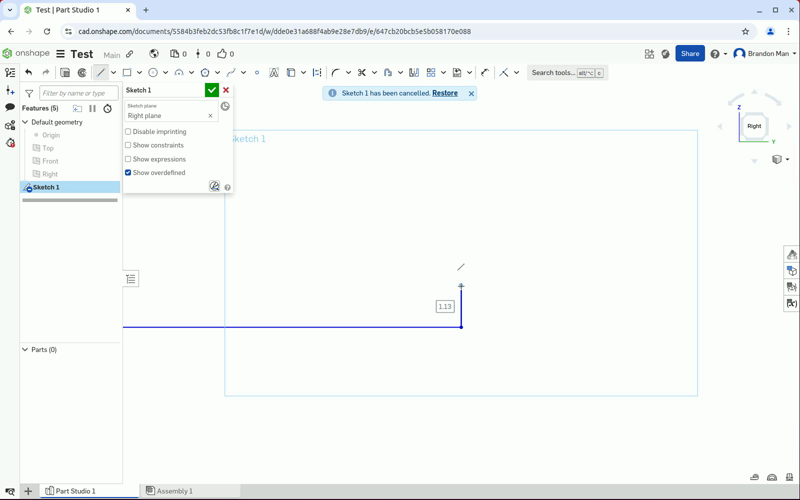
scroll(-6)
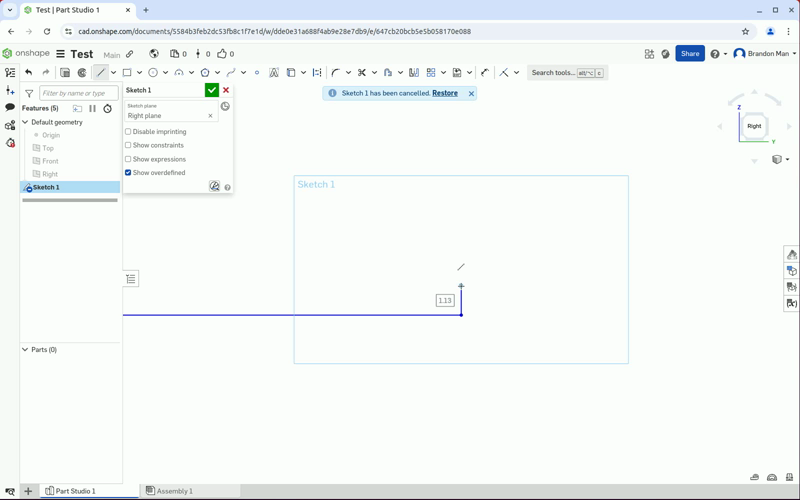
scroll(-6)
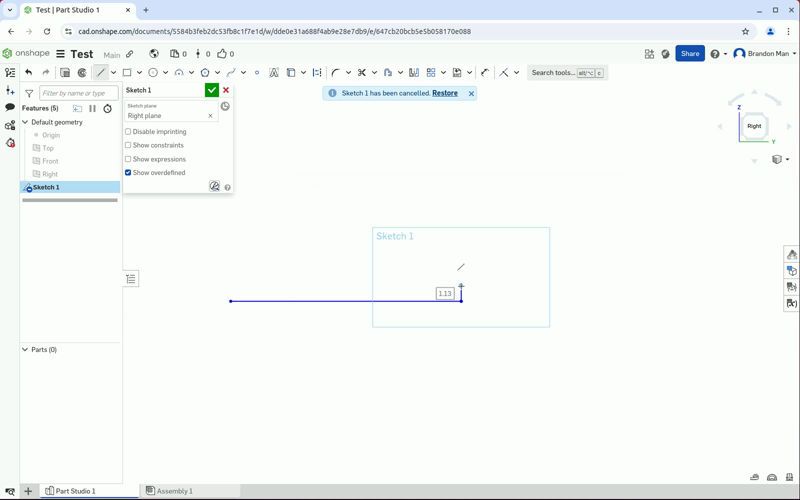
scroll(-6)
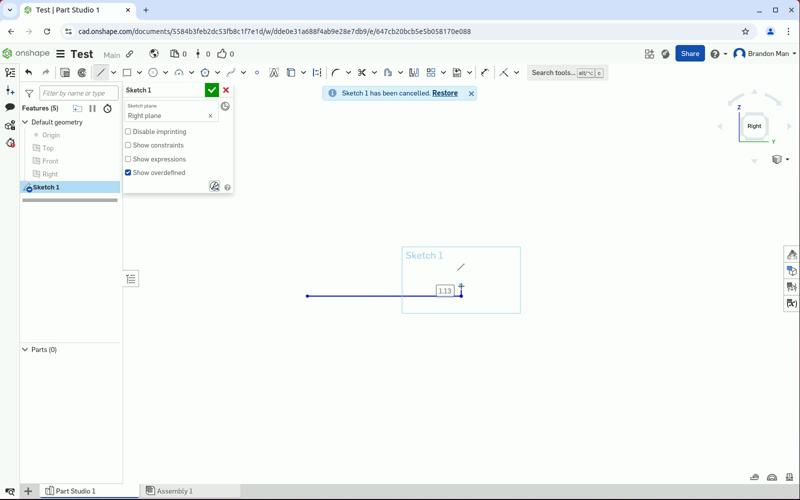
scroll(-6)
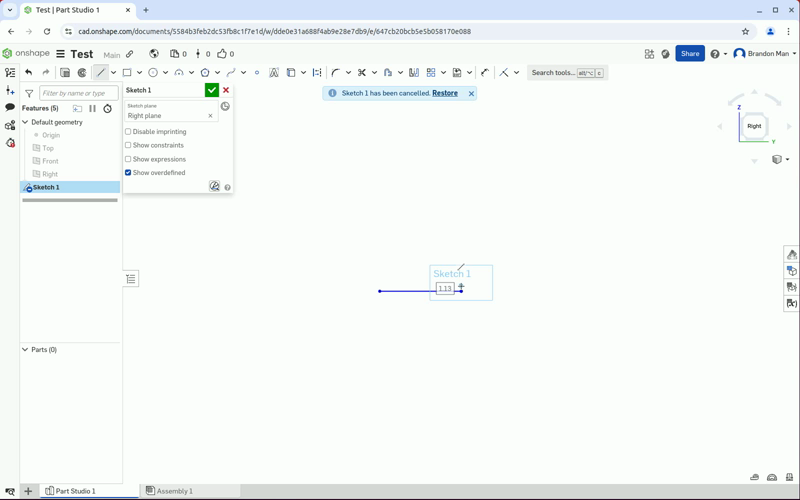
key_up(shift)
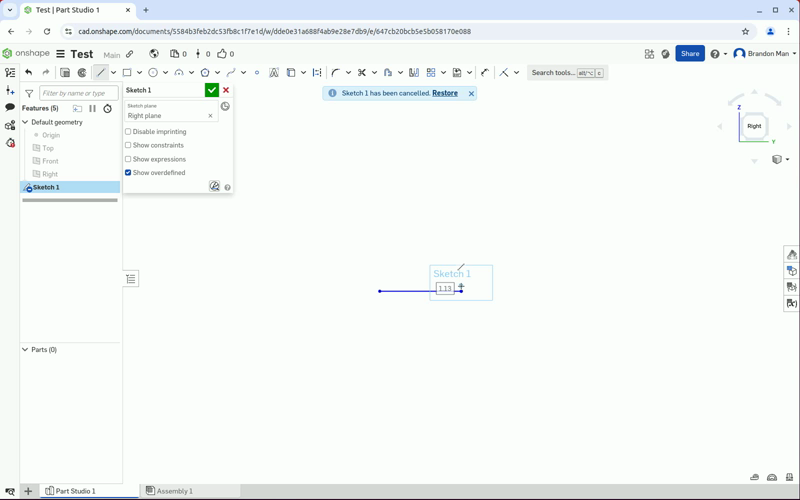
key(esc)
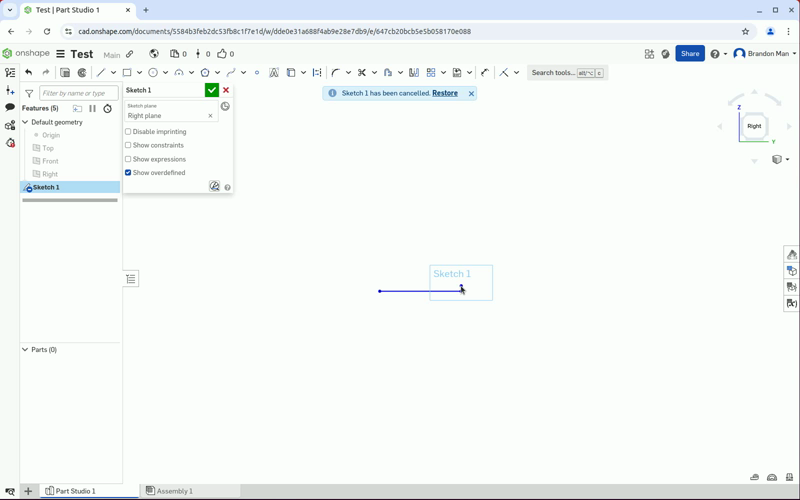
key(a)
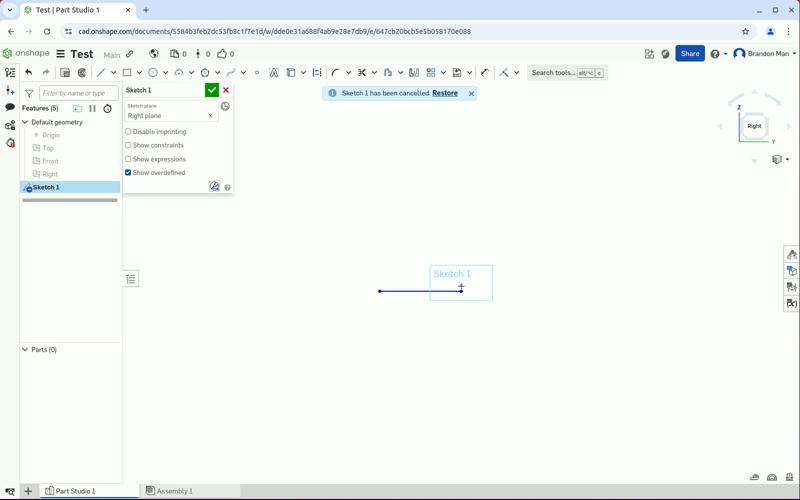
mouse_move(461, 285)
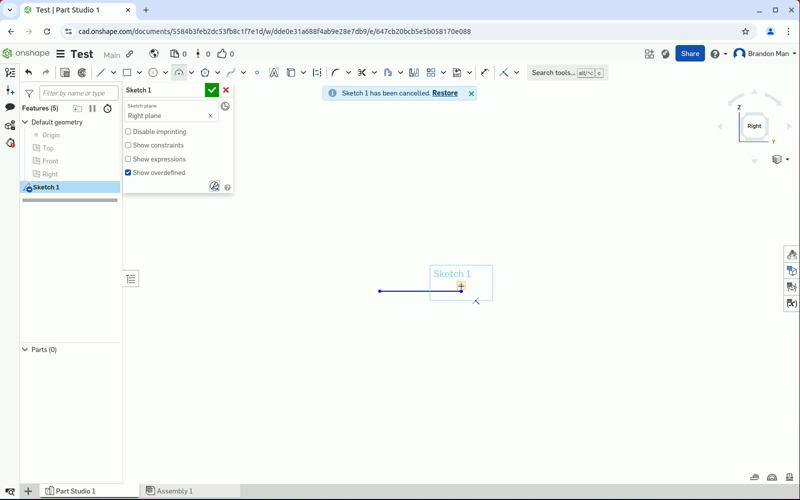
click(461, 285)
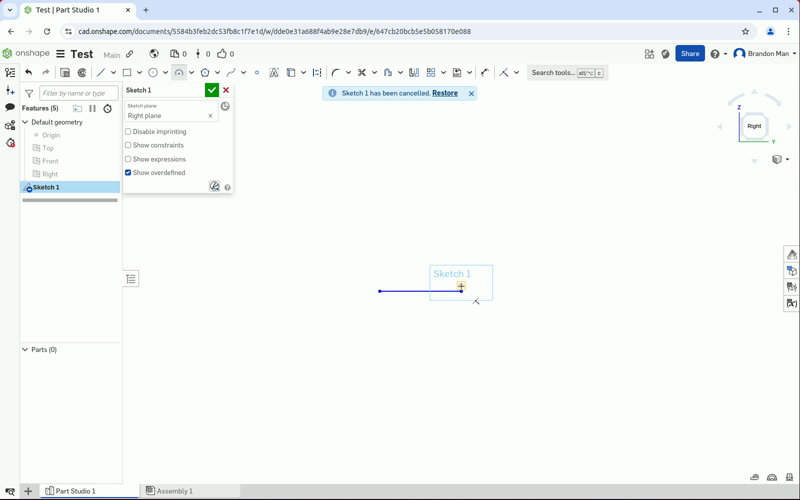
key_down(shift)
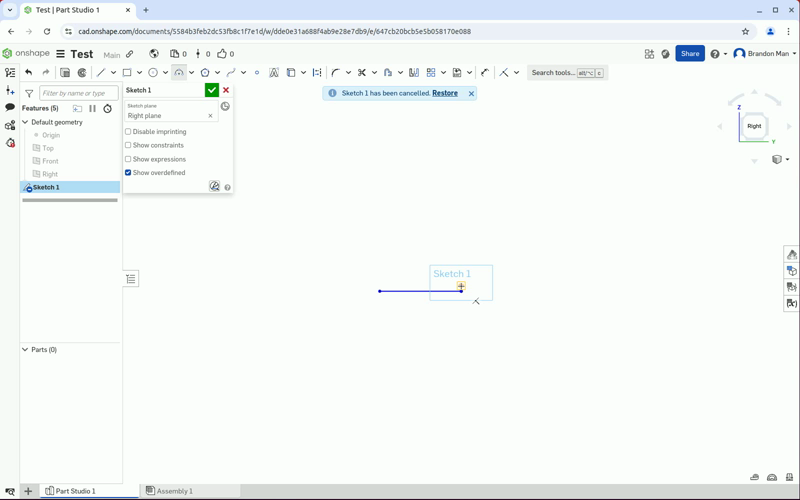
mouse_move(461, 279)
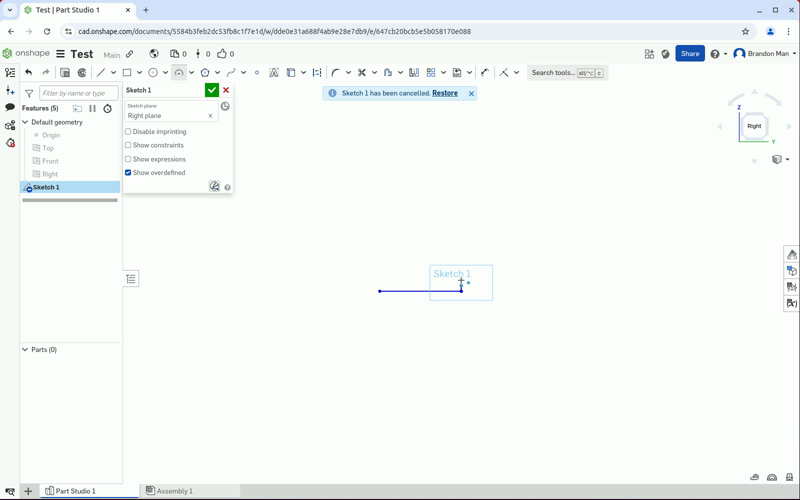
scroll(6)
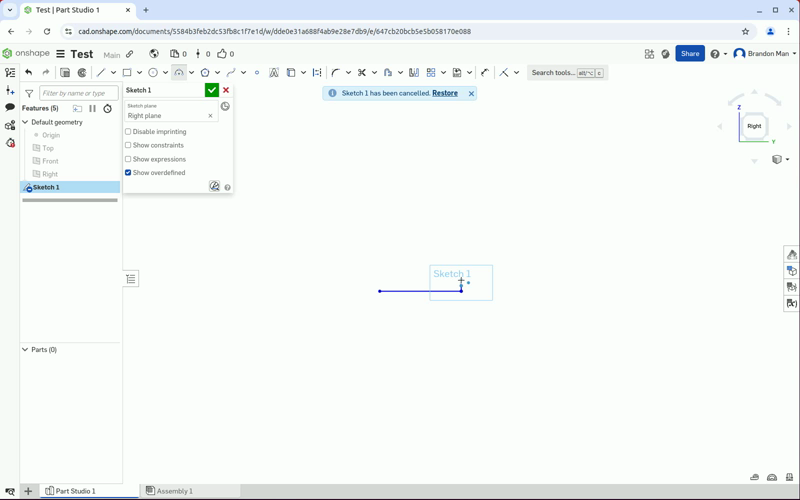
scroll(6)
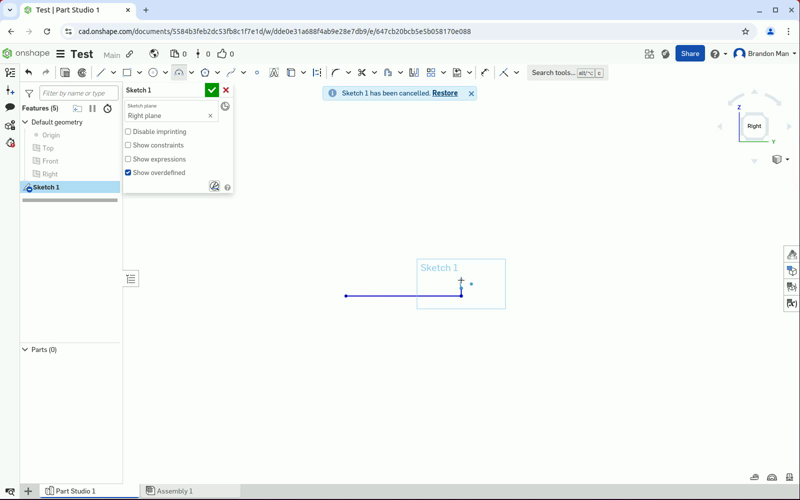
scroll(6)
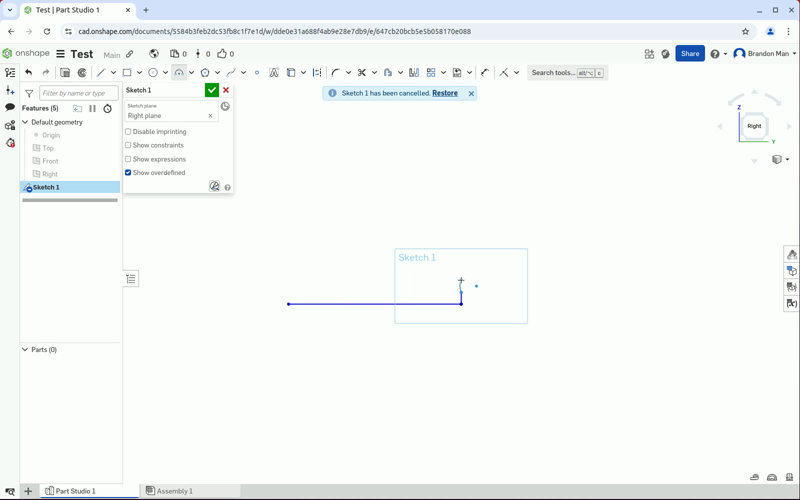
scroll(6)
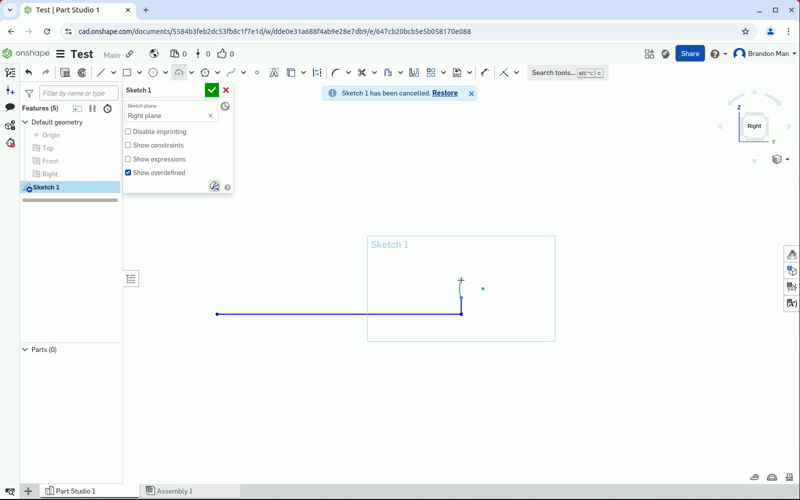
scroll(6)
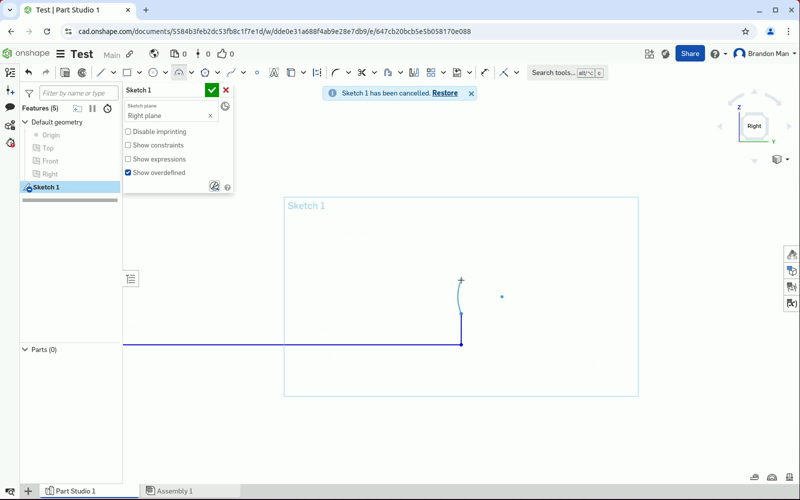
scroll(6)
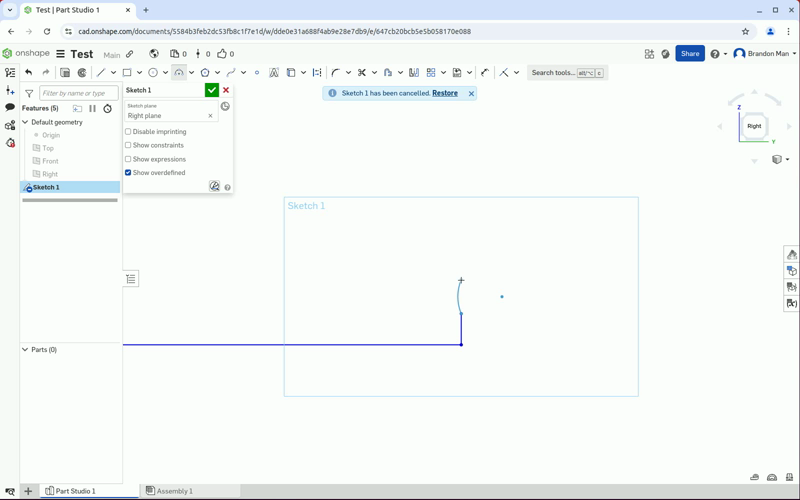
scroll(6)
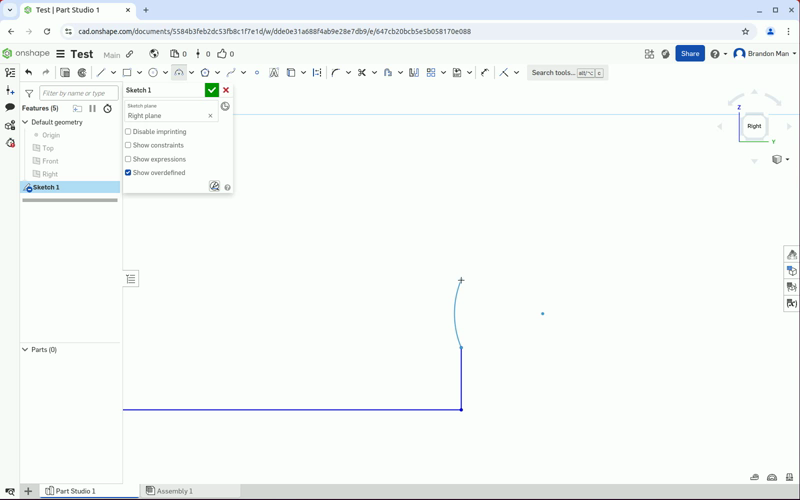
click(461, 279)
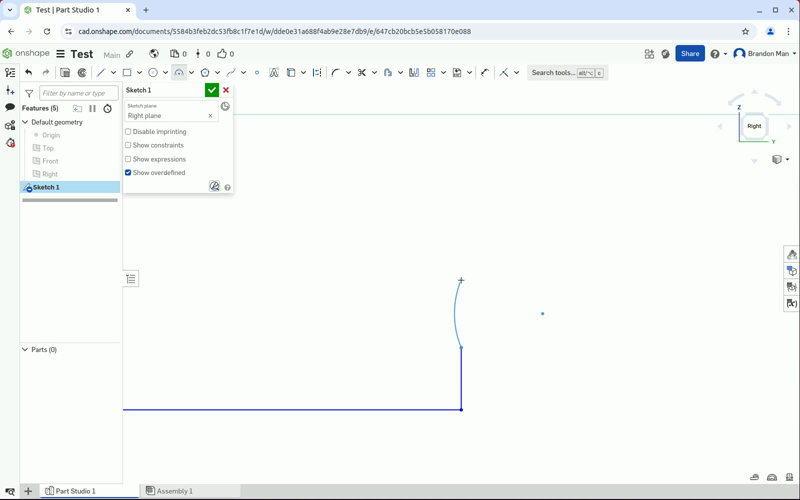
scroll(-6)
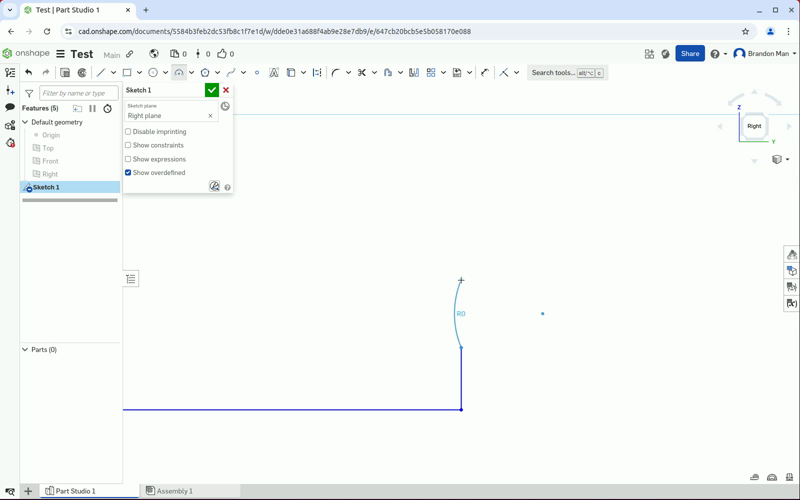
scroll(-6)
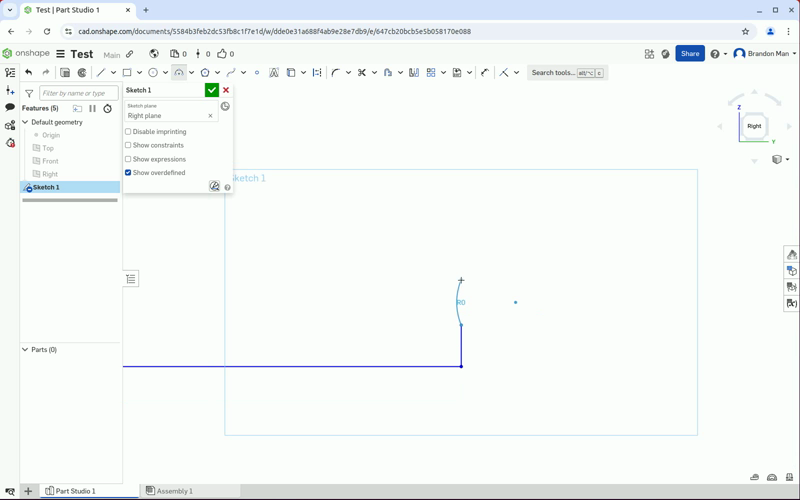
scroll(-6)
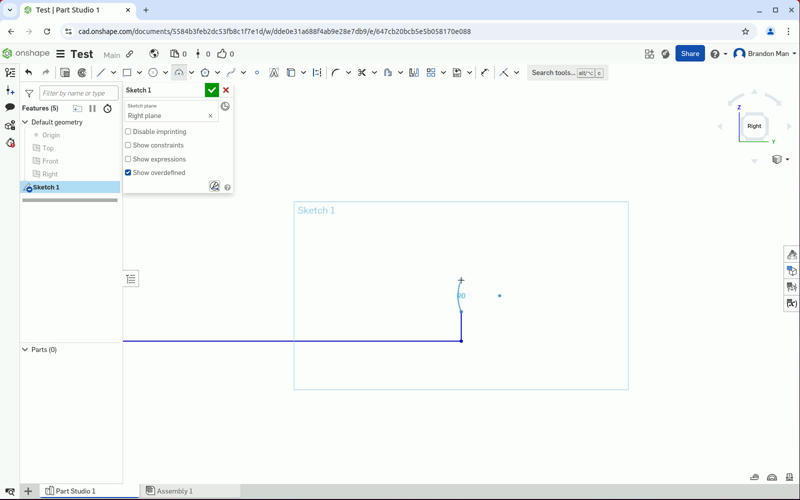
scroll(-6)
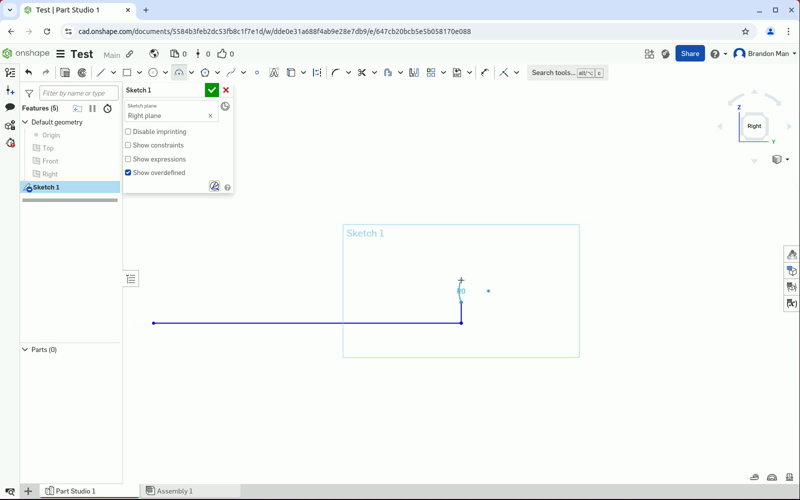
scroll(-6)
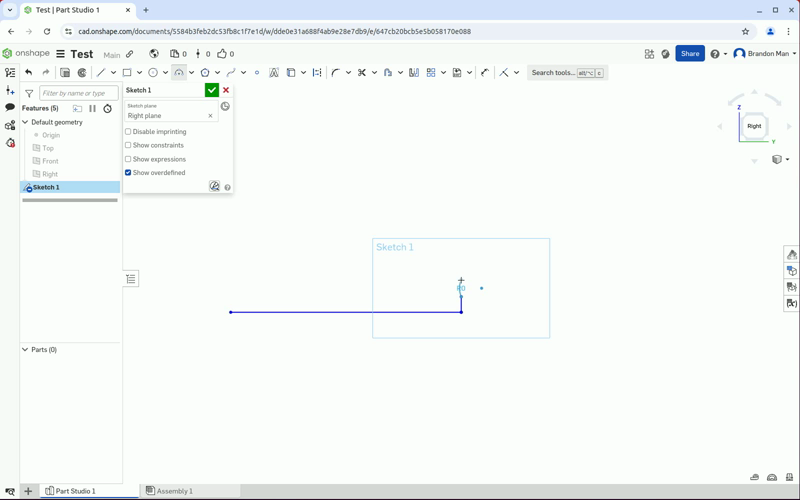
scroll(-6)
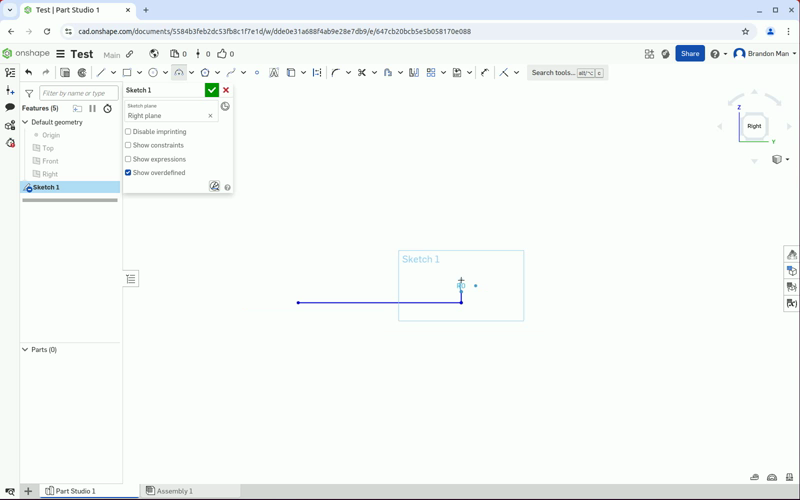
scroll(-6)
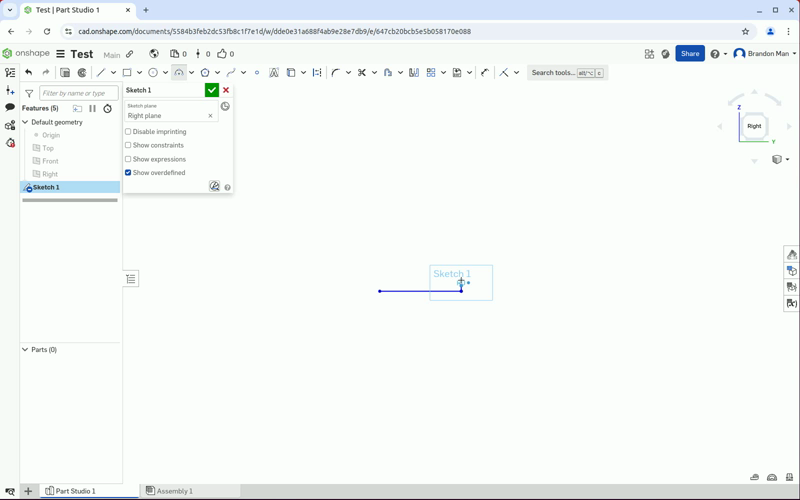
mouse_move(458, 282)
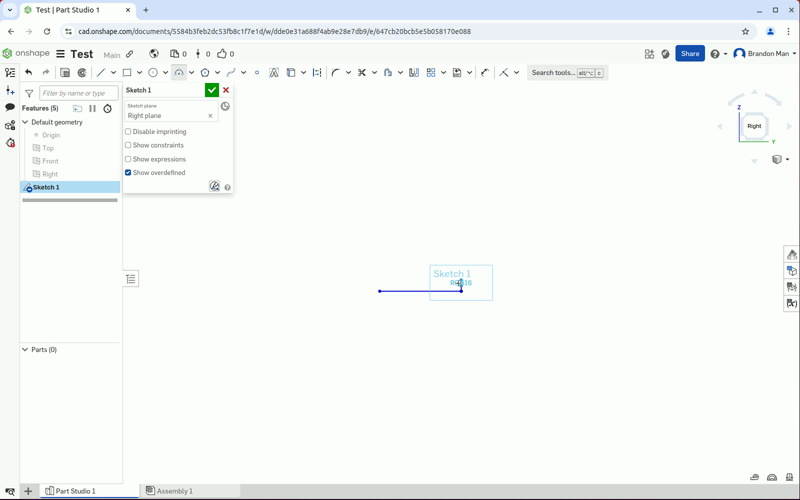
scroll(6)
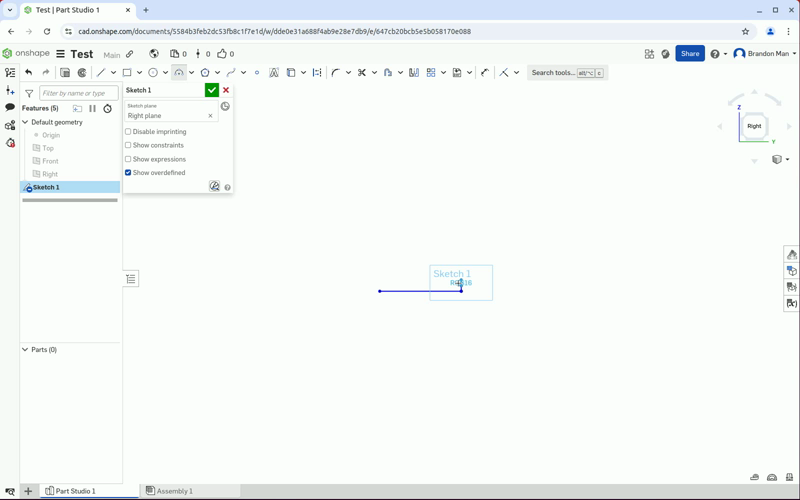
scroll(6)
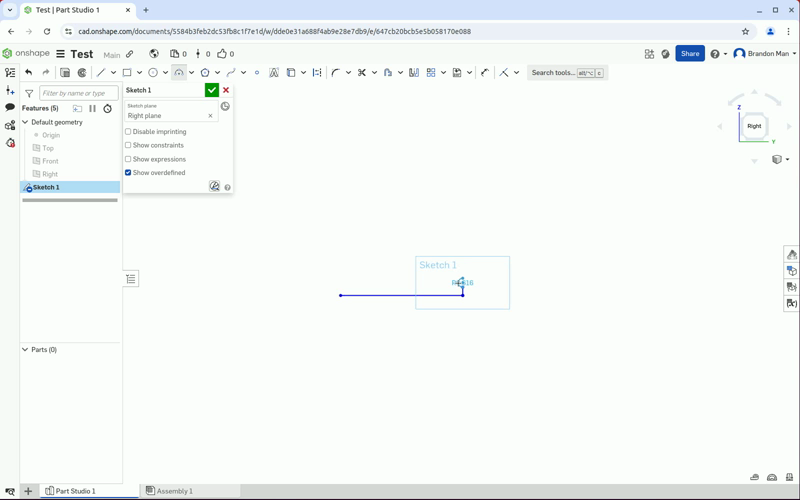
scroll(6)
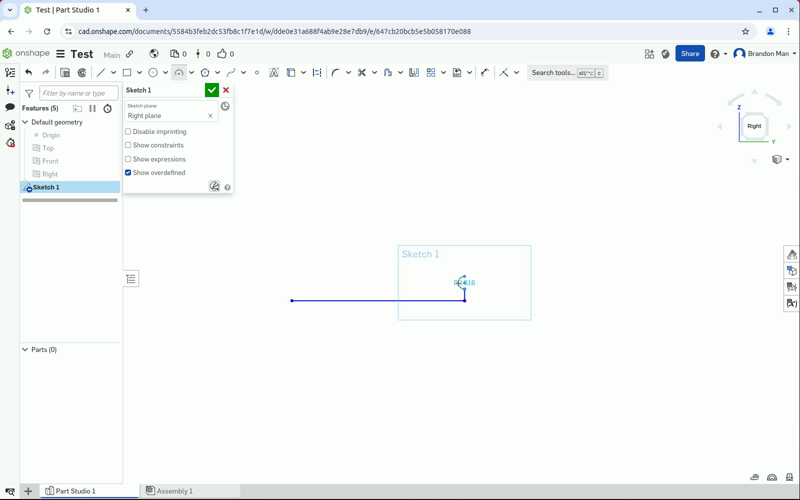
scroll(6)
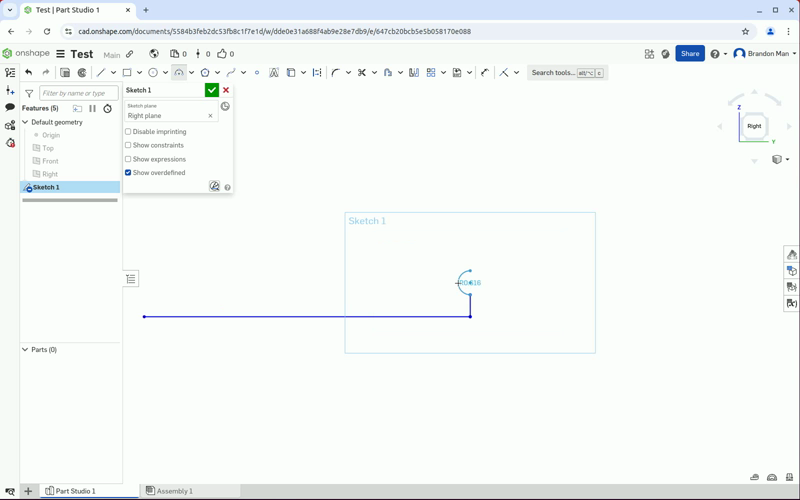
scroll(6)
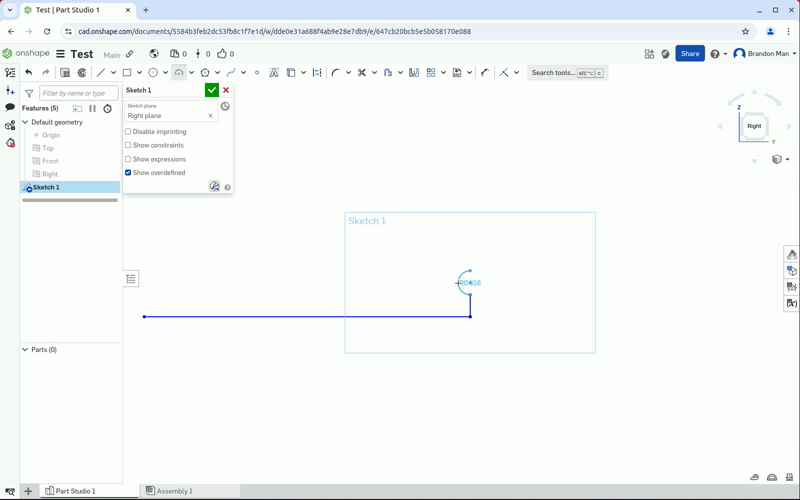
scroll(6)
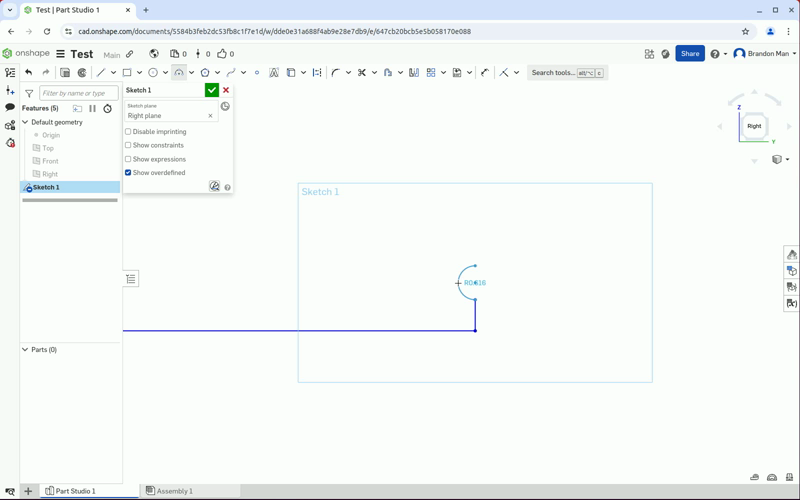
scroll(6)
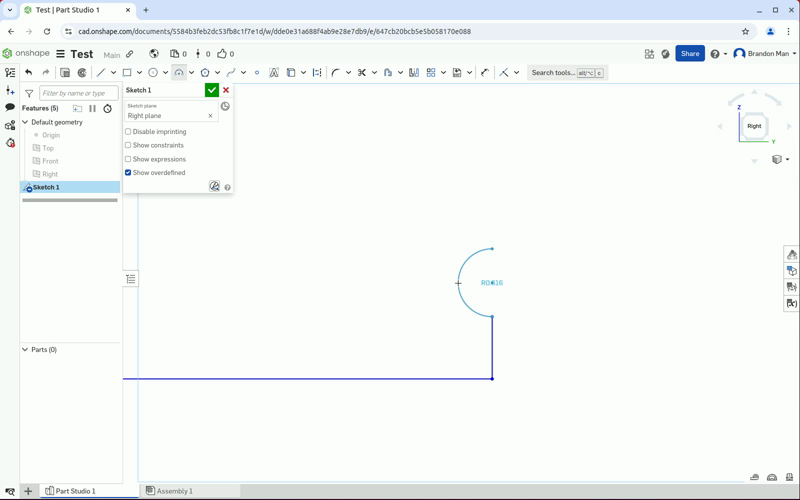
click(458, 282)
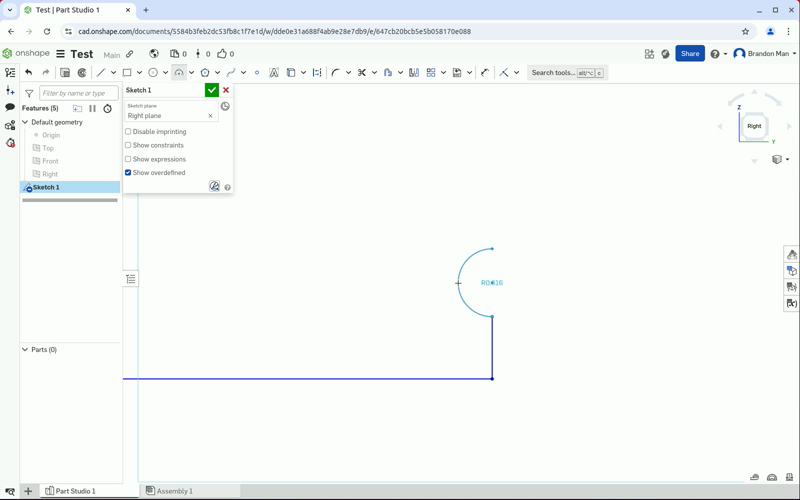
scroll(-6)
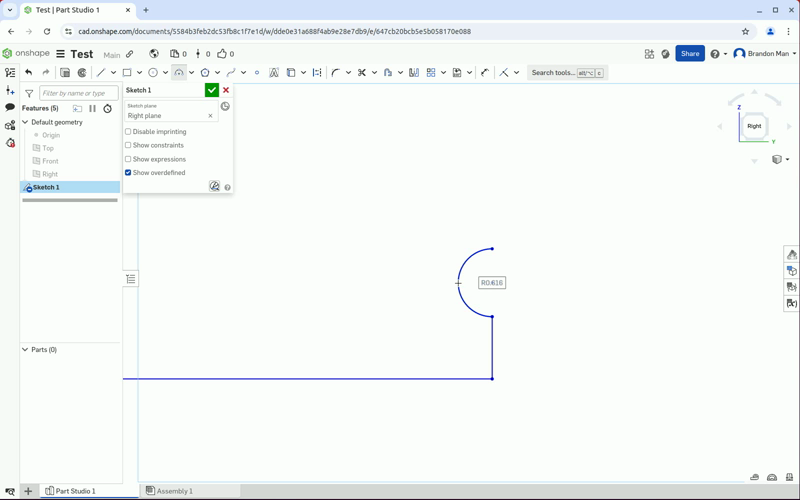
scroll(-6)
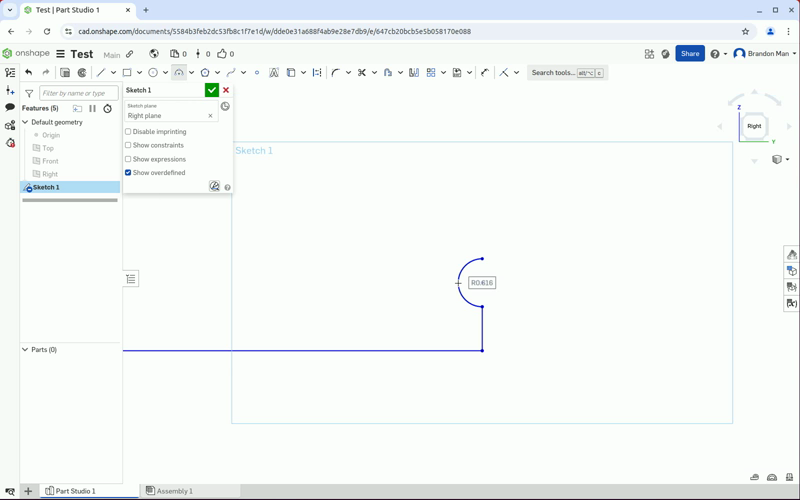
scroll(-6)
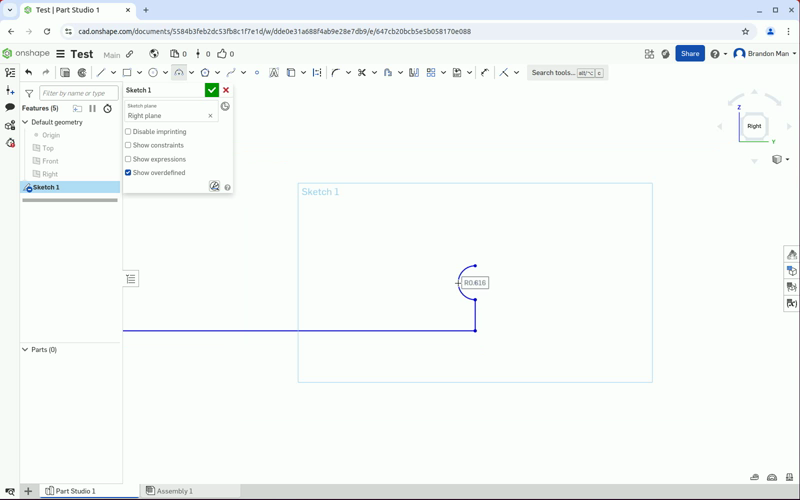
scroll(-6)
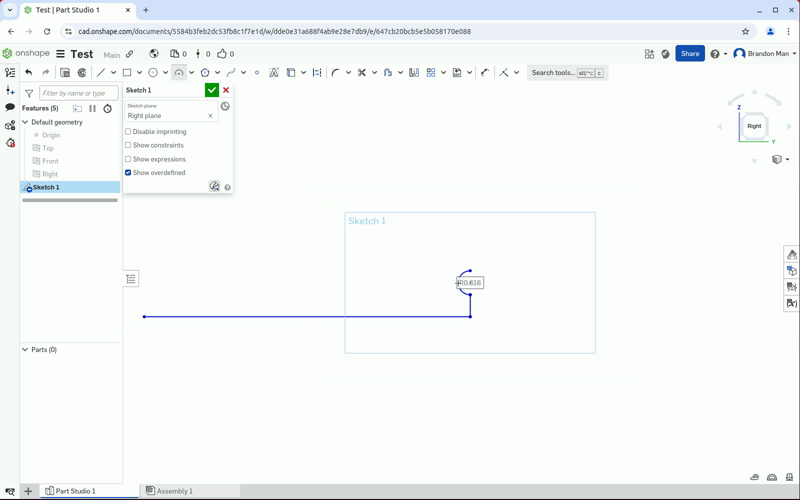
scroll(-6)
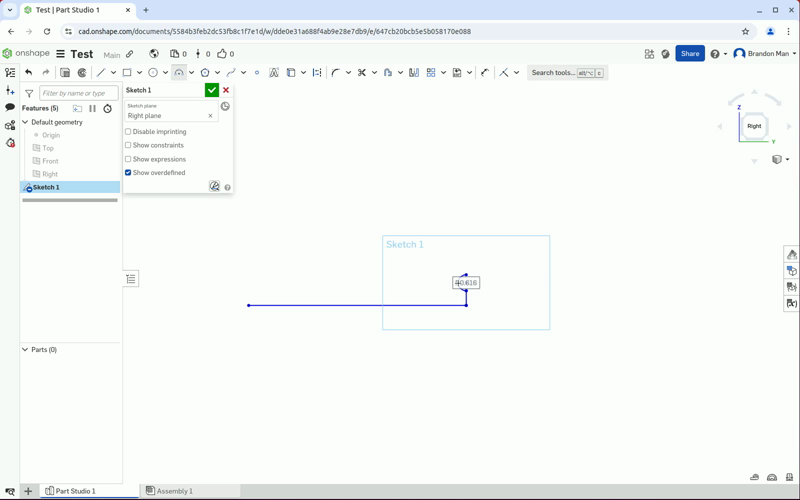
scroll(-6)
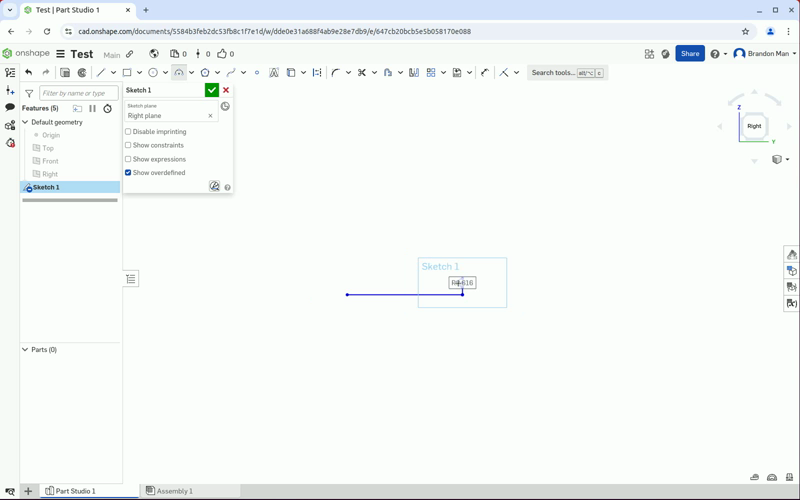
scroll(-6)
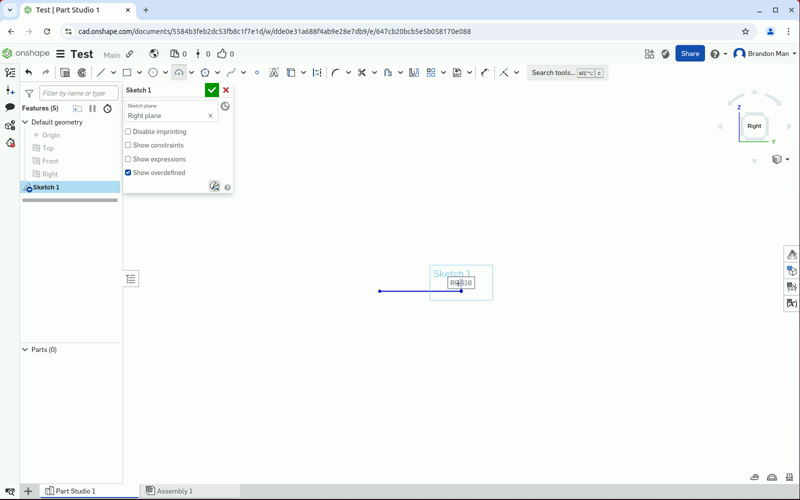
key_up(shift)
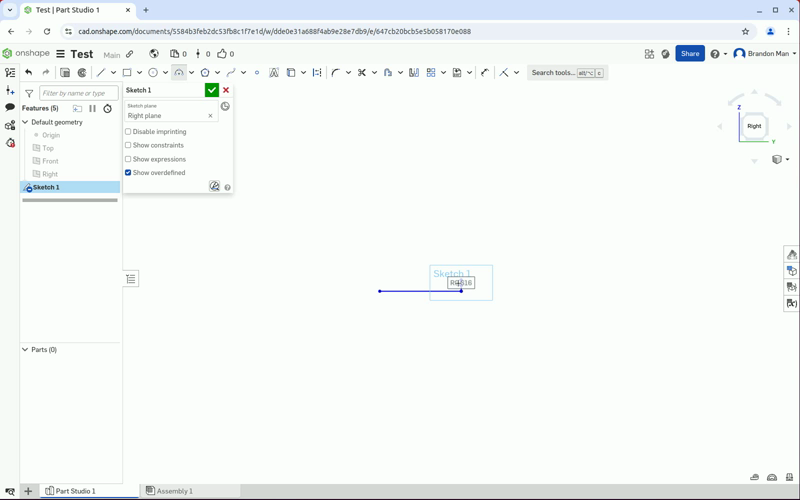
key(esc)
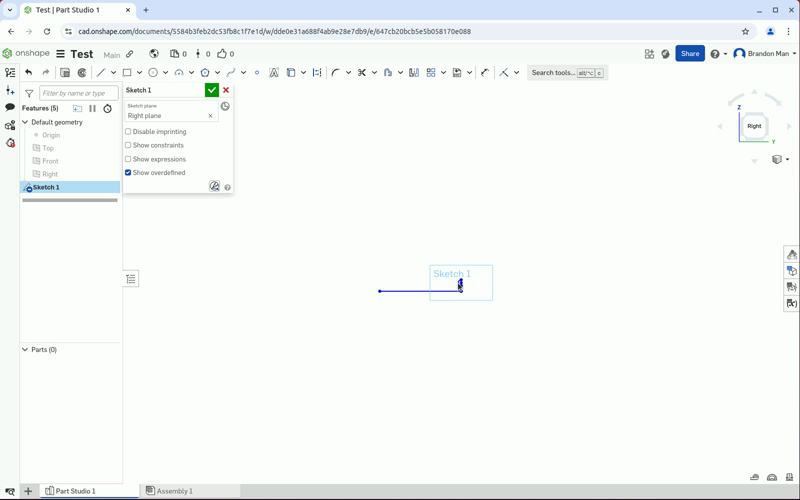
key(l)
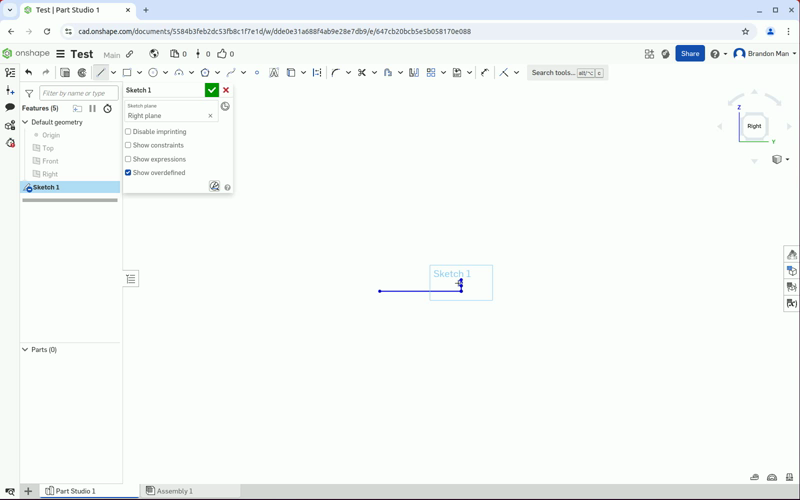
mouse_move(461, 279)
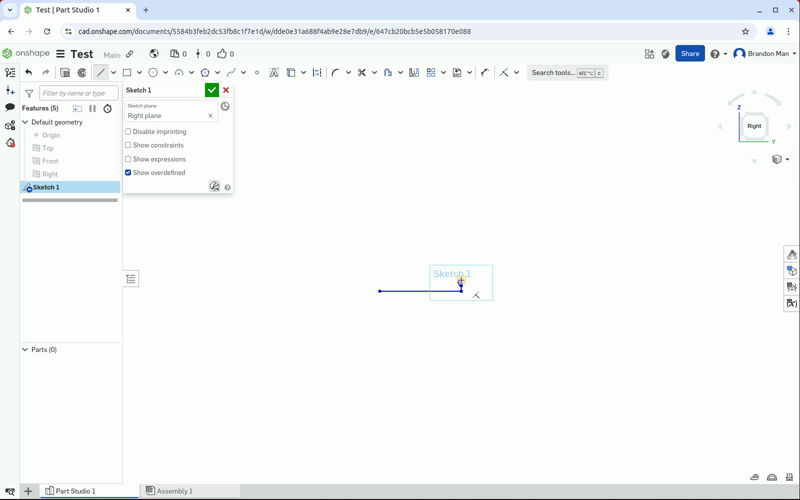
scroll(6)
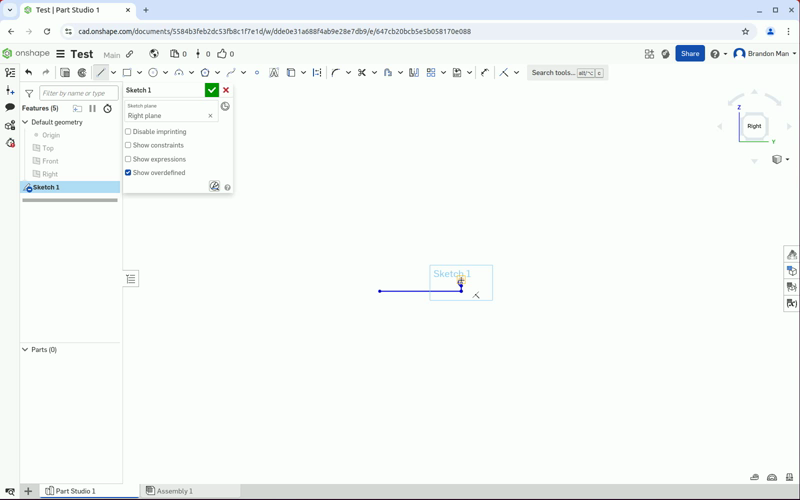
scroll(6)
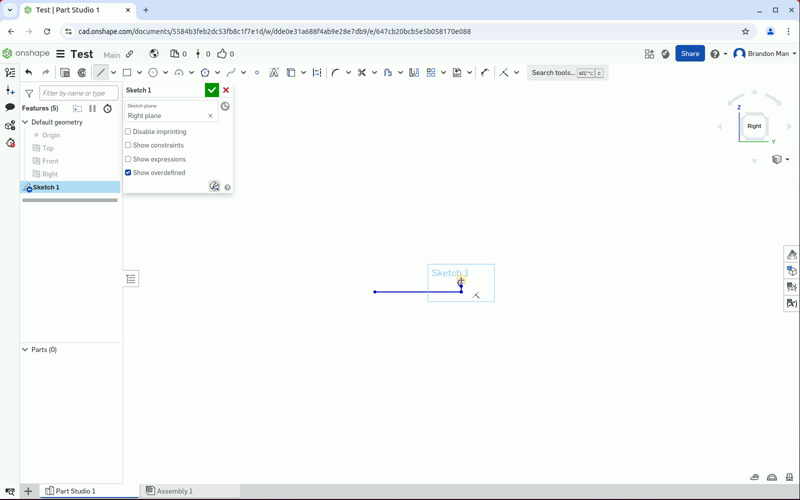
scroll(6)
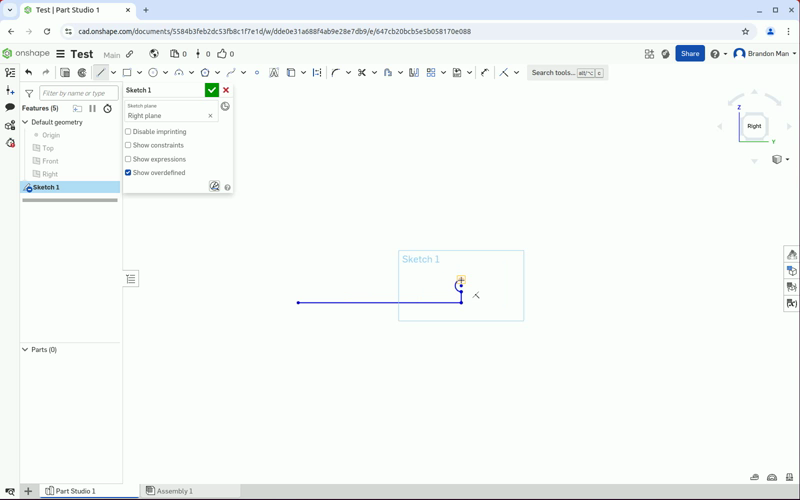
scroll(6)
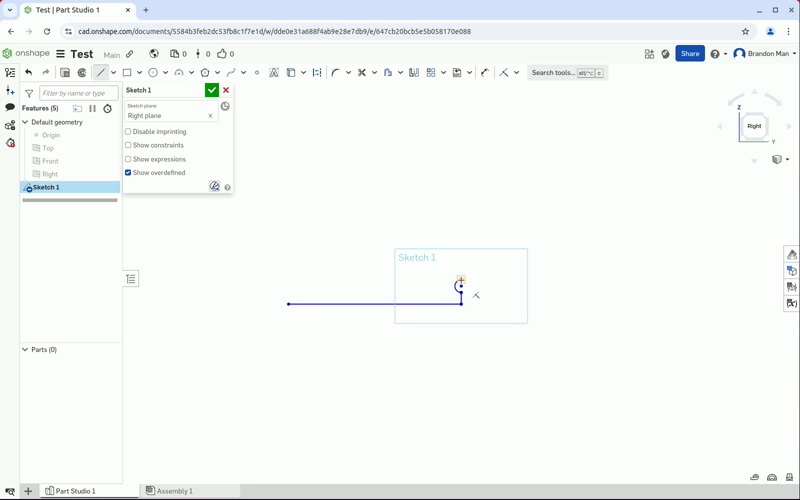
scroll(6)
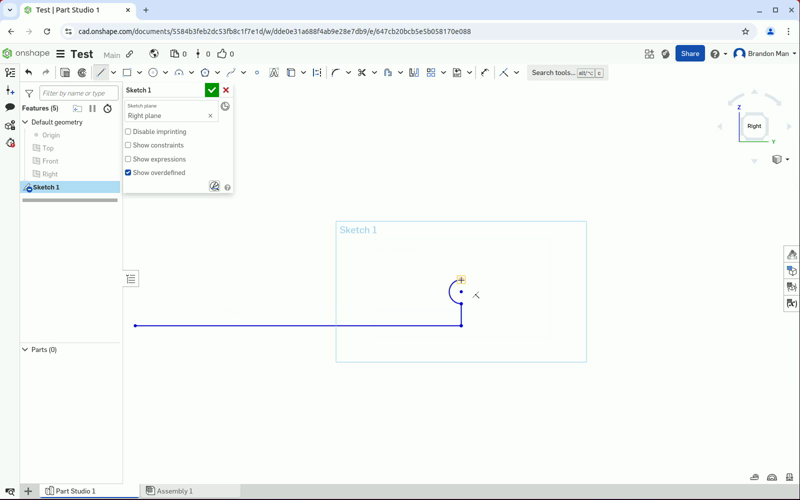
scroll(6)
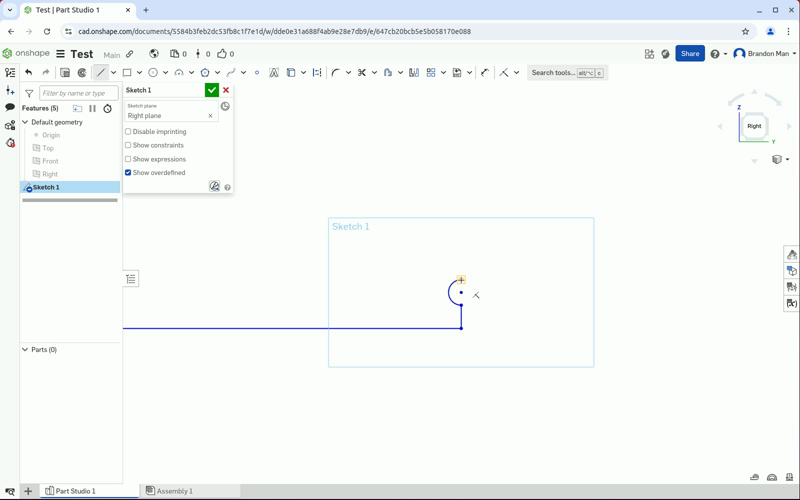
scroll(6)
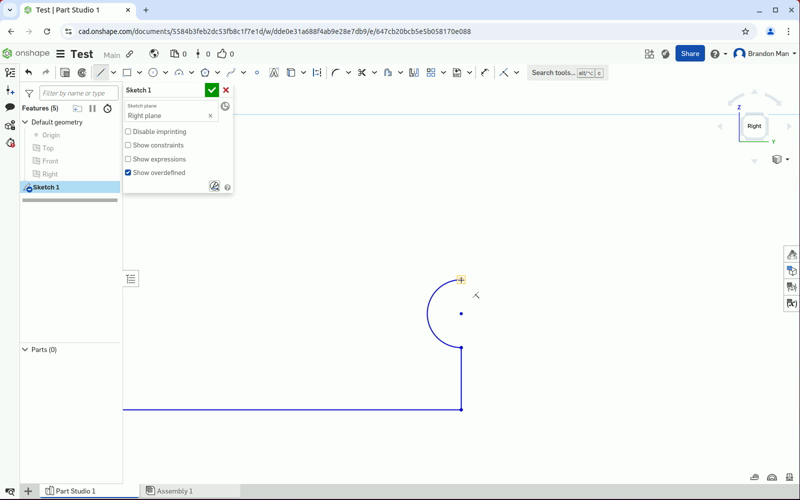
click(461, 279)
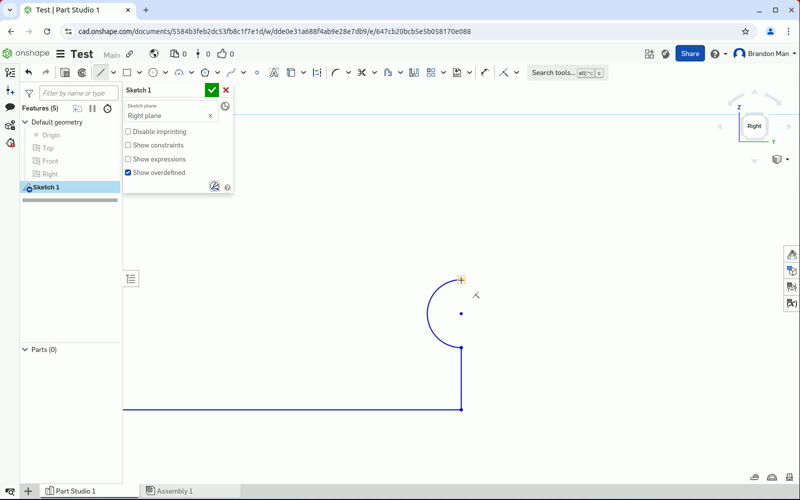
scroll(-6)
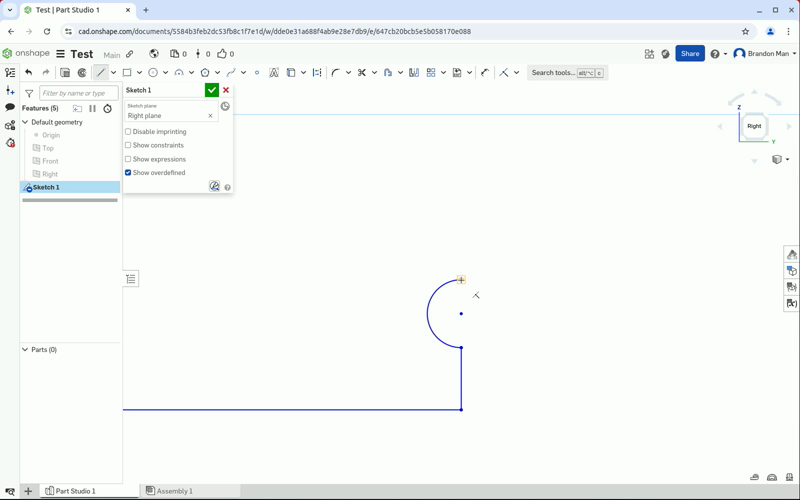
scroll(-6)
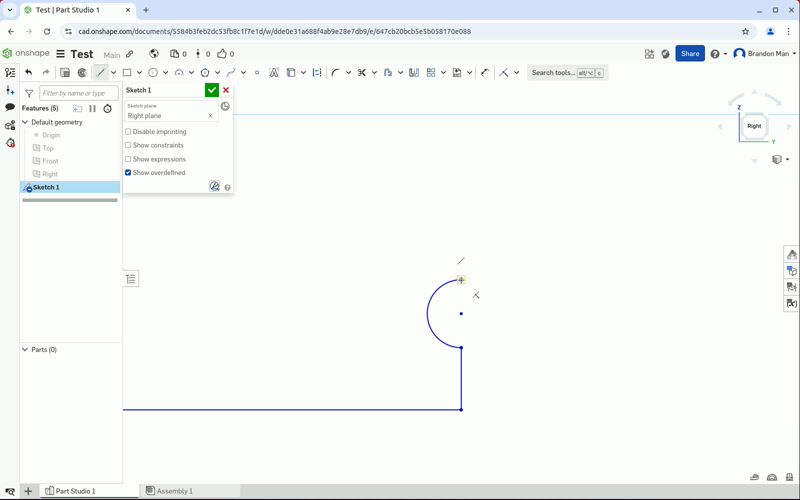
scroll(-6)
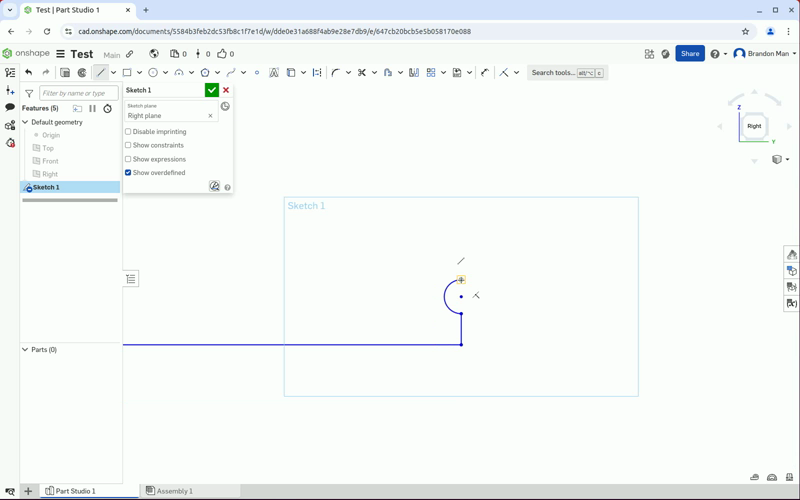
scroll(-6)
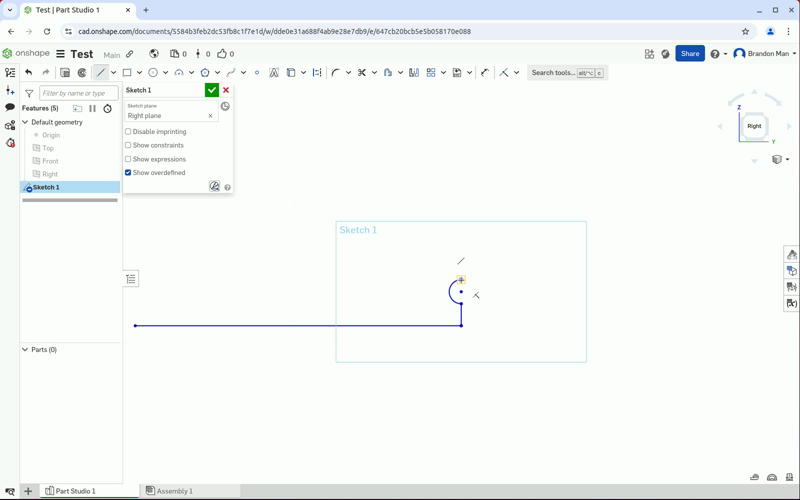
scroll(-6)
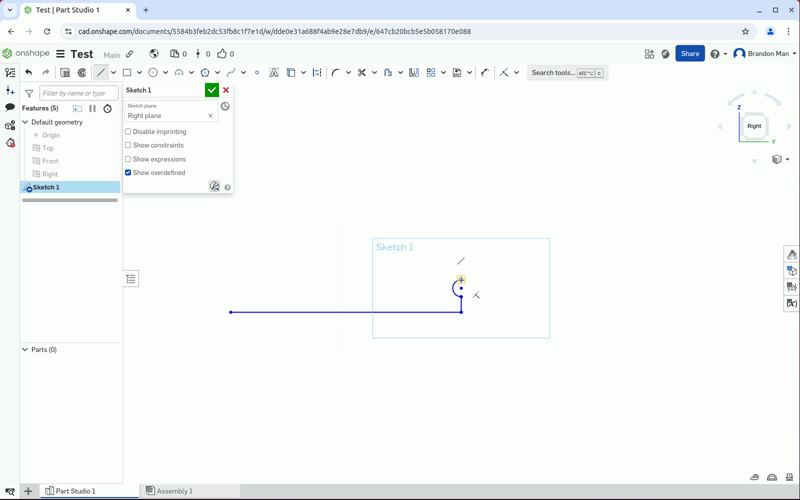
scroll(-6)
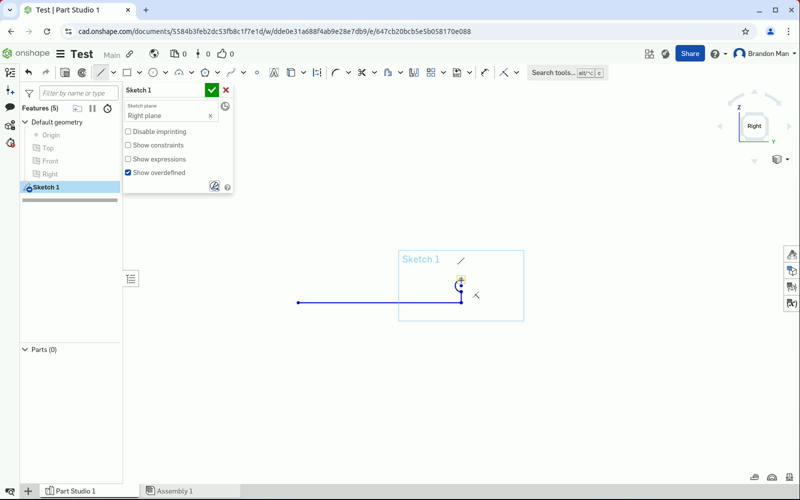
scroll(-6)
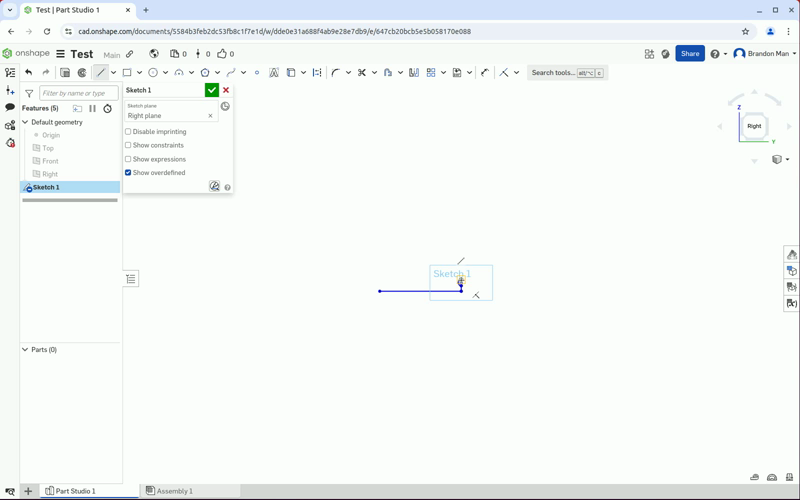
key_down(shift)
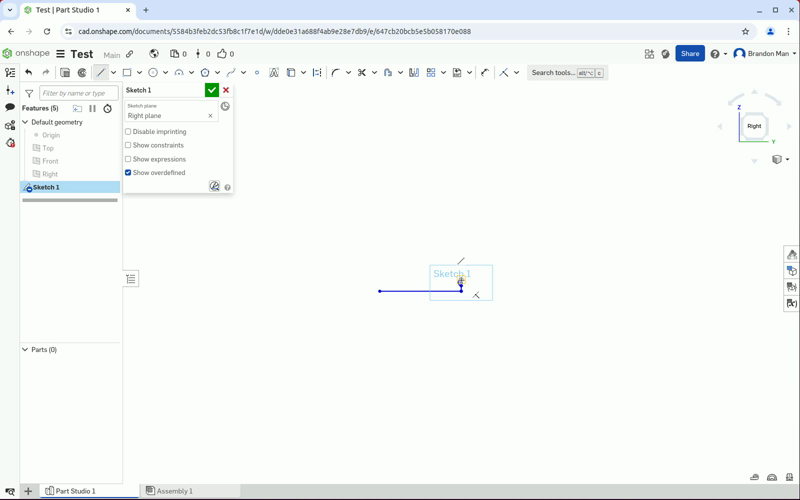
mouse_move(491, 279)
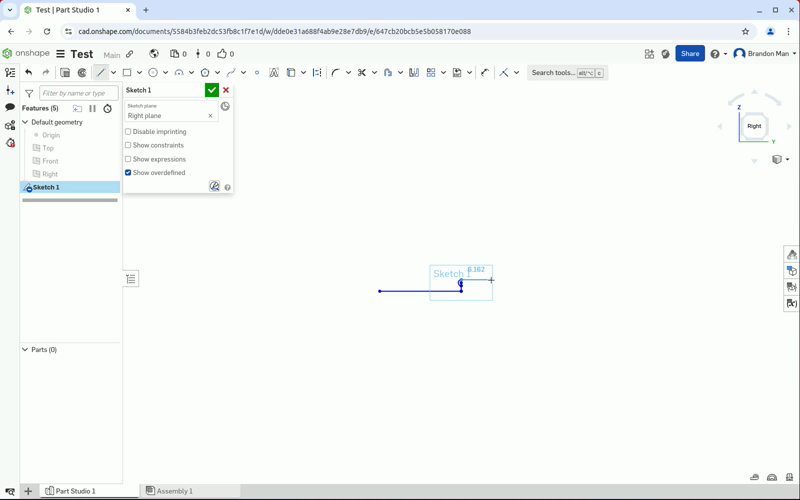
mouse_move(461, 274)
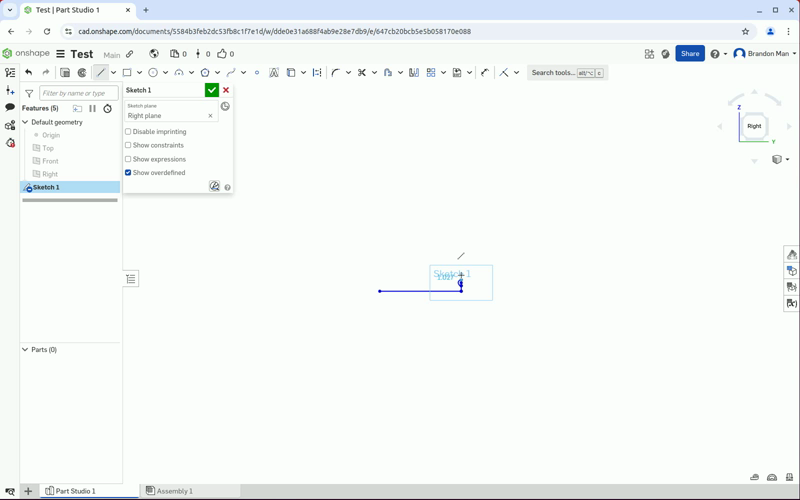
scroll(6)
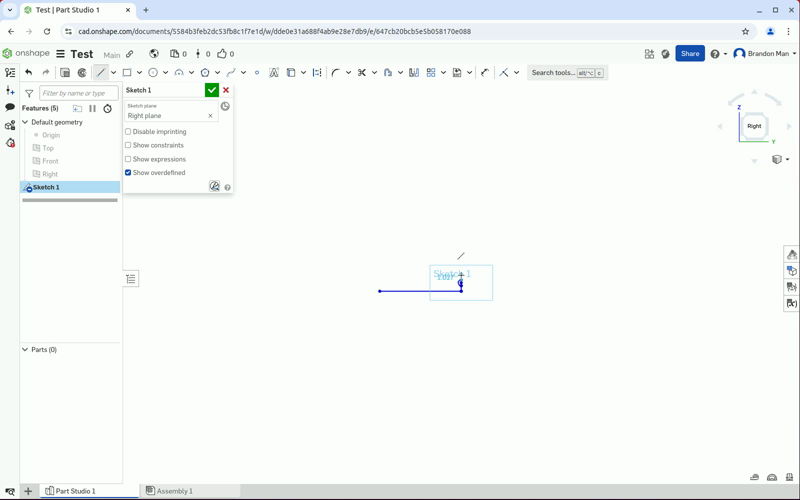
scroll(6)
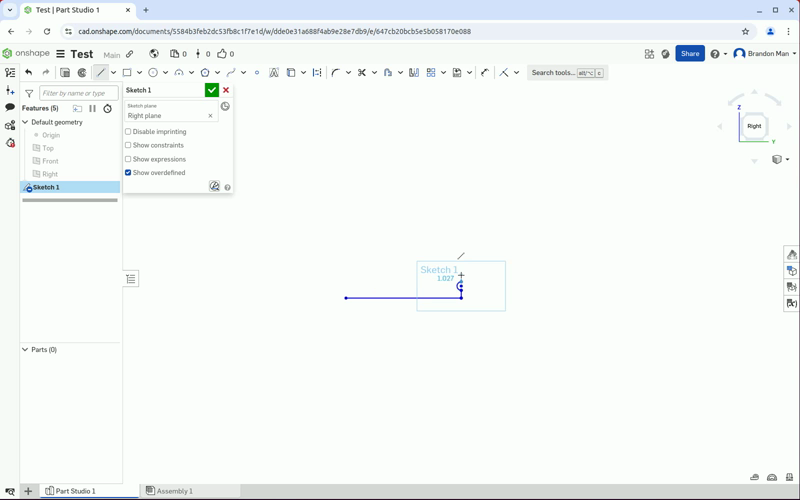
scroll(6)
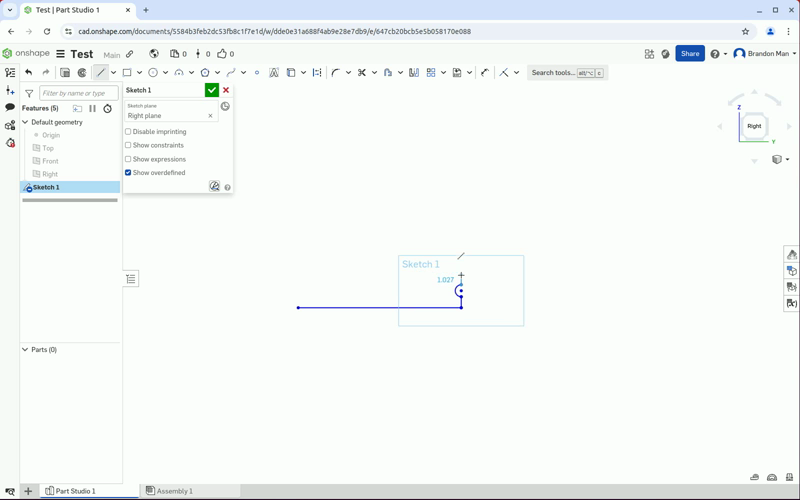
scroll(6)
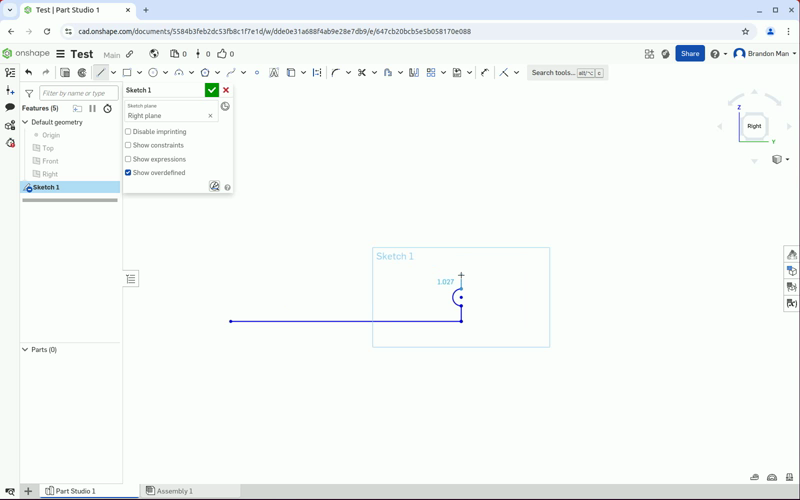
scroll(6)
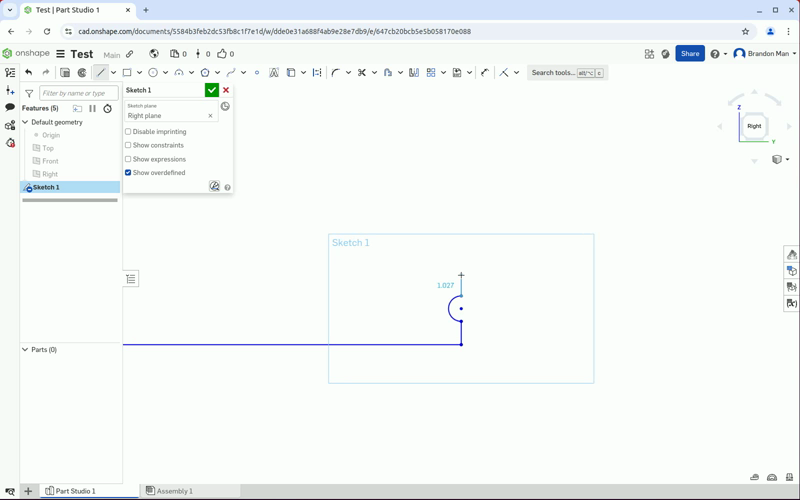
scroll(6)
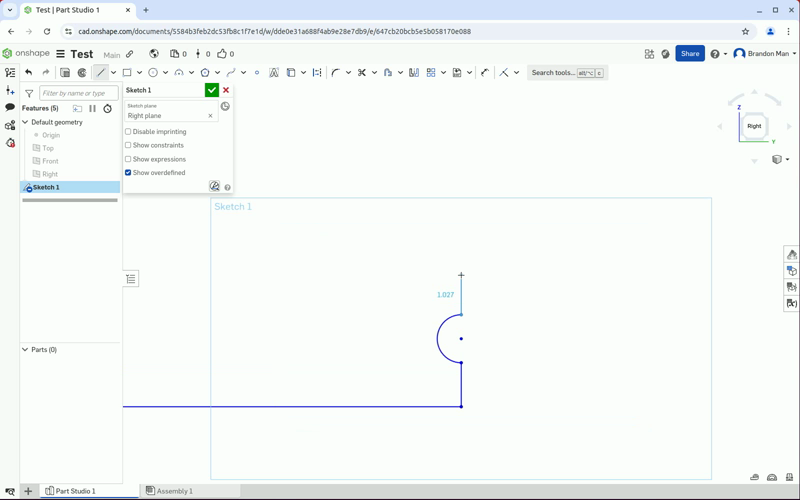
scroll(6)
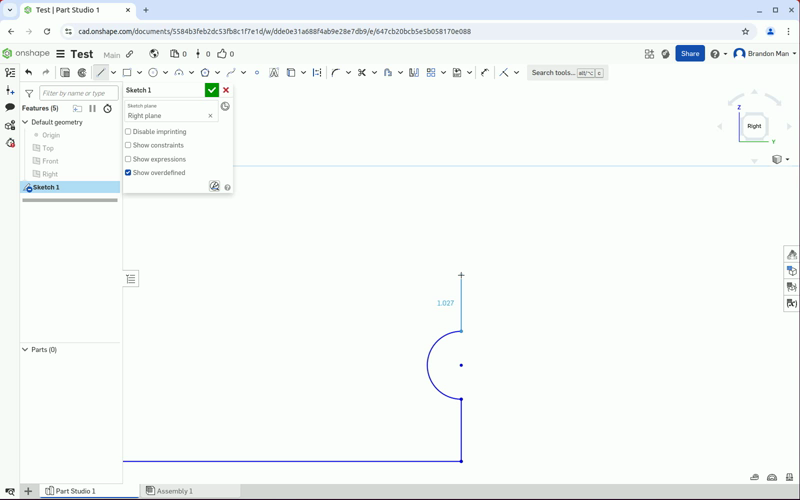
click(461, 274)
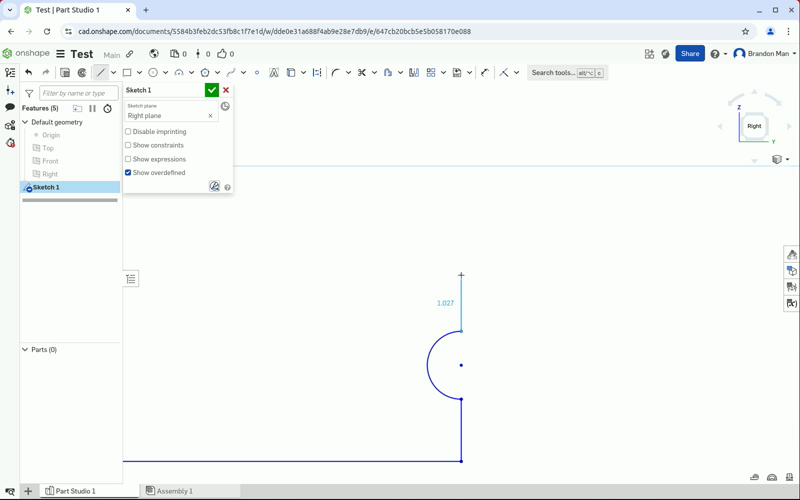
scroll(-6)
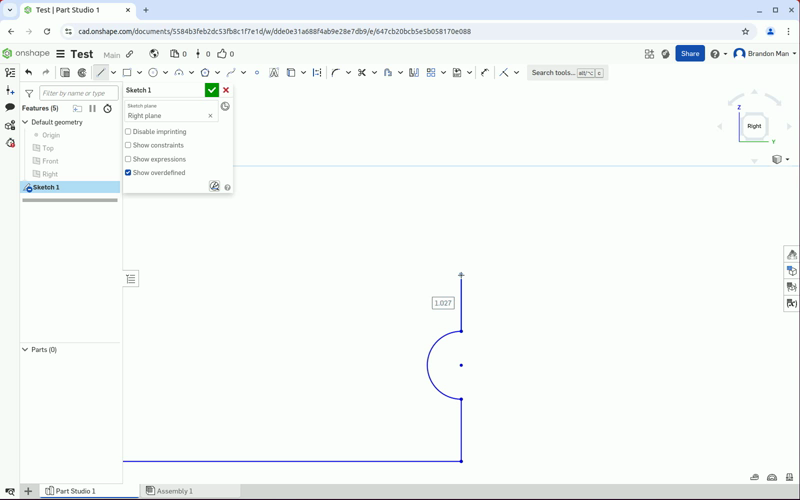
scroll(-6)
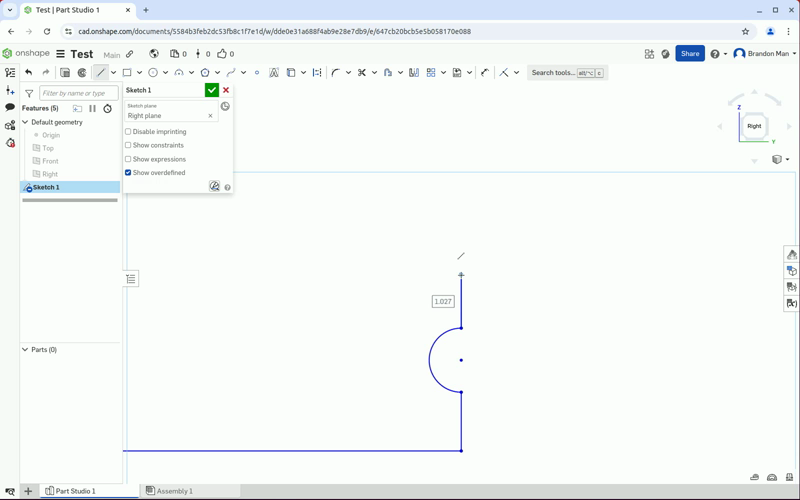
scroll(-6)
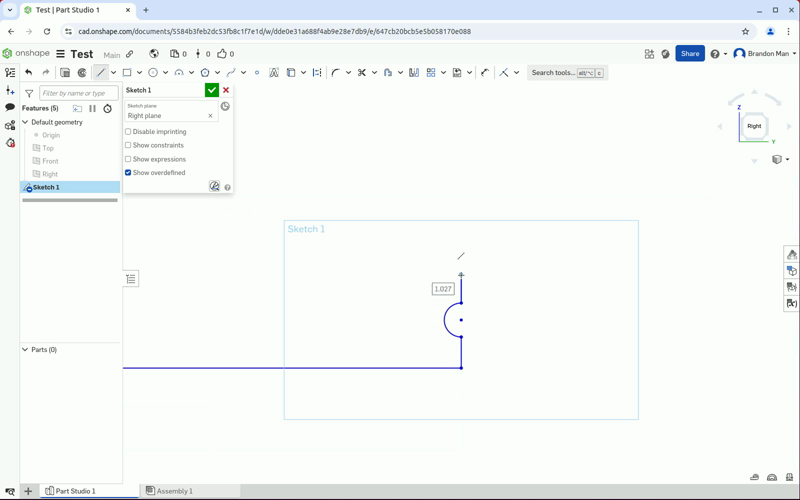
scroll(-6)
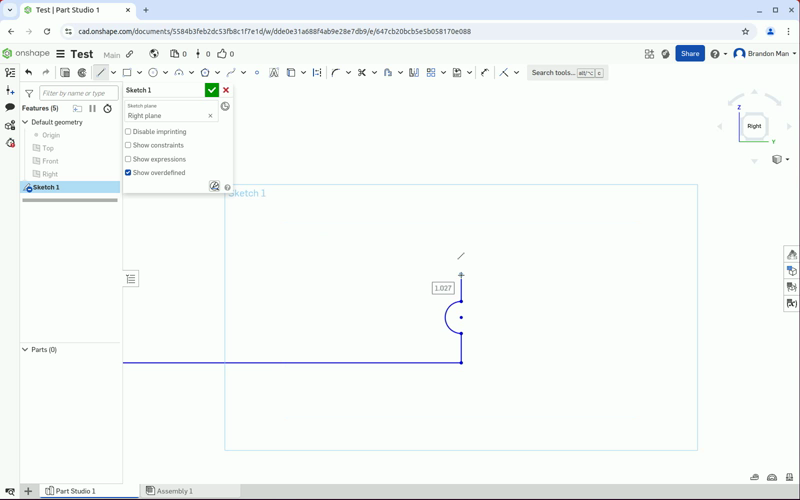
scroll(-6)
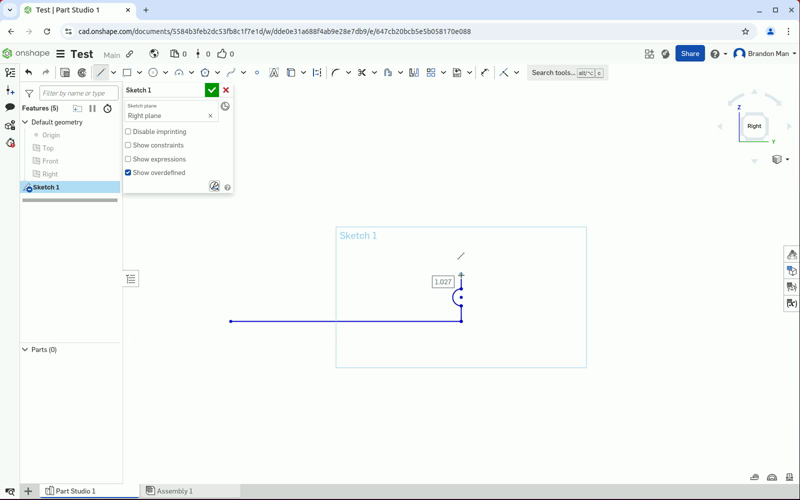
scroll(-6)
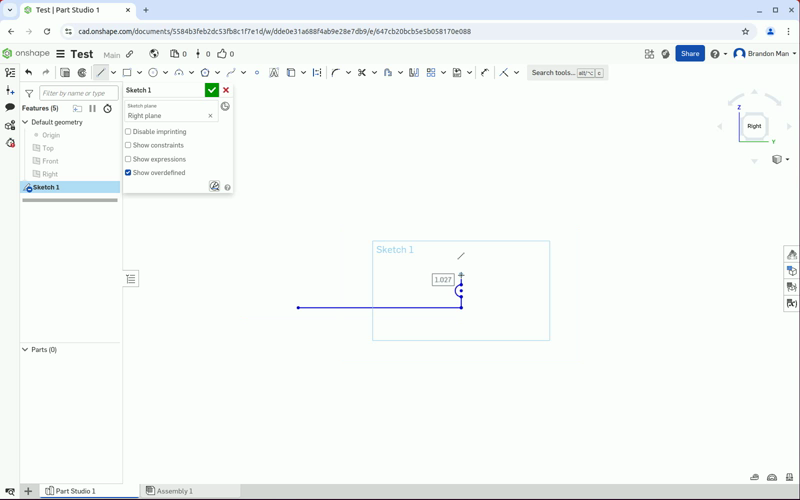
scroll(-6)
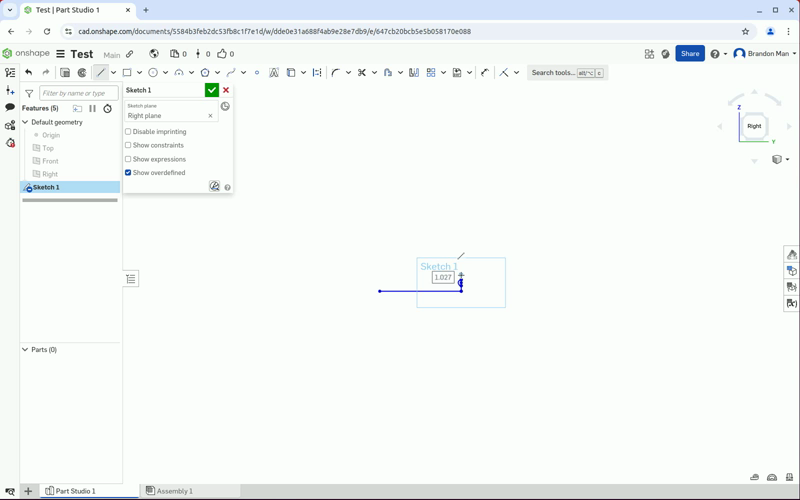
key_up(shift)
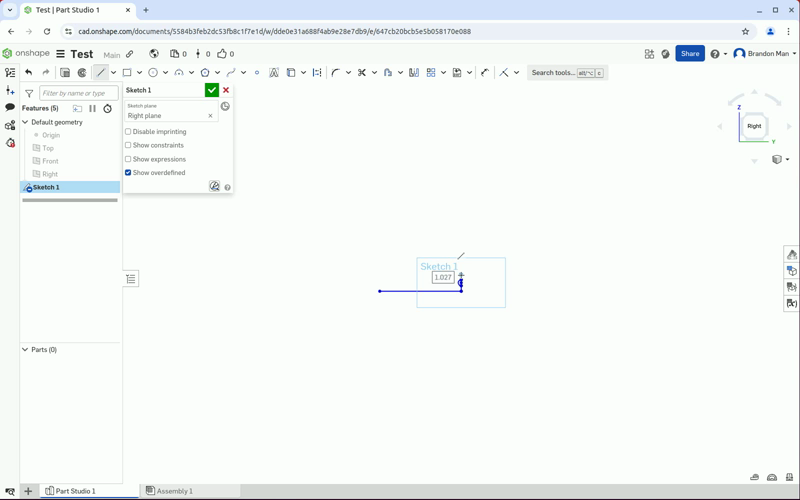
key_down(shift)
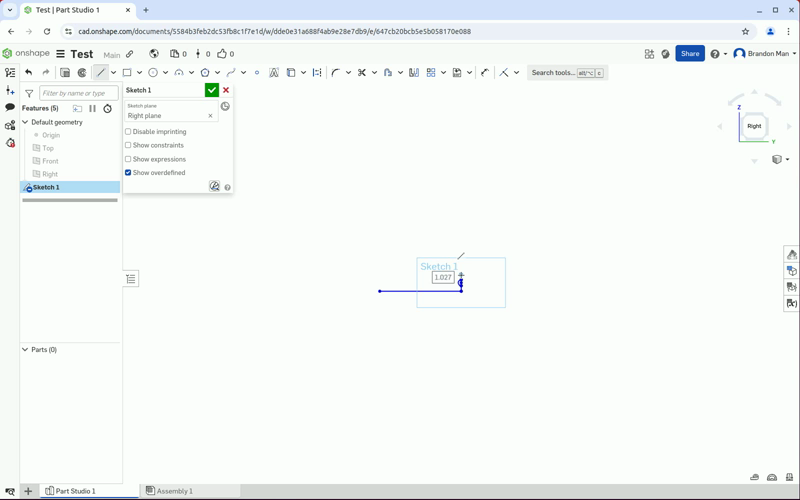
mouse_move(379, 274)
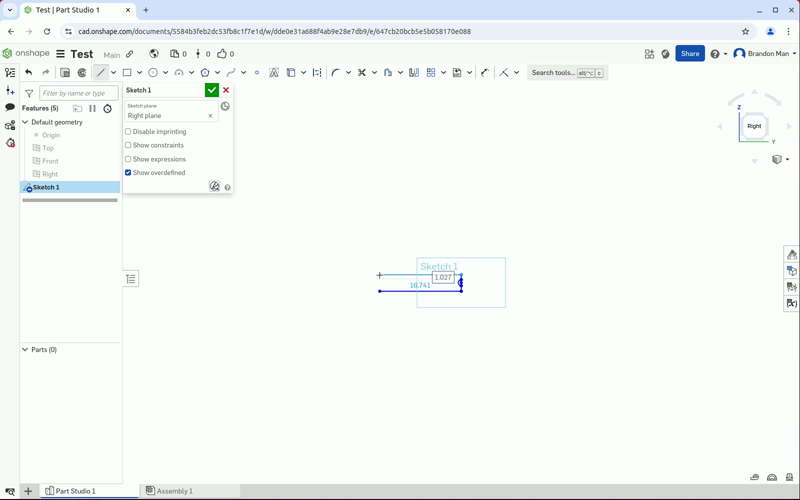
click(379, 274)
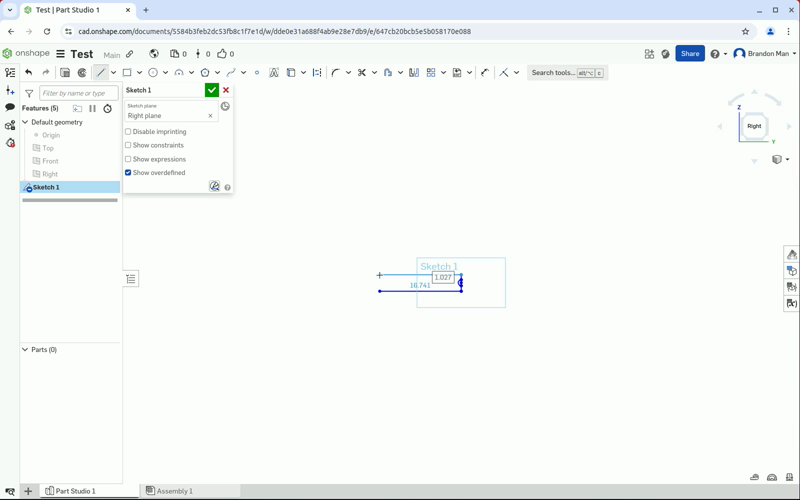
key_up(shift)
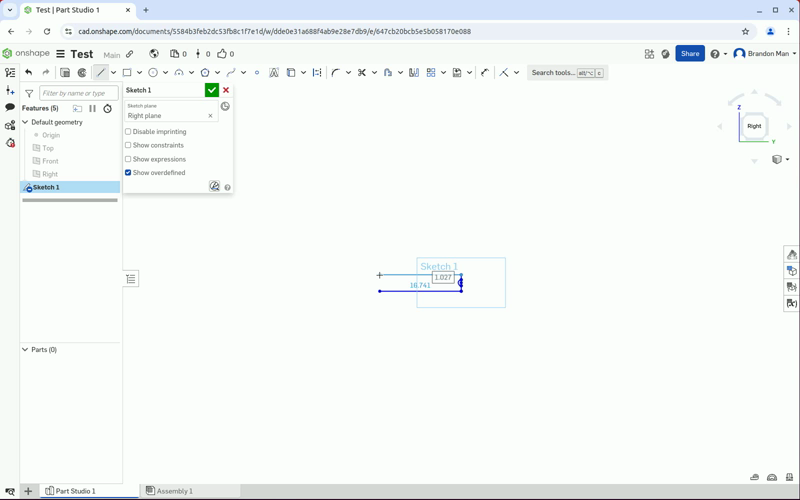
mouse_move(409, 274)
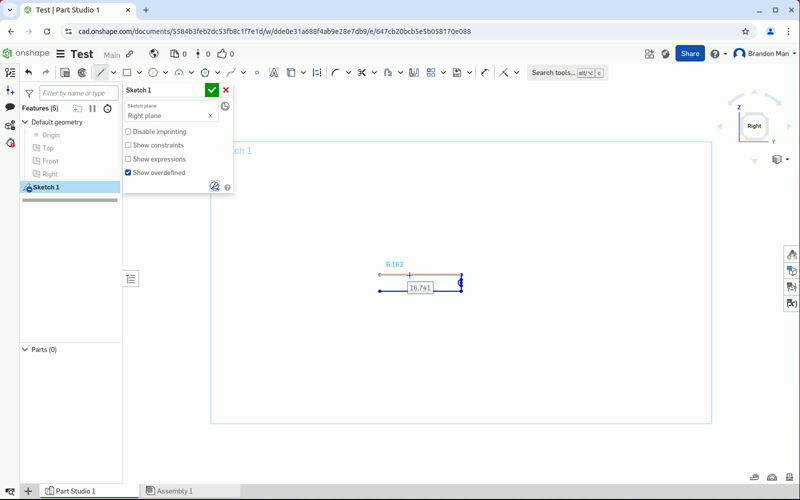
key_down(shift)
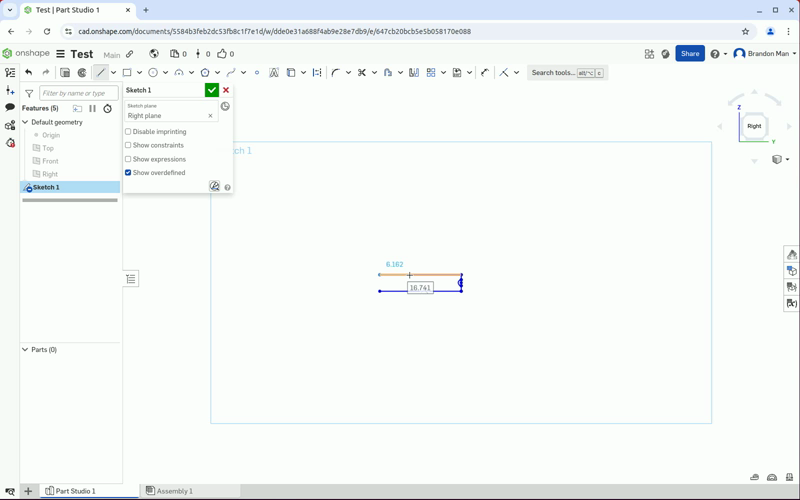
mouse_move(379, 291)
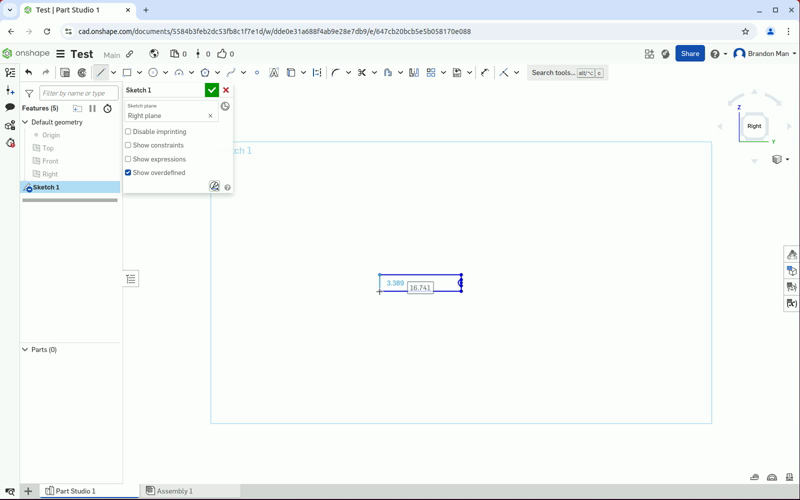
key_up(shift)
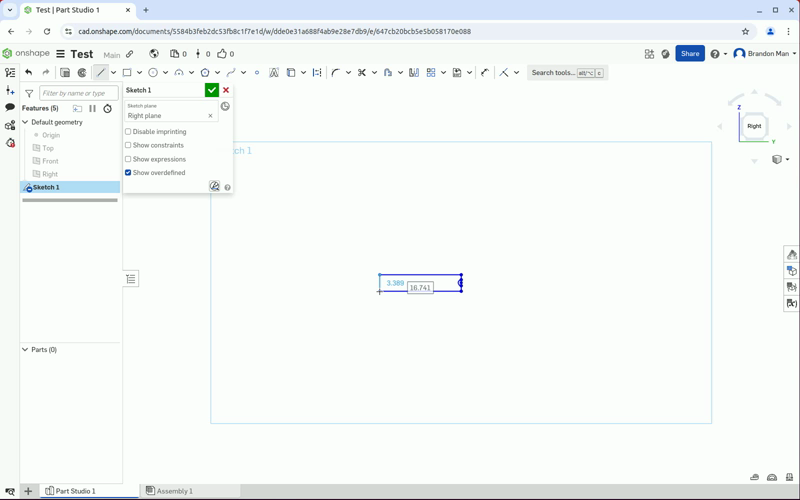
click(379, 291)
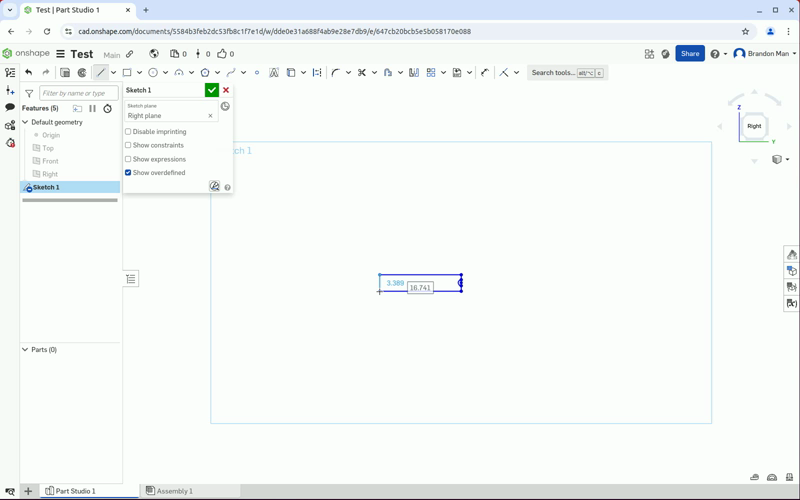
key(esc)
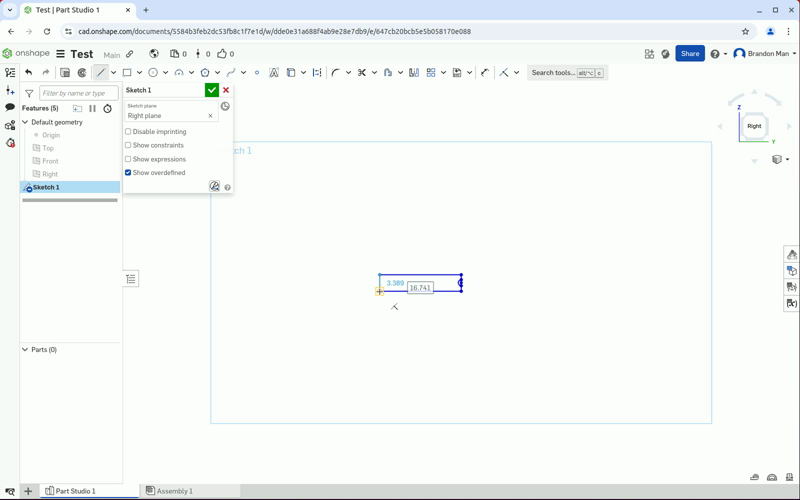
key(c)
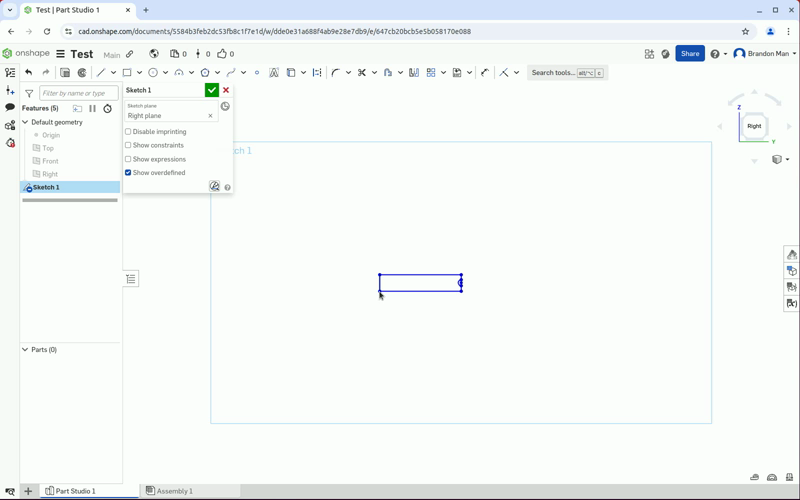
key_down(shift)
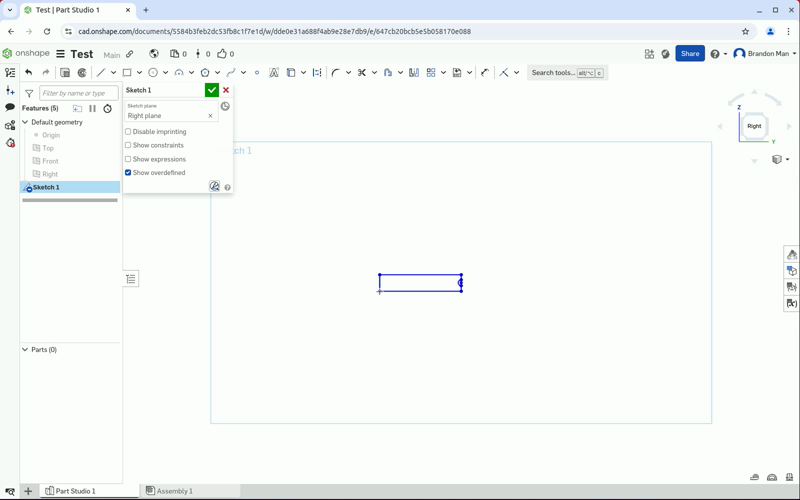
mouse_move(388, 282)
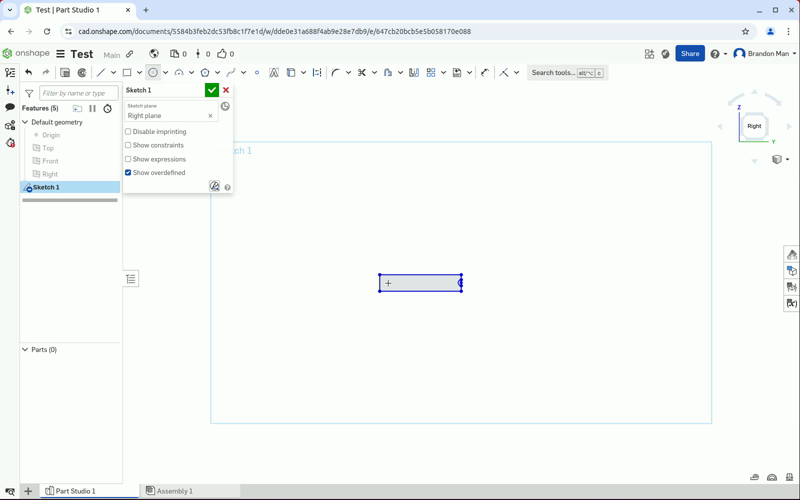
click(388, 282)
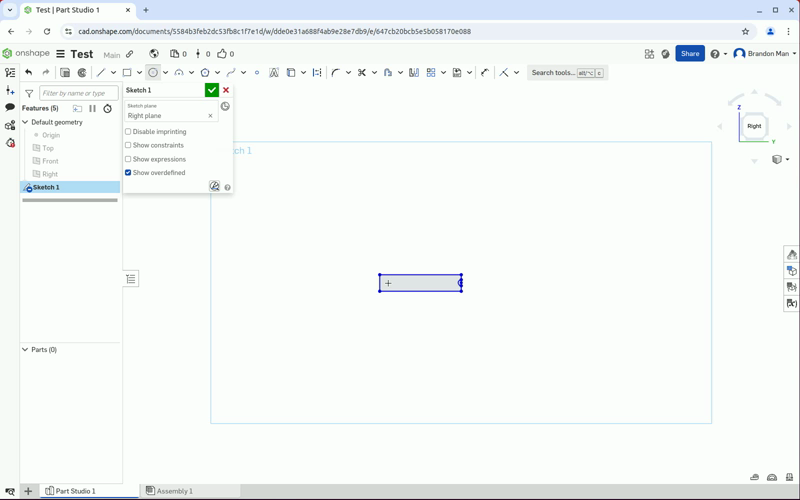
key_up(shift)
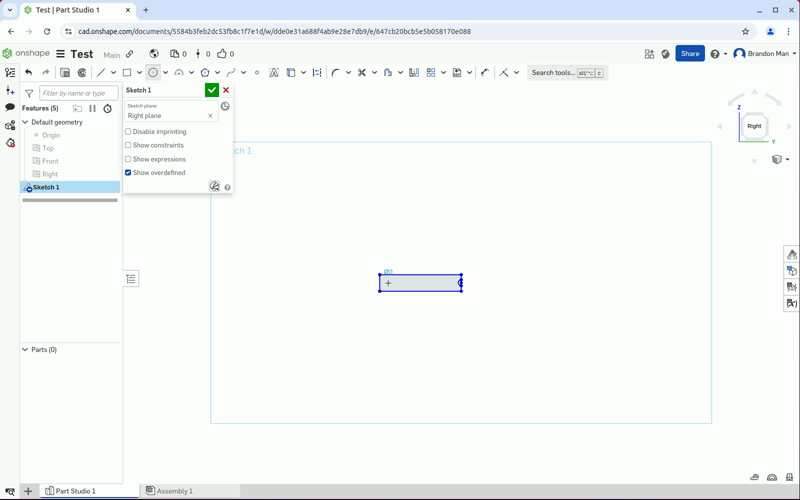
mouse_move(391, 282)
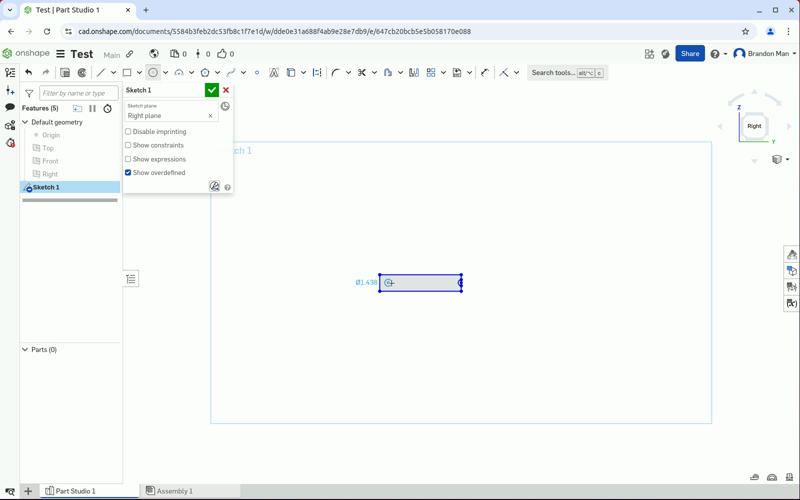
click(391, 282)
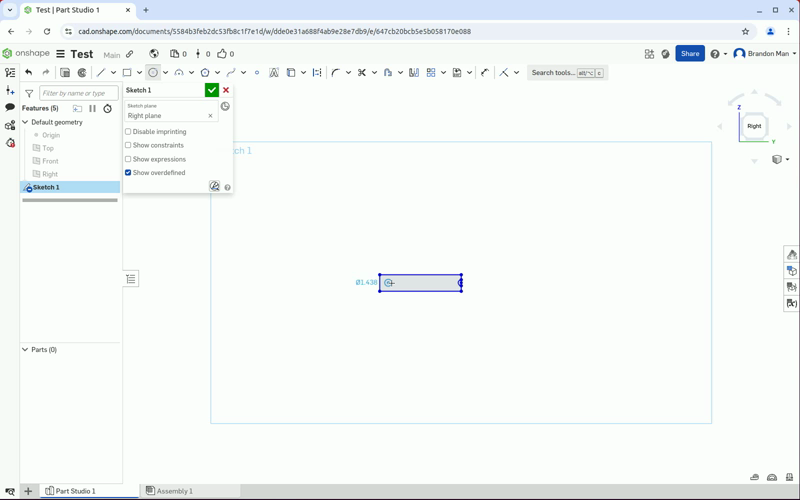
key(esc)
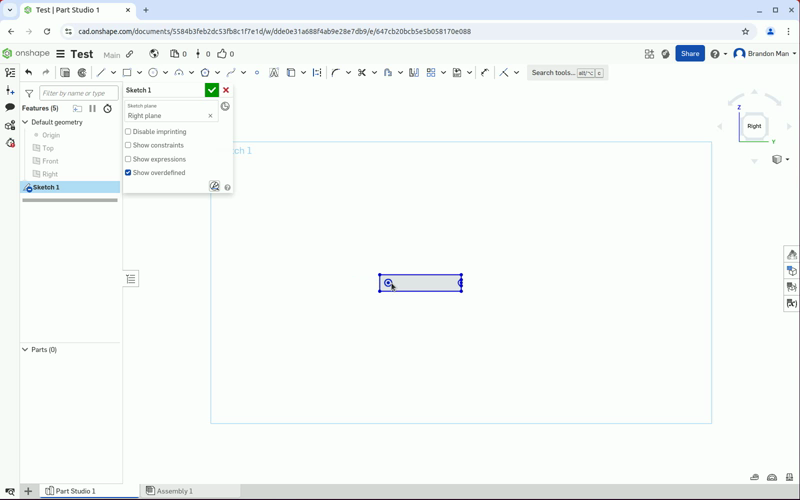
mouse_move(410, 275)
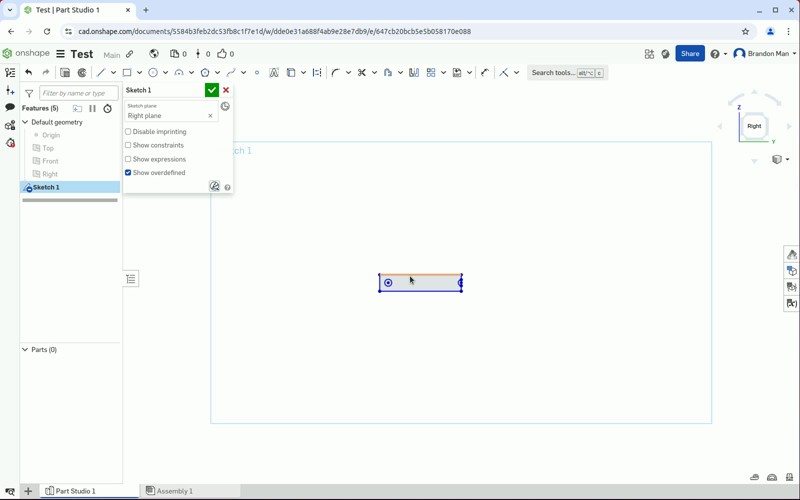
scroll(6)
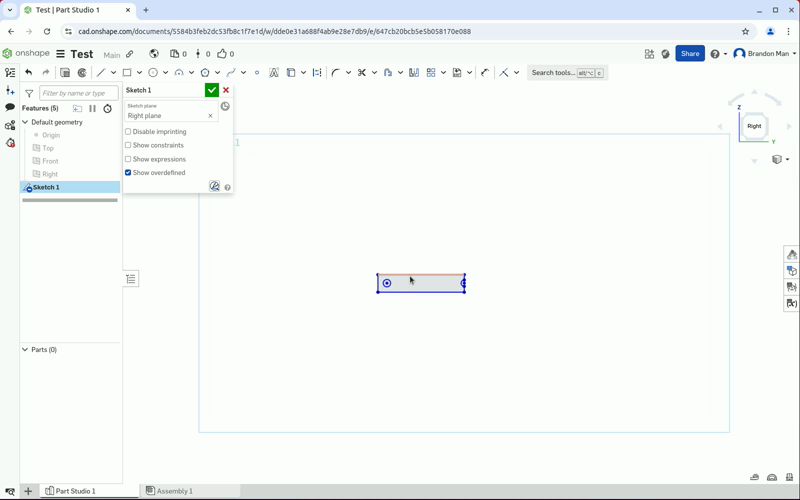
scroll(6)
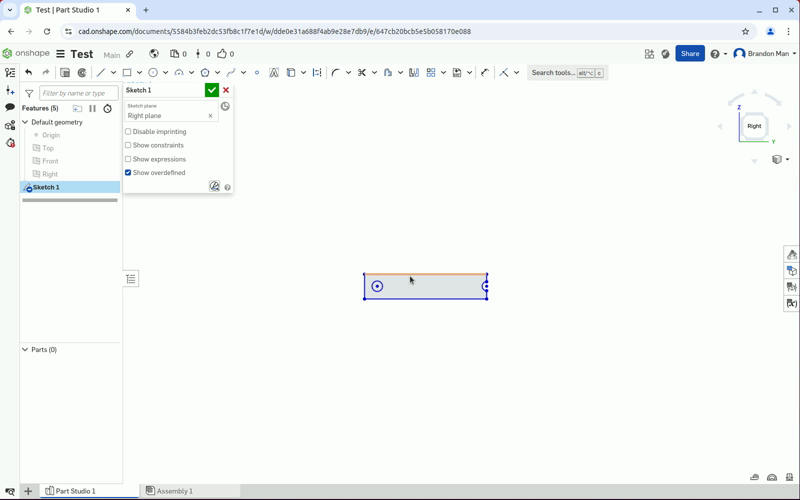
scroll(6)
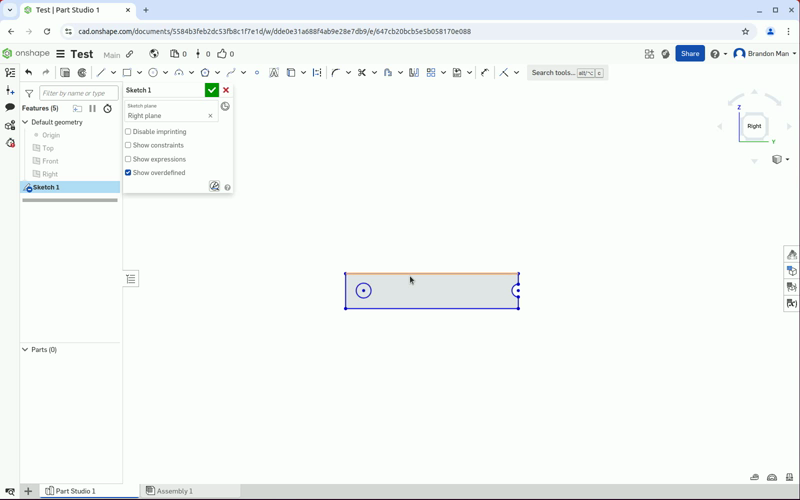
scroll(6)
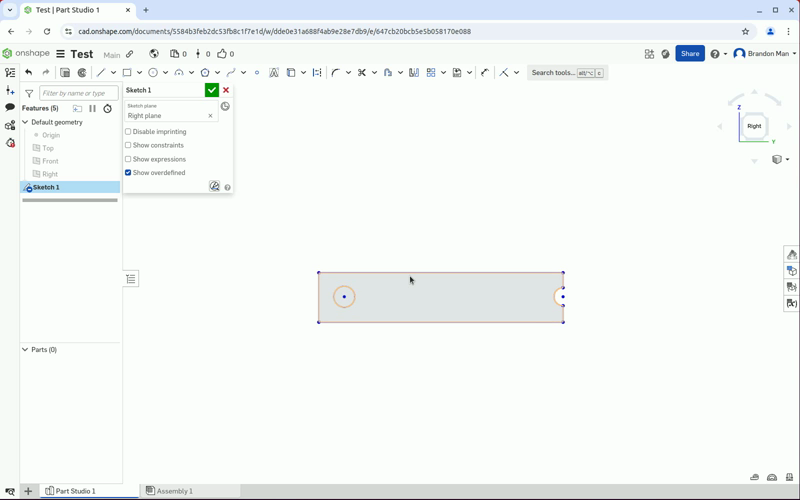
scroll(6)
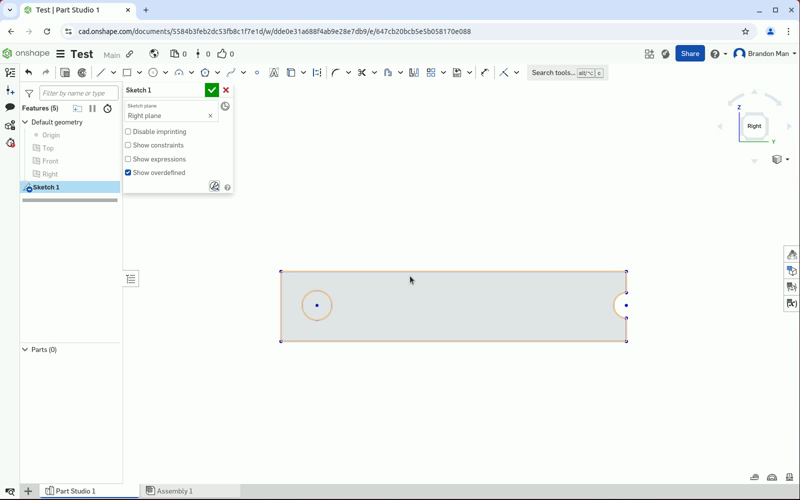
scroll(6)
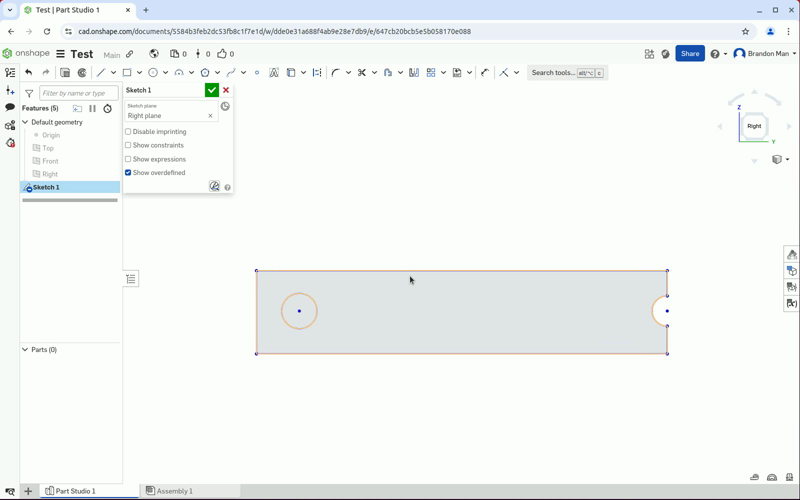
scroll(6)
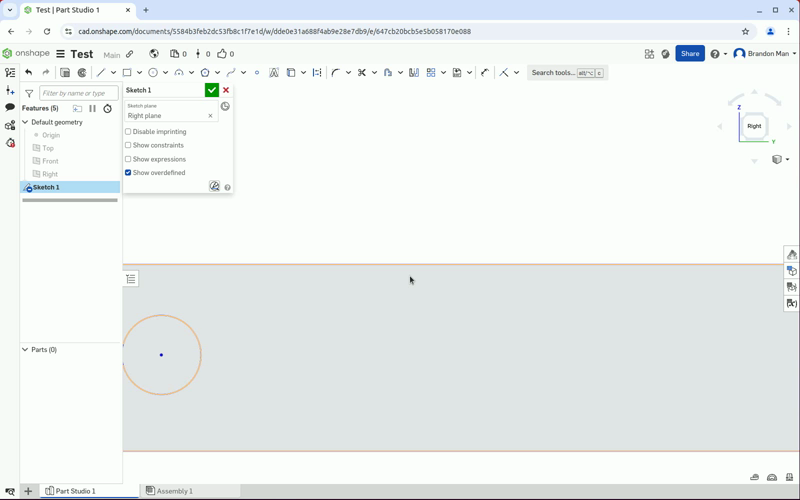
click(410, 275)
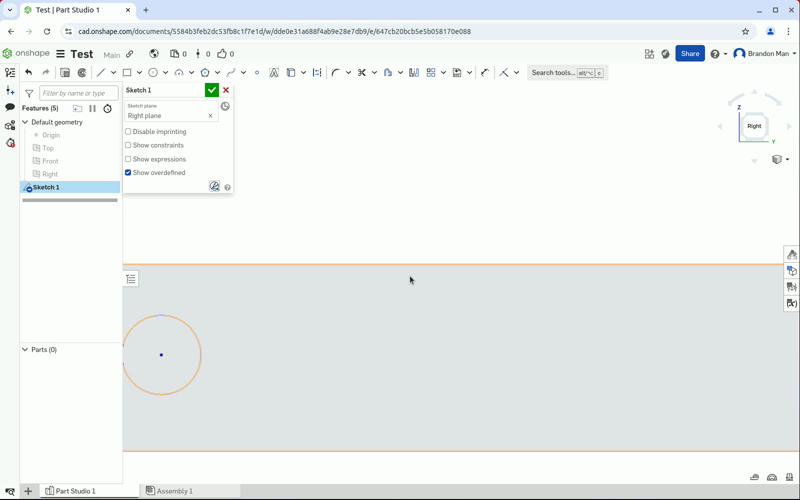
scroll(-6)
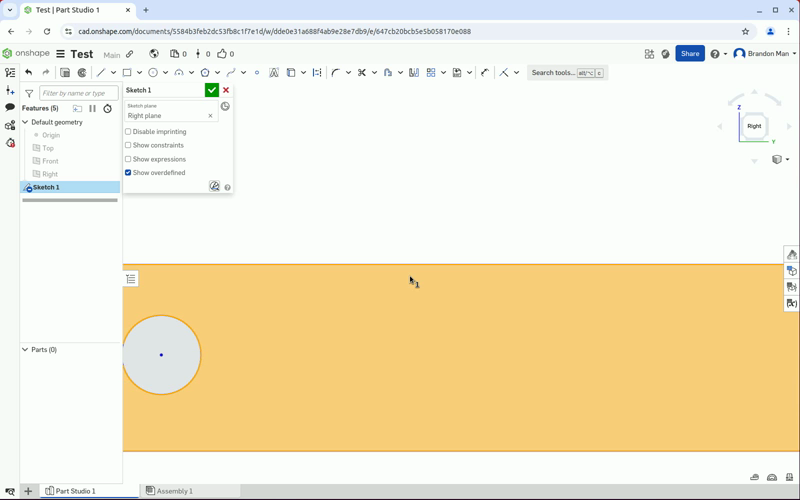
scroll(-6)
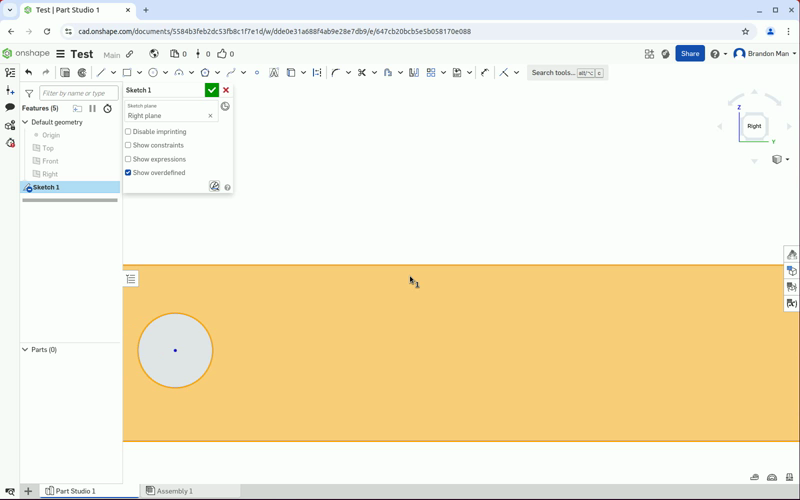
scroll(-6)
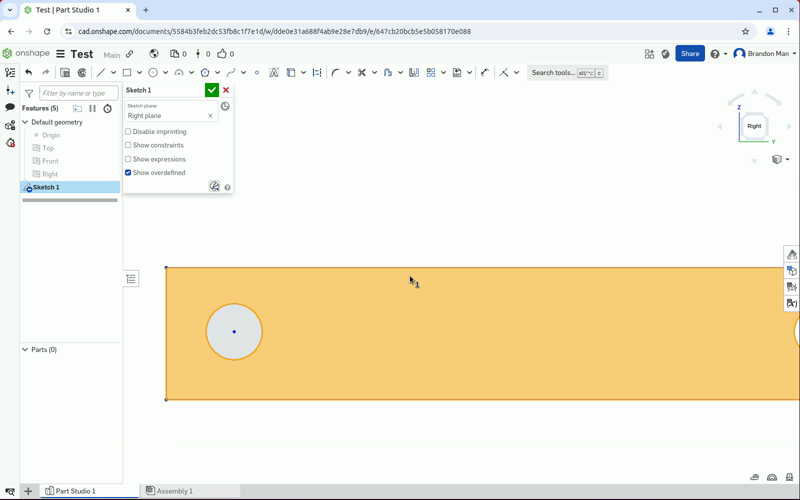
scroll(-6)
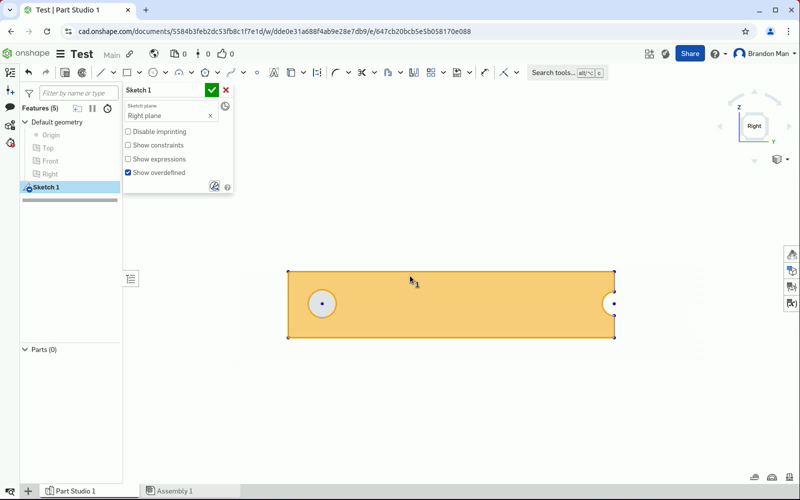
scroll(-6)
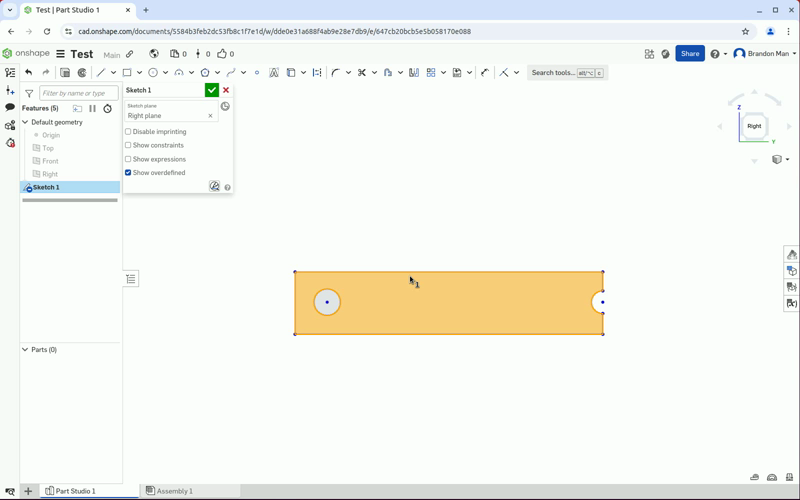
scroll(-6)
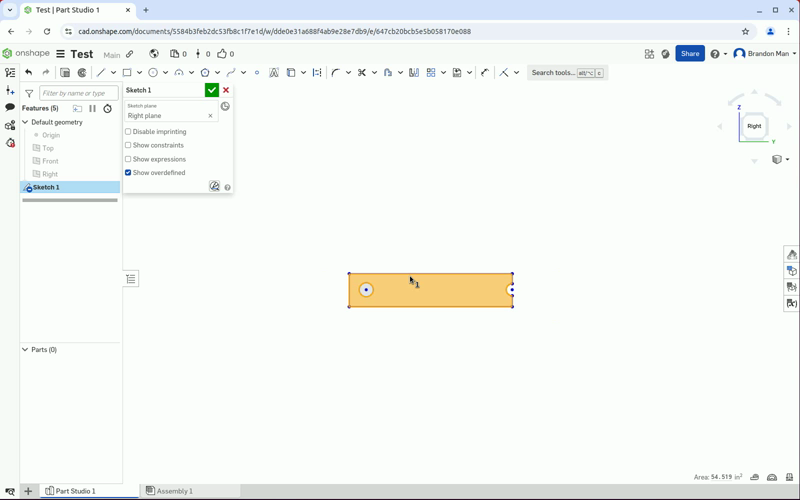
scroll(-6)
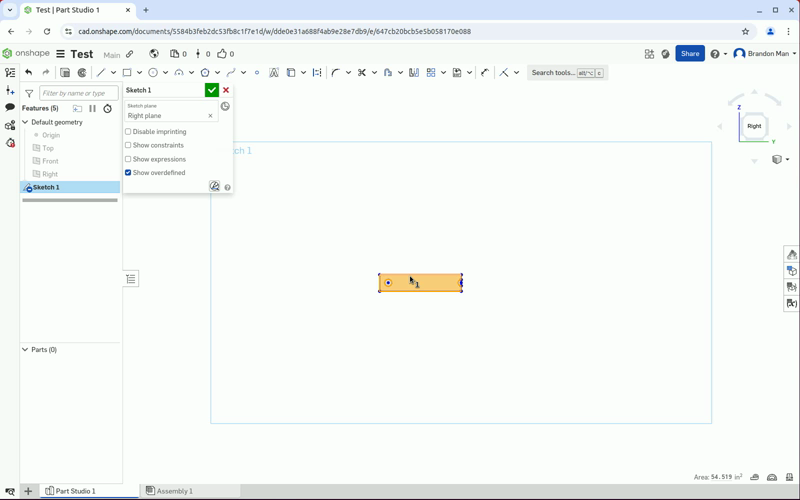
mouse_move(73, 352)
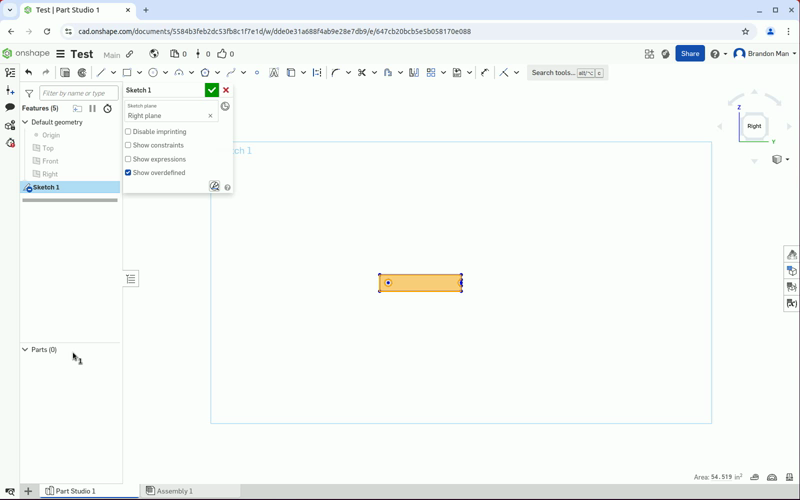
key(shift+y)
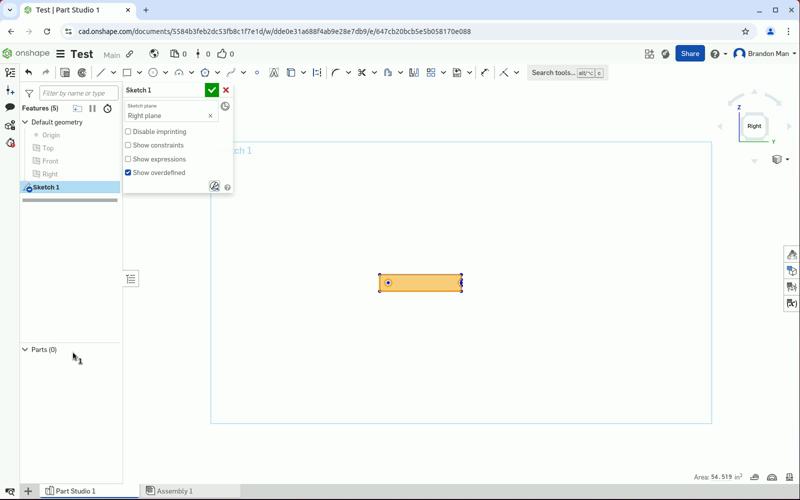
key(shift+e)
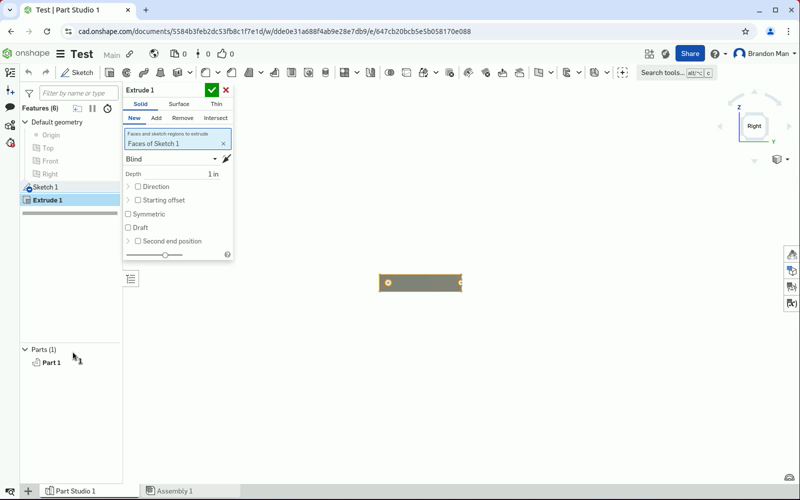
mouse_move(143, 106)
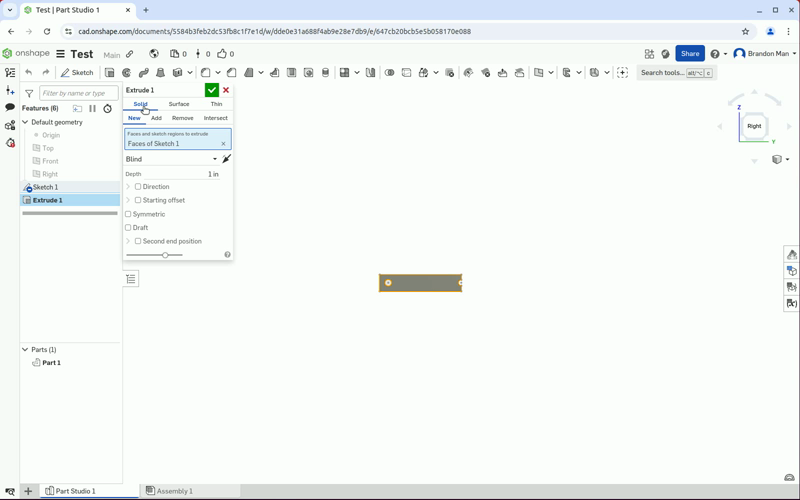
click(143, 106)
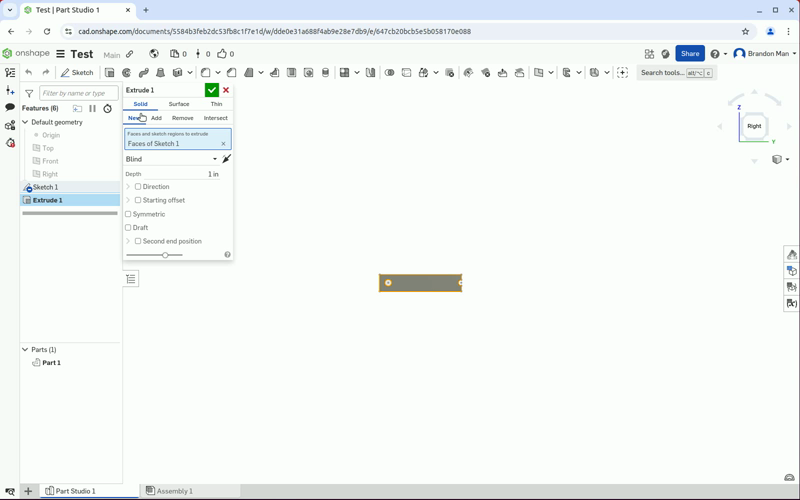
mouse_move(137, 120)
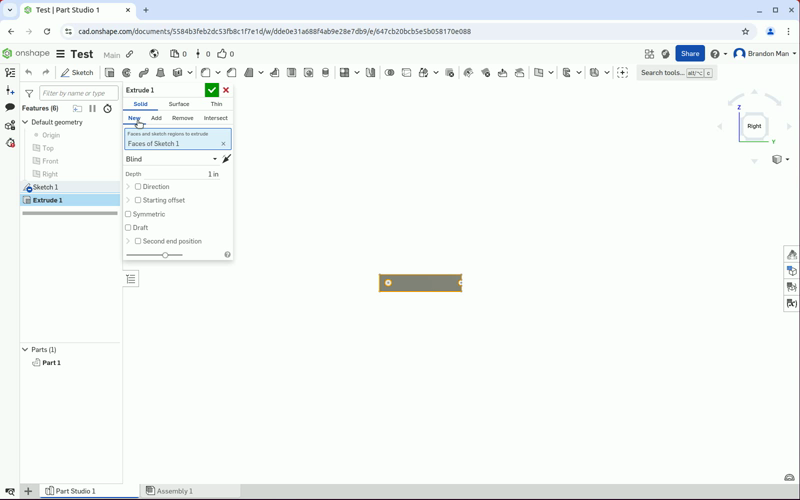
click(137, 120)
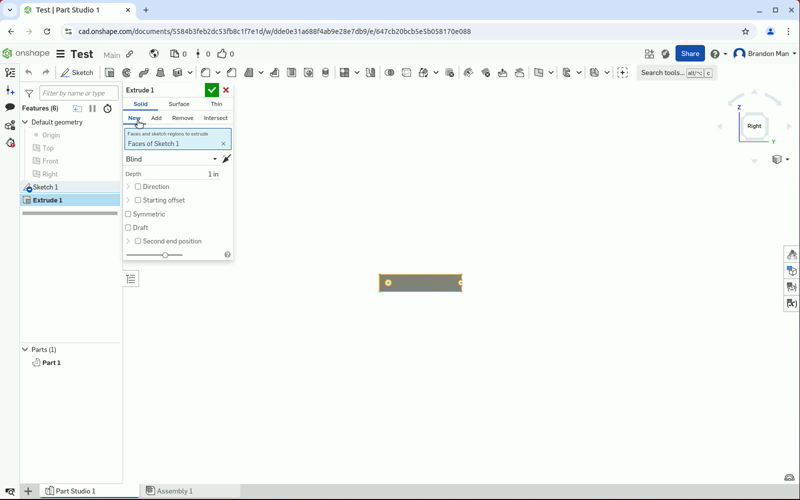
key(tab, 4)
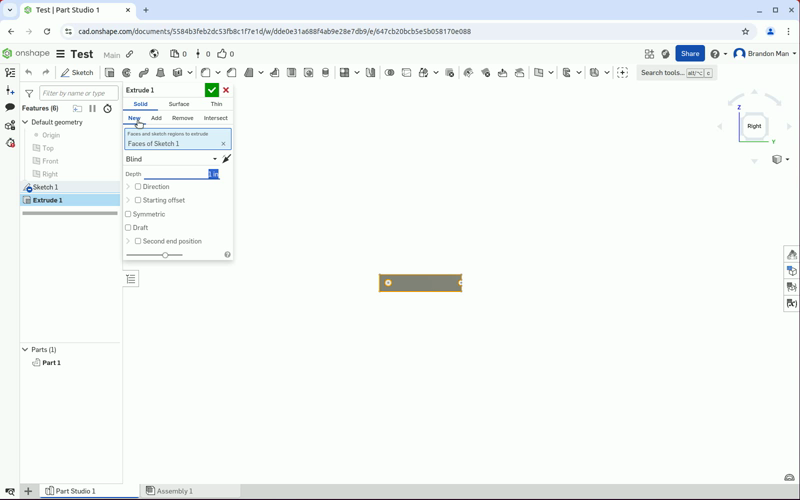
text(5.055)
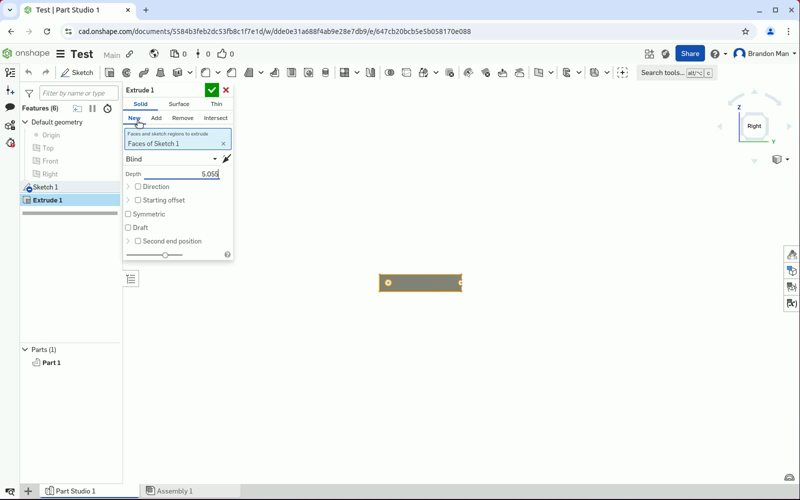
key(enter)
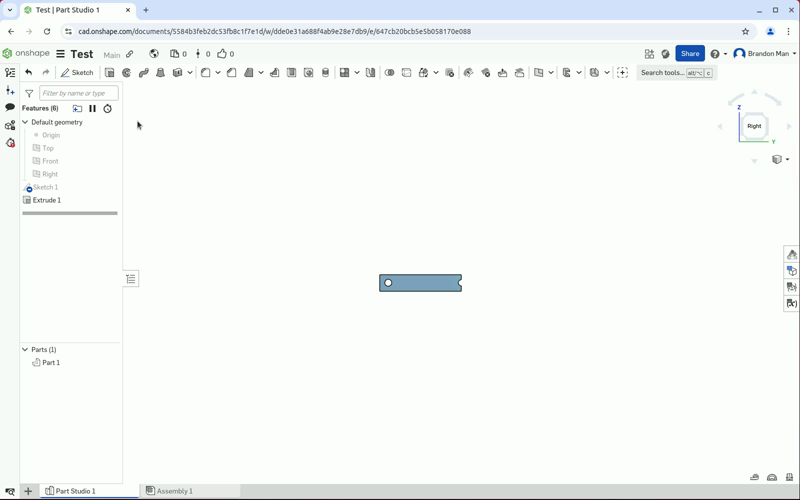
key(shift+h)
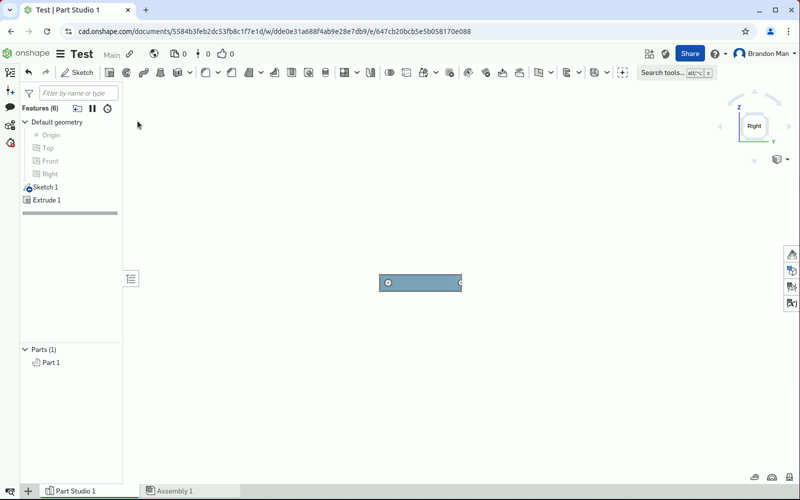
key(shift+h)
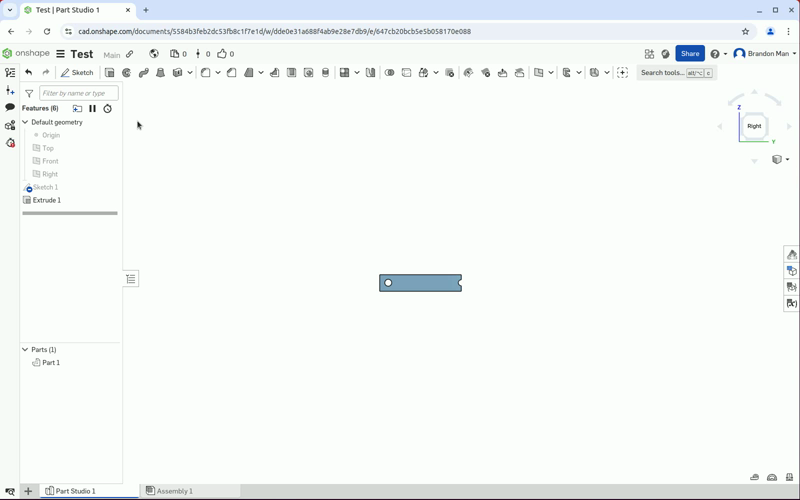
mouse_move(73, 189)
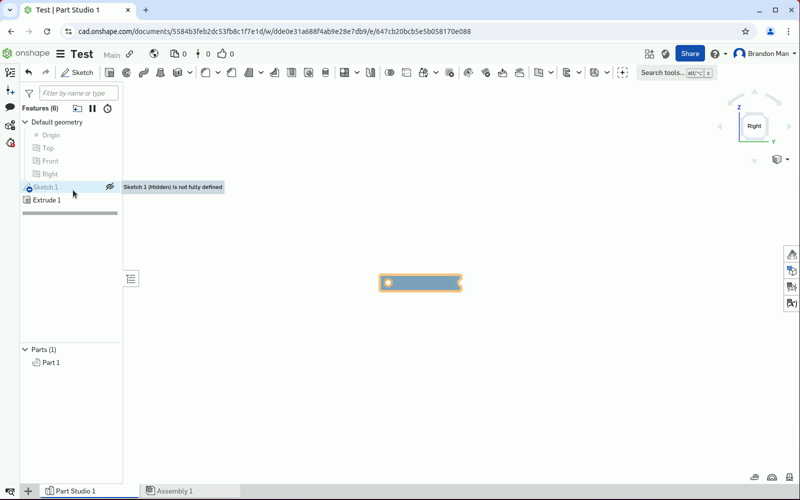
click(73, 189)
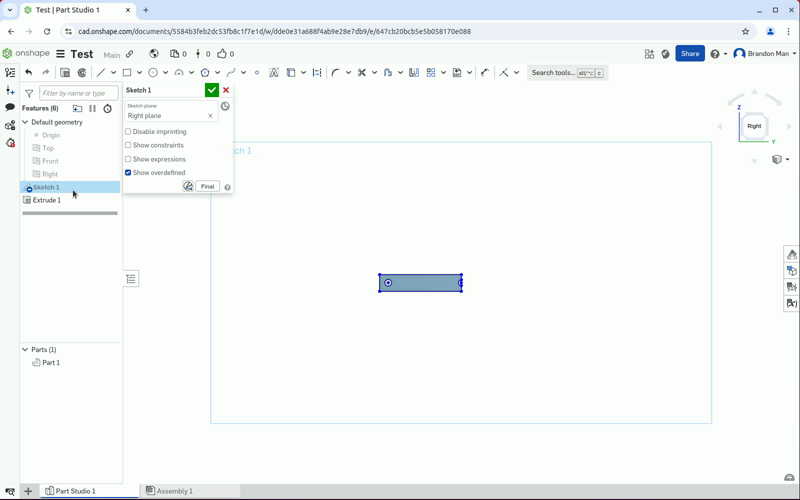
mouse_move(229, 92)
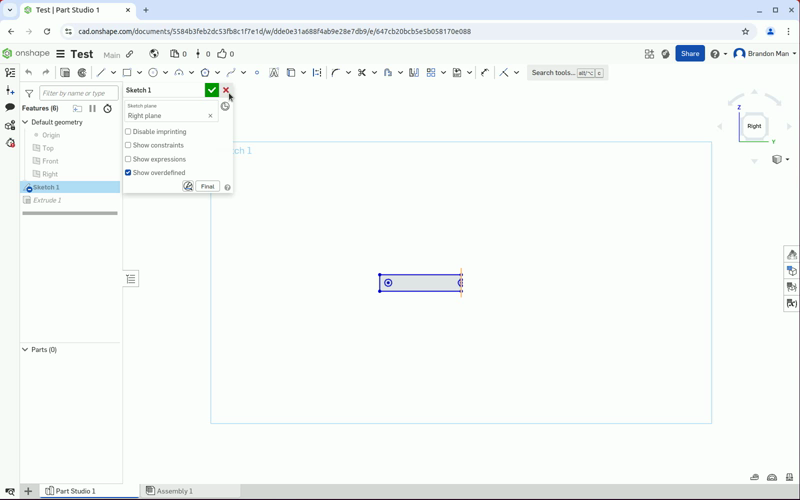
click(229, 92)
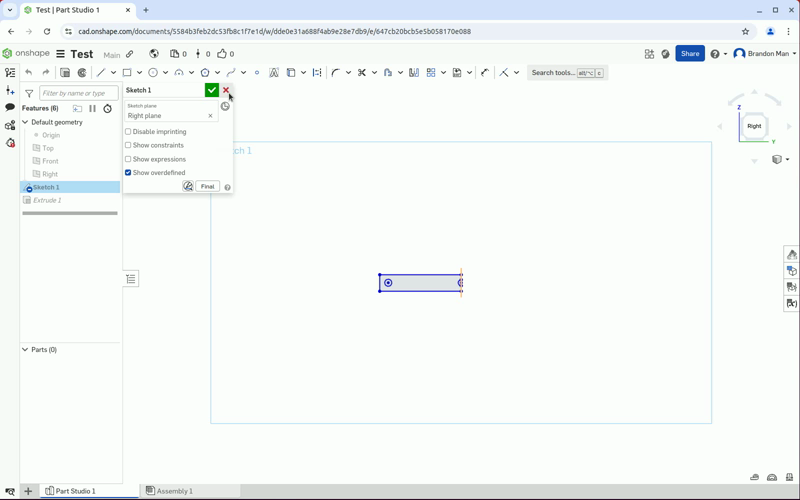
key(shift+s)
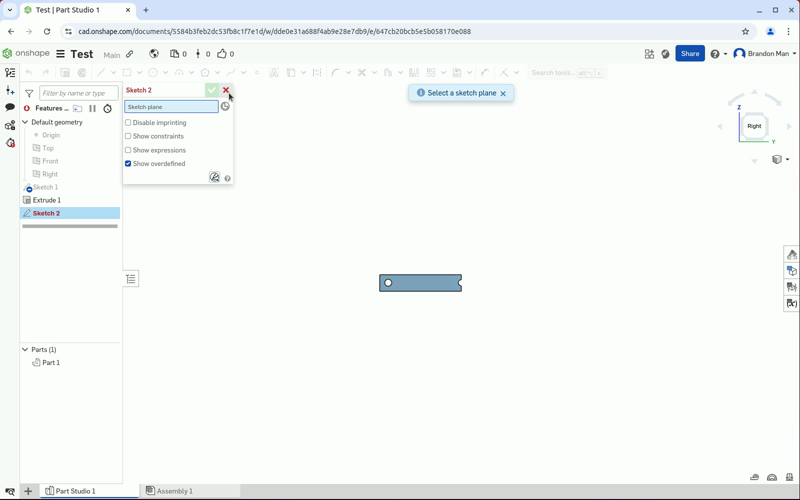
mouse_move(73, 176)
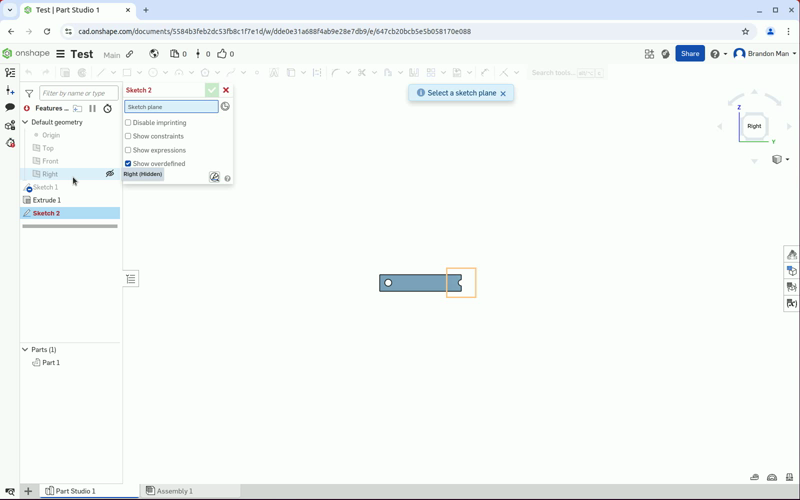
click(73, 176)
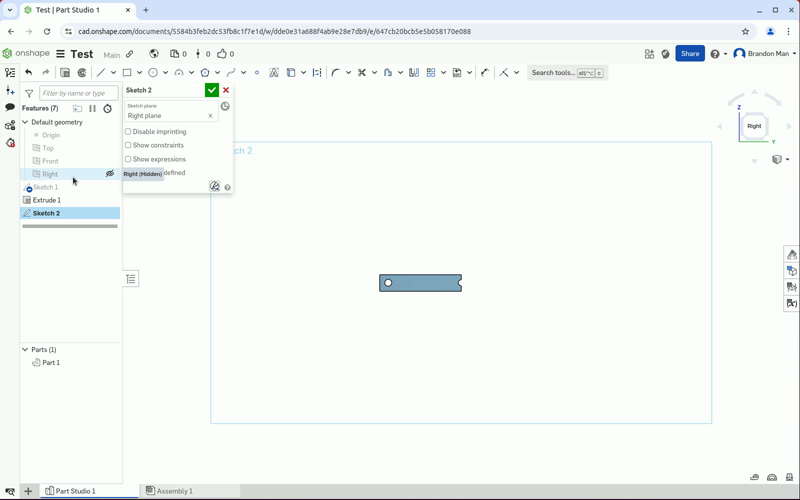
mouse_move(73, 352)
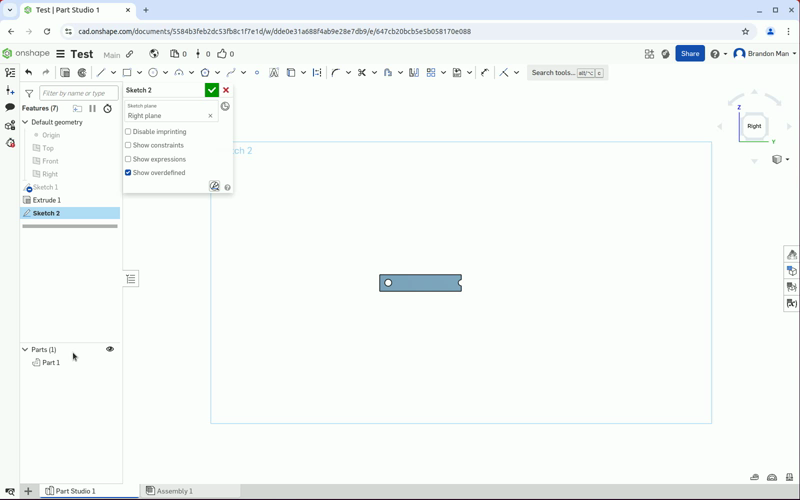
key(y)
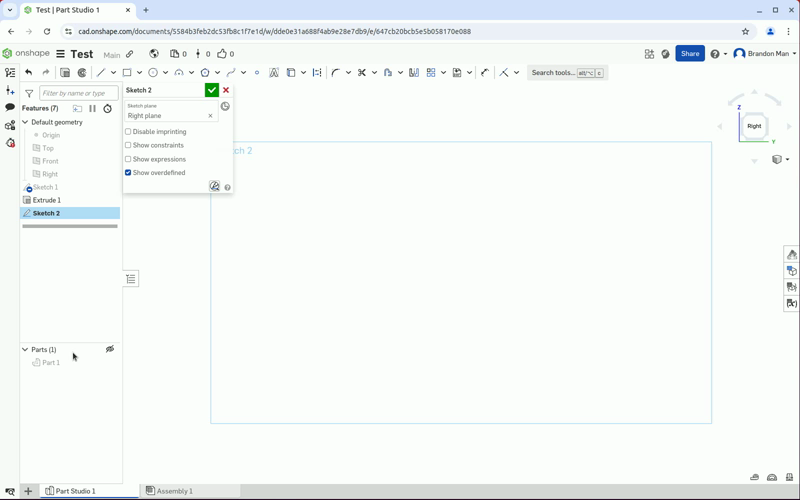
key(l)
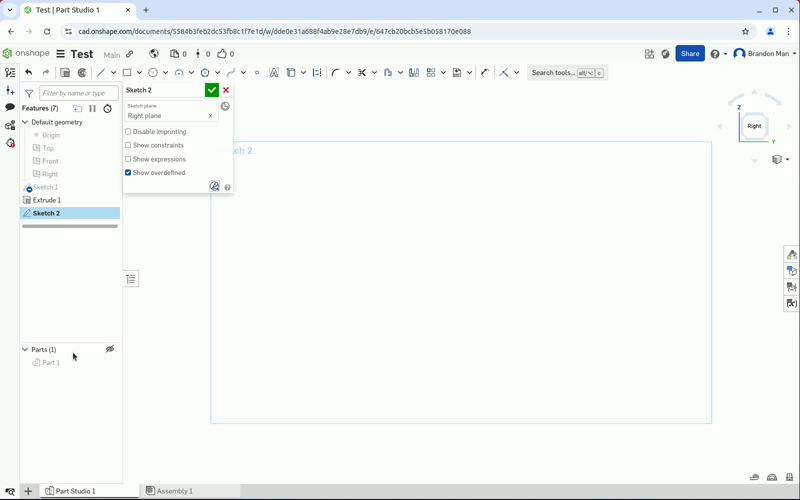
key_down(shift)
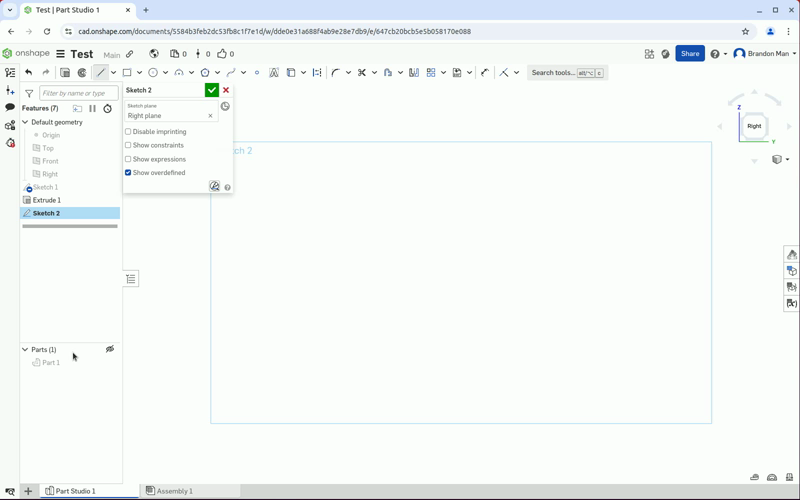
mouse_move(460, 291)
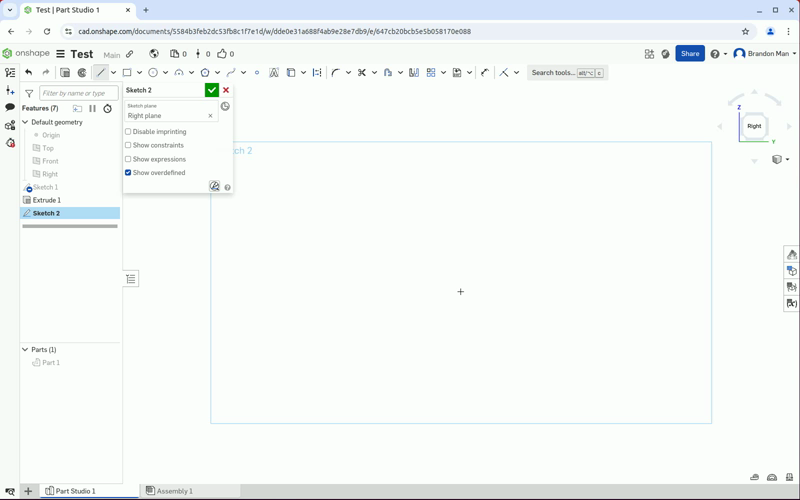
click(460, 291)
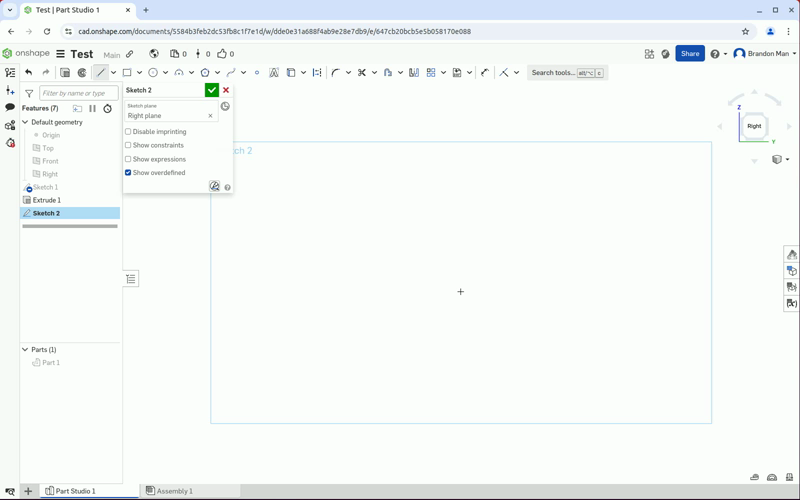
key_up(shift)
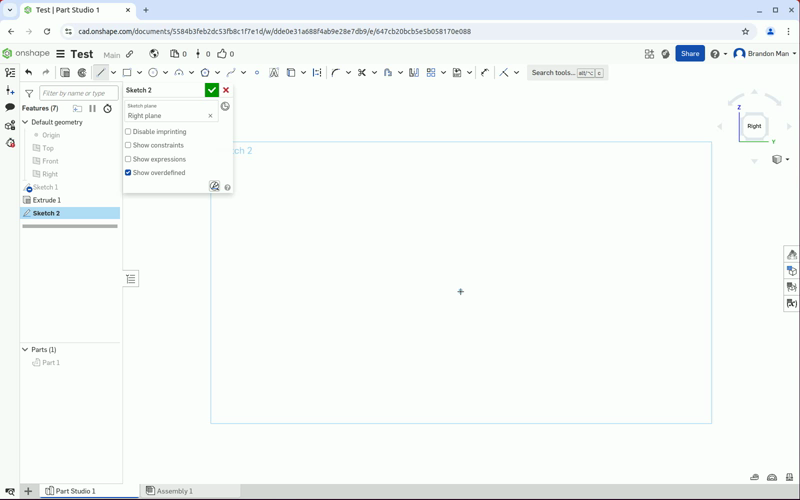
key_down(shift)
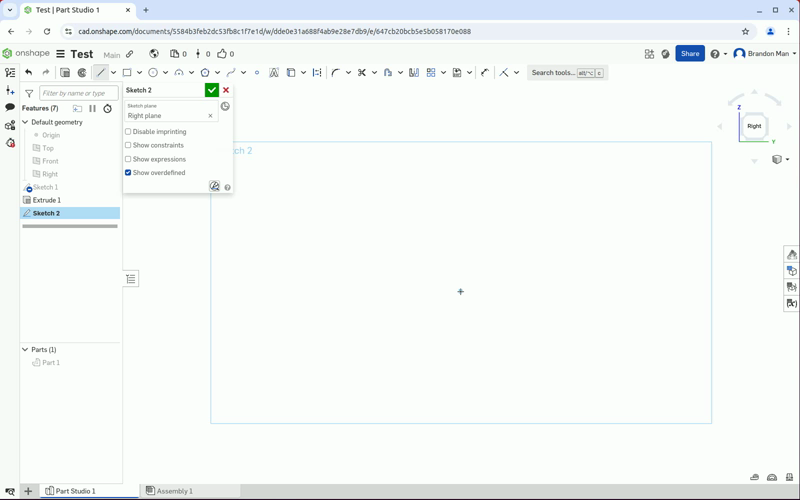
mouse_move(573, 291)
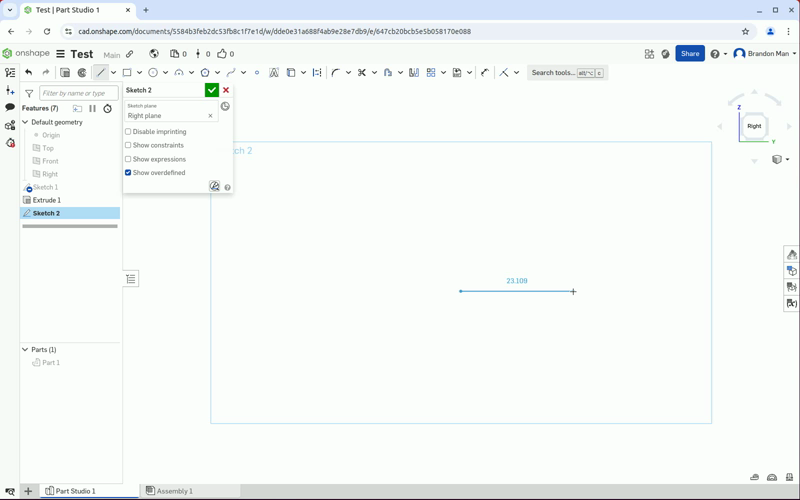
click(573, 291)
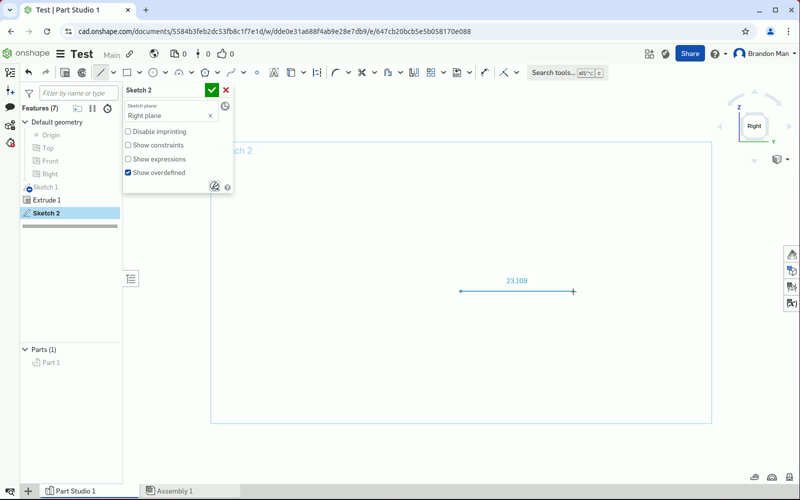
key_up(shift)
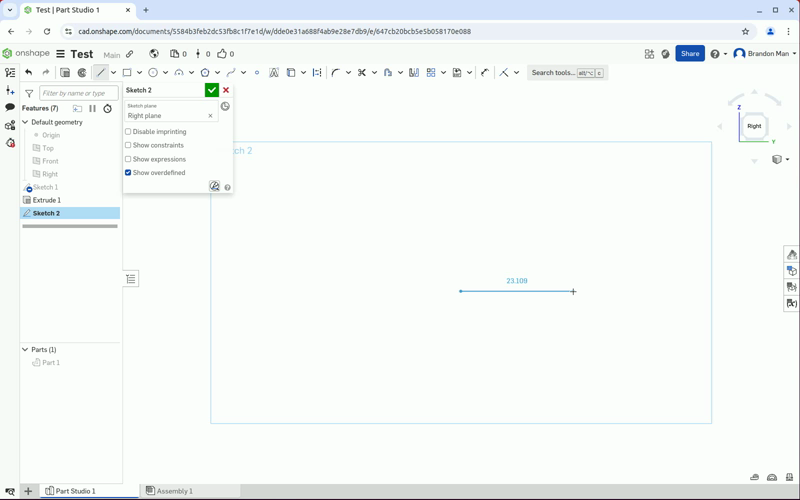
key_down(shift)
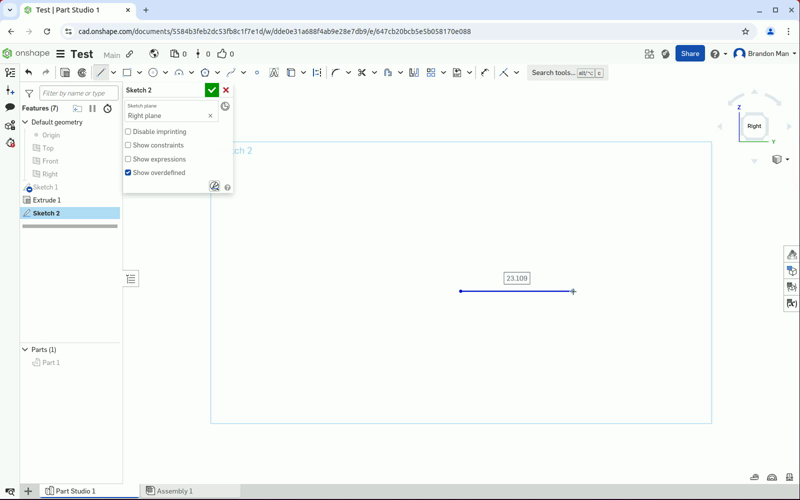
mouse_move(589, 291)
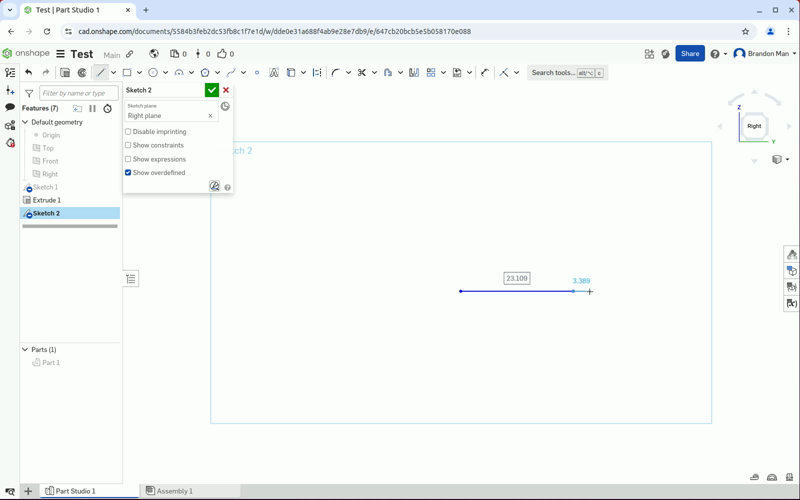
mouse_move(573, 274)
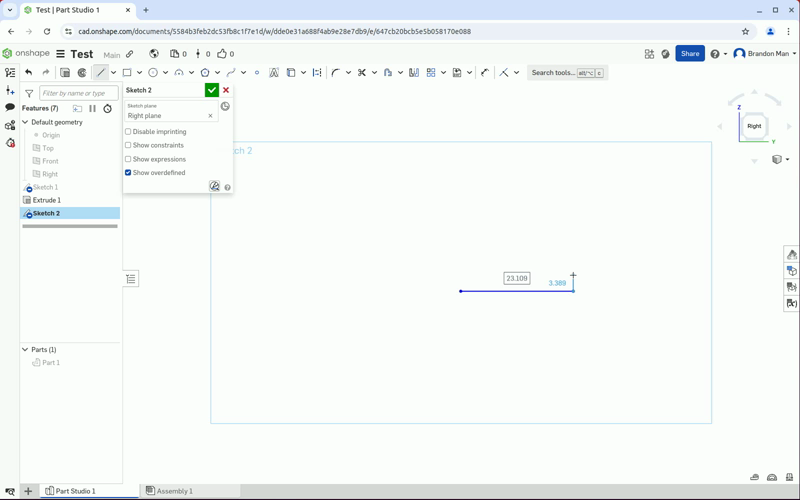
click(573, 274)
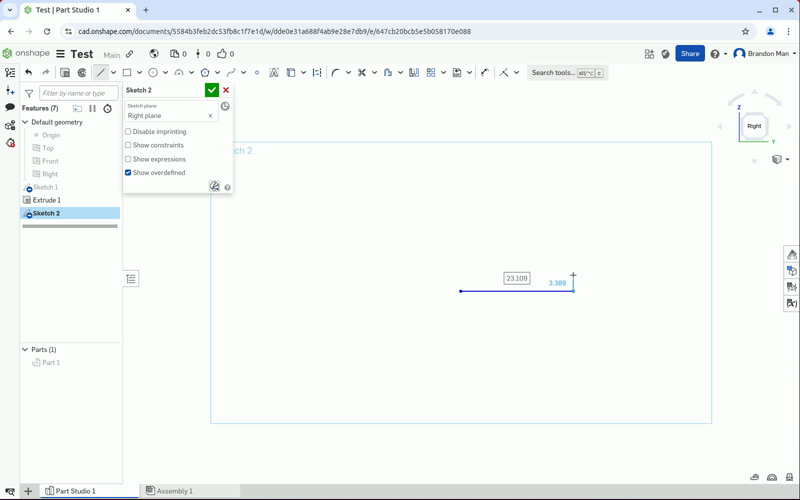
key_up(shift)
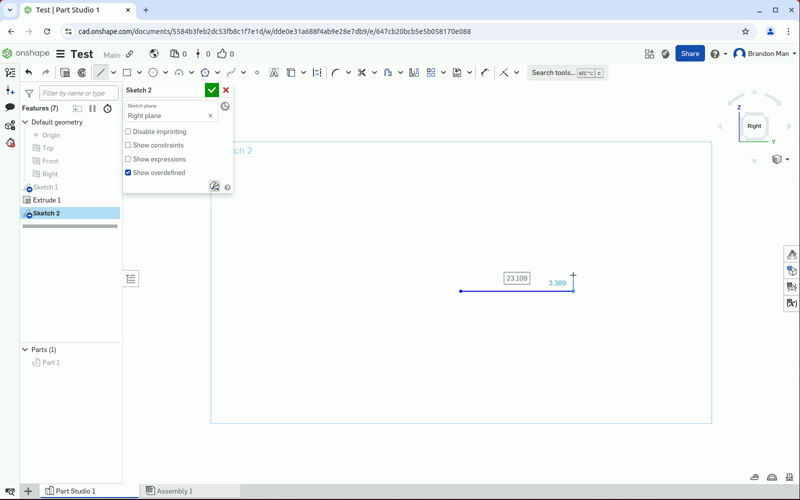
key_down(shift)
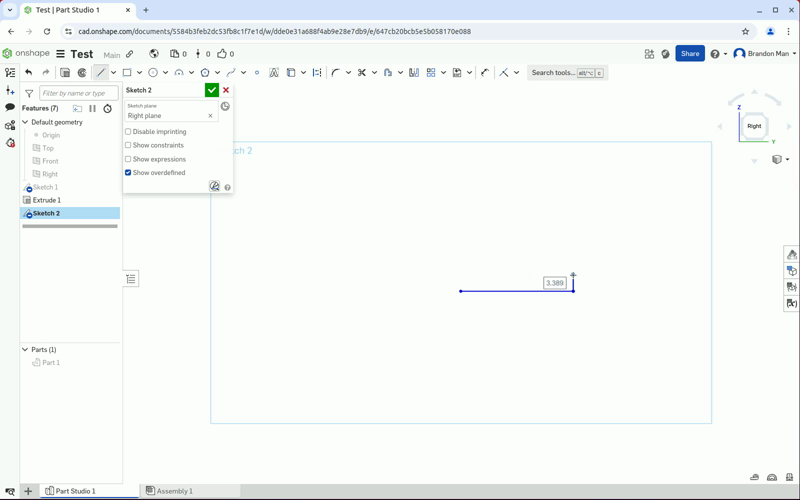
mouse_move(460, 274)
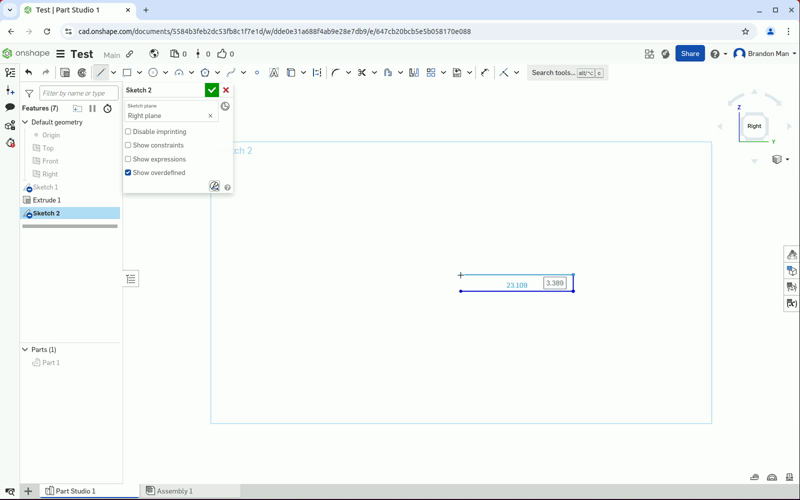
click(460, 274)
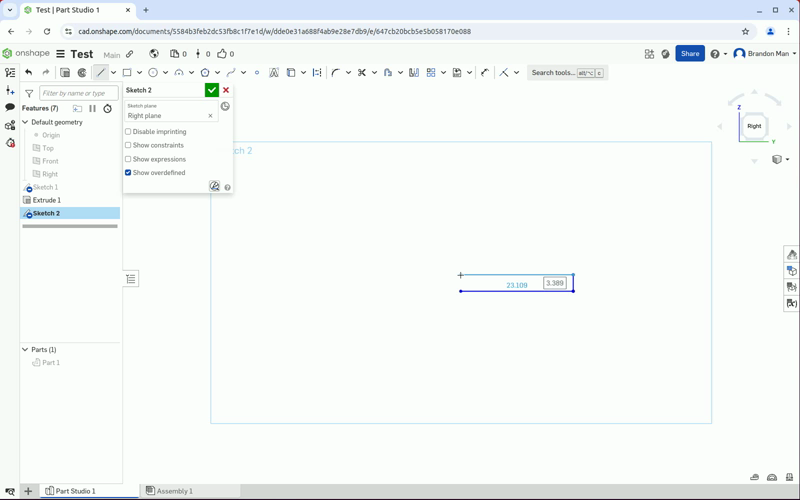
key_up(shift)
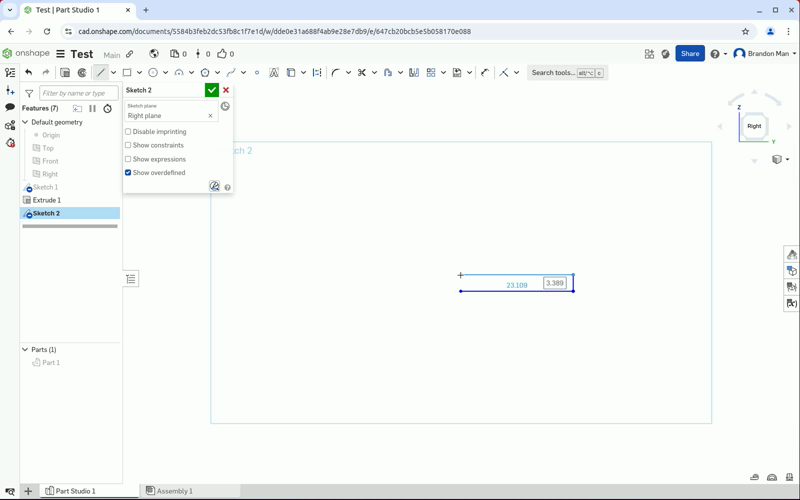
key_down(shift)
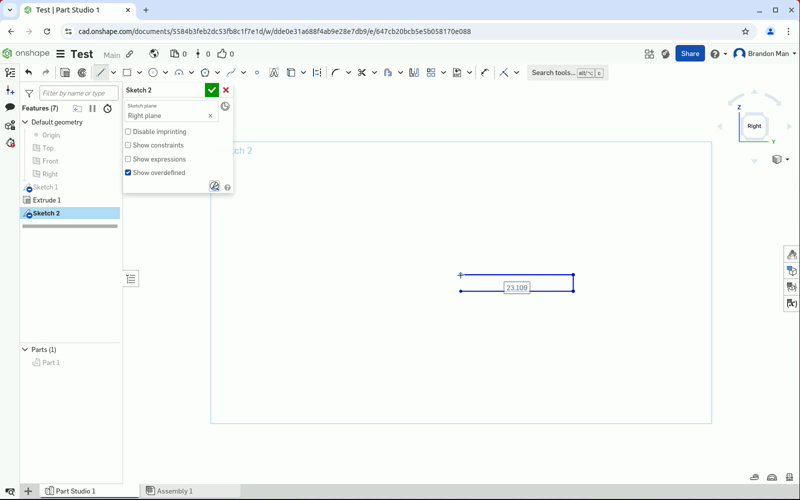
mouse_move(490, 274)
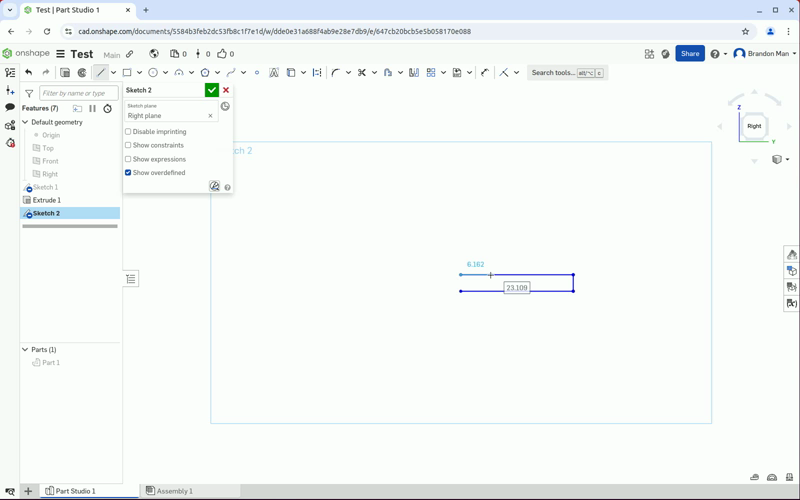
mouse_move(460, 280)
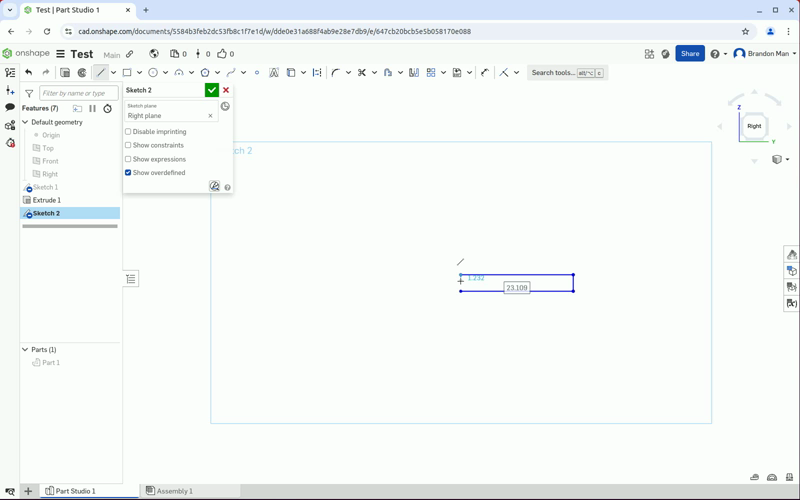
scroll(6)
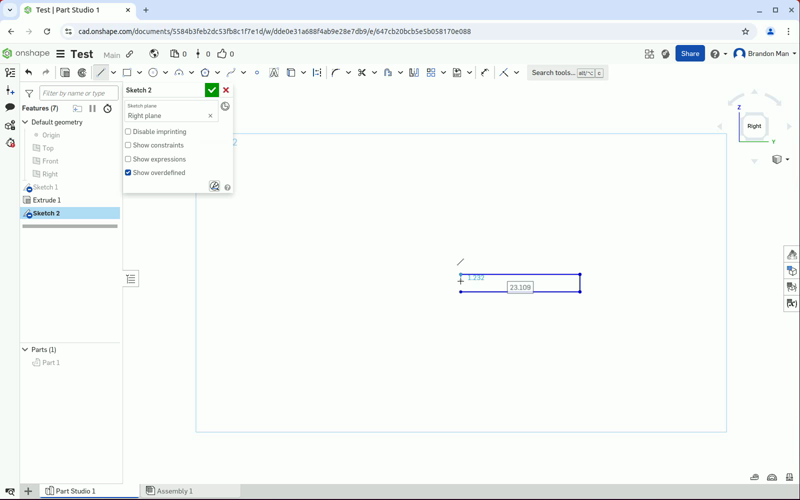
scroll(6)
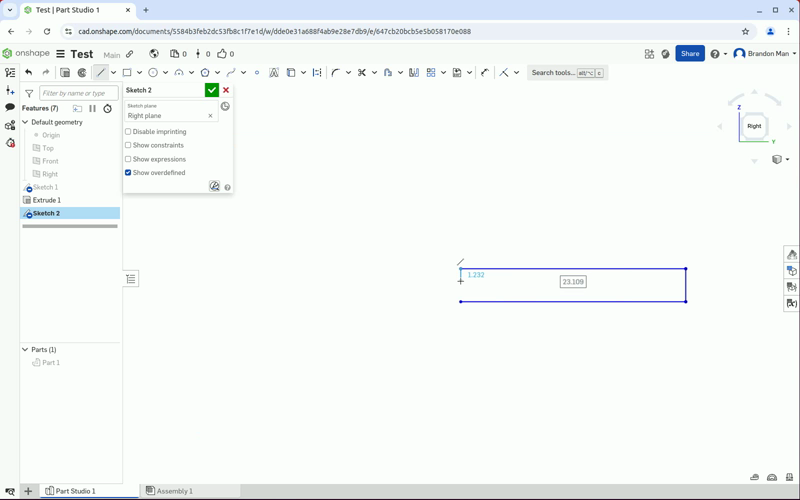
scroll(6)
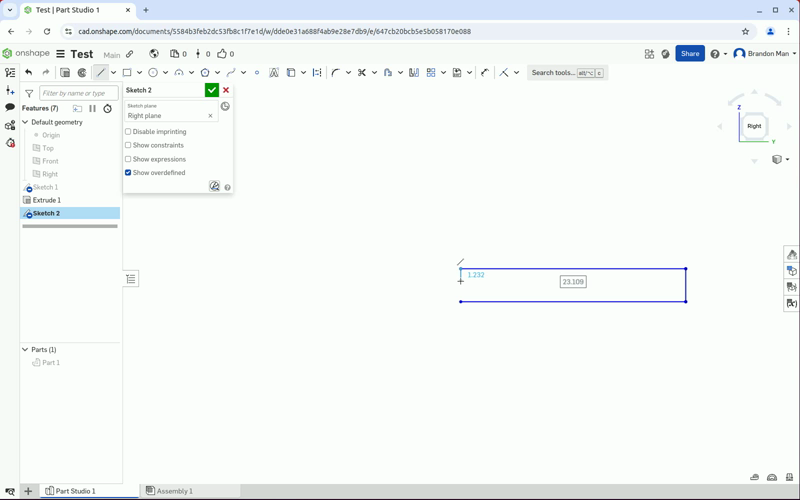
scroll(6)
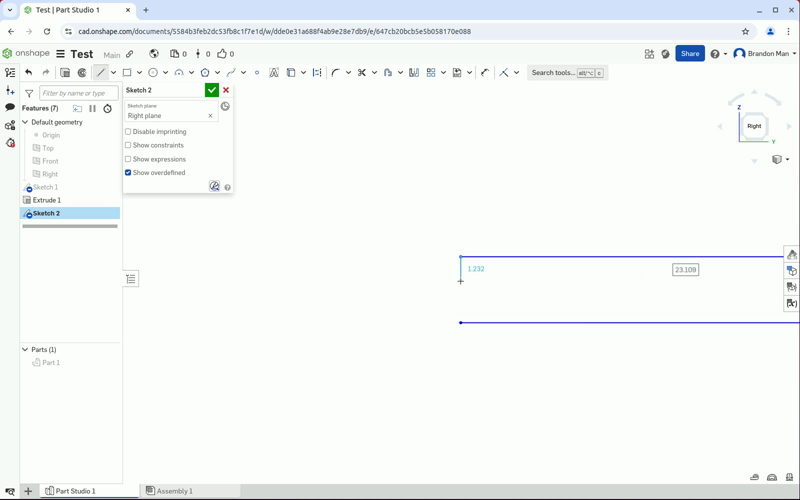
scroll(6)
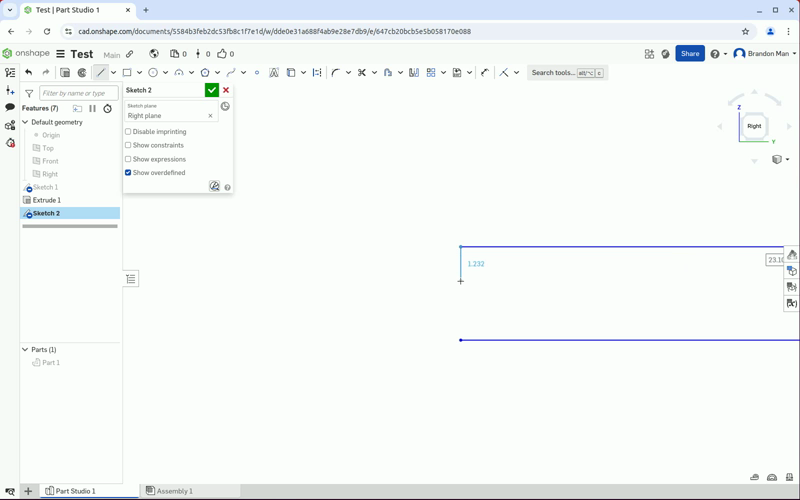
scroll(6)
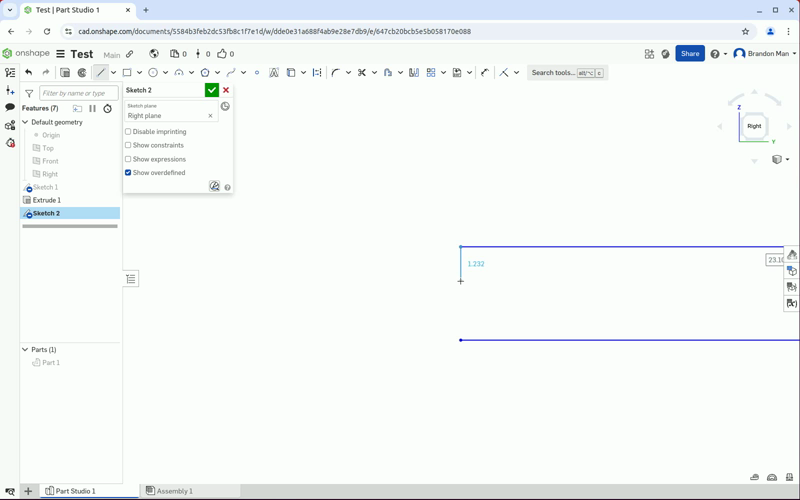
scroll(6)
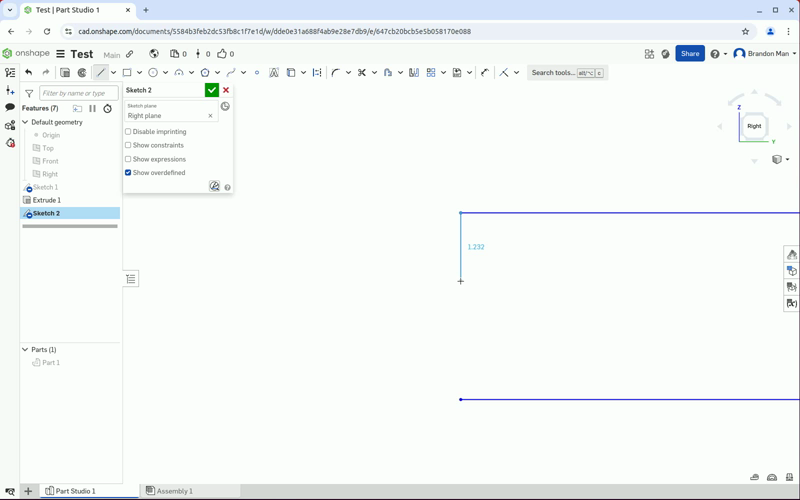
click(460, 280)
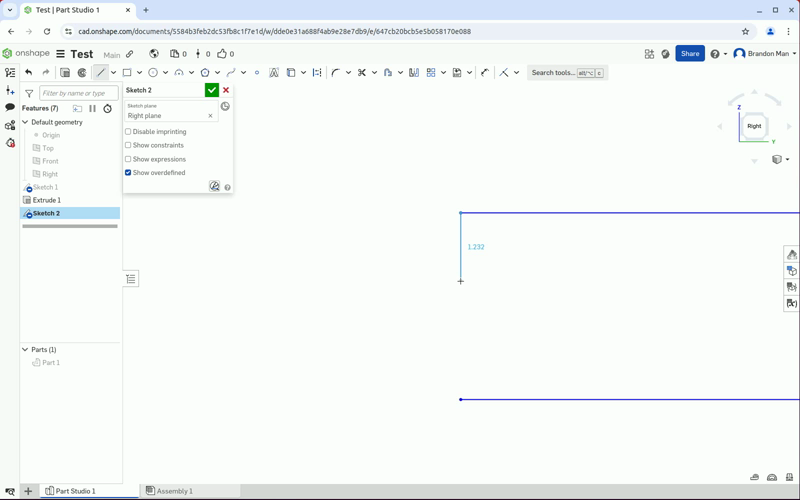
scroll(-6)
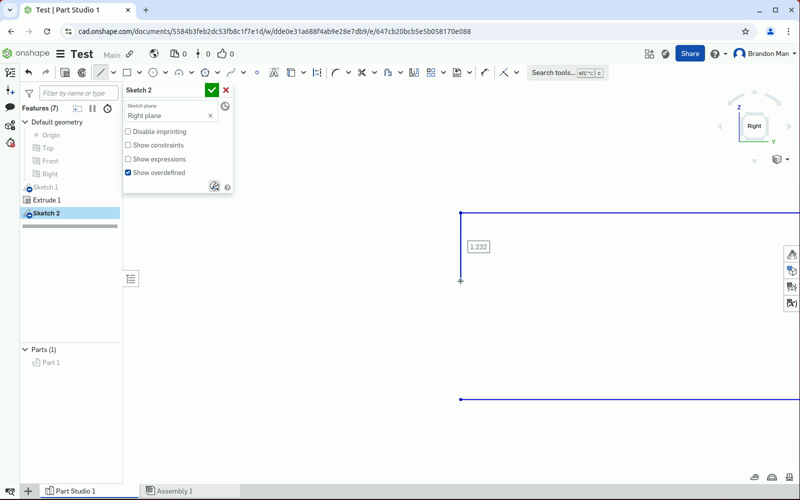
scroll(-6)
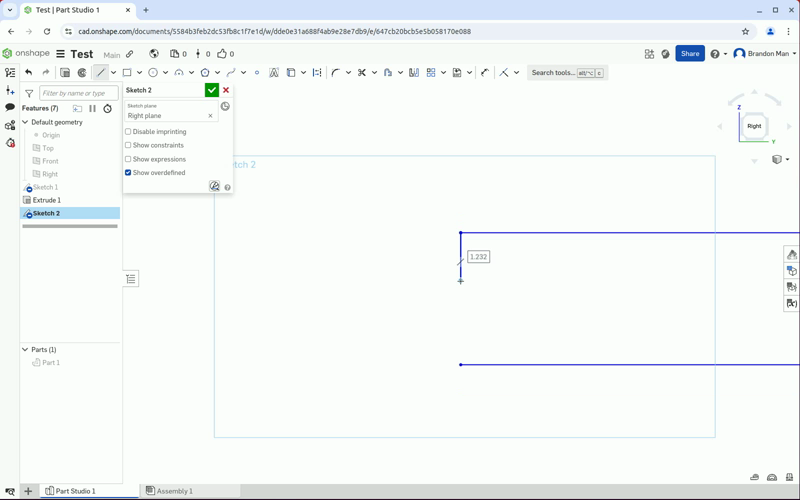
scroll(-6)
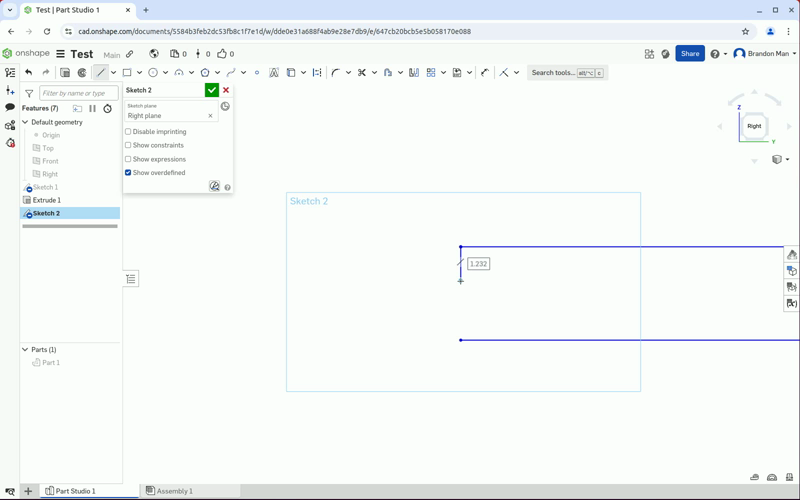
scroll(-6)
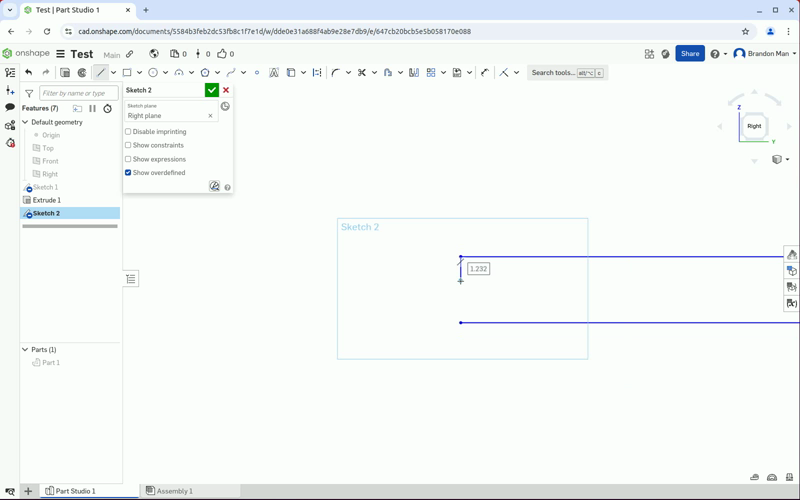
scroll(-6)
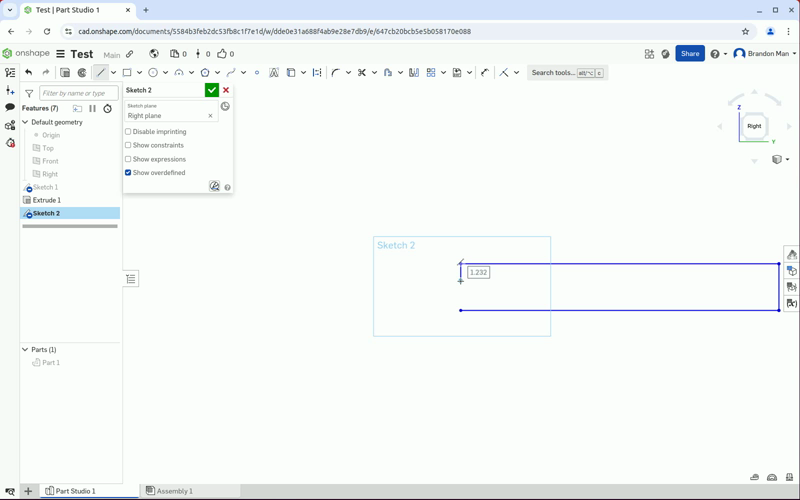
scroll(-6)
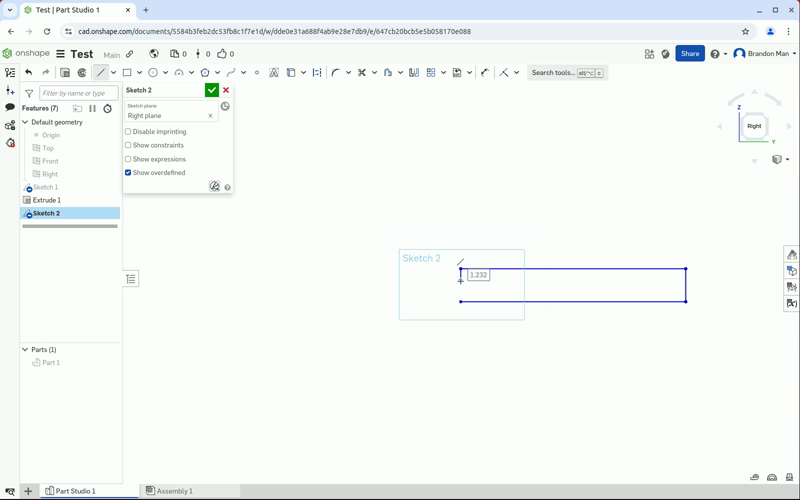
scroll(-6)
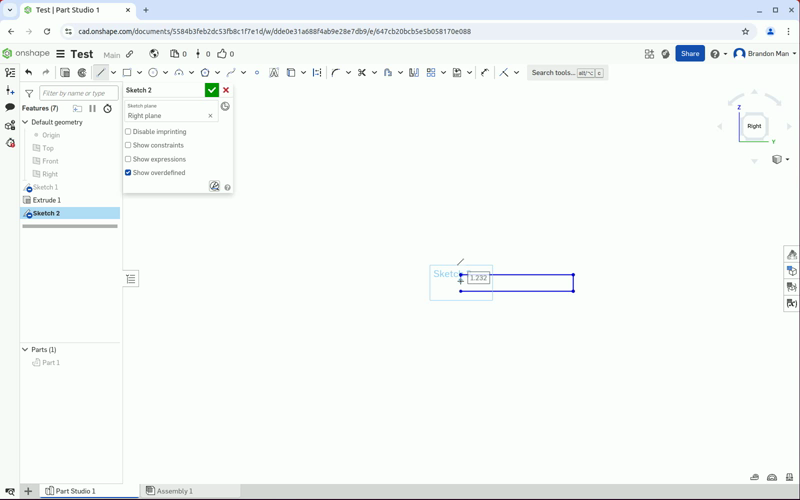
key_up(shift)
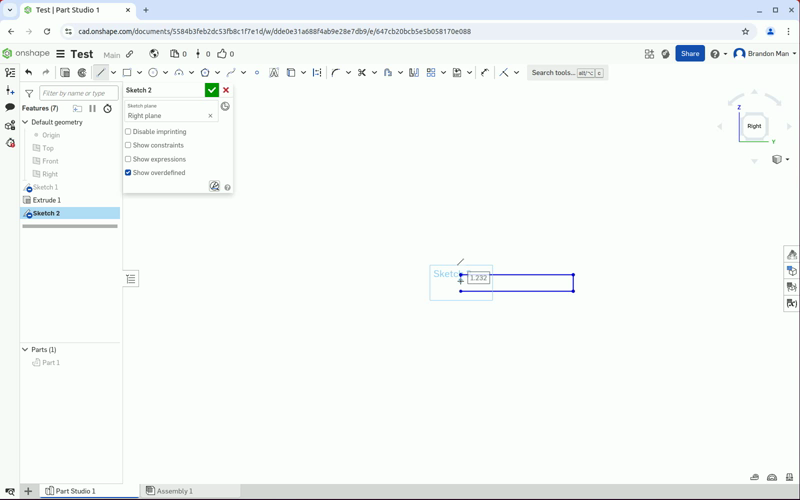
key(esc)
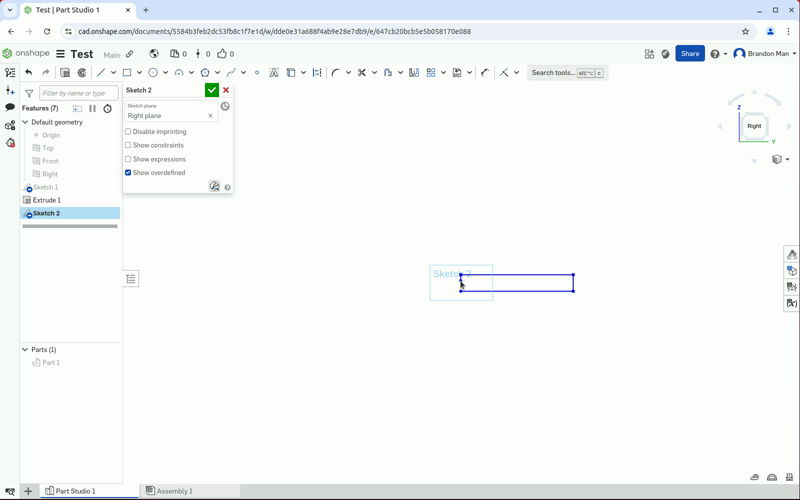
key(a)
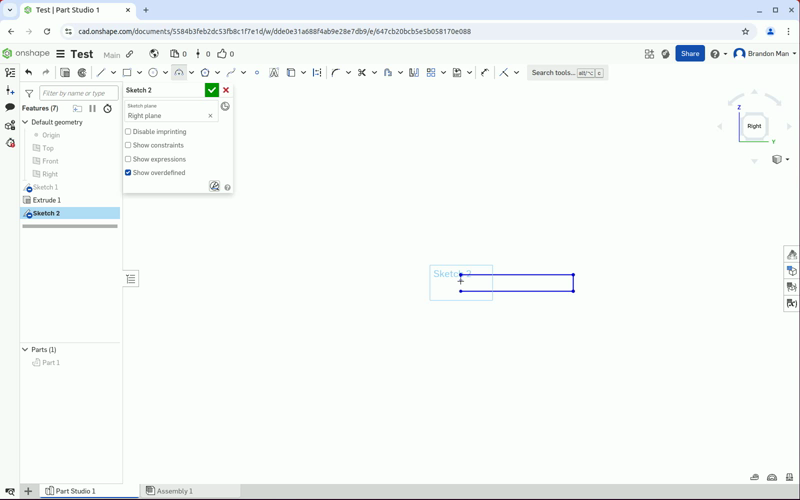
mouse_move(460, 280)
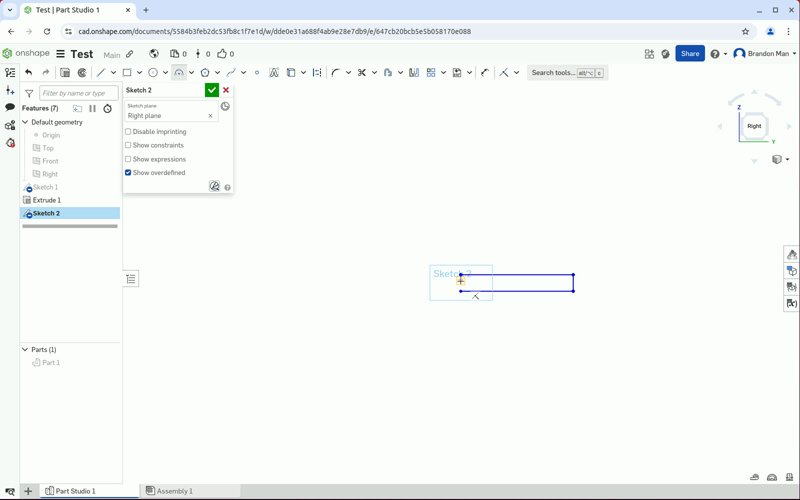
click(460, 280)
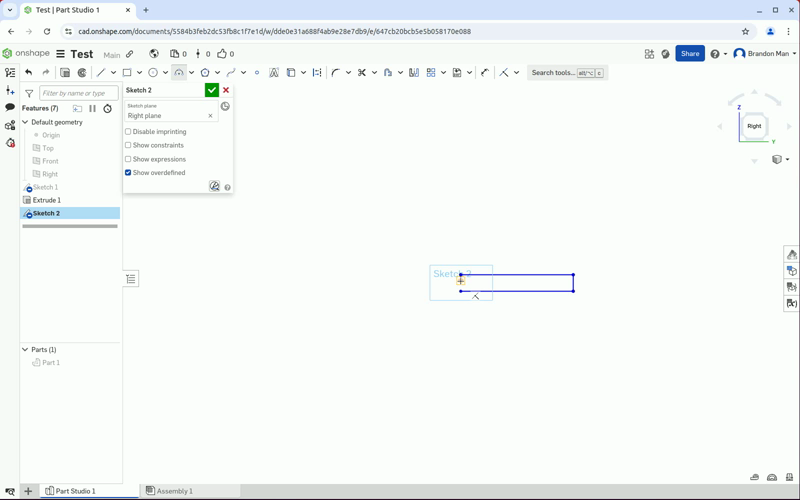
key_down(shift)
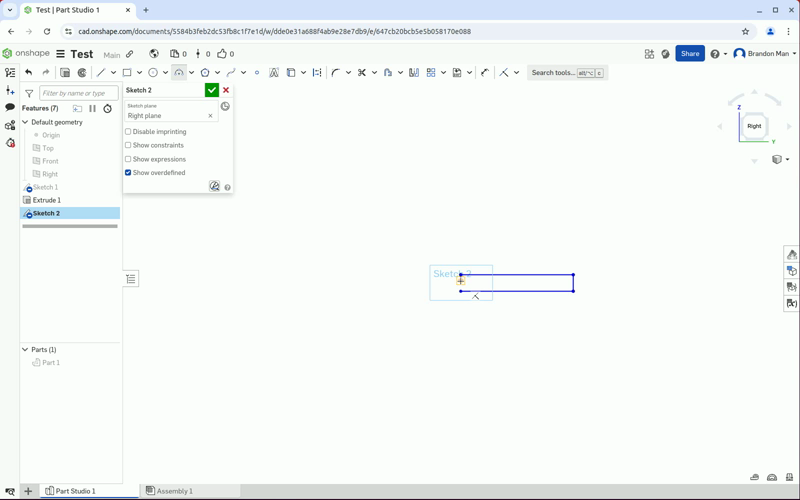
mouse_move(460, 286)
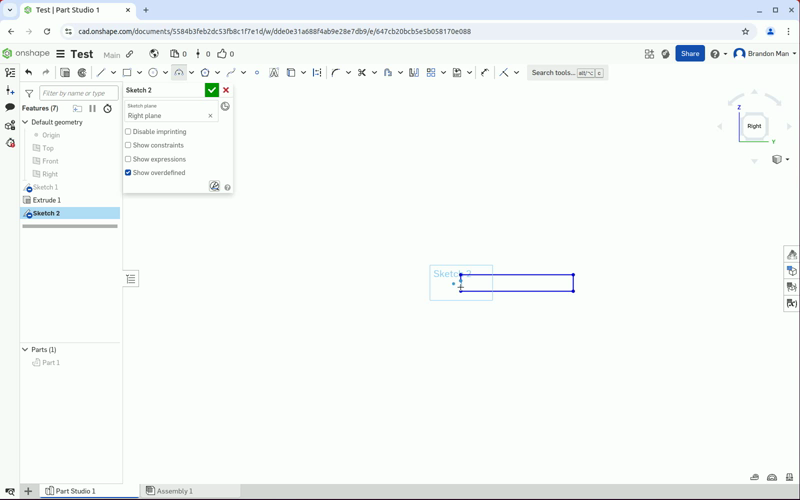
scroll(6)
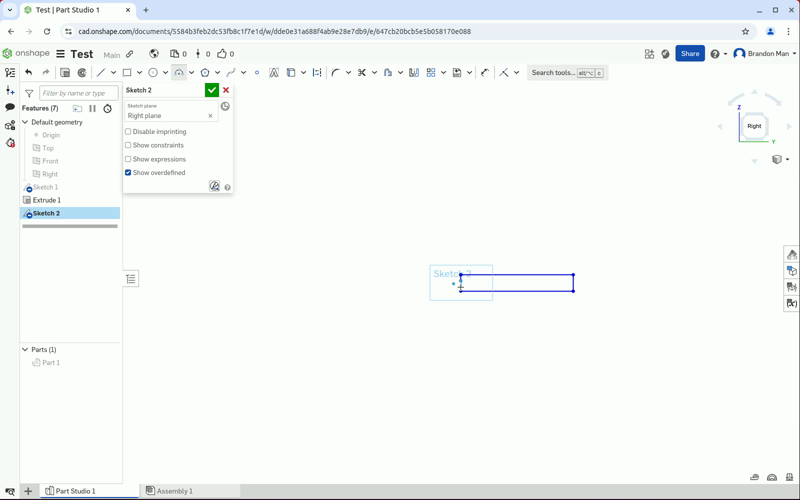
scroll(6)
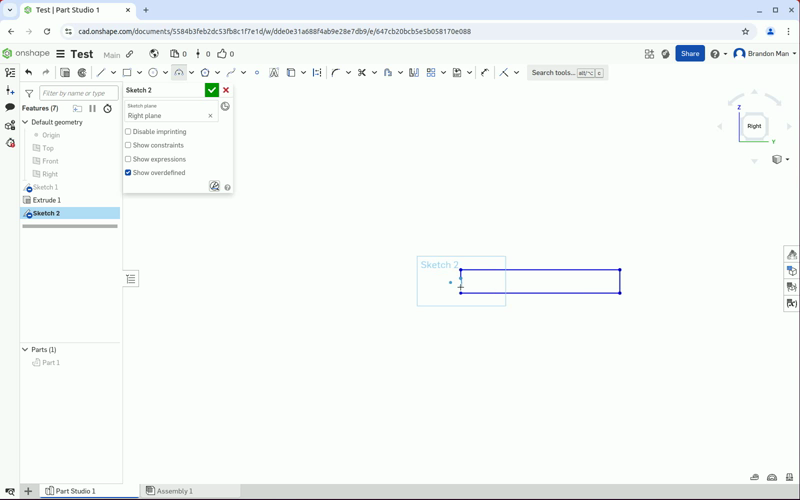
scroll(6)
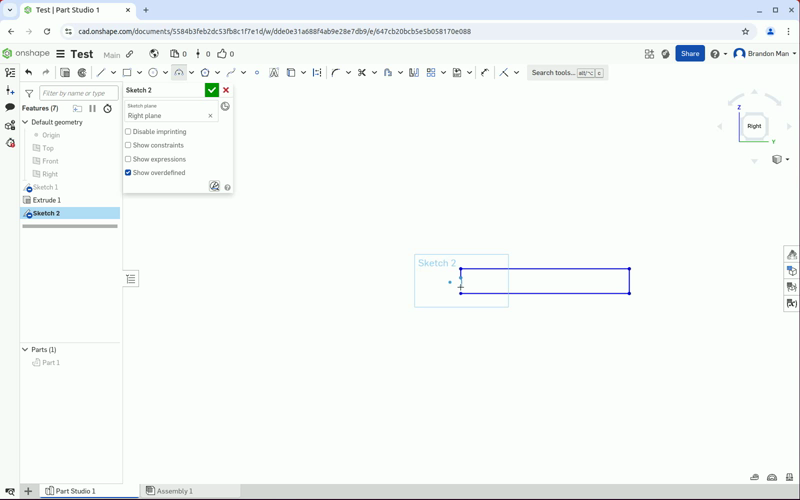
scroll(6)
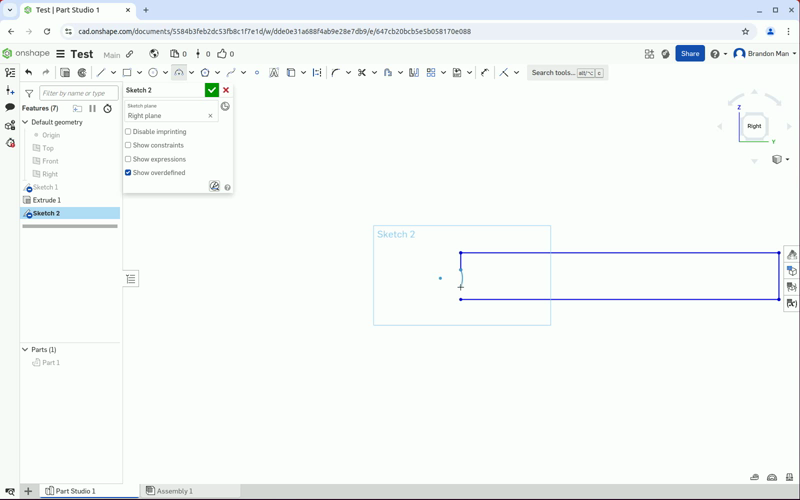
scroll(6)
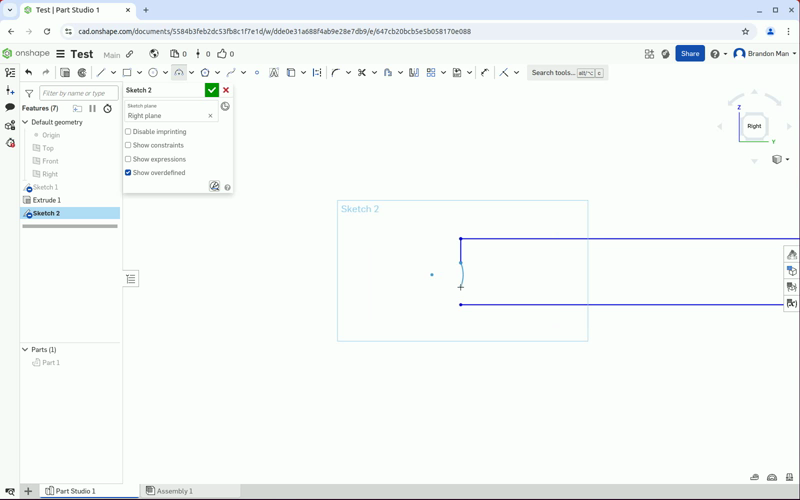
scroll(6)
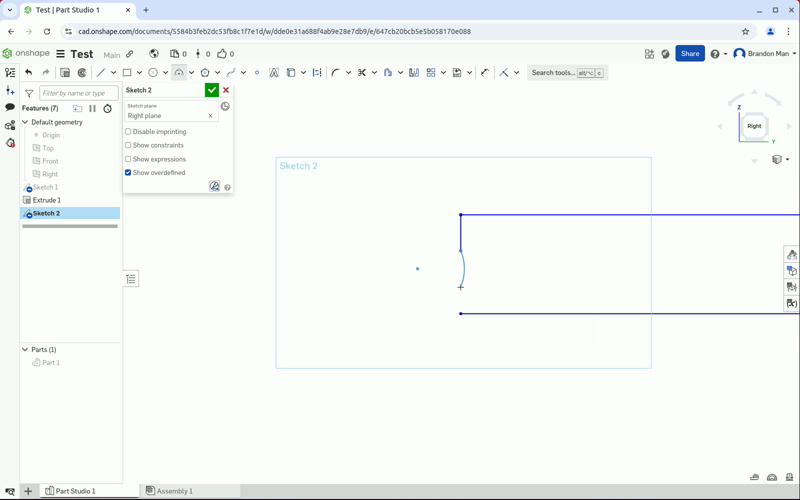
scroll(6)
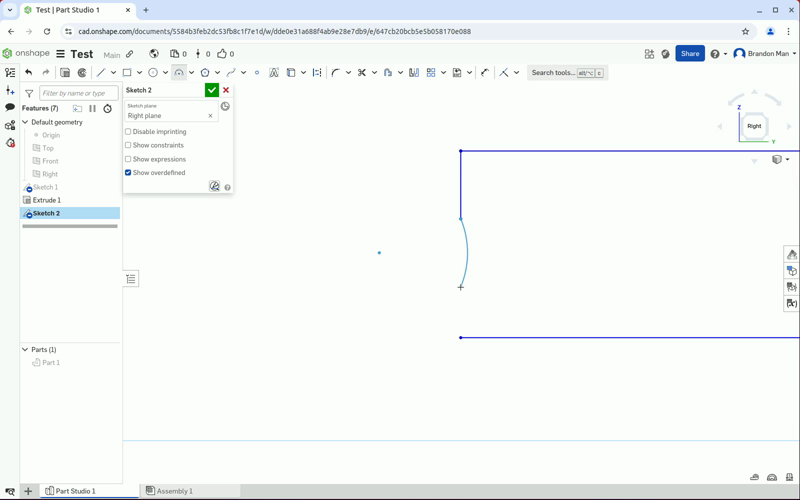
click(460, 286)
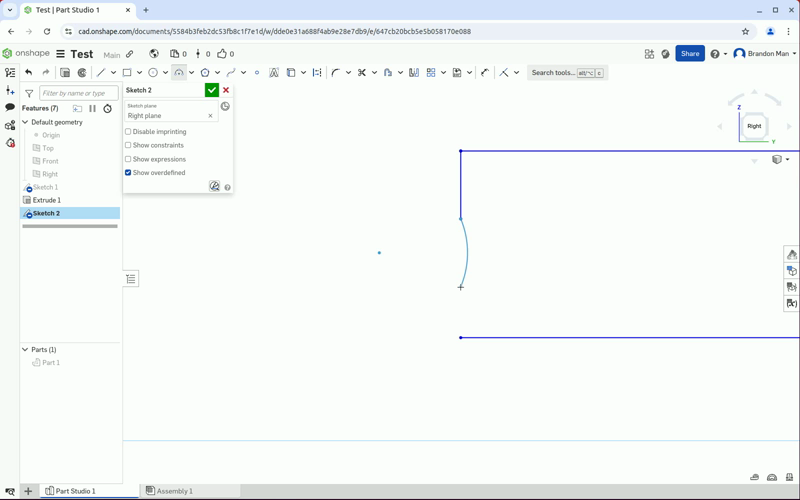
scroll(-6)
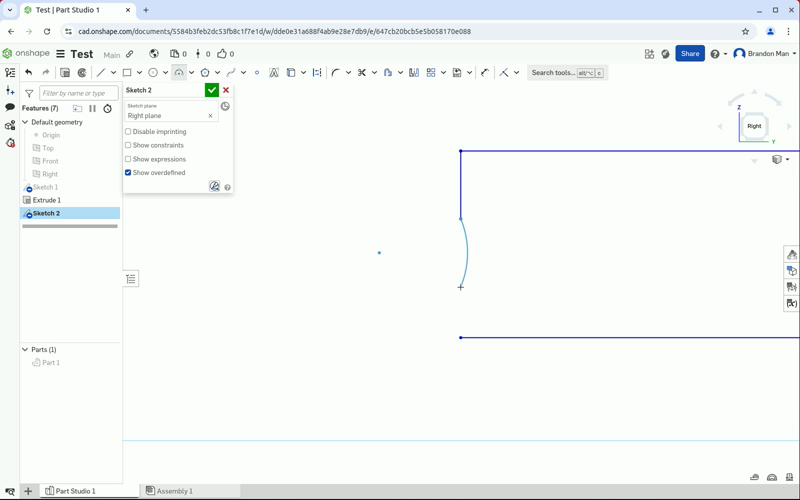
scroll(-6)
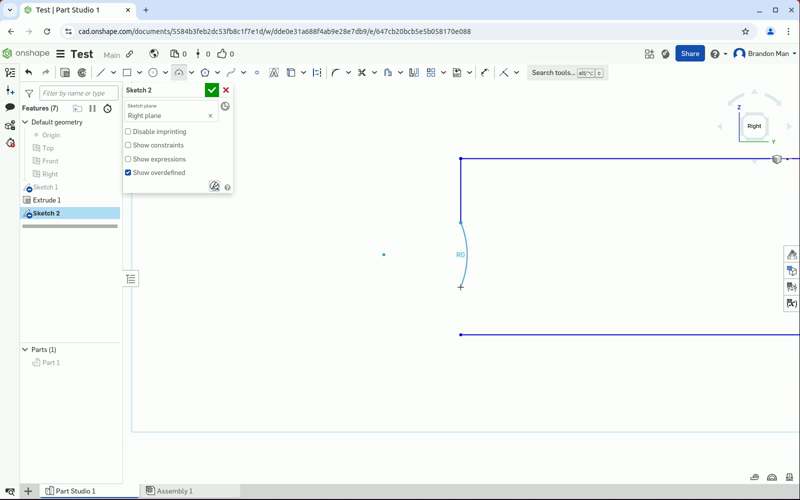
scroll(-6)
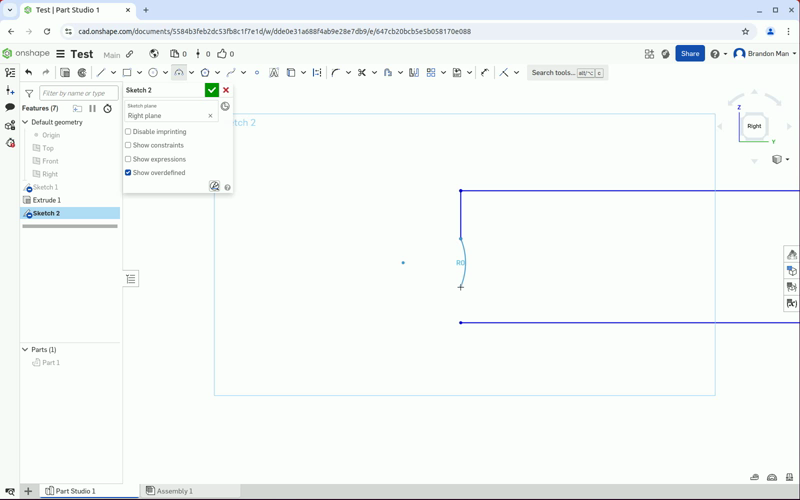
scroll(-6)
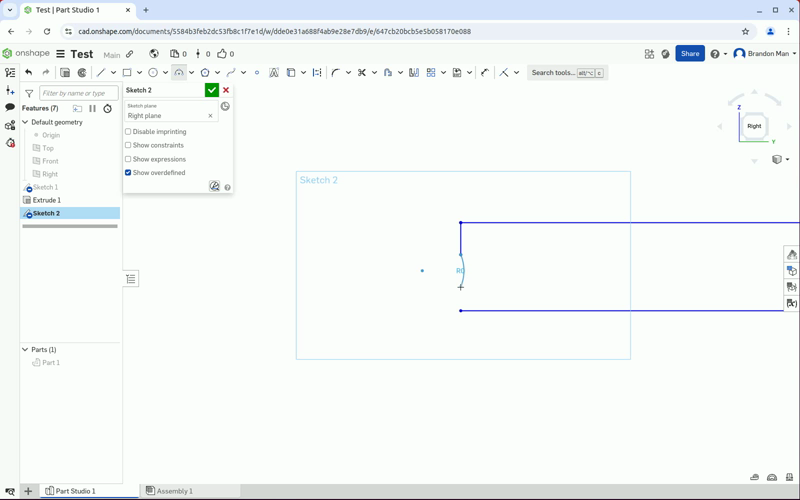
scroll(-6)
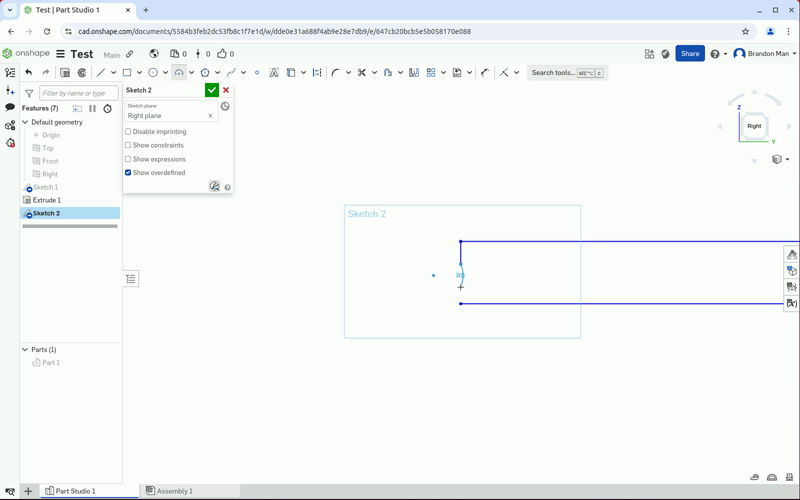
scroll(-6)
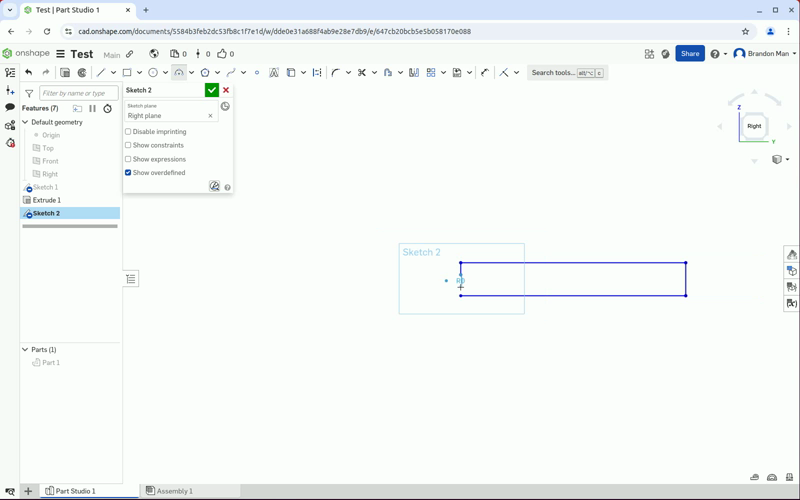
scroll(-6)
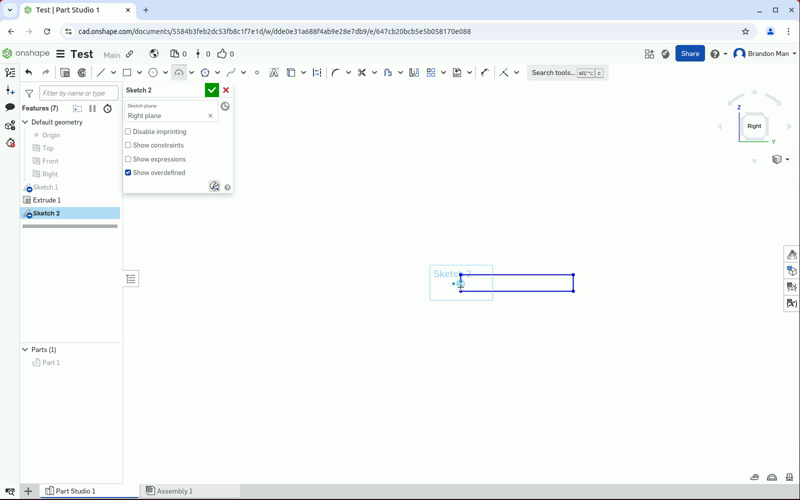
mouse_move(463, 283)
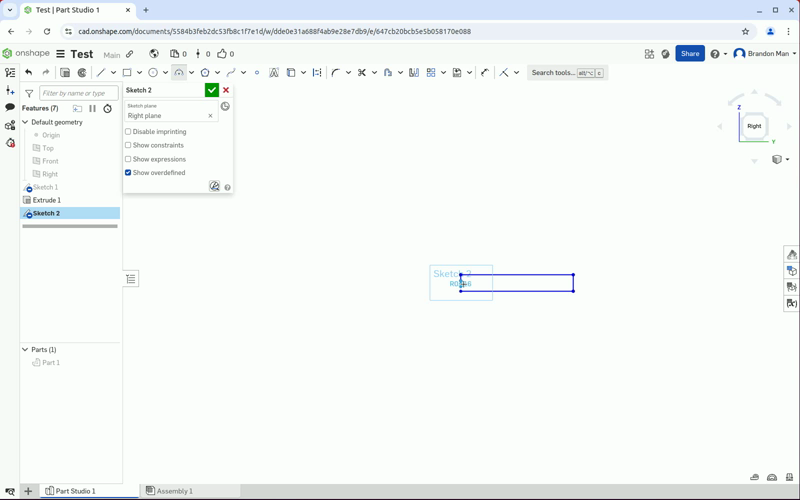
scroll(6)
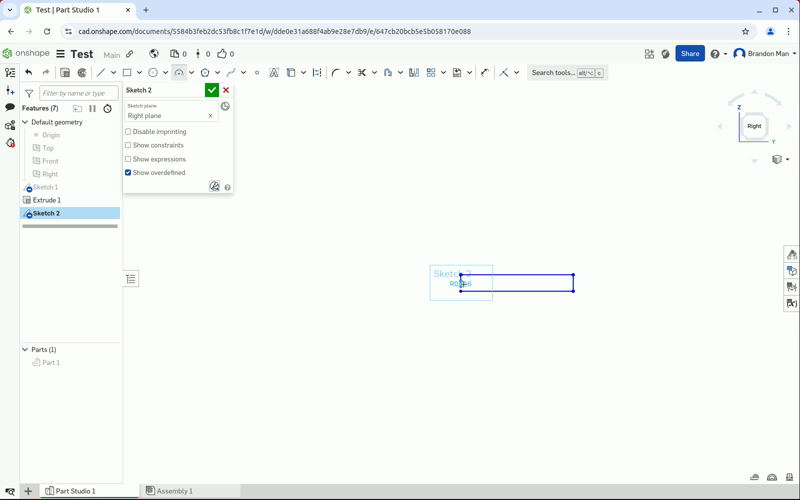
scroll(6)
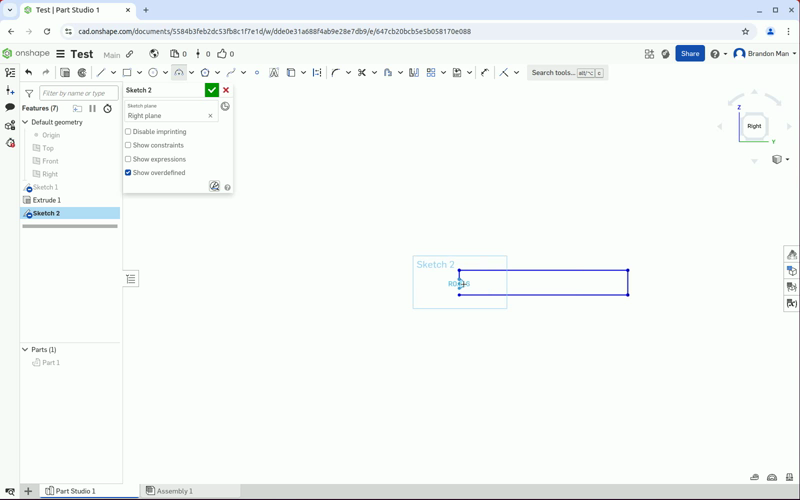
scroll(6)
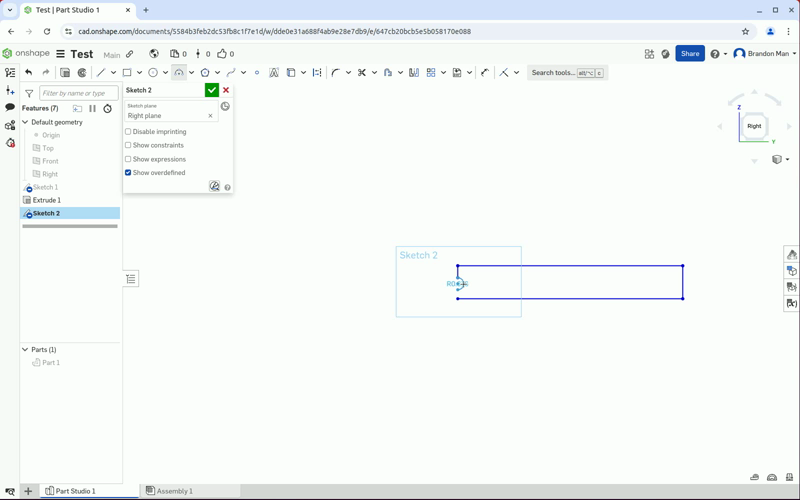
scroll(6)
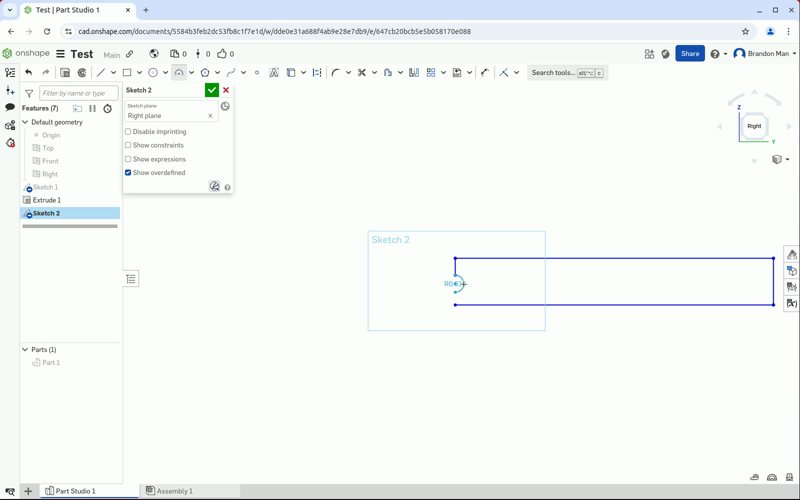
scroll(6)
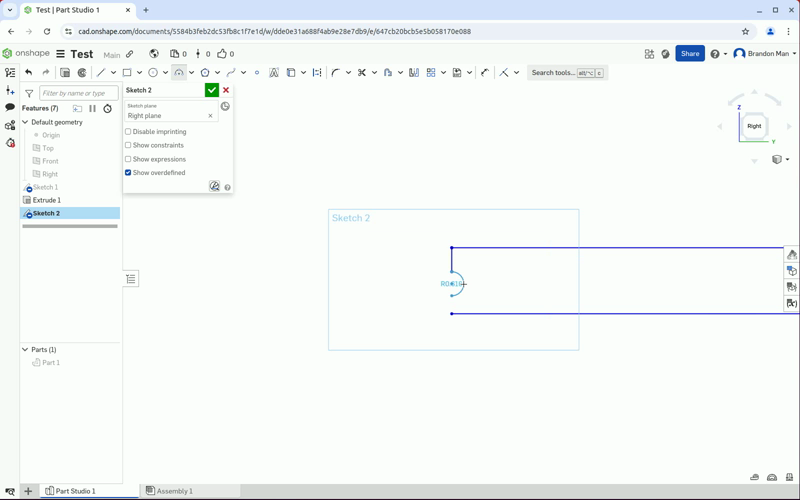
scroll(6)
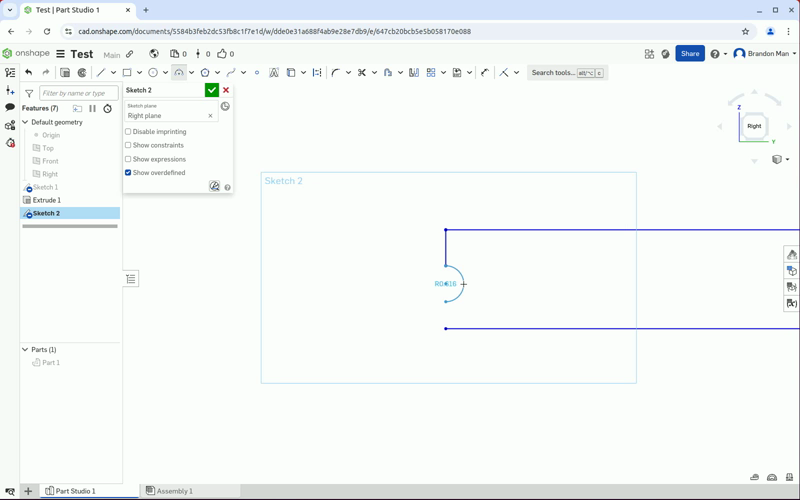
scroll(6)
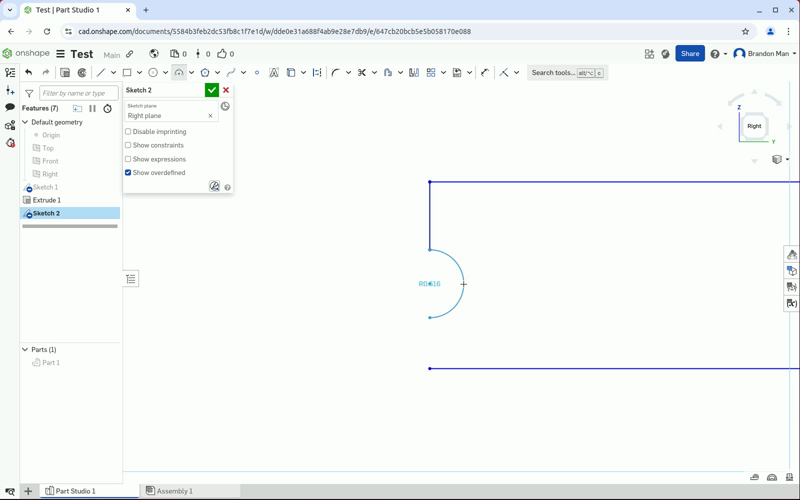
click(463, 283)
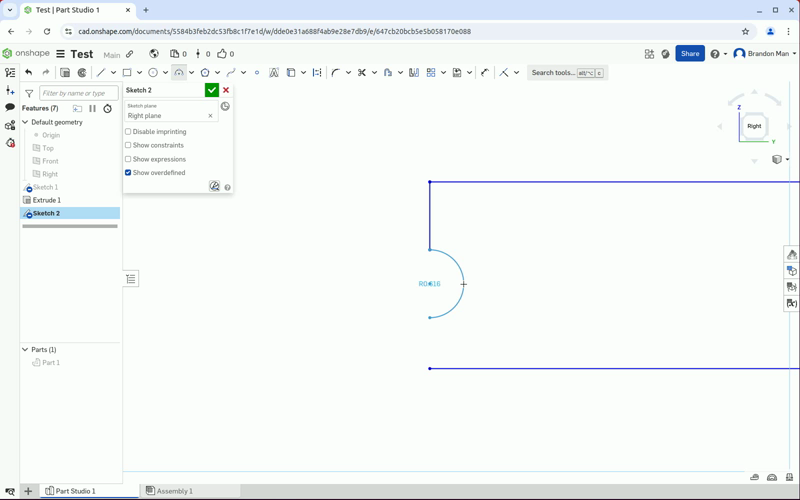
scroll(-6)
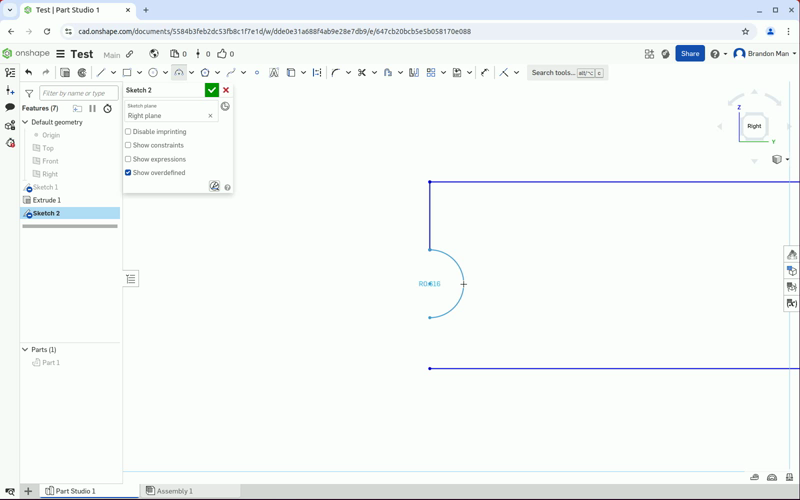
scroll(-6)
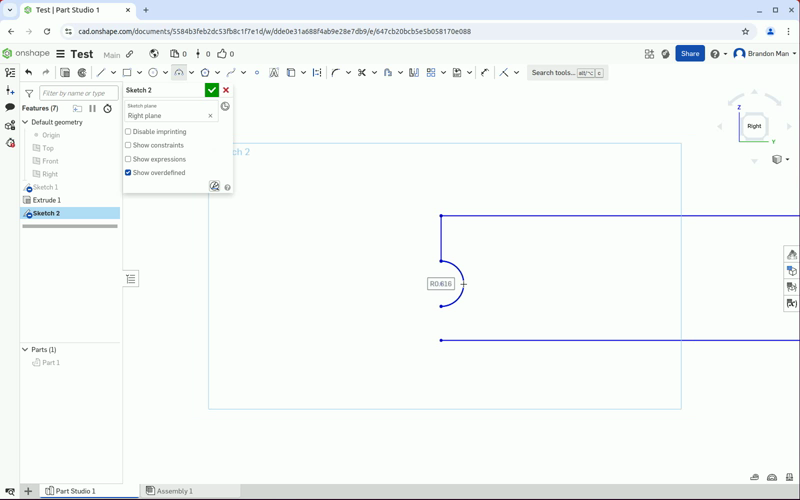
scroll(-6)
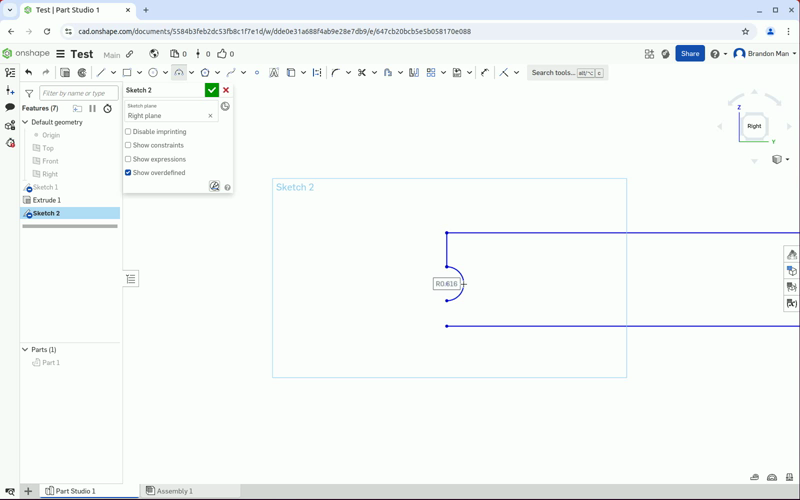
scroll(-6)
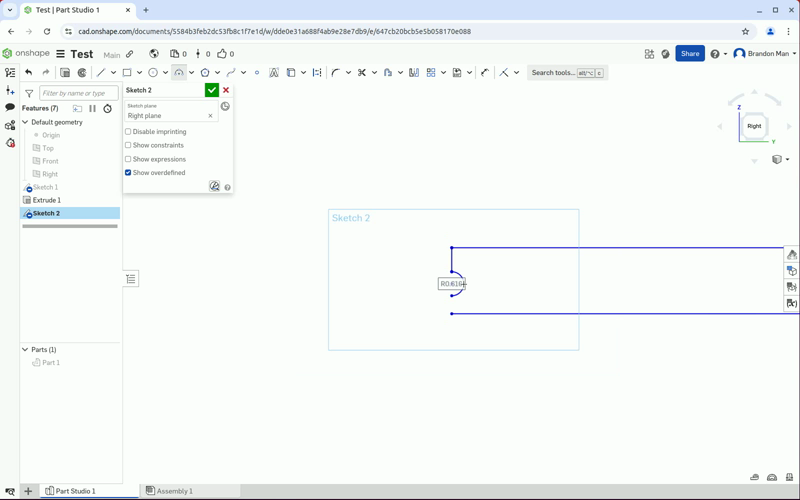
scroll(-6)
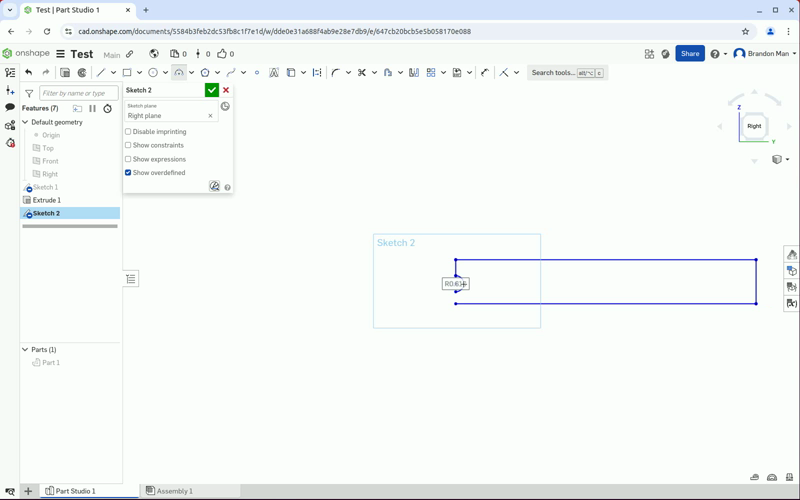
scroll(-6)
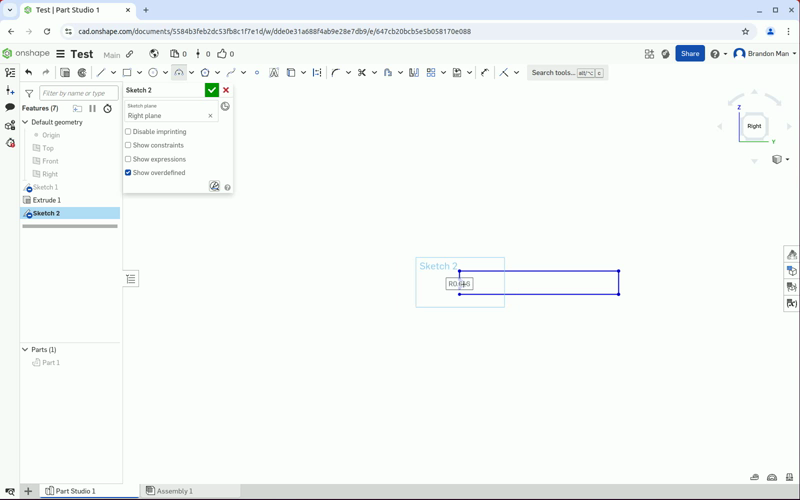
scroll(-6)
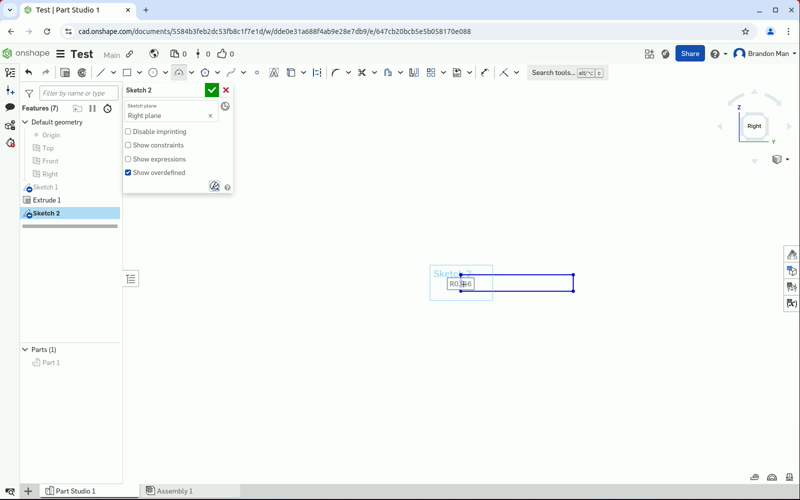
key_up(shift)
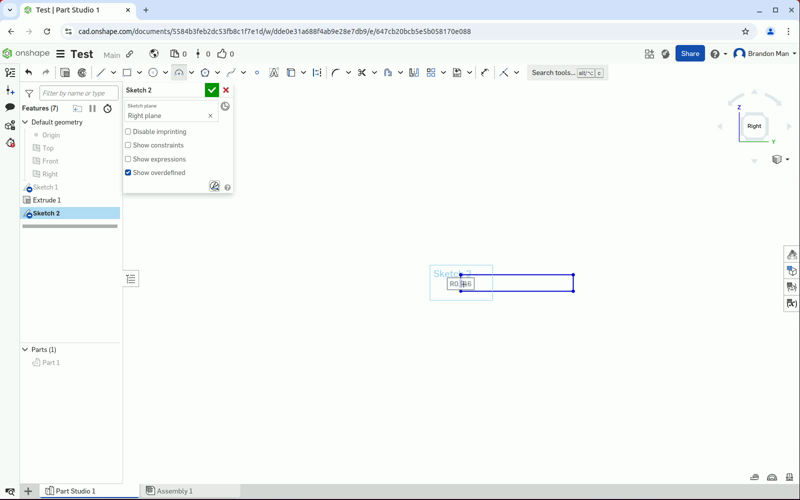
key(esc)
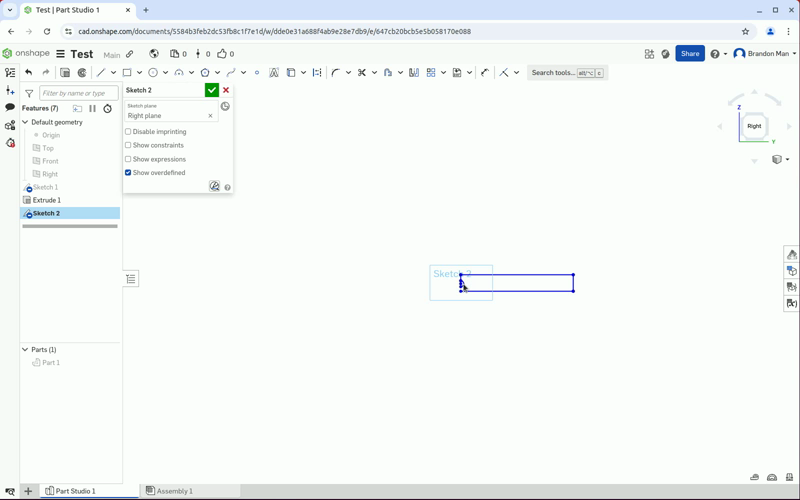
key(l)
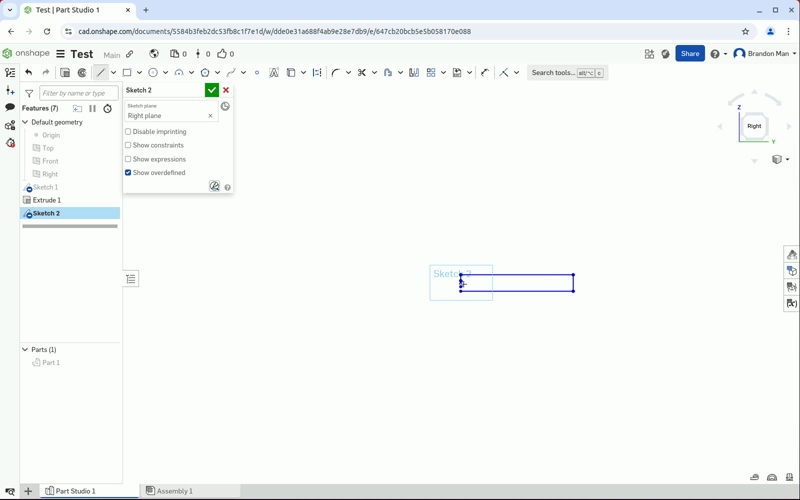
mouse_move(460, 286)
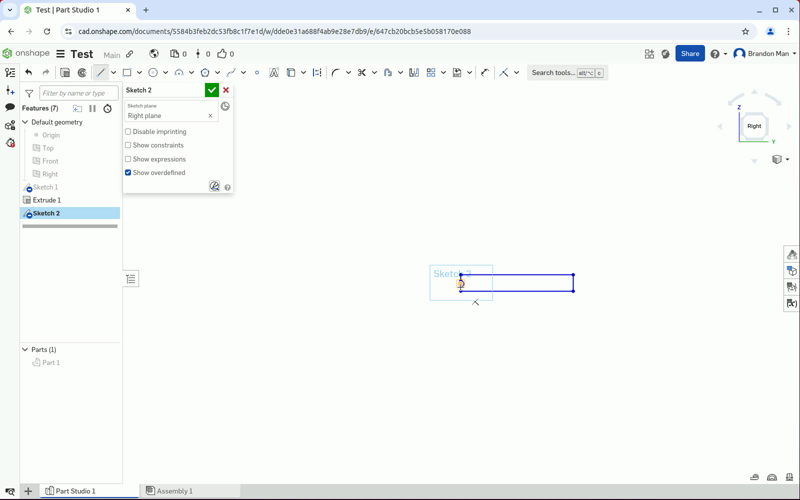
scroll(6)
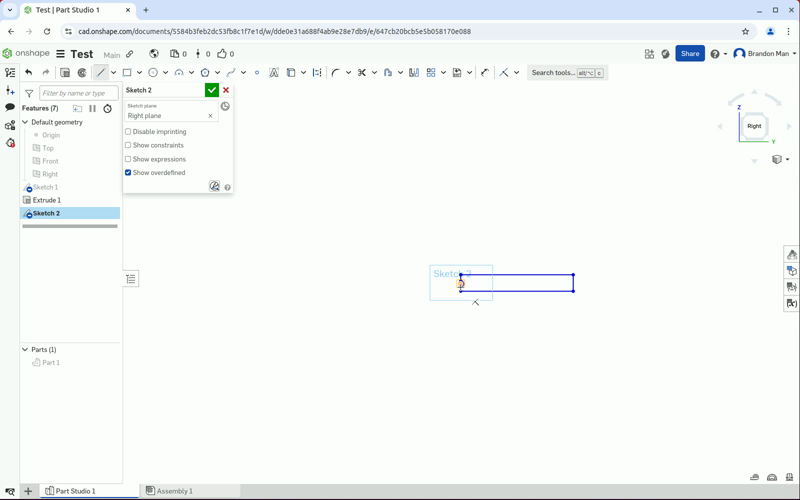
scroll(6)
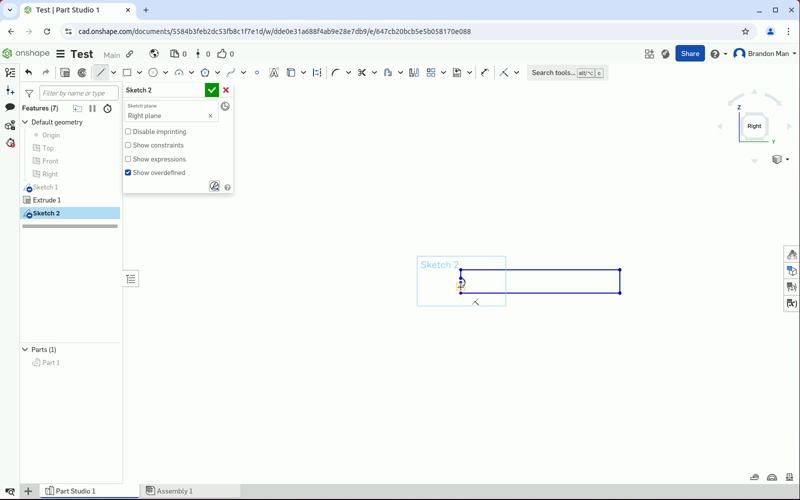
scroll(6)
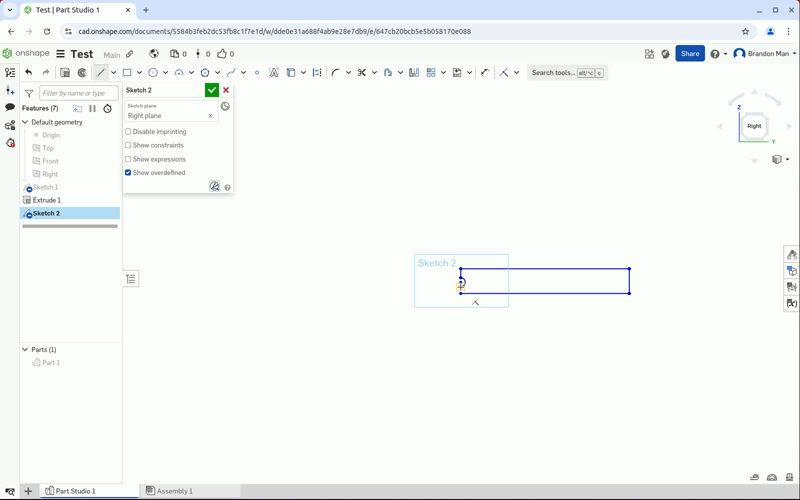
scroll(6)
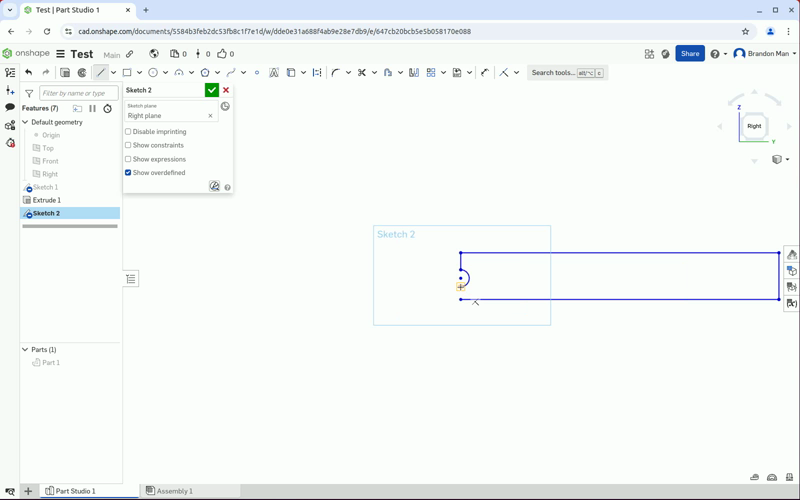
scroll(6)
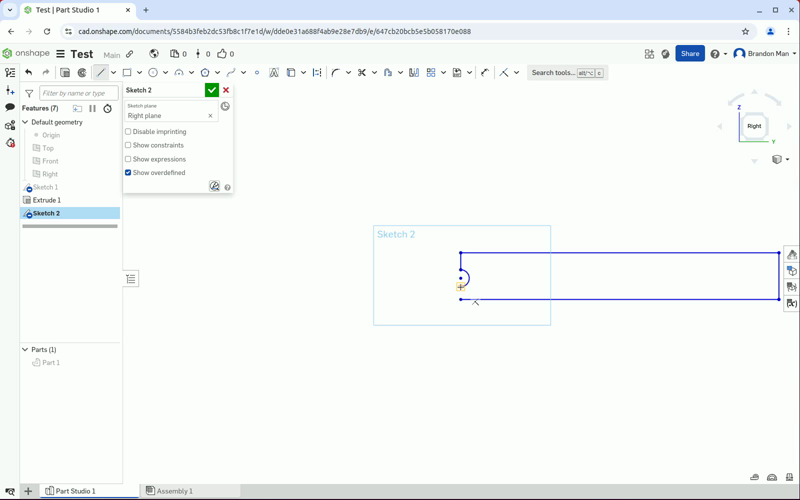
scroll(6)
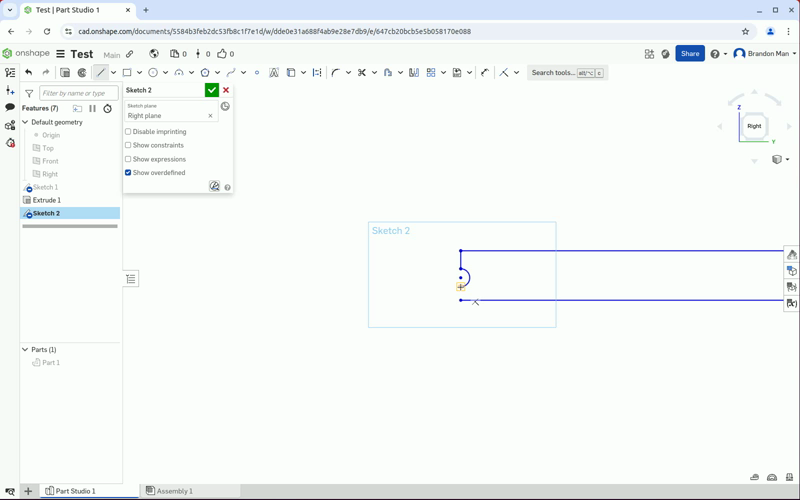
scroll(6)
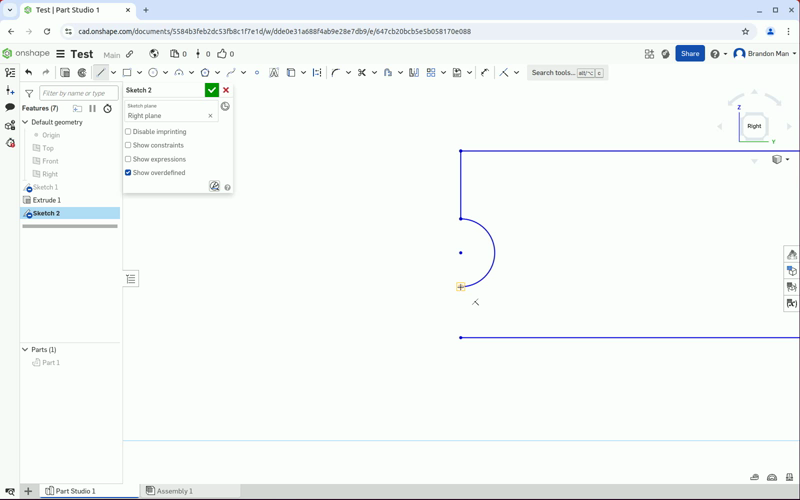
click(460, 286)
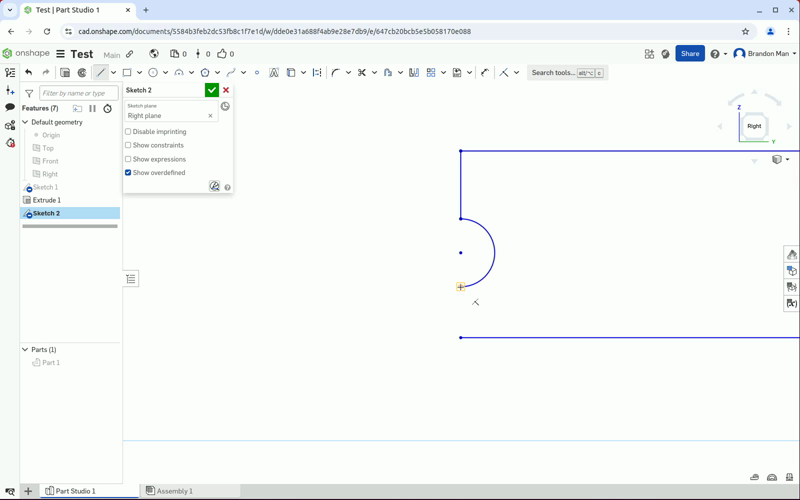
scroll(-6)
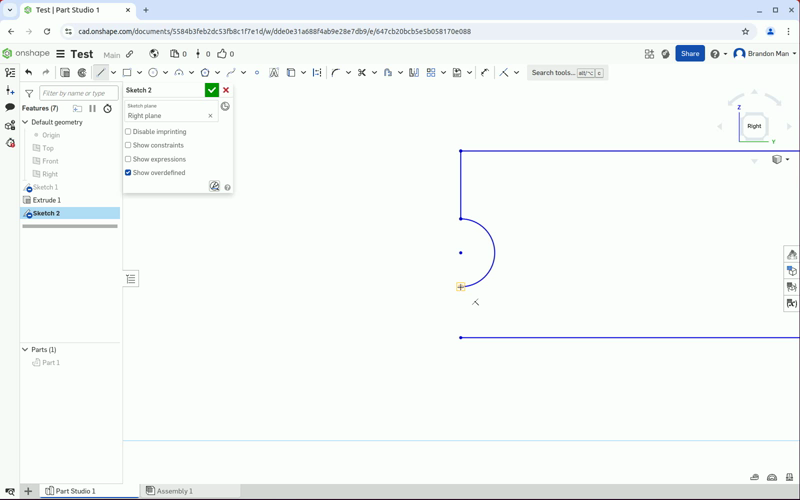
scroll(-6)
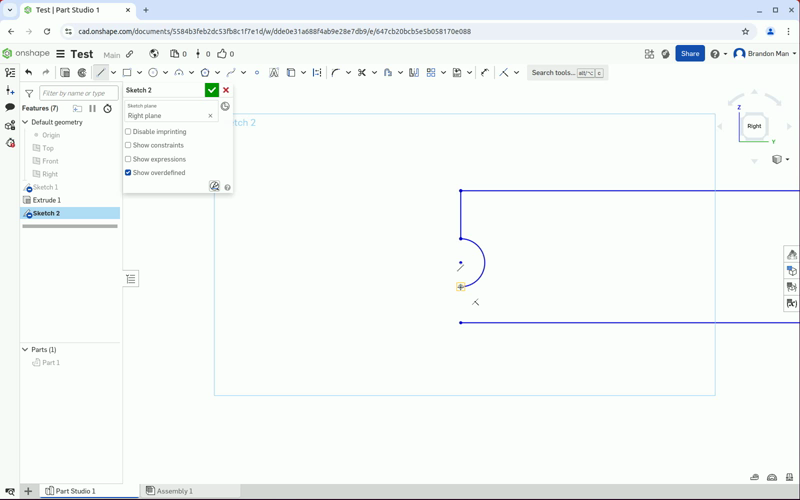
scroll(-6)
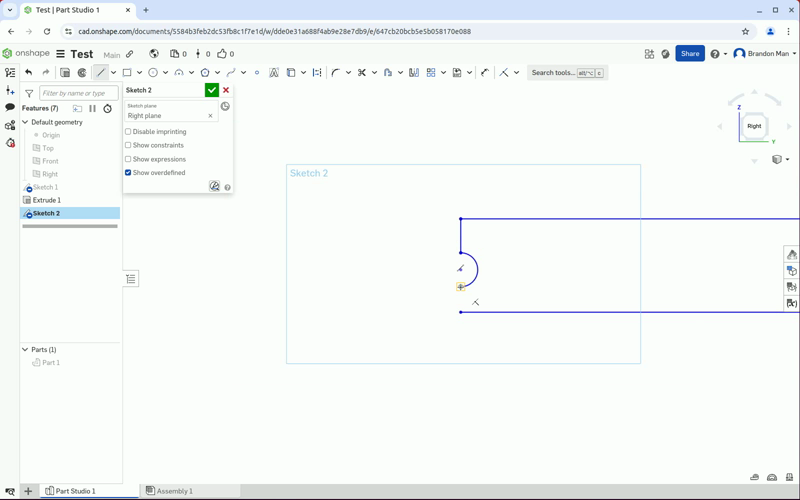
scroll(-6)
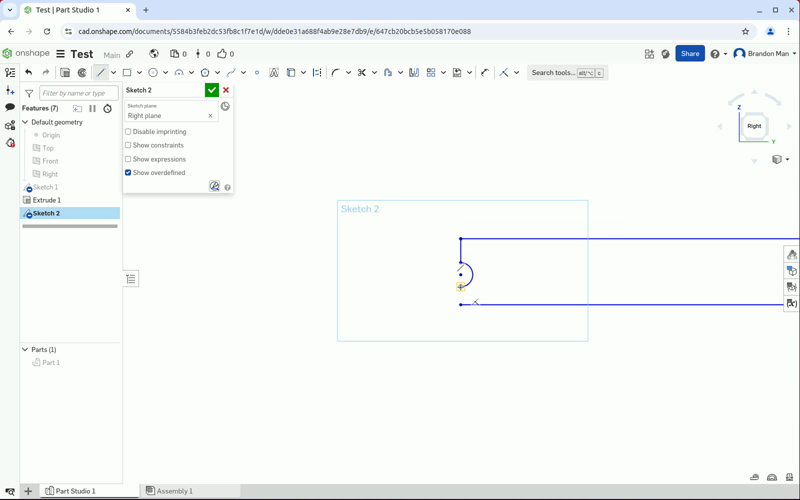
scroll(-6)
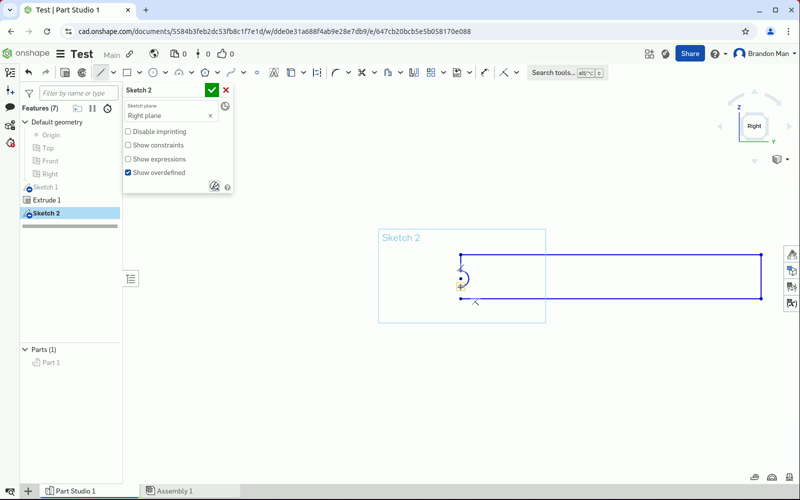
scroll(-6)
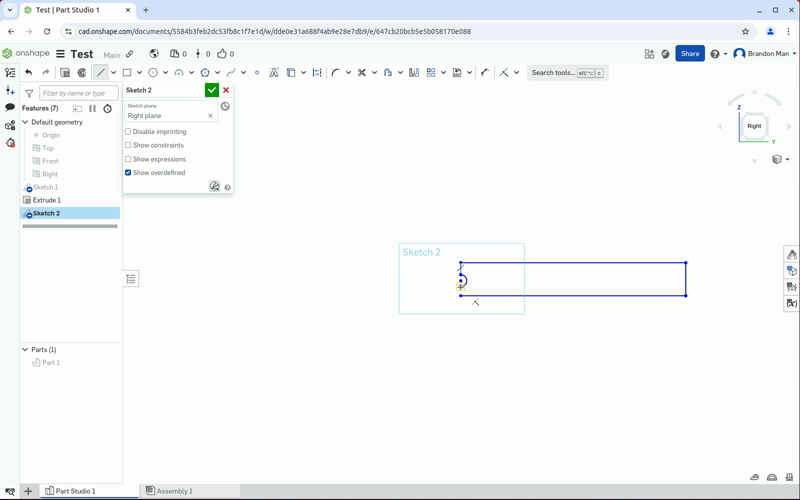
scroll(-6)
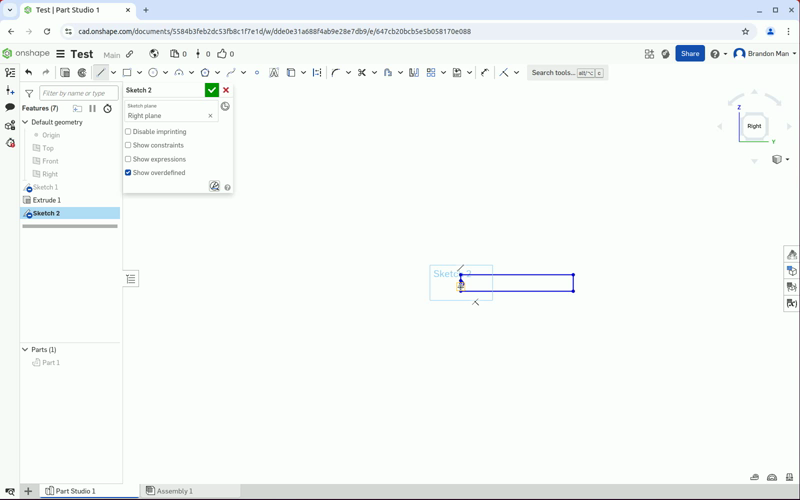
mouse_move(490, 286)
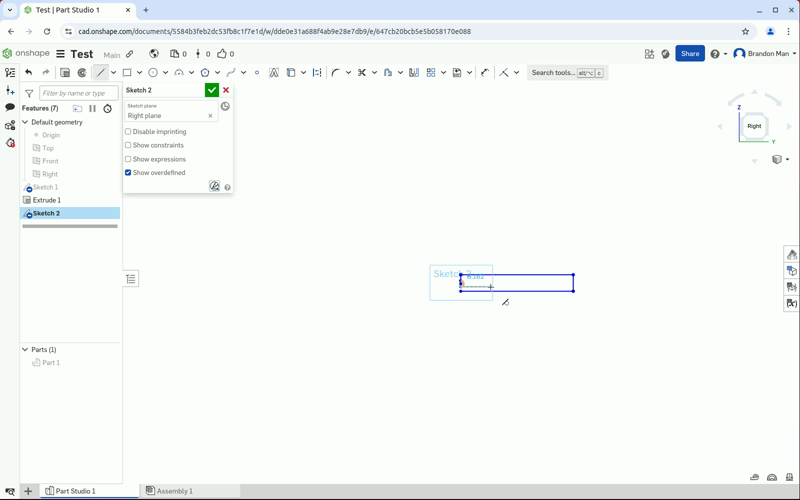
key_down(shift)
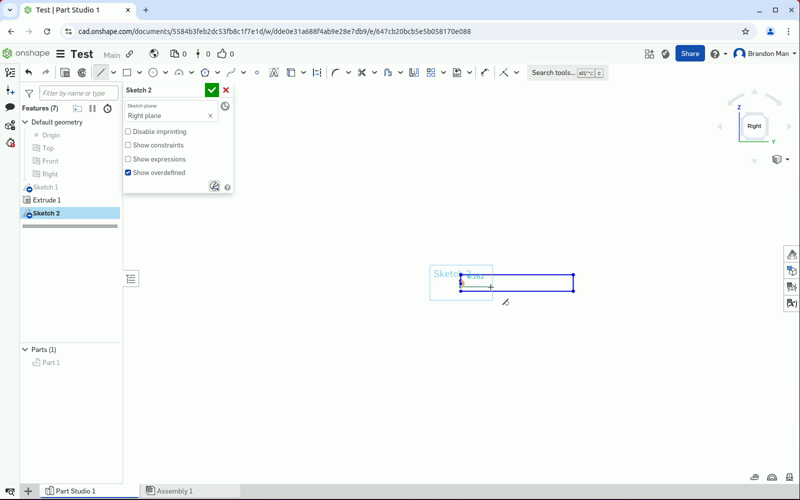
mouse_move(460, 291)
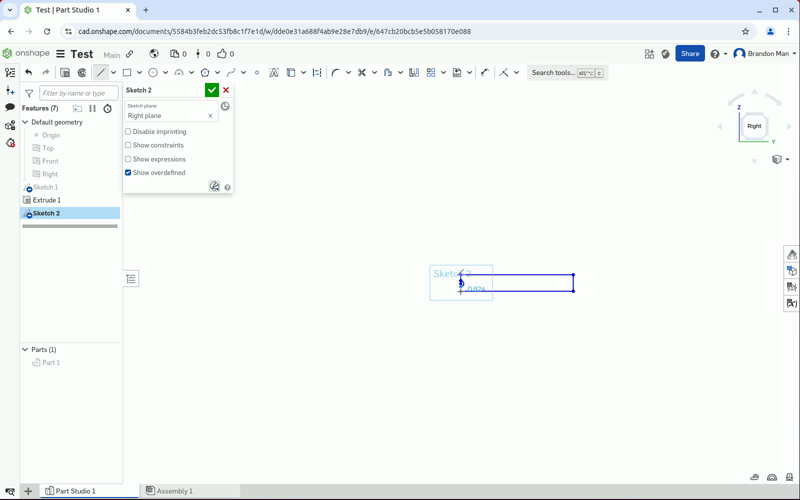
scroll(6)
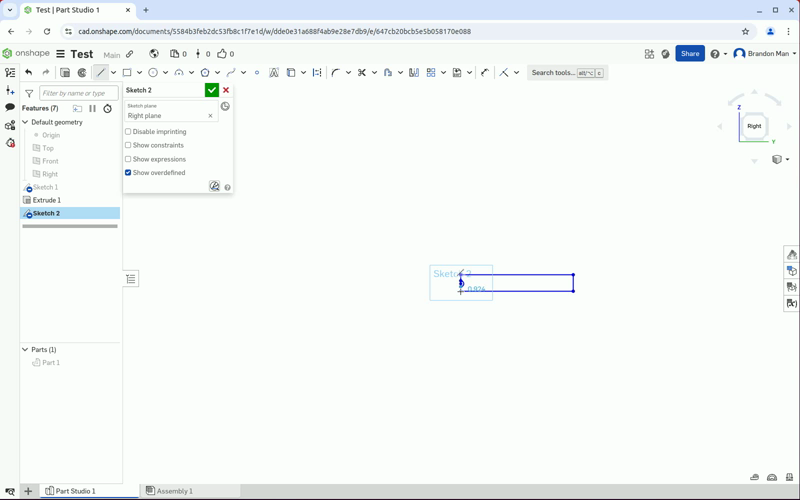
scroll(6)
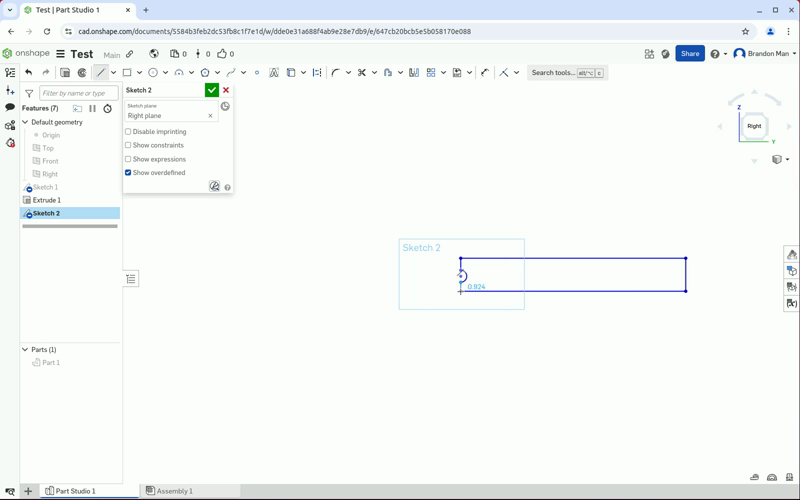
scroll(6)
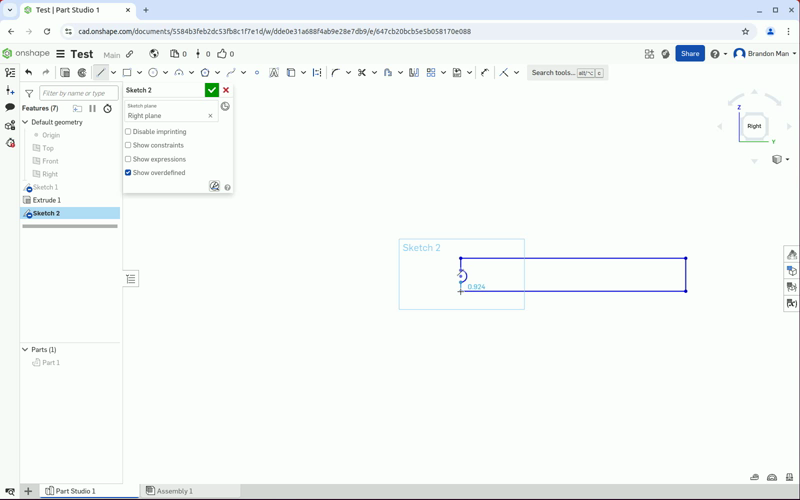
scroll(6)
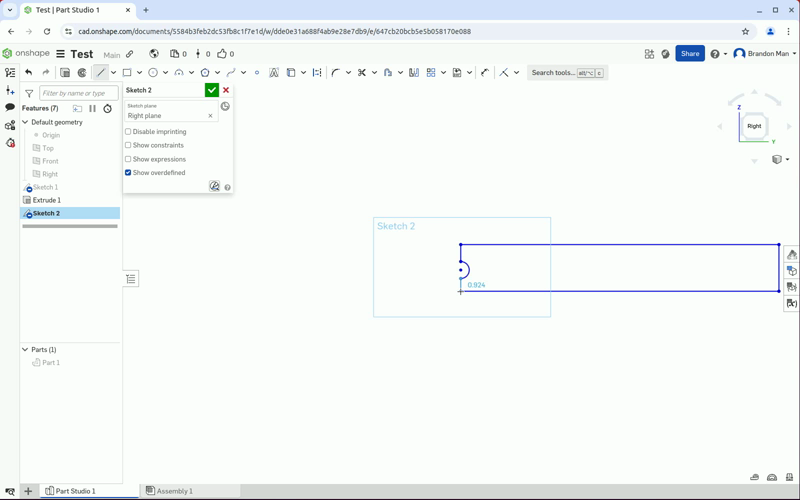
scroll(6)
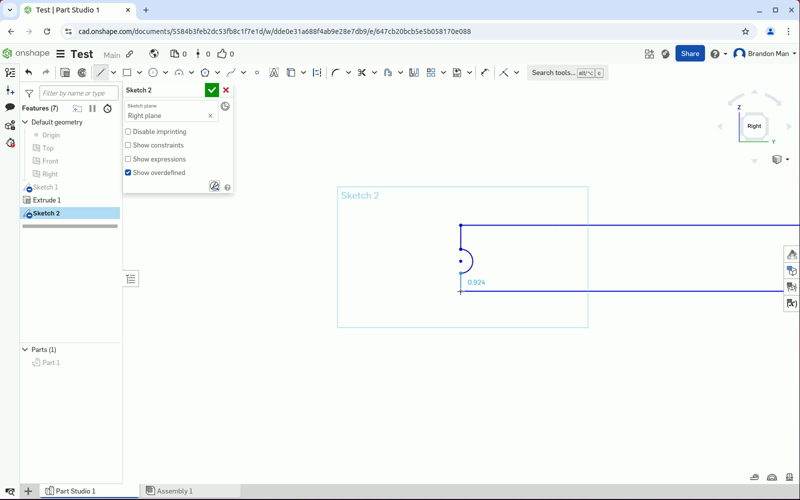
scroll(6)
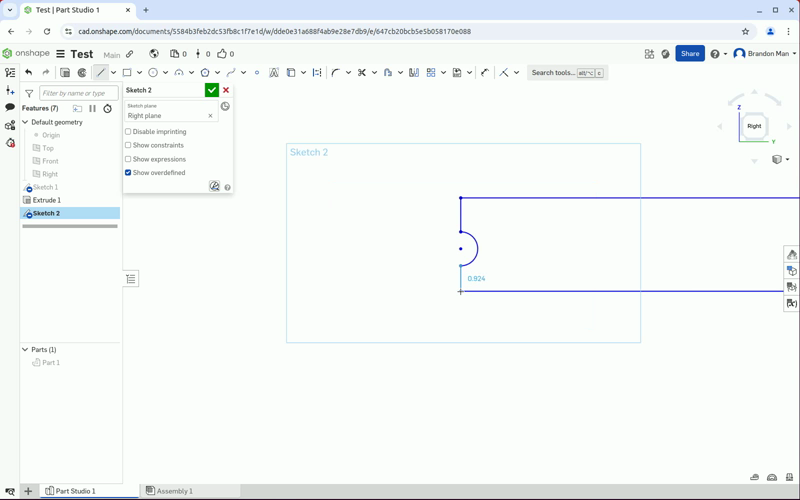
scroll(6)
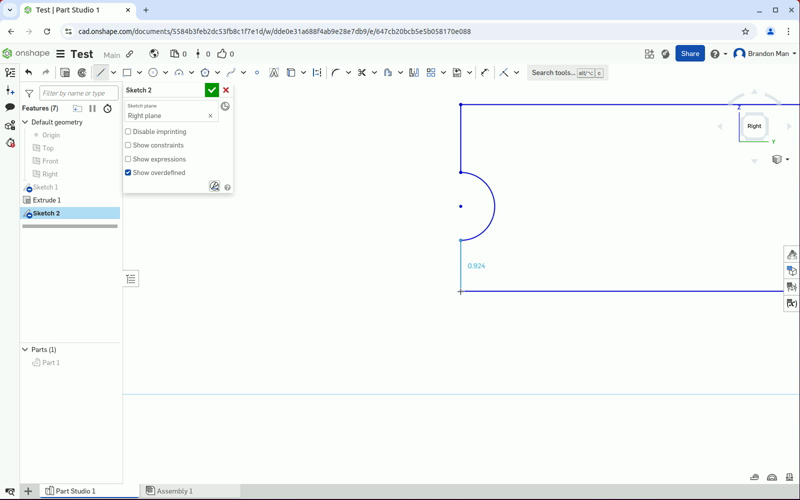
key_up(shift)
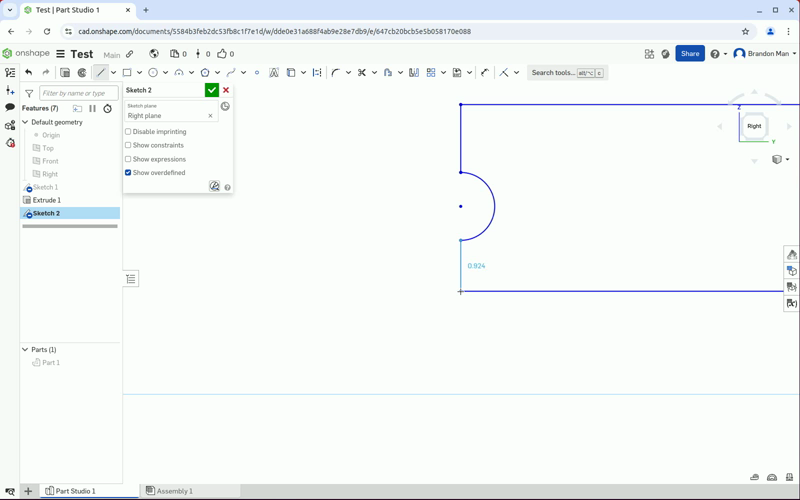
click(460, 291)
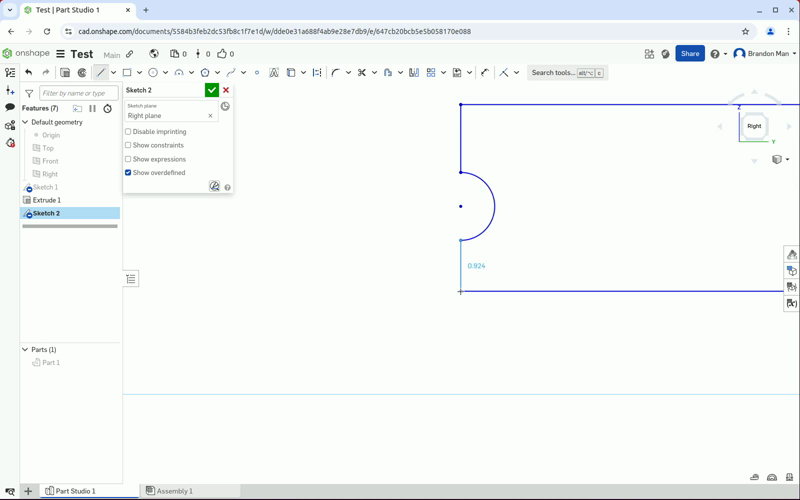
scroll(-6)
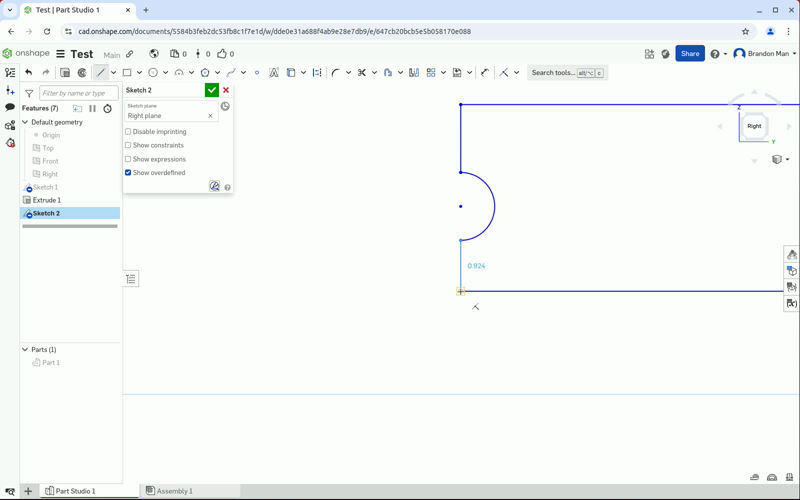
scroll(-6)
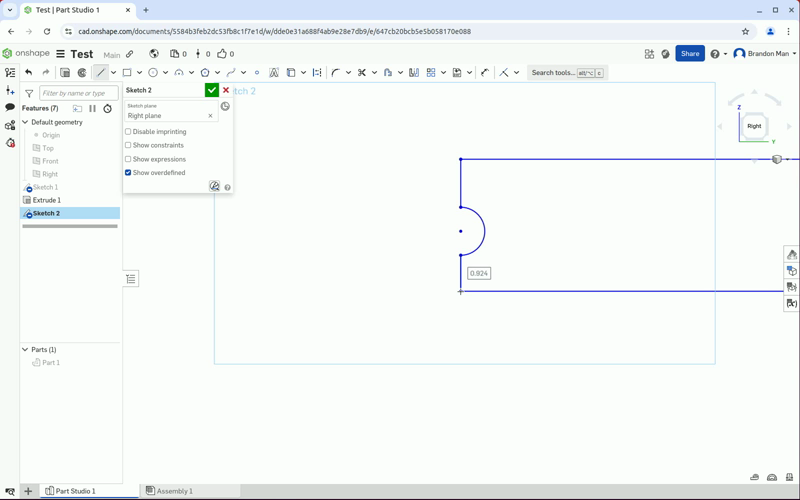
scroll(-6)
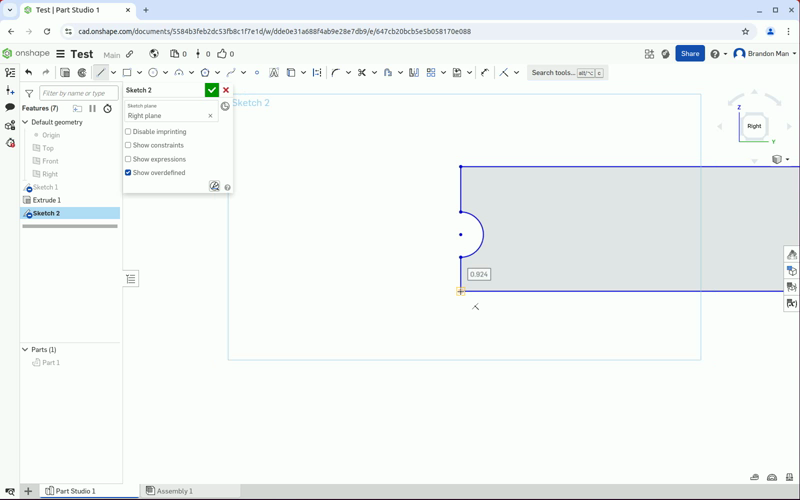
scroll(-6)
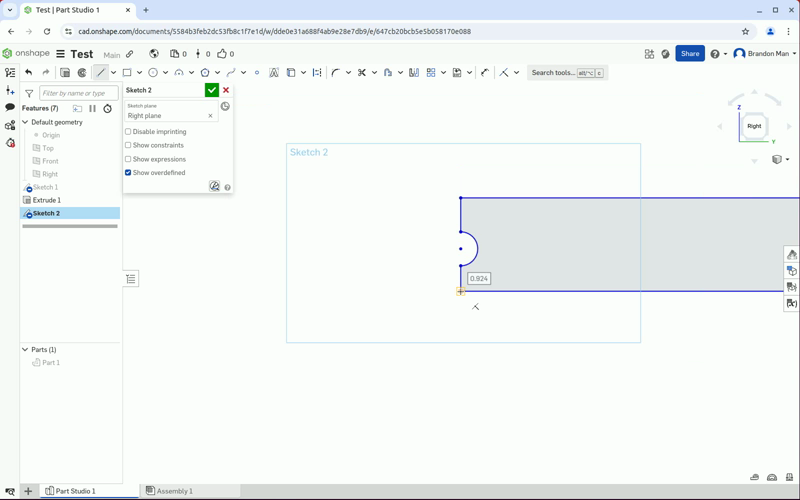
scroll(-6)
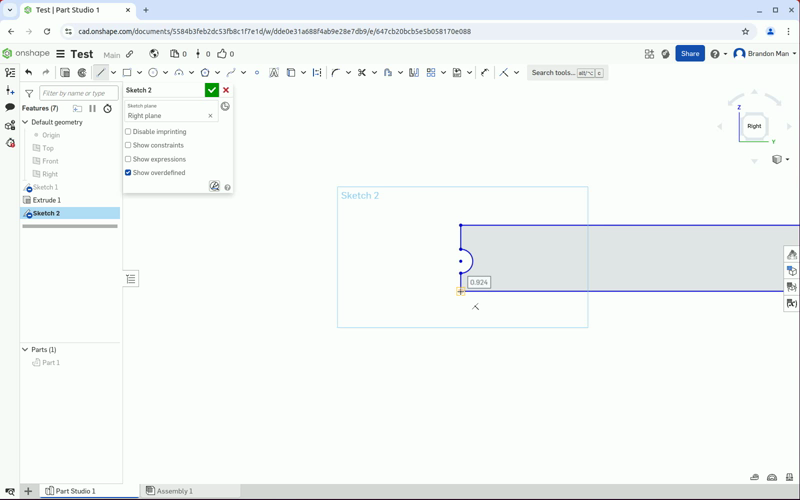
scroll(-6)
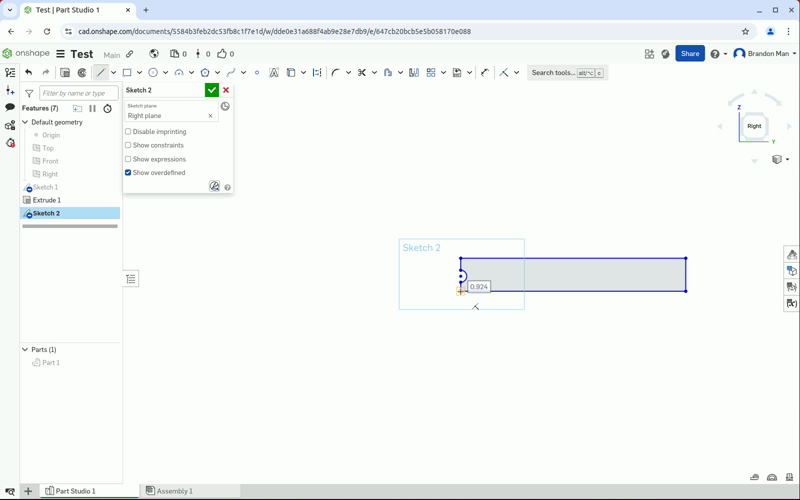
scroll(-6)
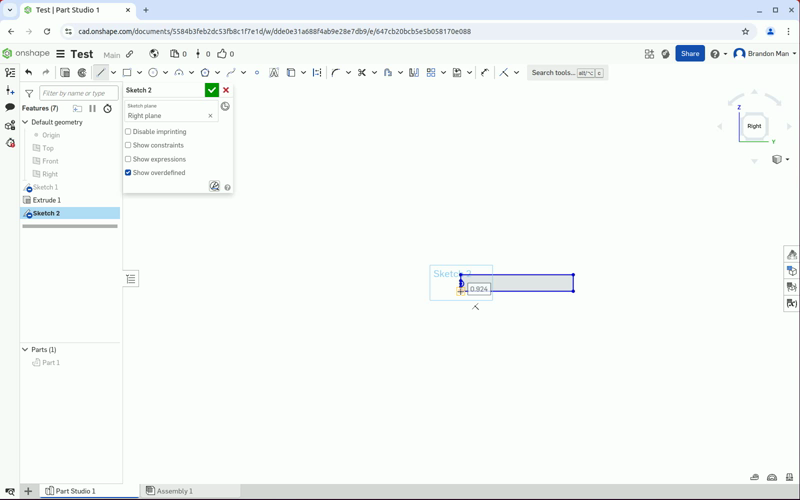
key(esc)
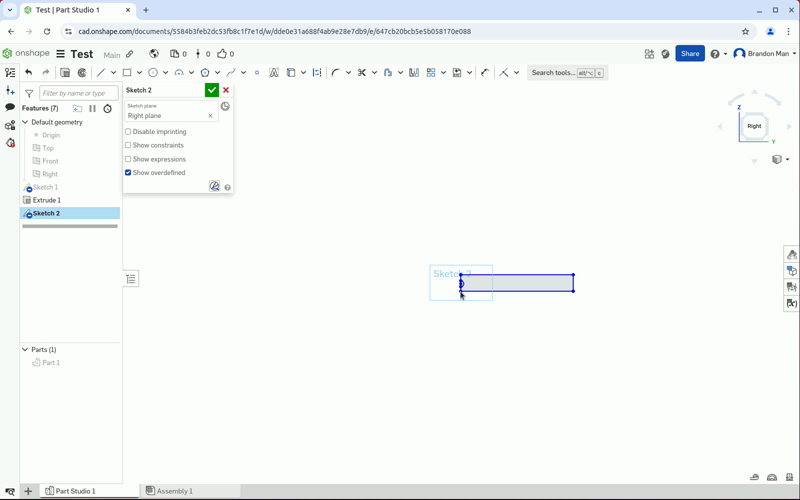
key(c)
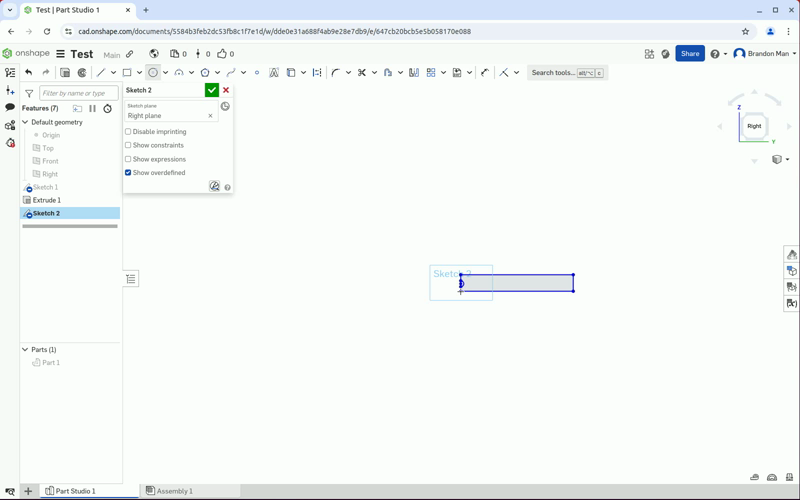
key_down(shift)
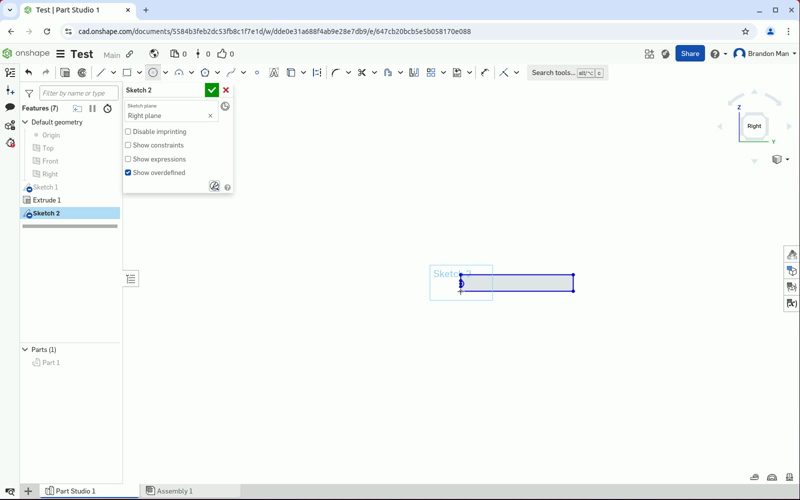
mouse_move(564, 282)
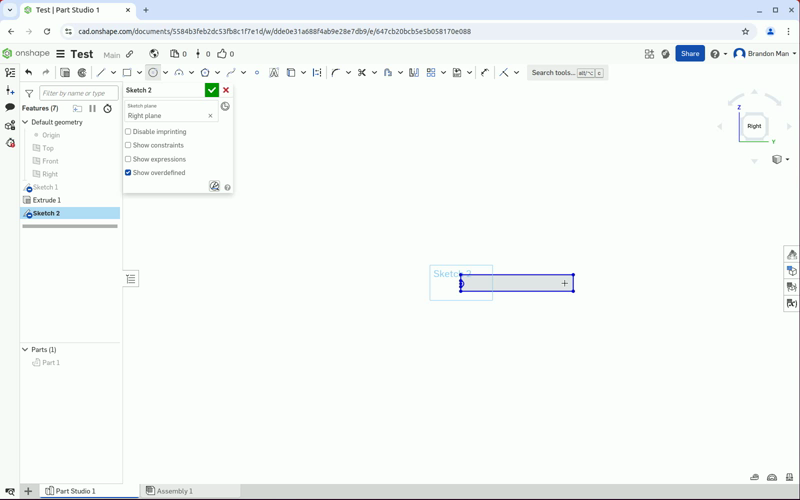
click(564, 282)
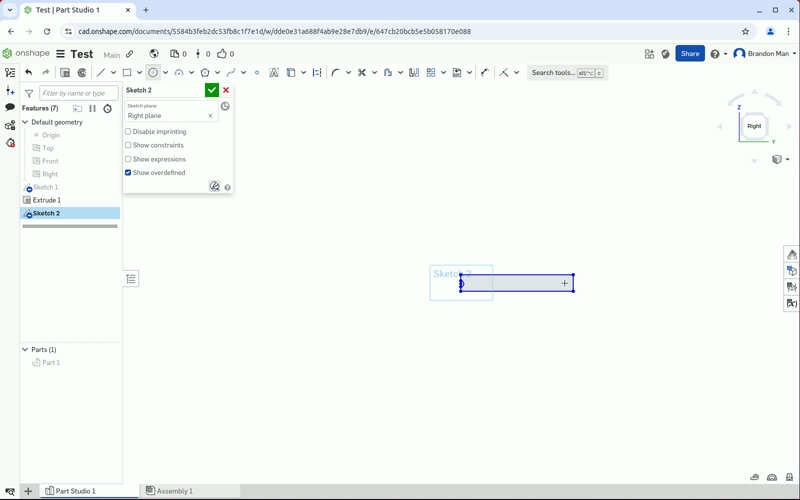
key_up(shift)
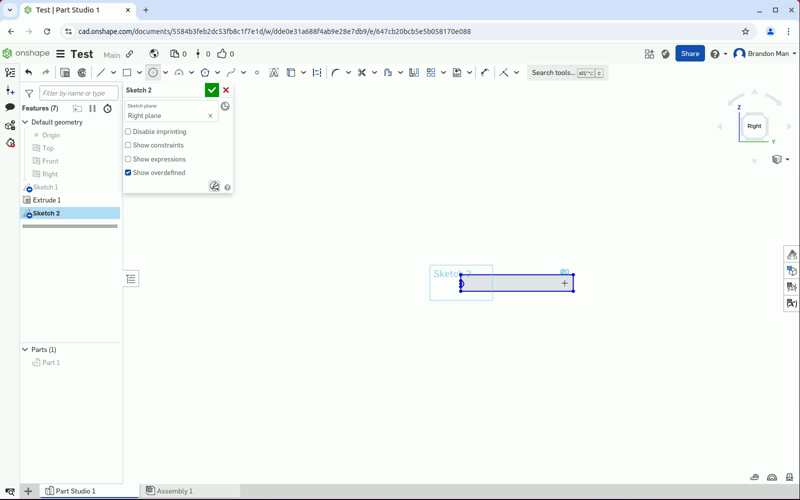
mouse_move(568, 282)
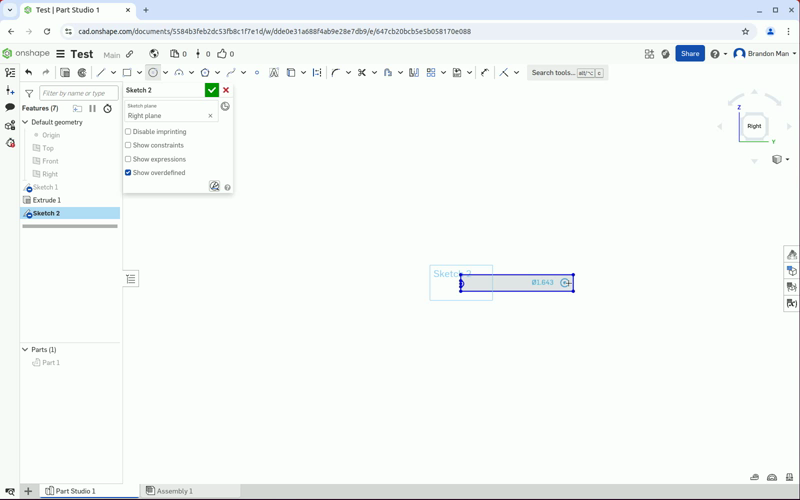
click(568, 282)
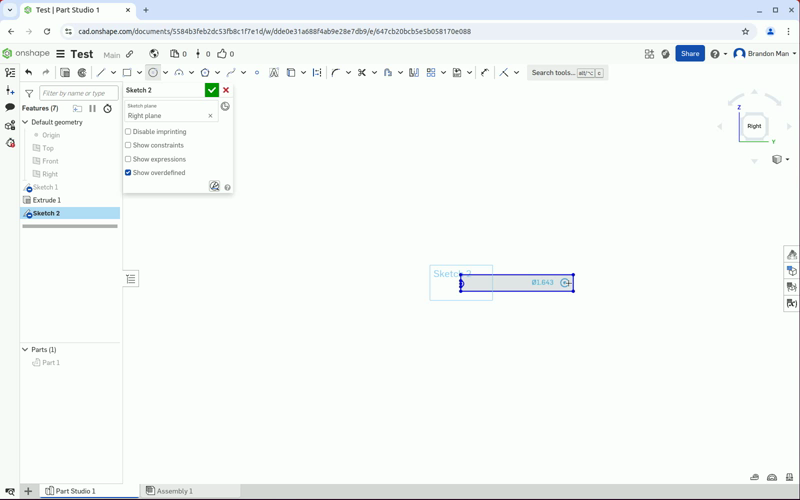
key(esc)
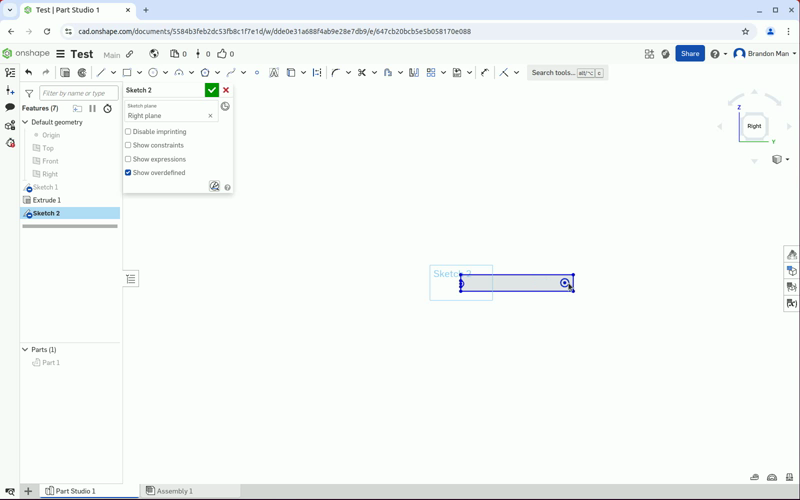
mouse_move(553, 286)
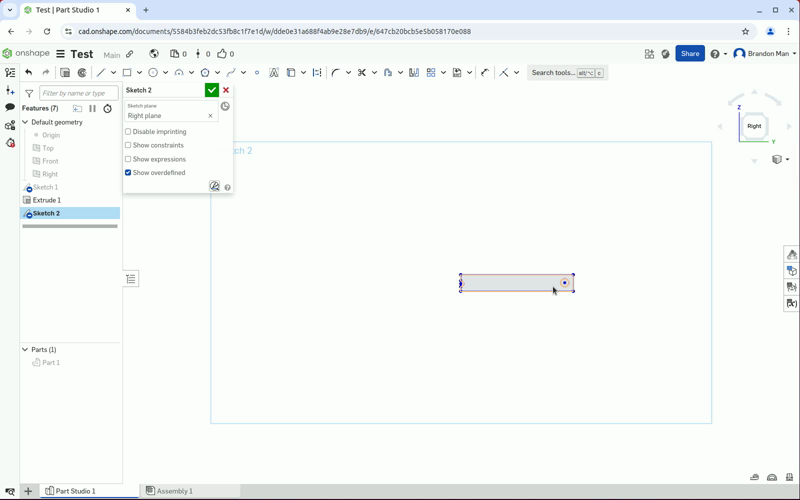
click(553, 286)
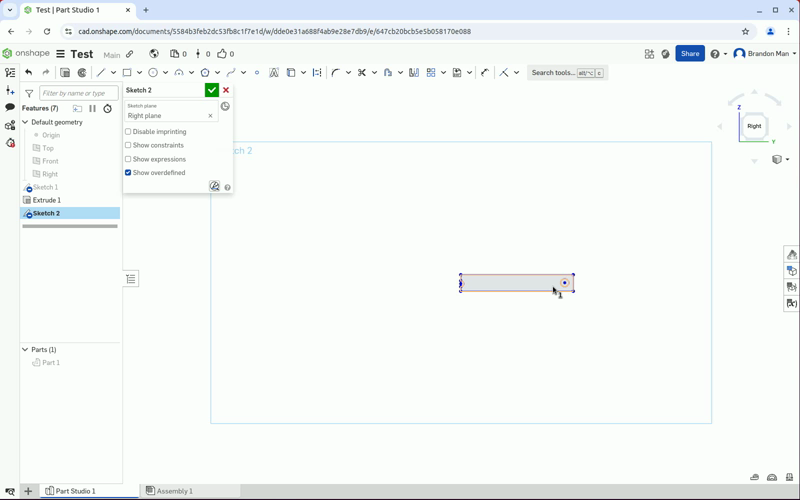
mouse_move(73, 352)
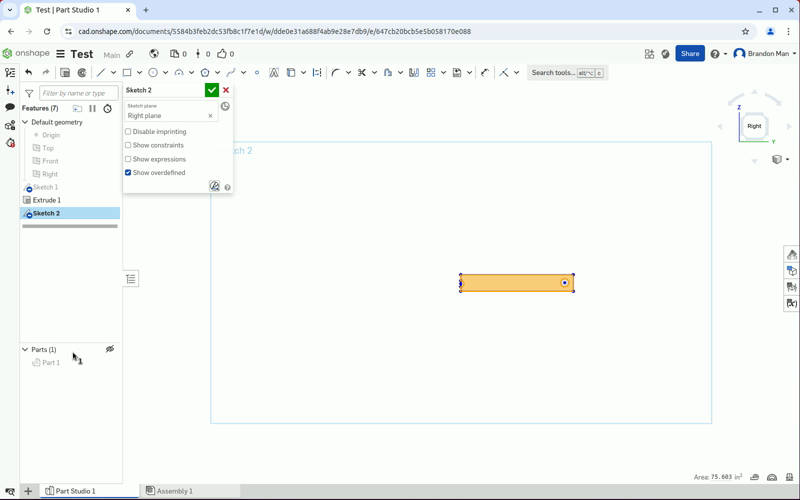
key(shift+y)
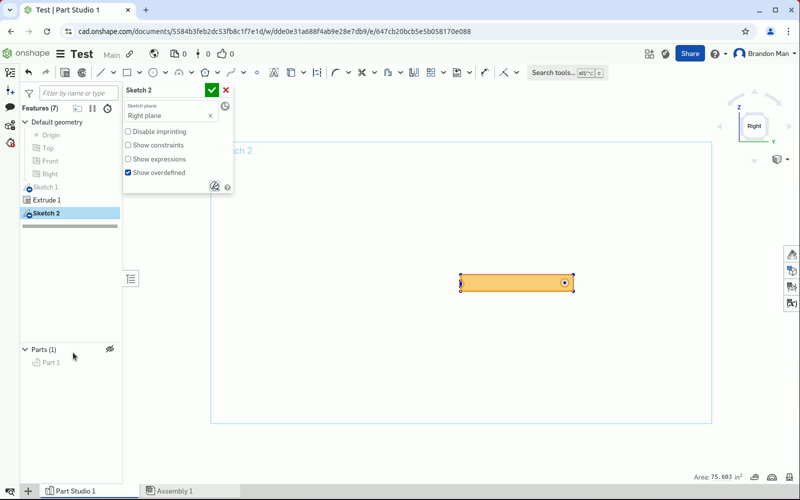
key(shift+e)
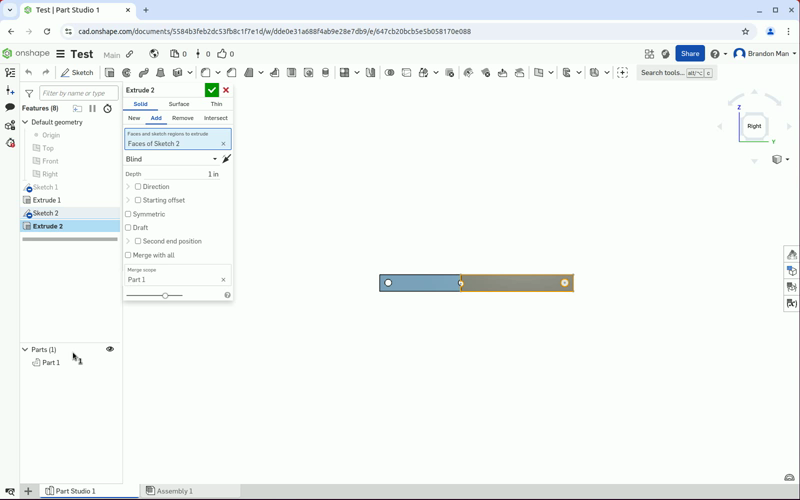
mouse_move(143, 106)
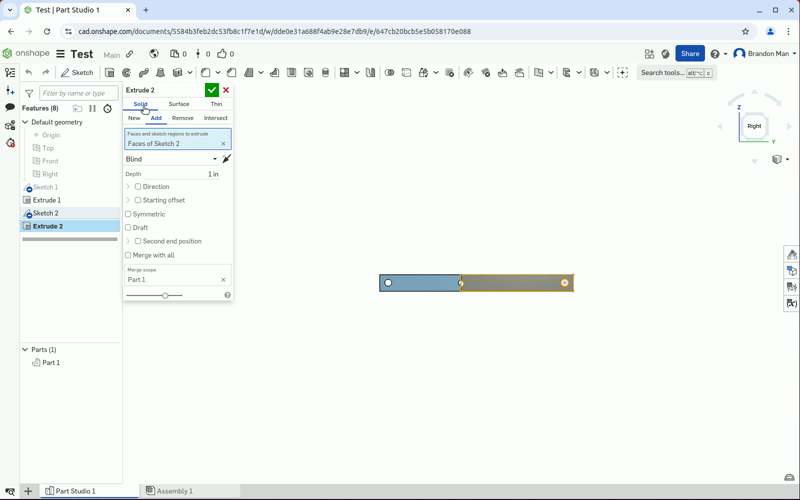
click(143, 106)
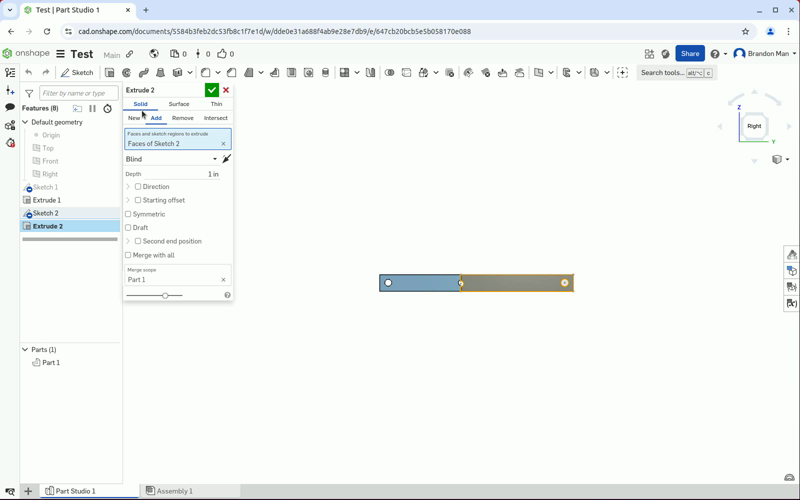
mouse_move(137, 120)
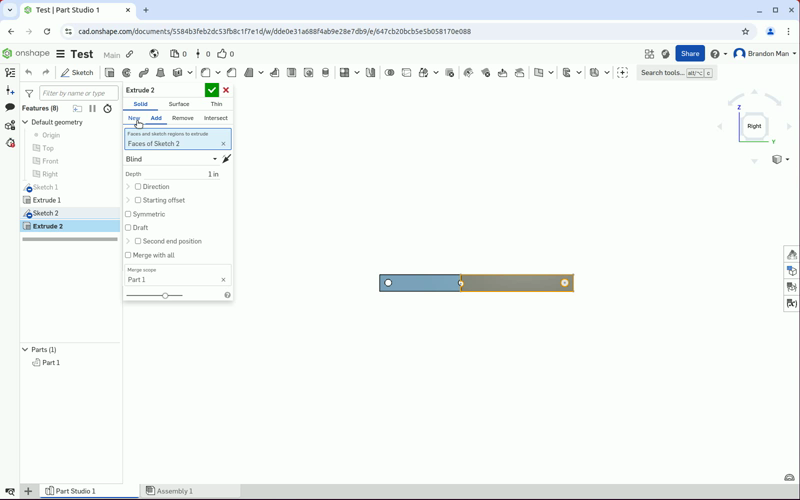
click(137, 120)
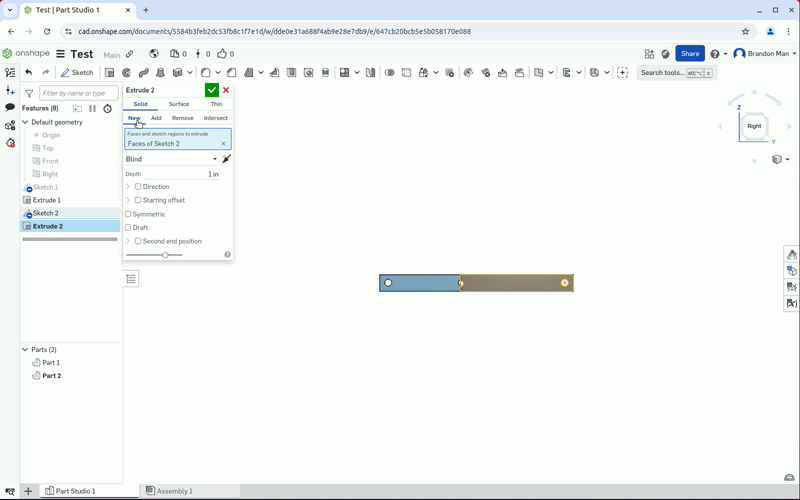
key(tab, 4)
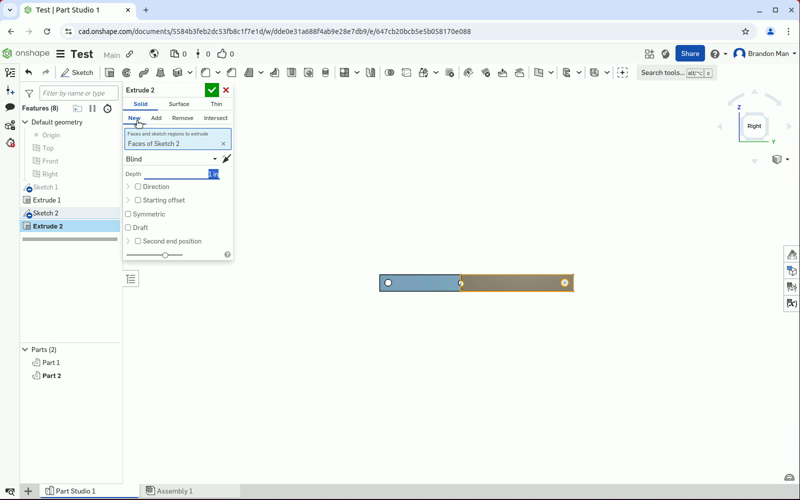
text(5.055)
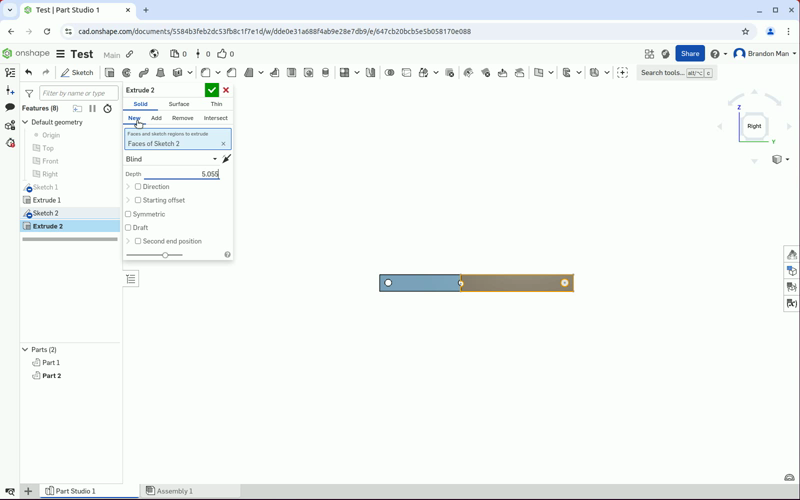
key(enter)
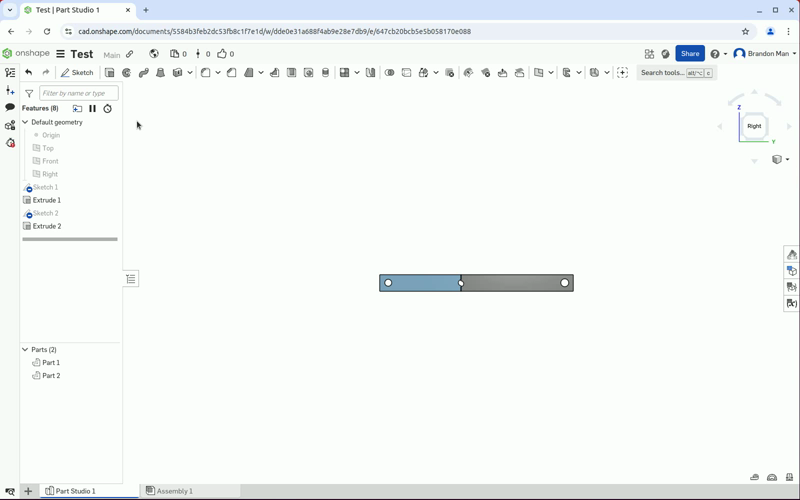
key(shift+h)
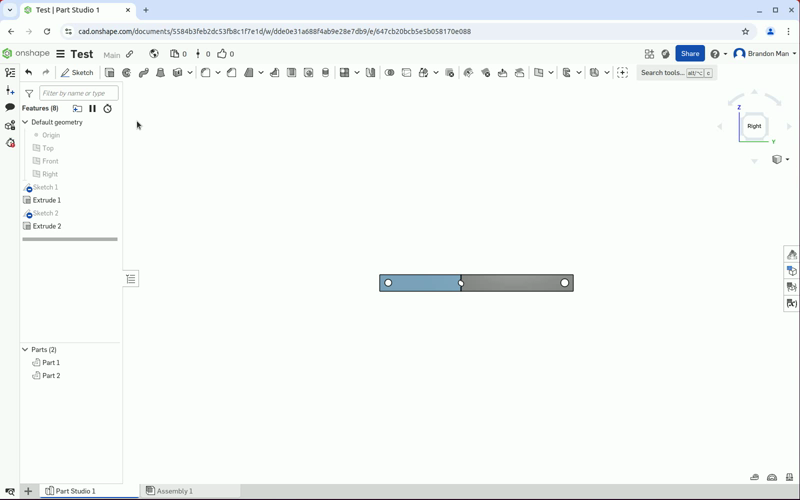
key(shift+h)
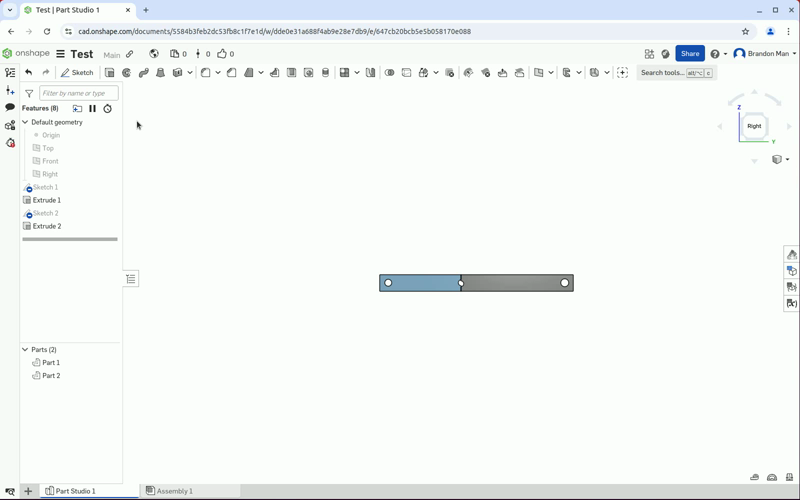
mouse_move(73, 189)
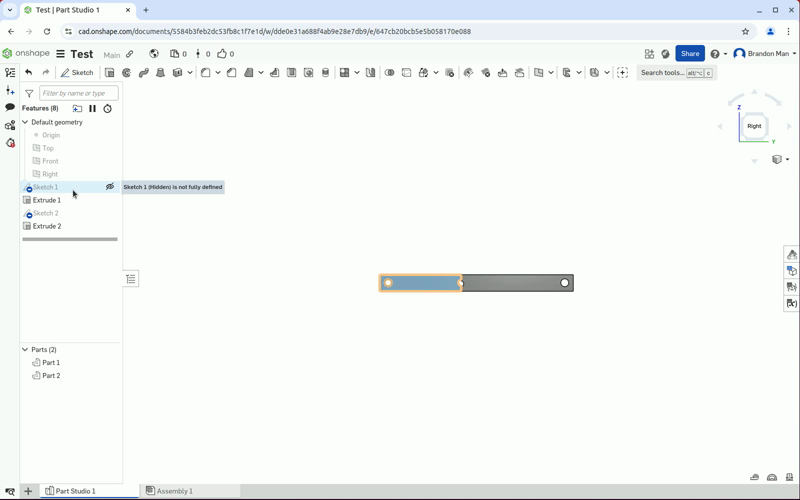
click(73, 189)
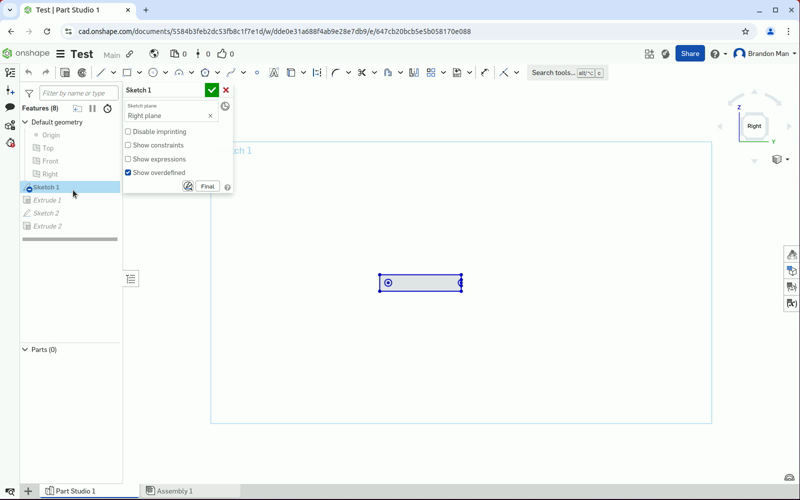
mouse_move(229, 92)
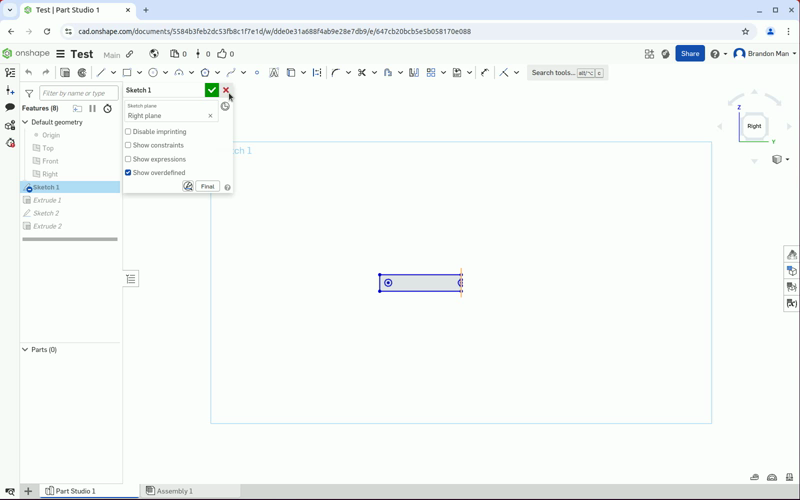
click(229, 92)
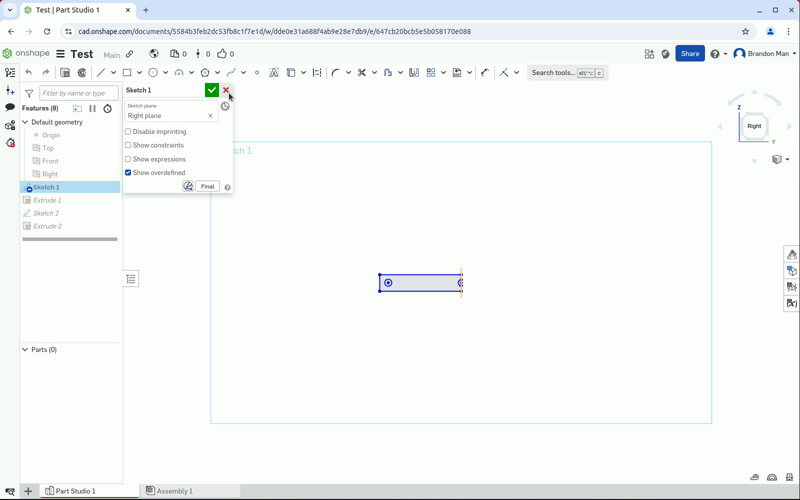
key(shift+s)
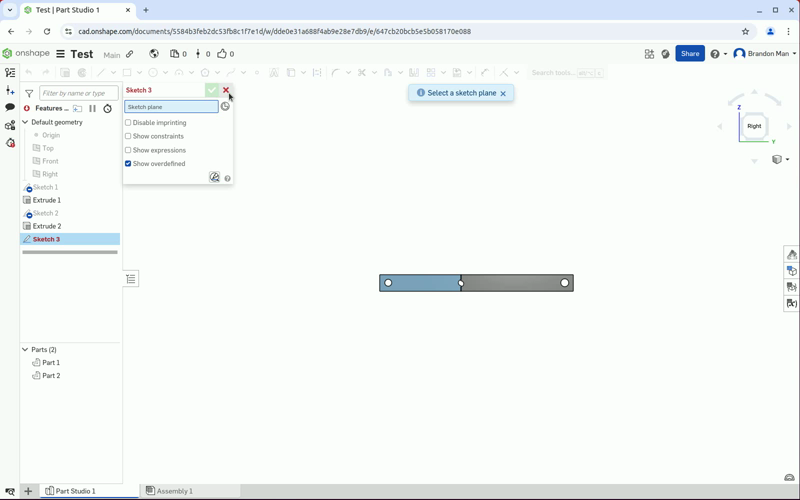
mouse_move(73, 176)
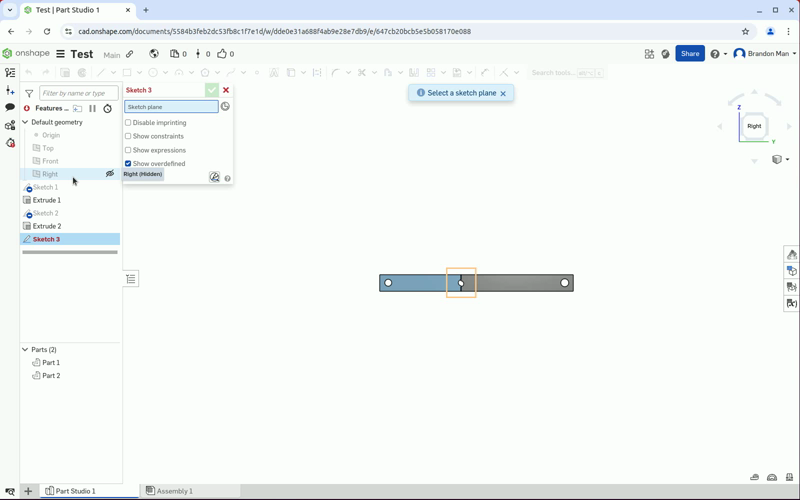
click(73, 176)
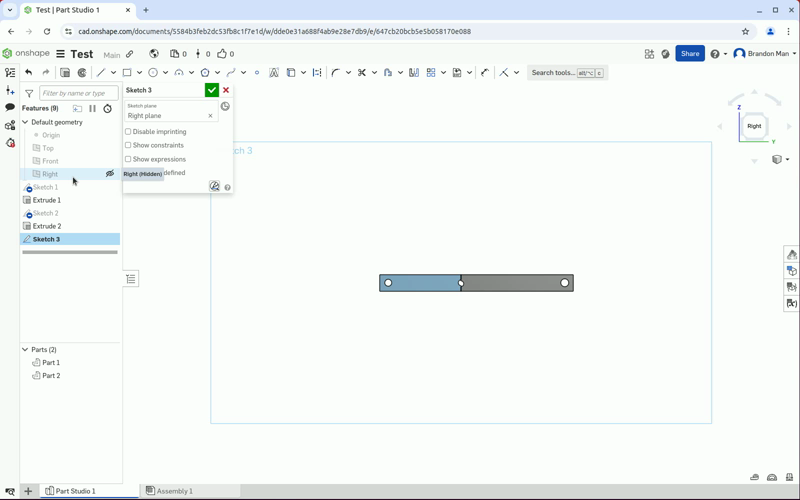
mouse_move(73, 352)
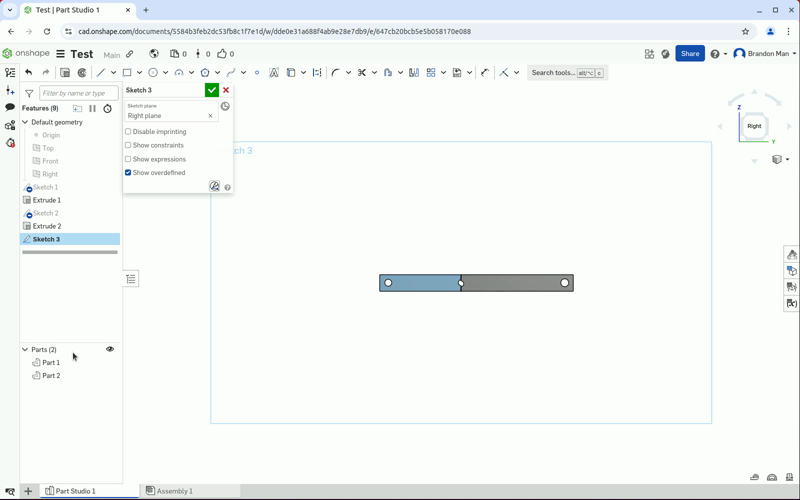
key(y)
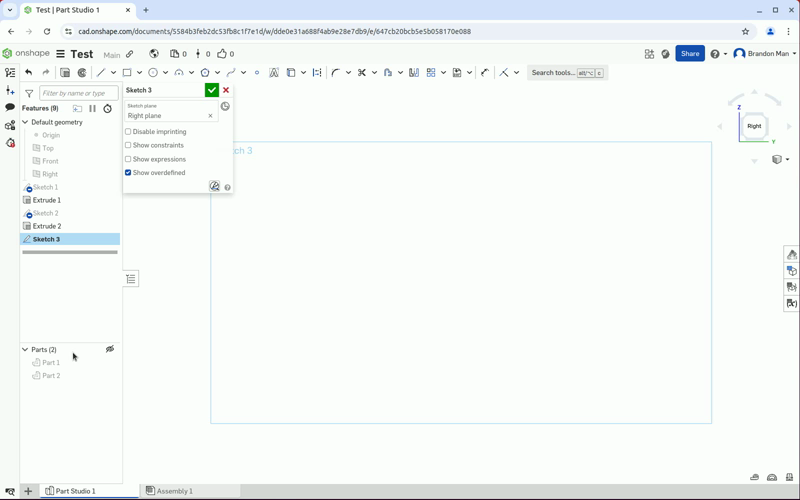
key(l)
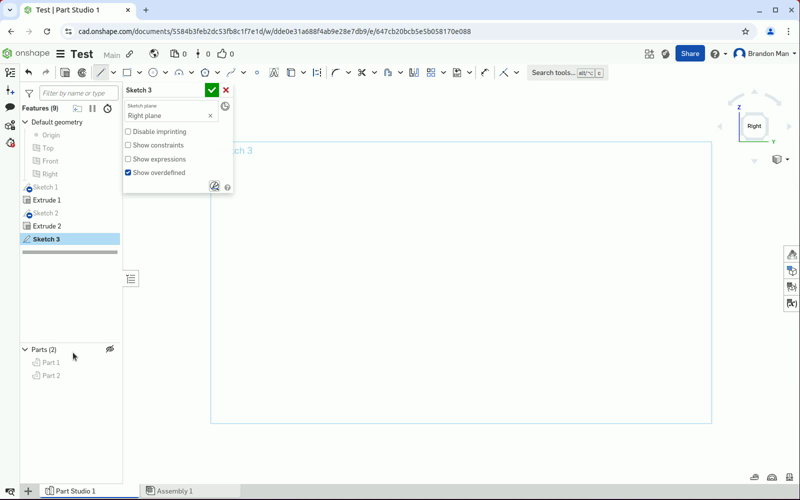
key_down(shift)
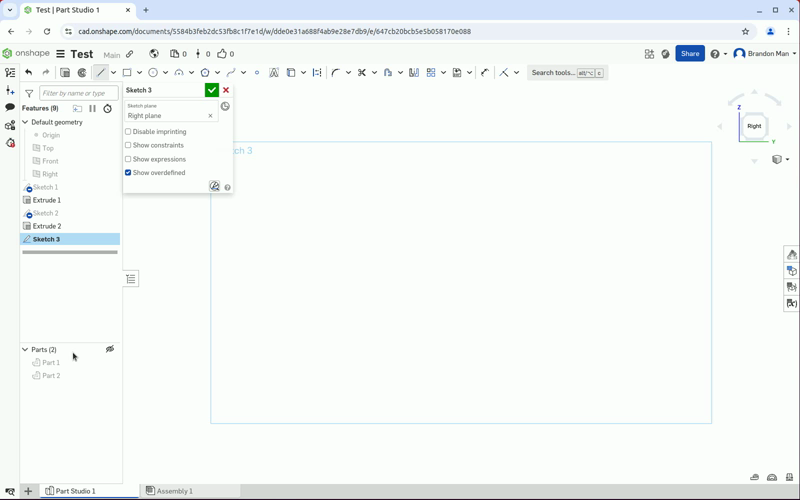
mouse_move(379, 291)
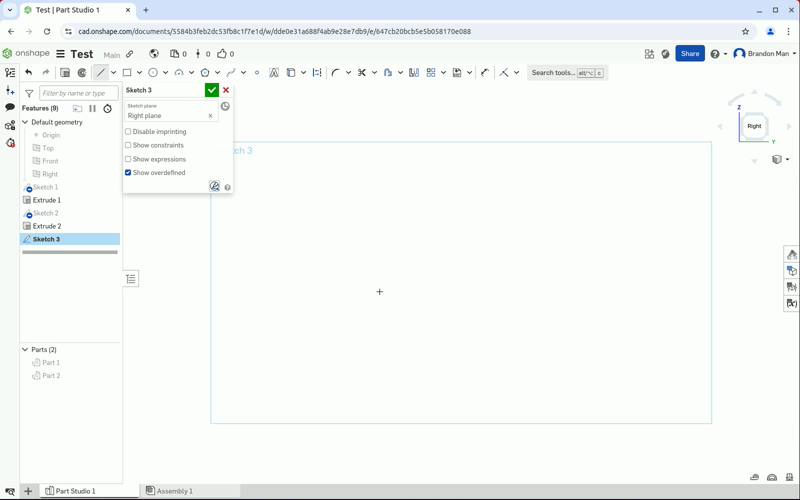
click(379, 291)
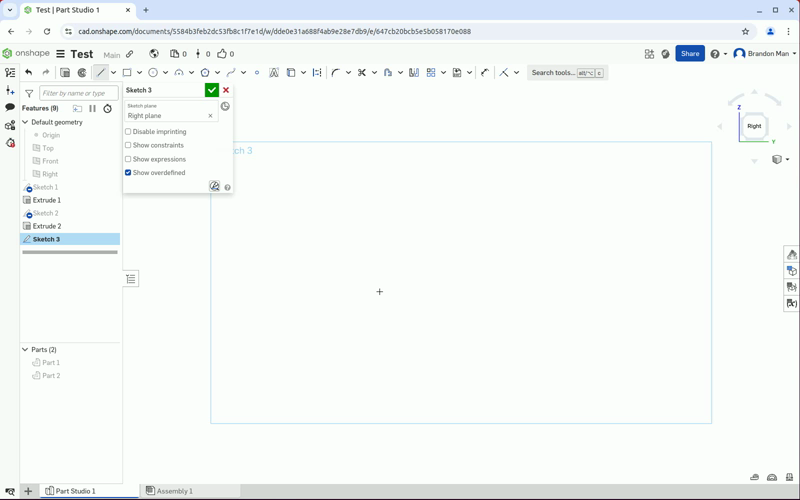
key_up(shift)
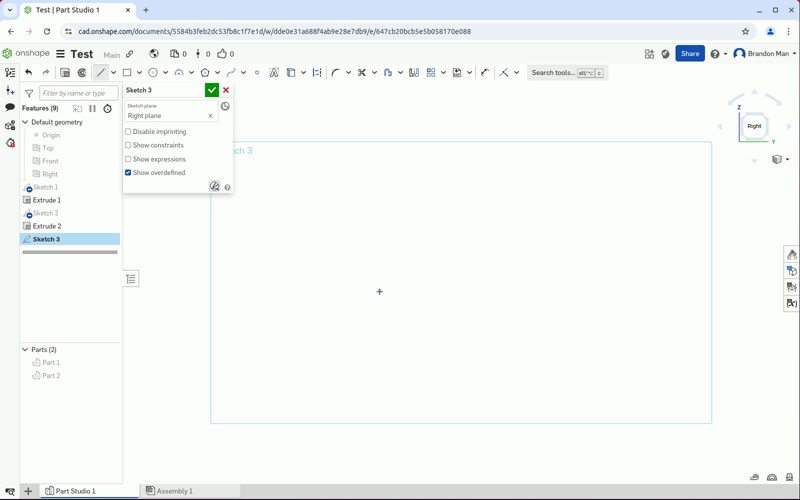
key_down(shift)
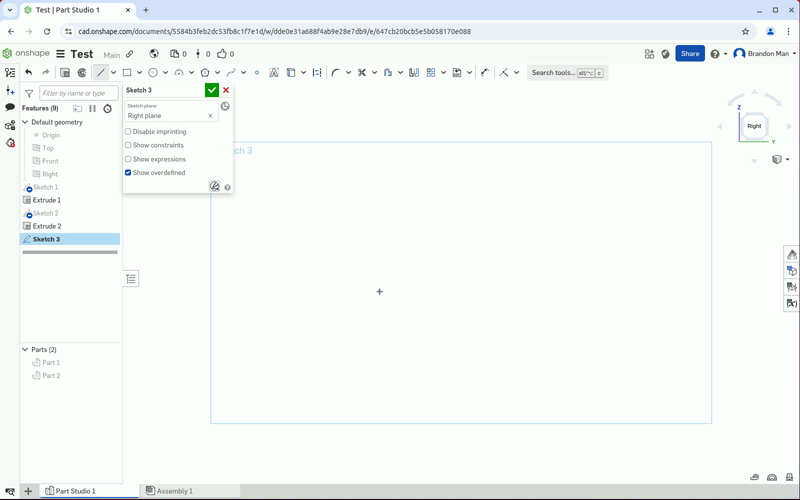
mouse_move(461, 291)
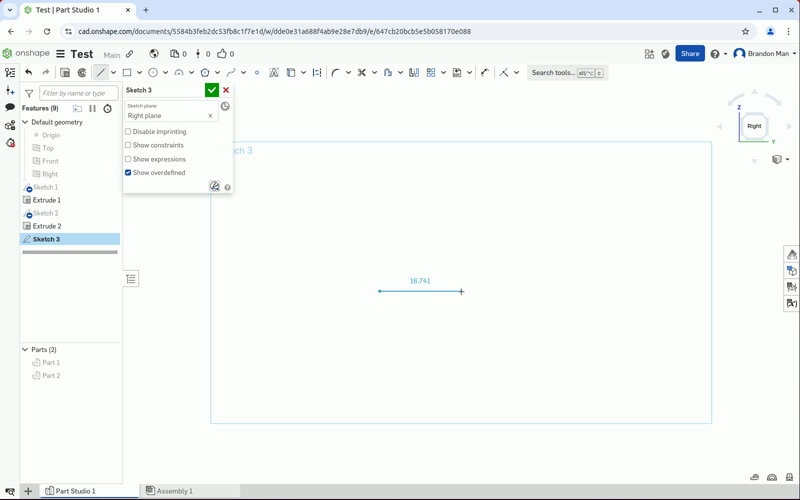
click(461, 291)
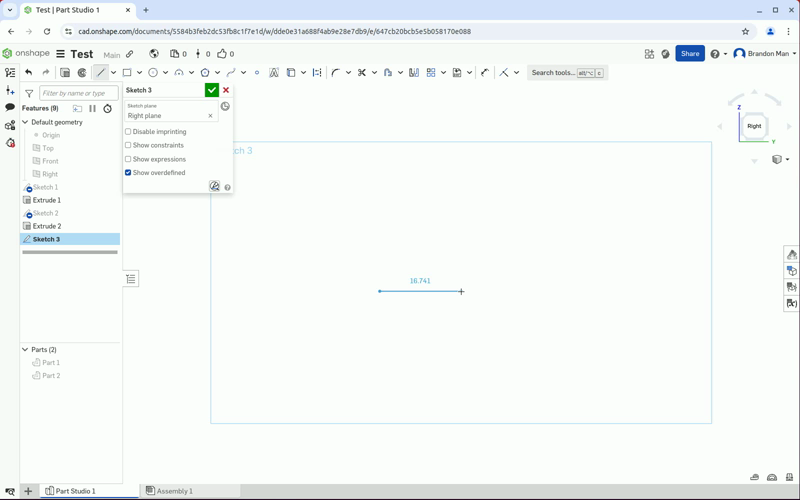
key_up(shift)
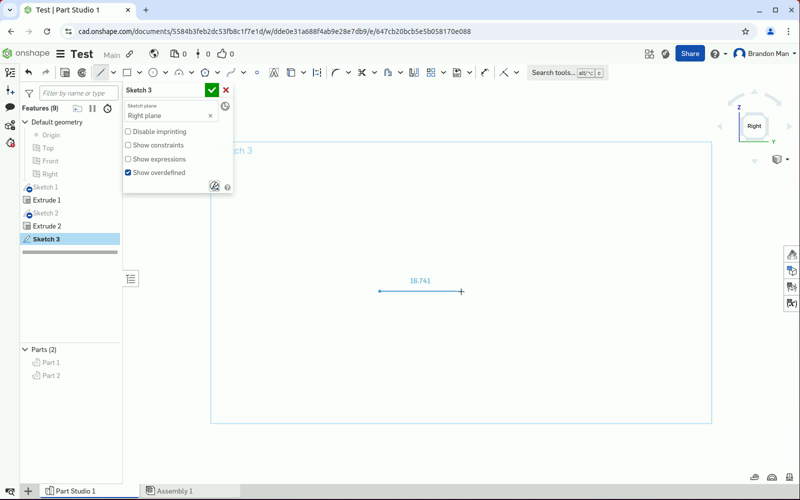
key_down(shift)
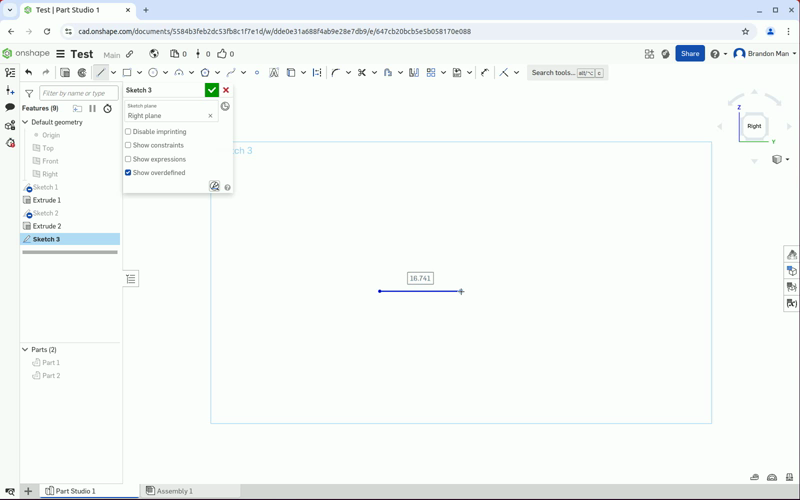
mouse_move(491, 291)
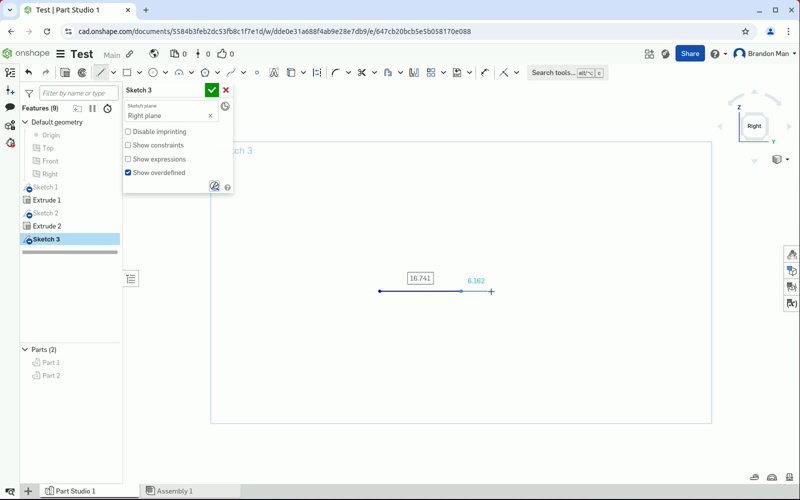
mouse_move(461, 285)
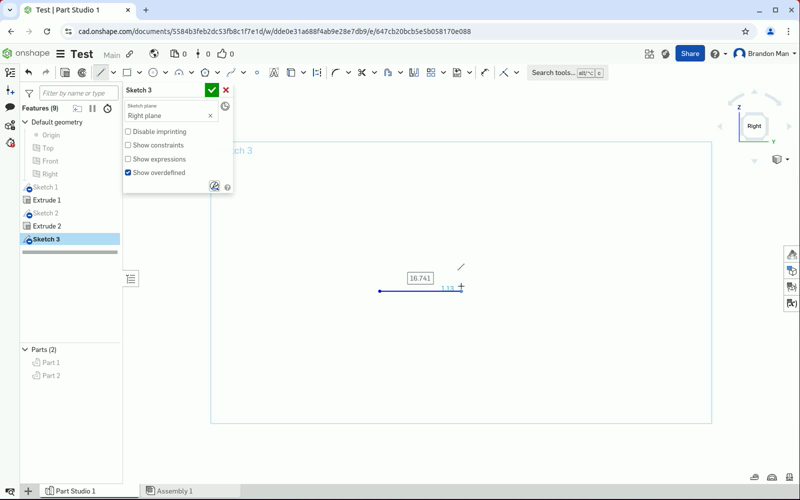
scroll(6)
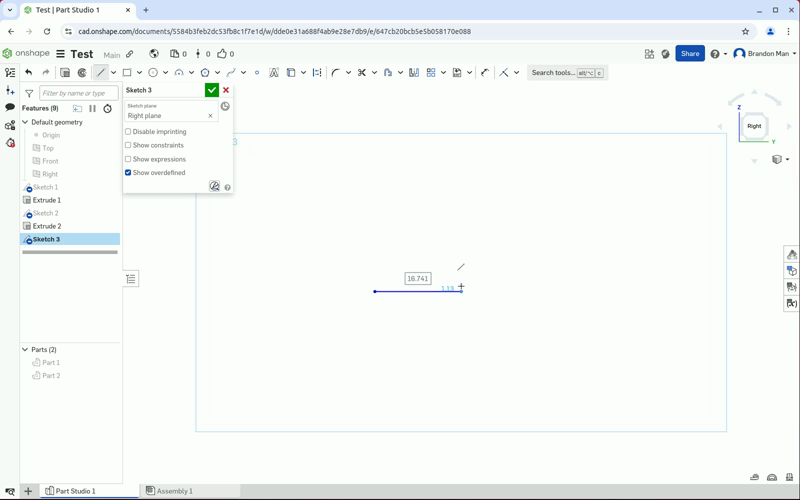
scroll(6)
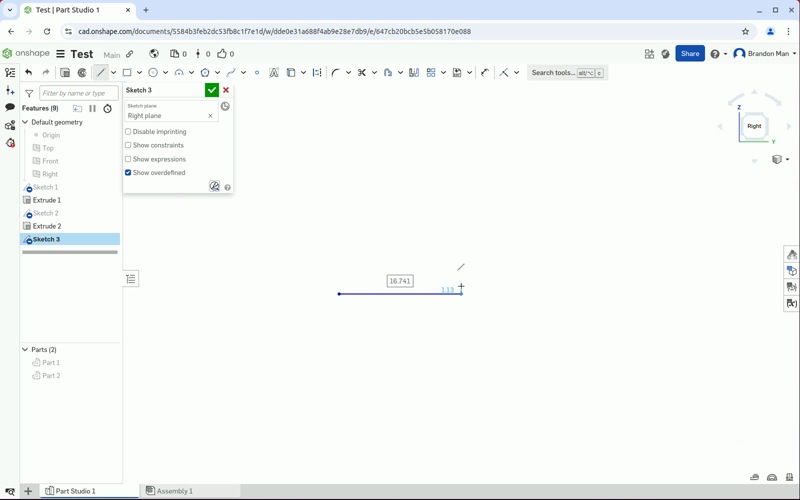
scroll(6)
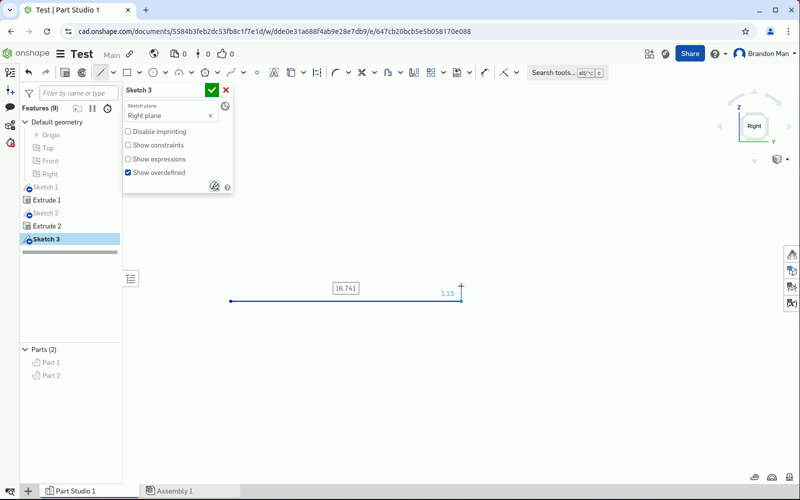
scroll(6)
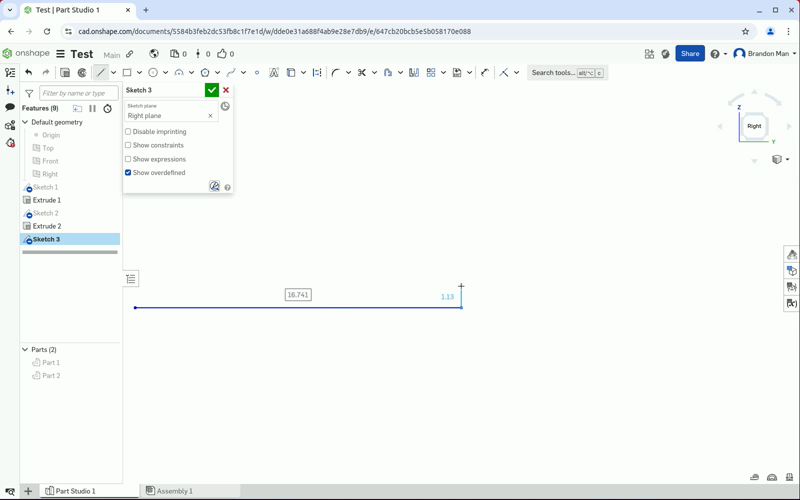
scroll(6)
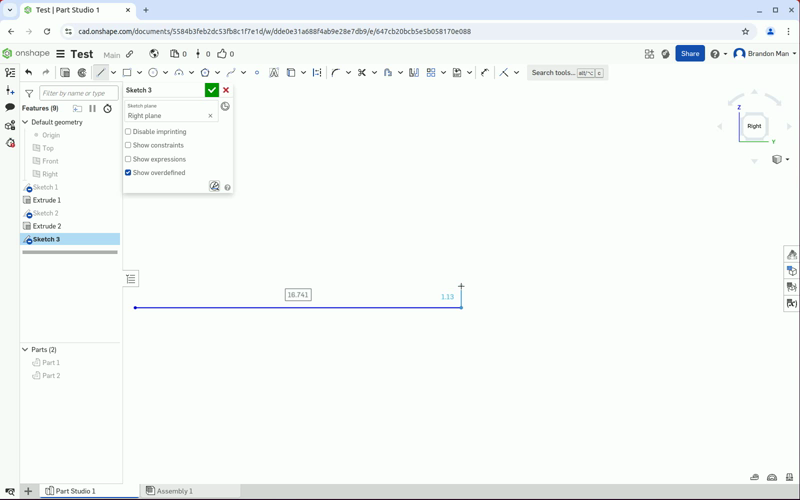
scroll(6)
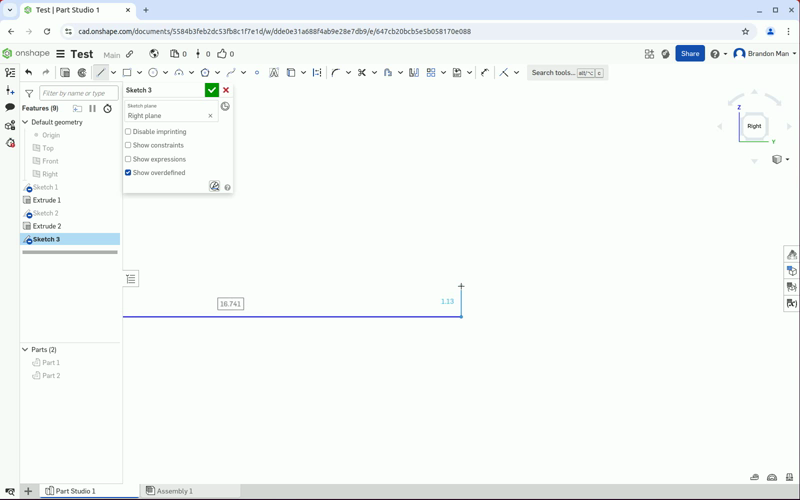
scroll(6)
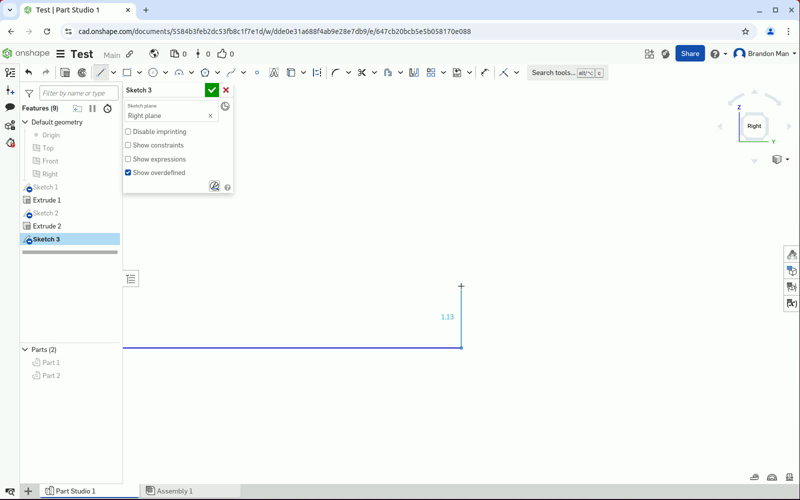
click(461, 285)
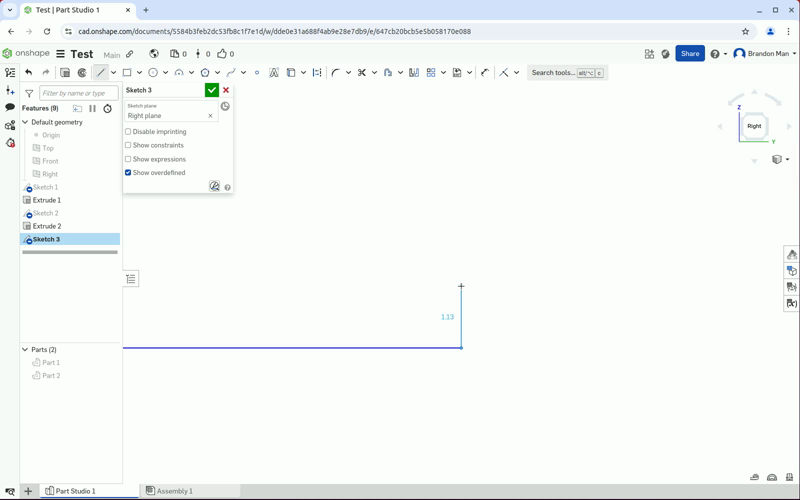
scroll(-6)
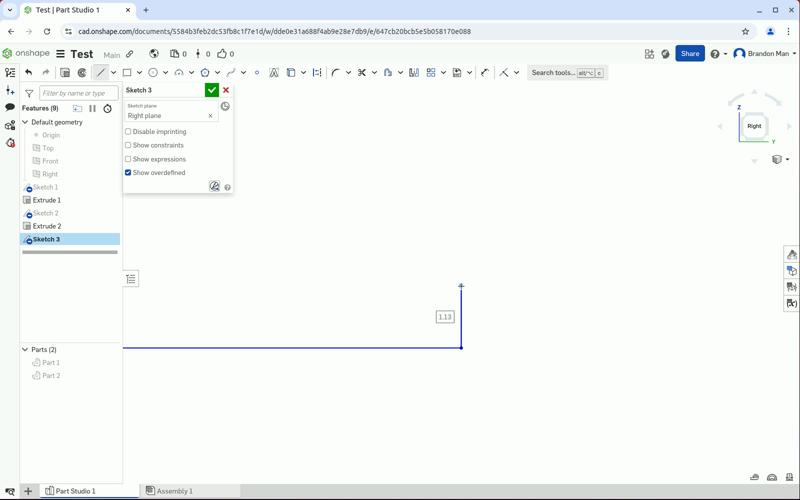
scroll(-6)
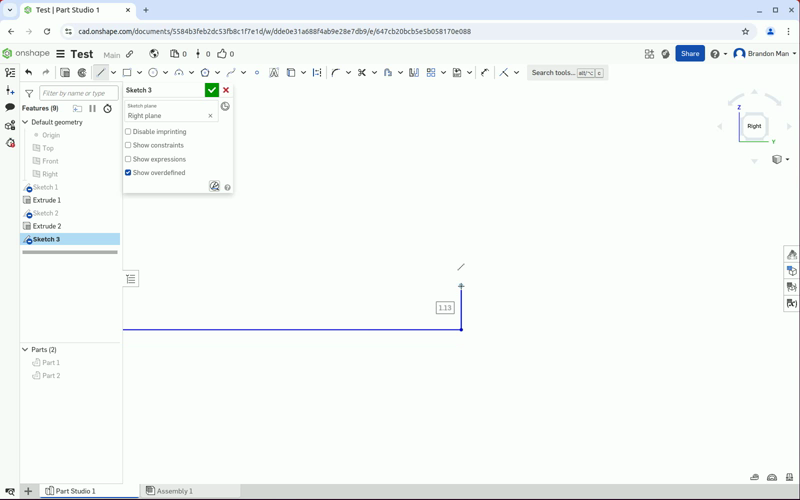
scroll(-6)
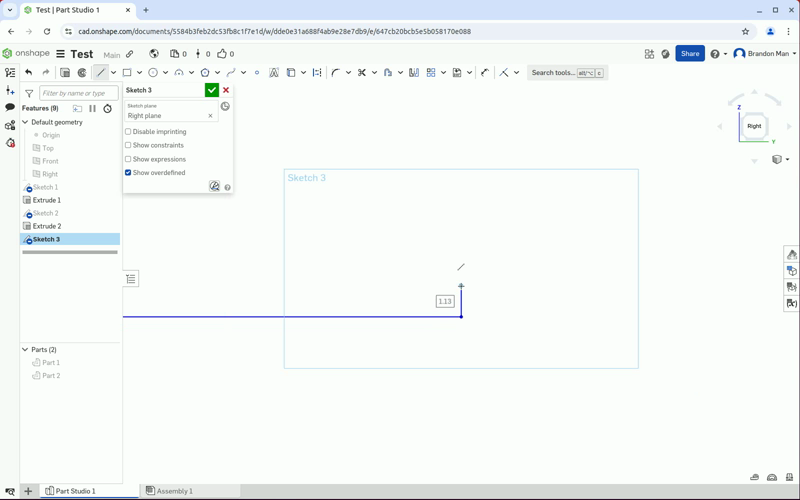
scroll(-6)
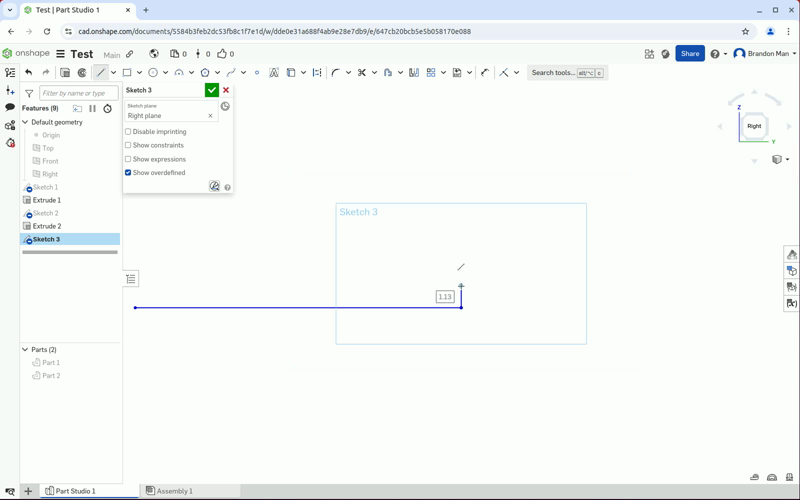
scroll(-6)
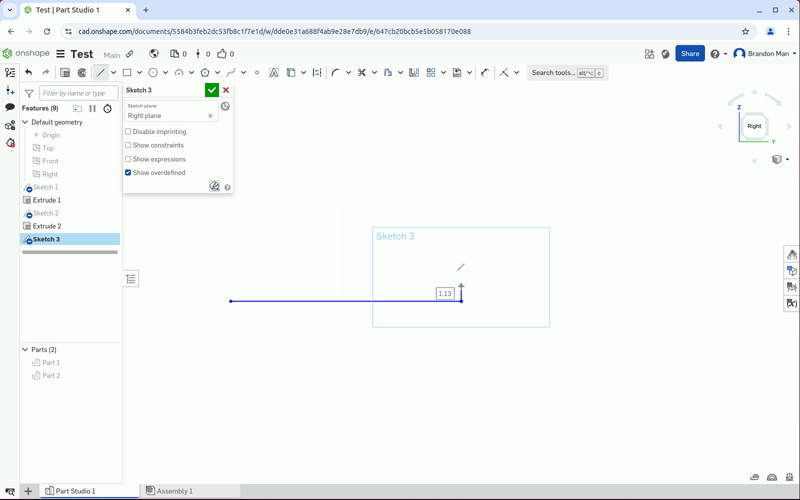
scroll(-6)
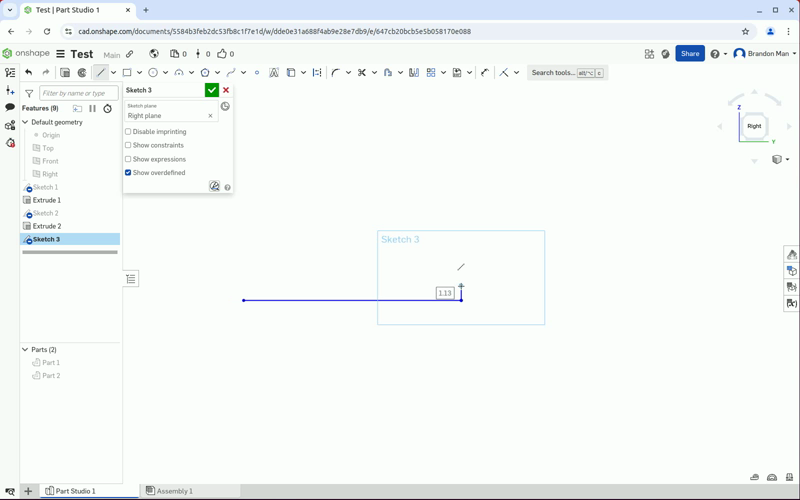
scroll(-6)
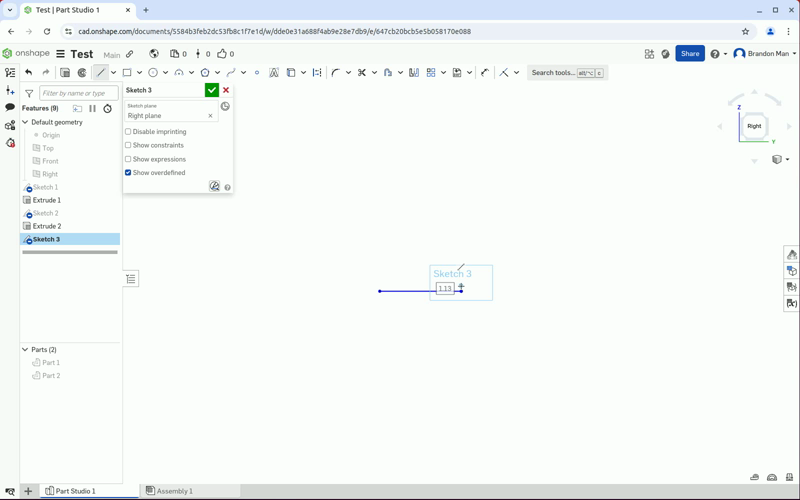
key_up(shift)
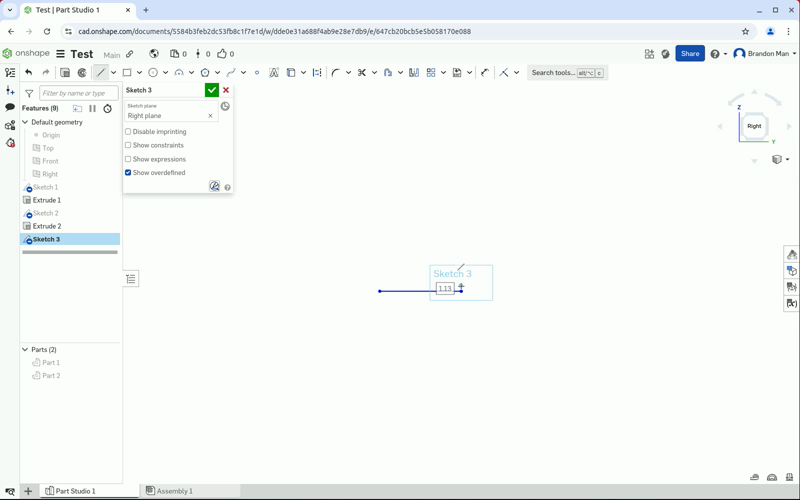
key(esc)
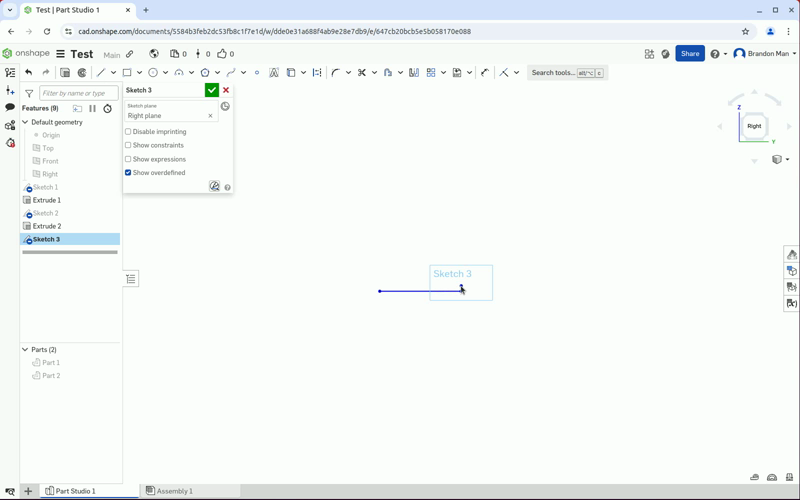
key(a)
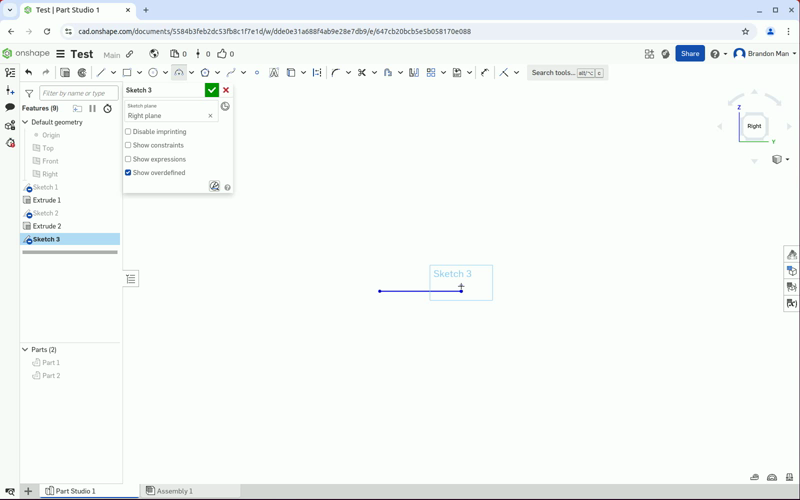
mouse_move(461, 285)
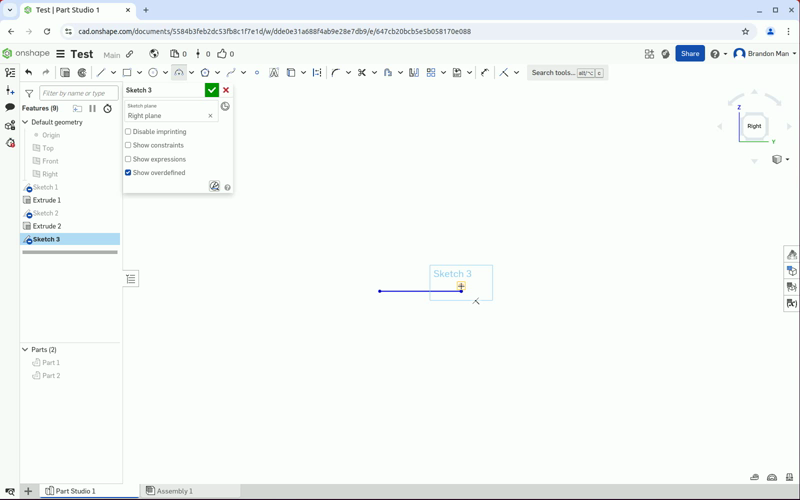
click(461, 285)
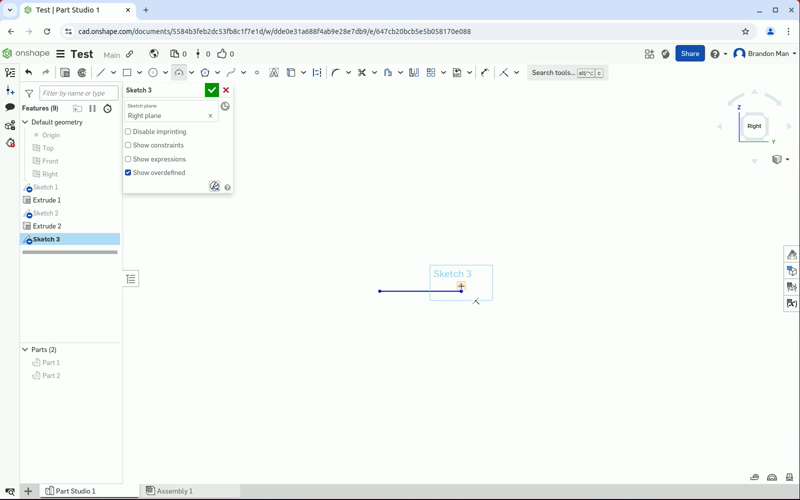
key_down(shift)
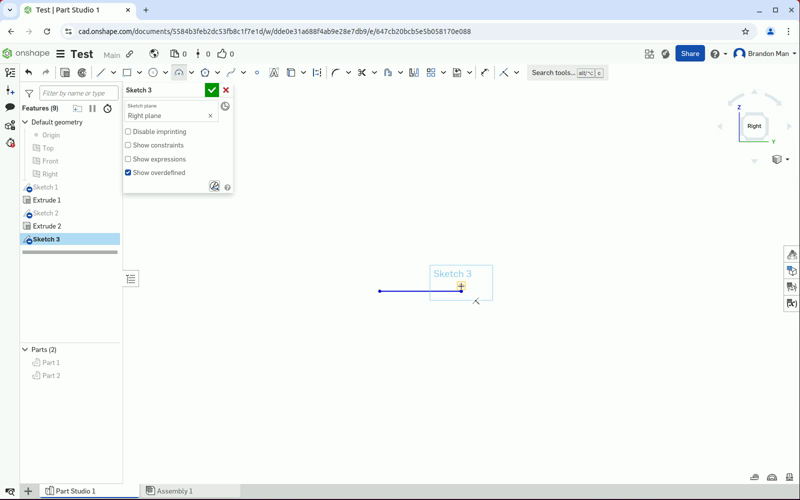
mouse_move(461, 279)
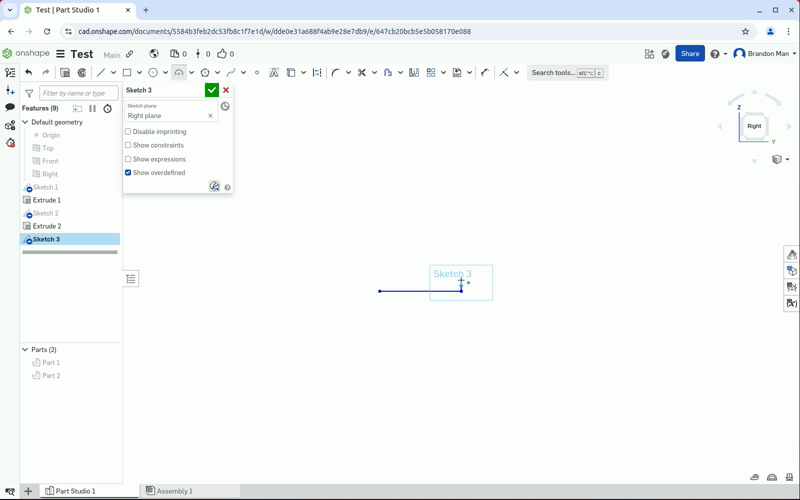
scroll(6)
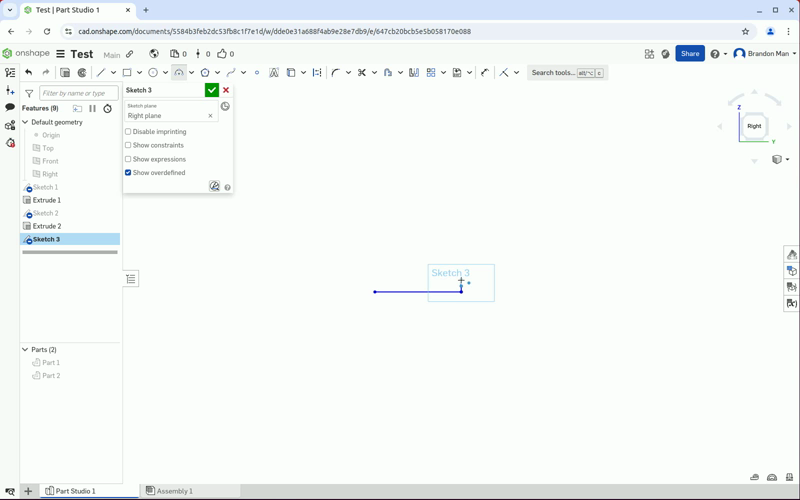
scroll(6)
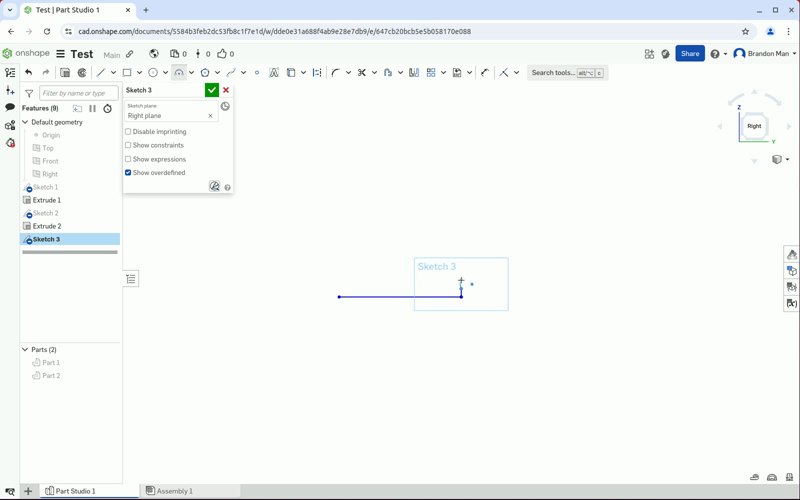
scroll(6)
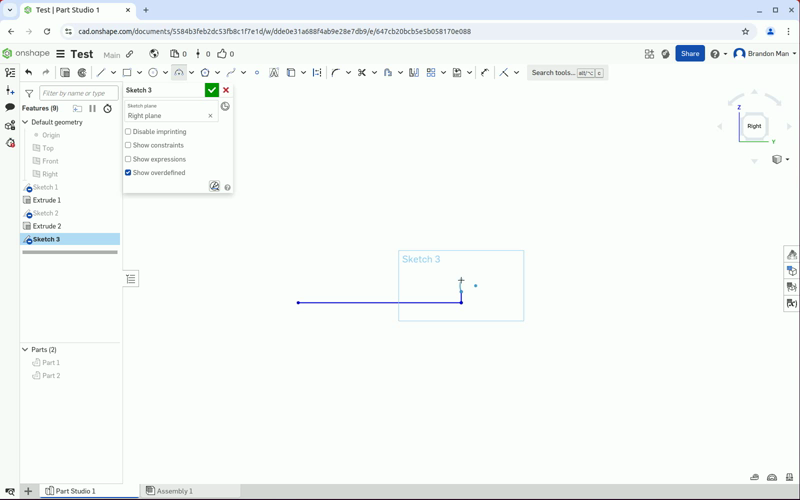
scroll(6)
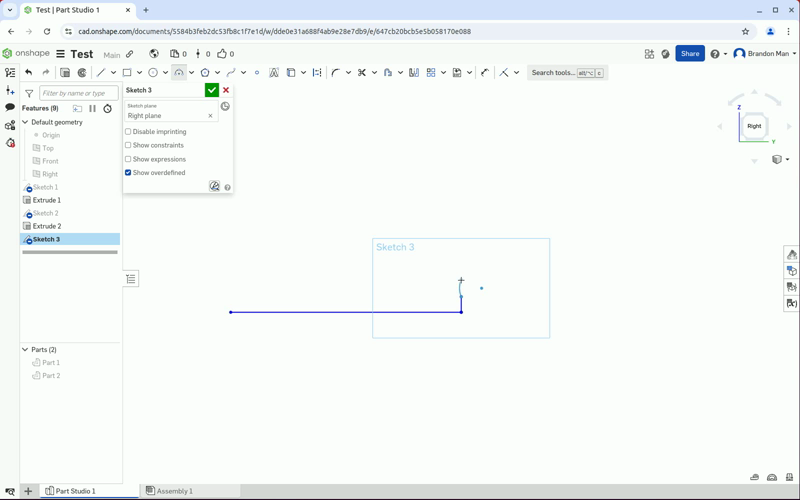
scroll(6)
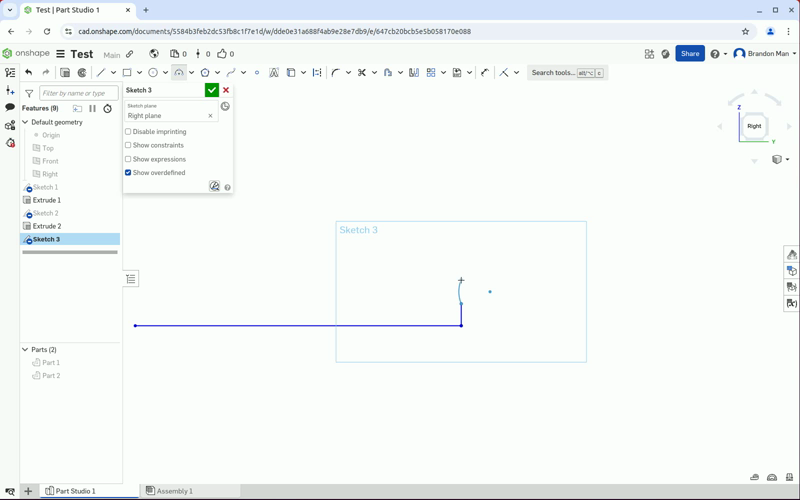
scroll(6)
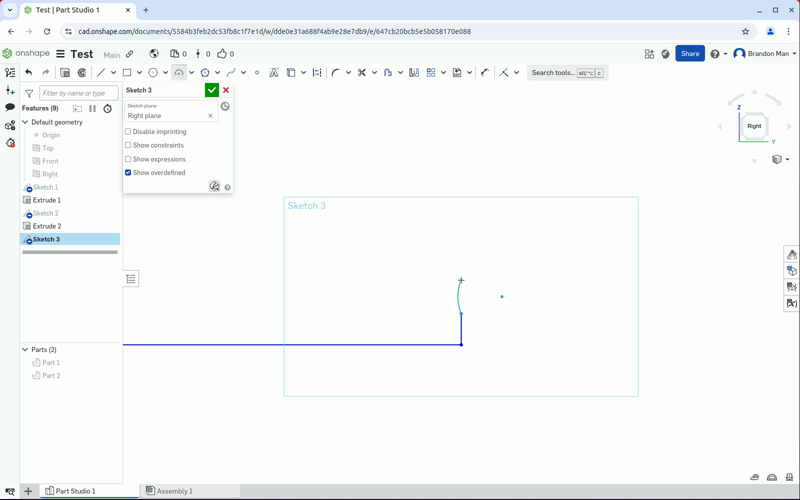
scroll(6)
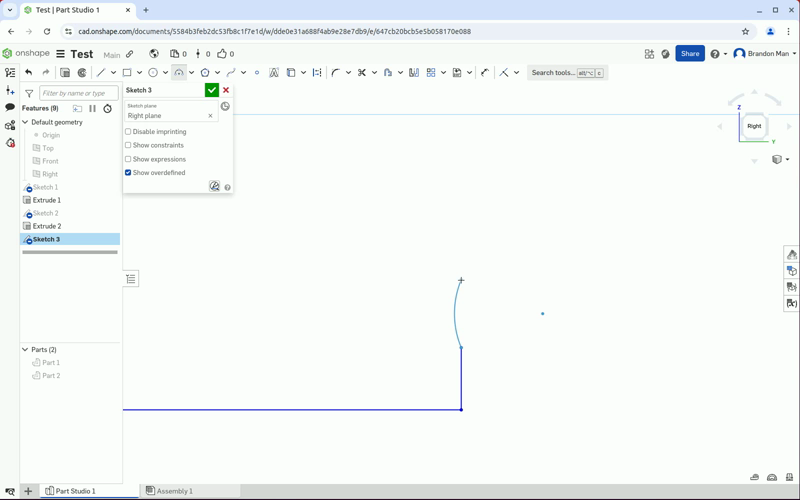
click(461, 279)
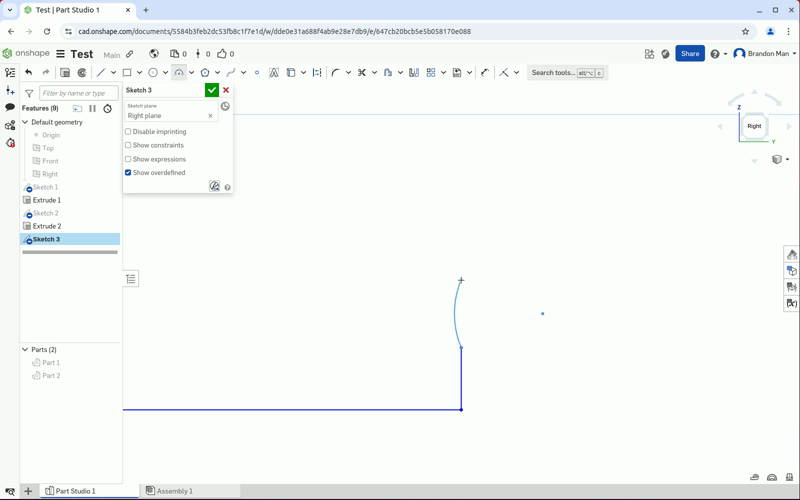
scroll(-6)
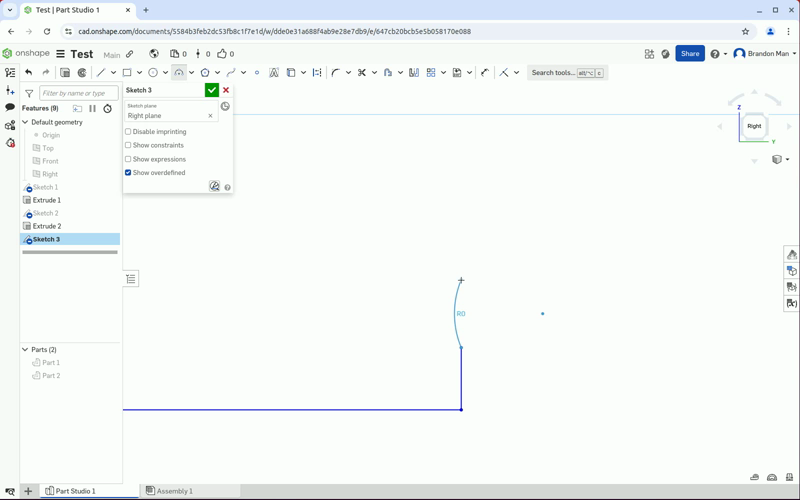
scroll(-6)
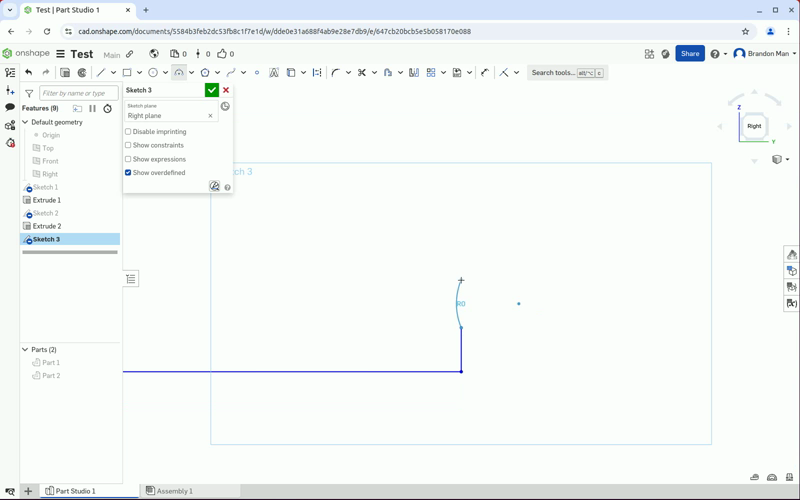
scroll(-6)
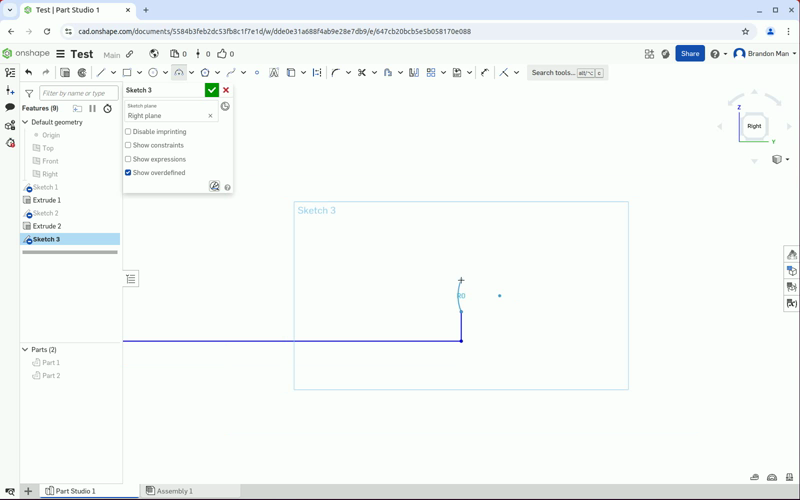
scroll(-6)
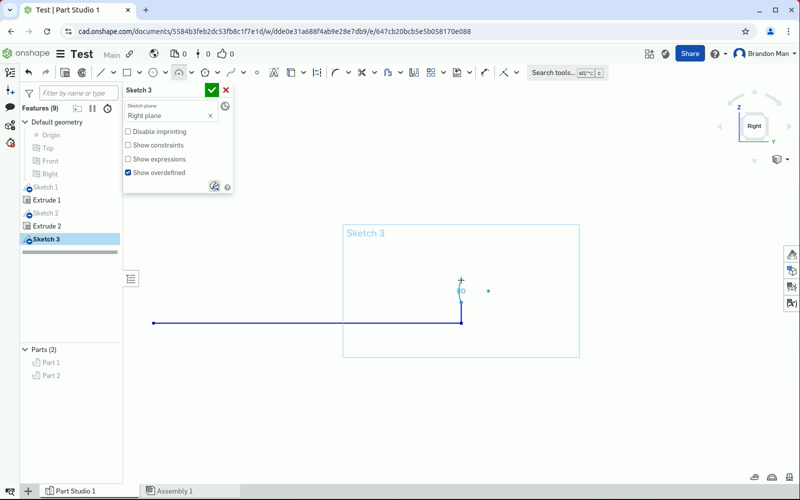
scroll(-6)
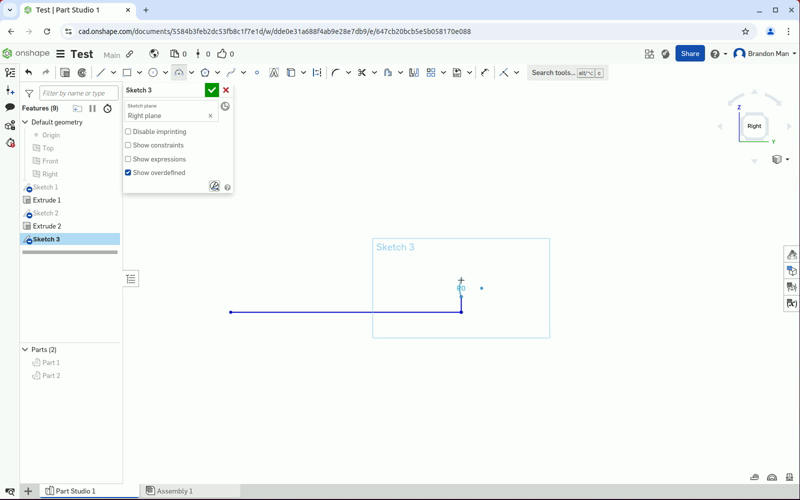
scroll(-6)
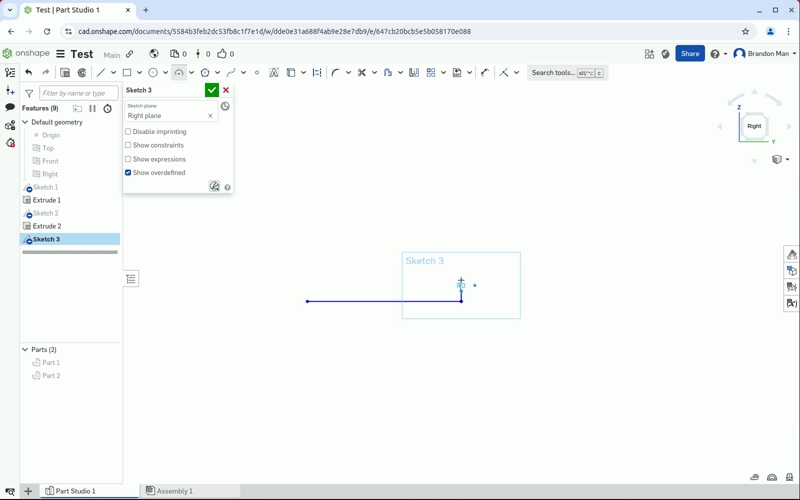
scroll(-6)
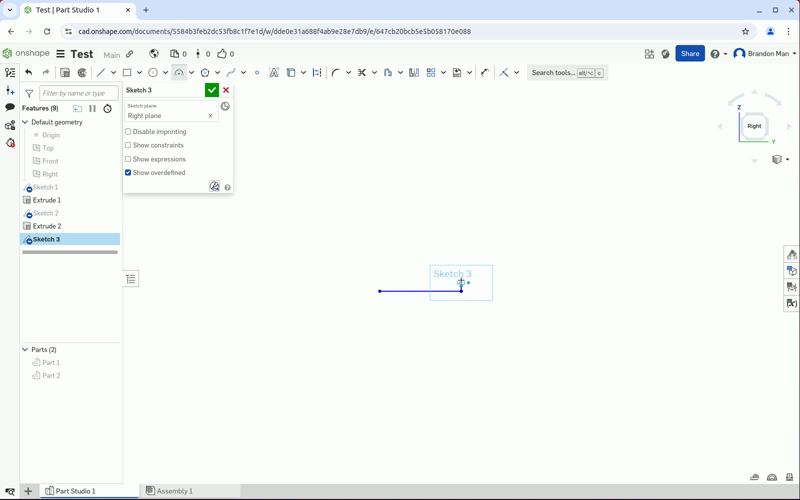
mouse_move(458, 282)
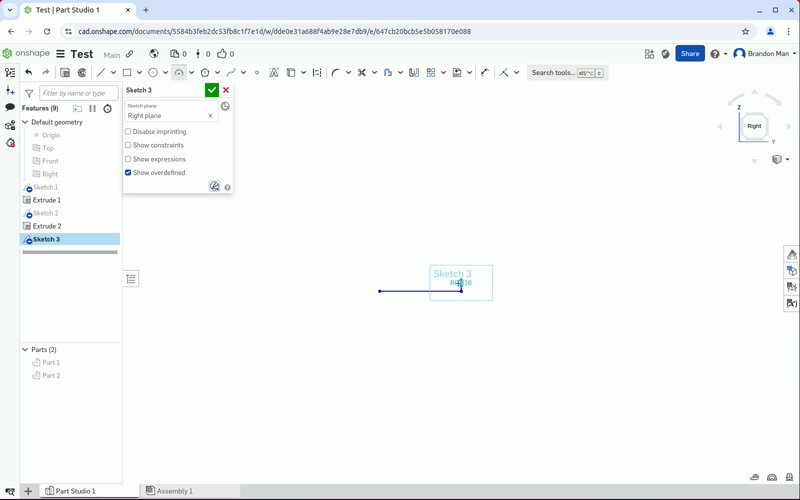
scroll(6)
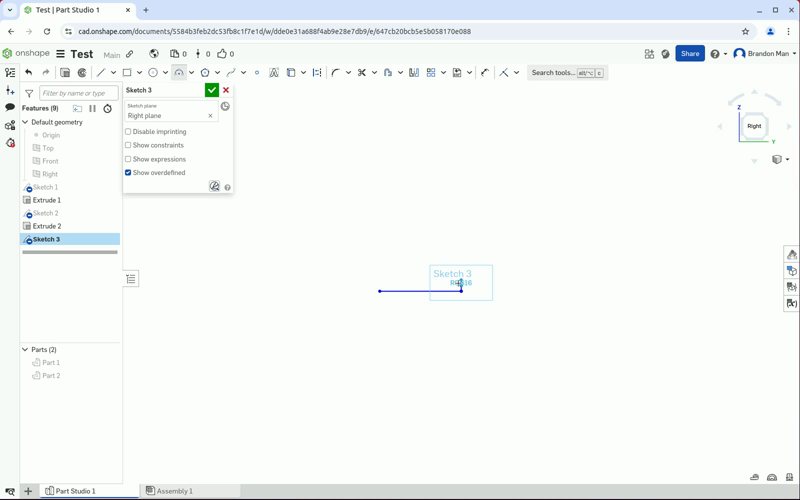
scroll(6)
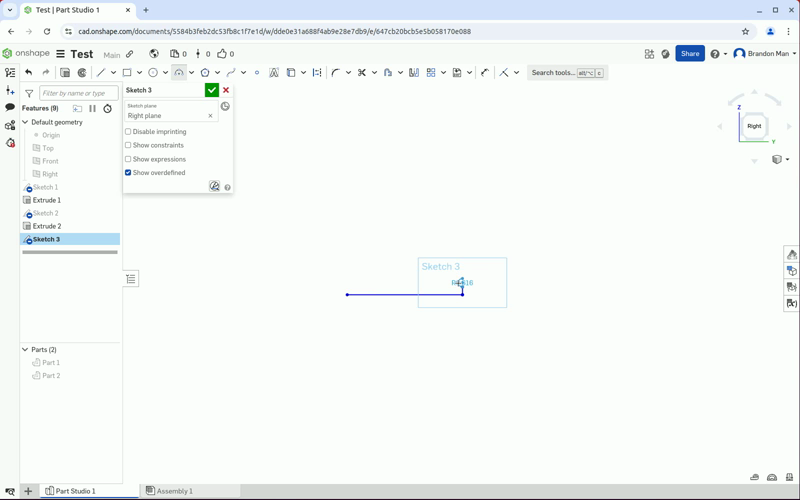
scroll(6)
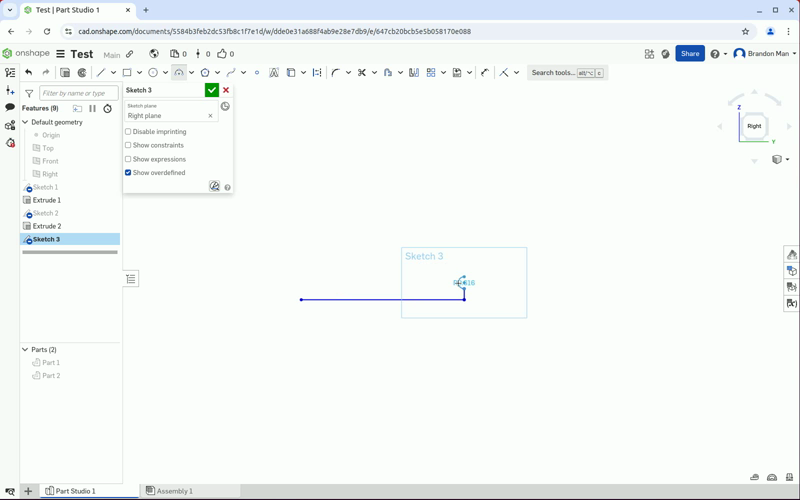
scroll(6)
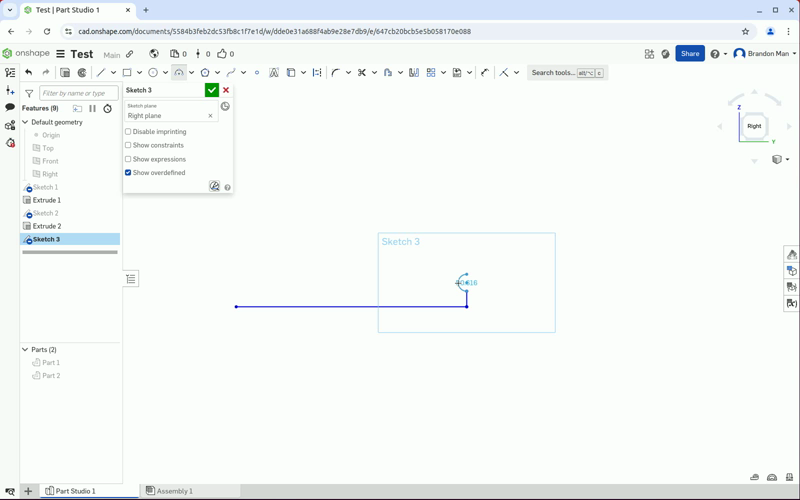
scroll(6)
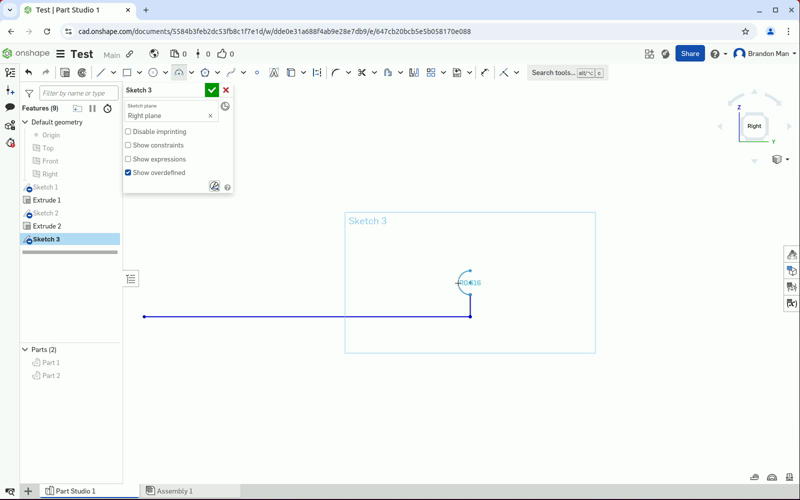
scroll(6)
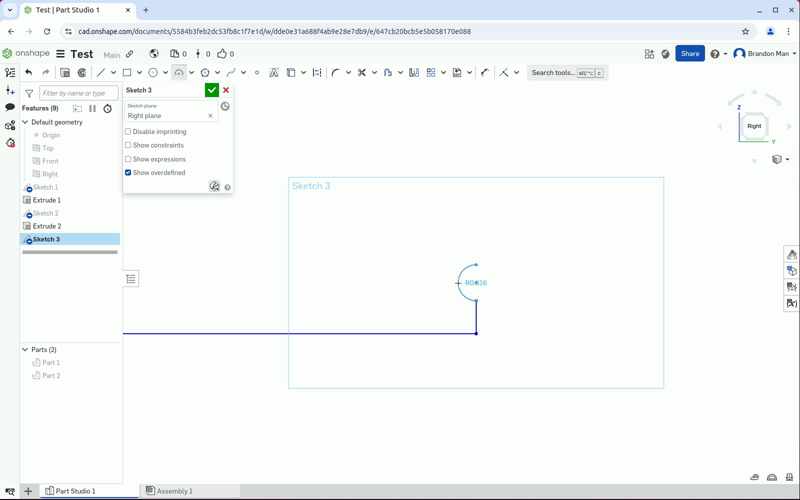
scroll(6)
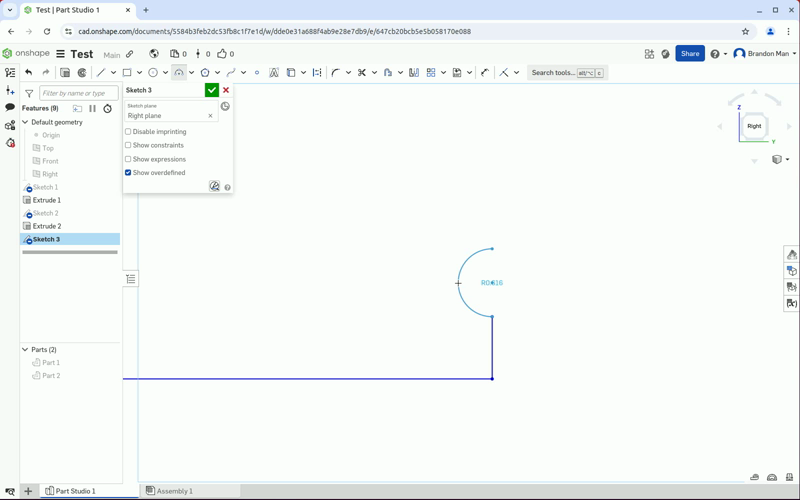
click(458, 282)
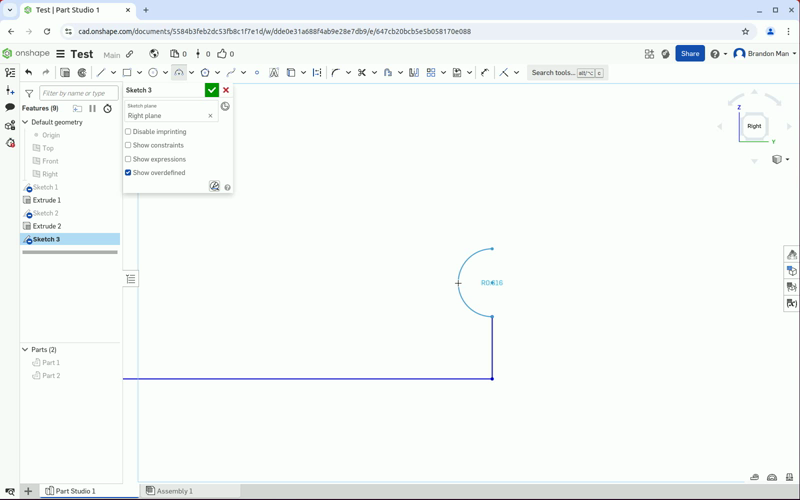
scroll(-6)
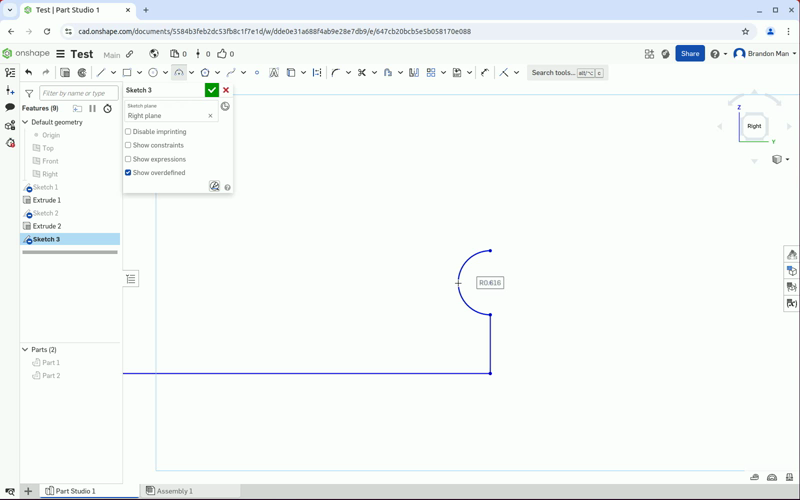
scroll(-6)
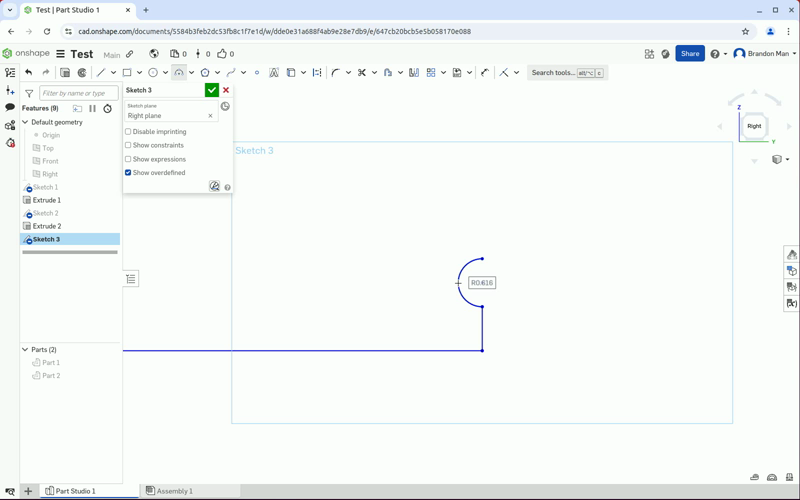
scroll(-6)
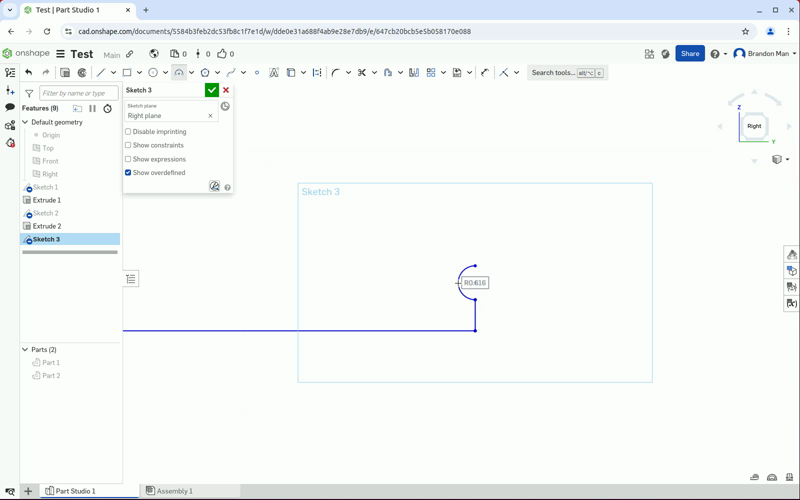
scroll(-6)
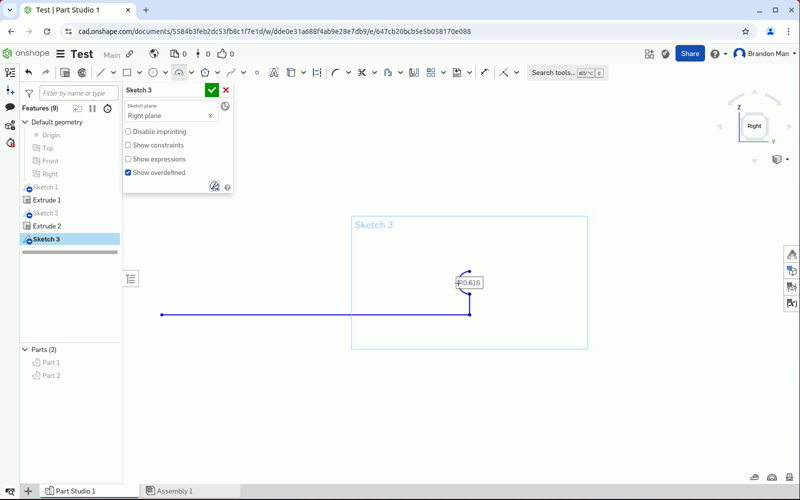
scroll(-6)
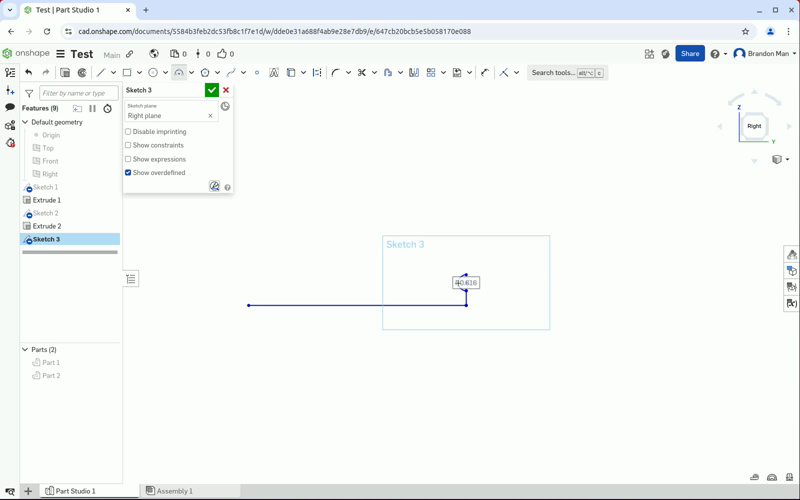
scroll(-6)
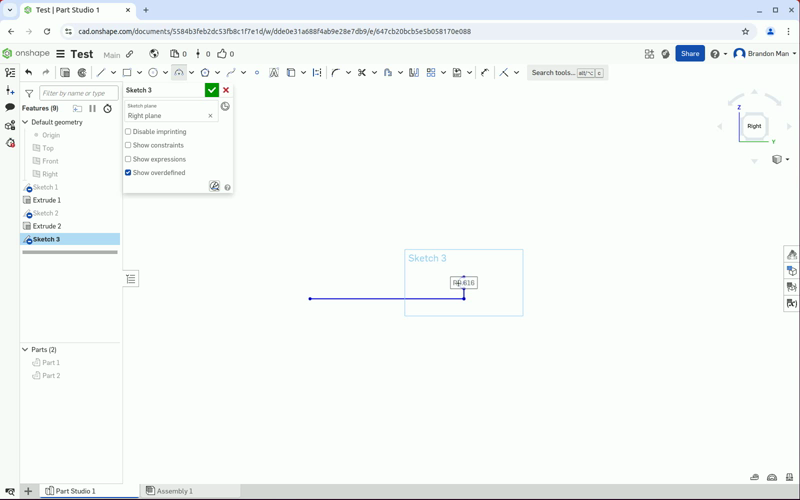
scroll(-6)
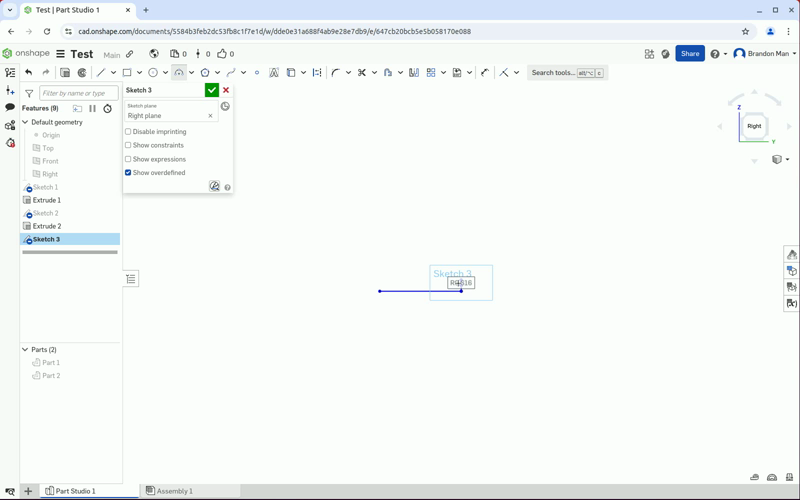
key_up(shift)
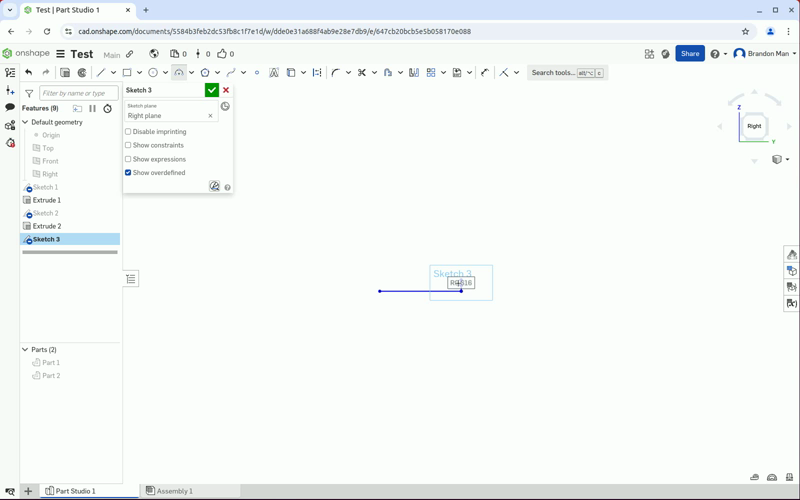
key(esc)
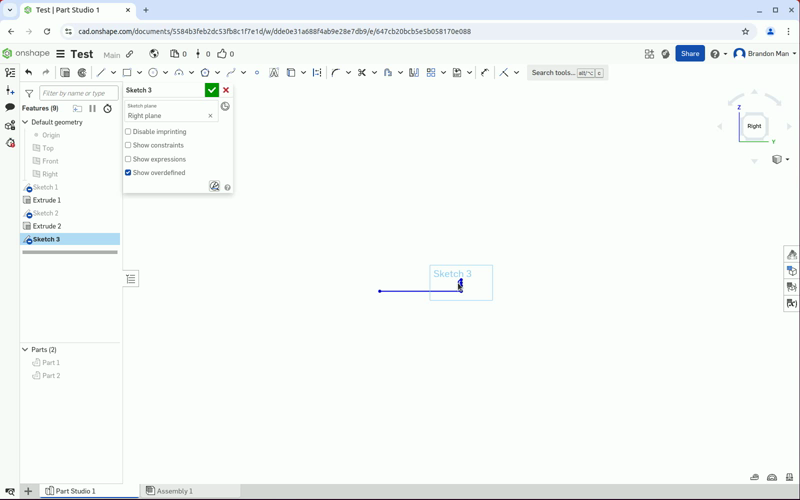
key(l)
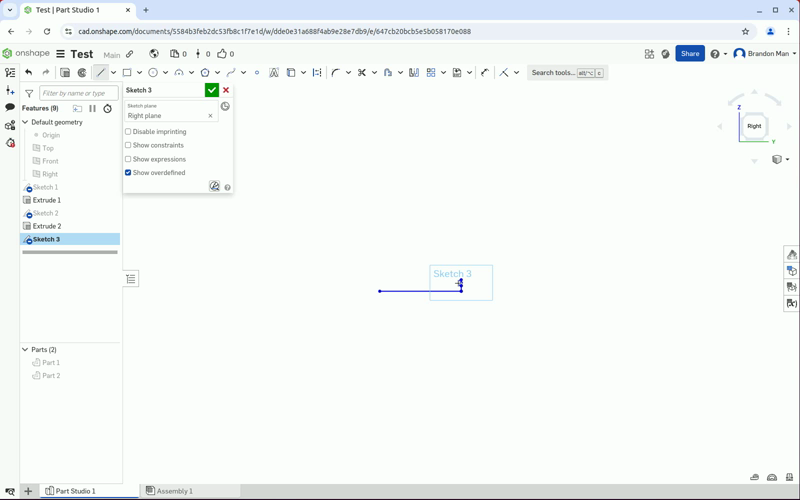
mouse_move(461, 279)
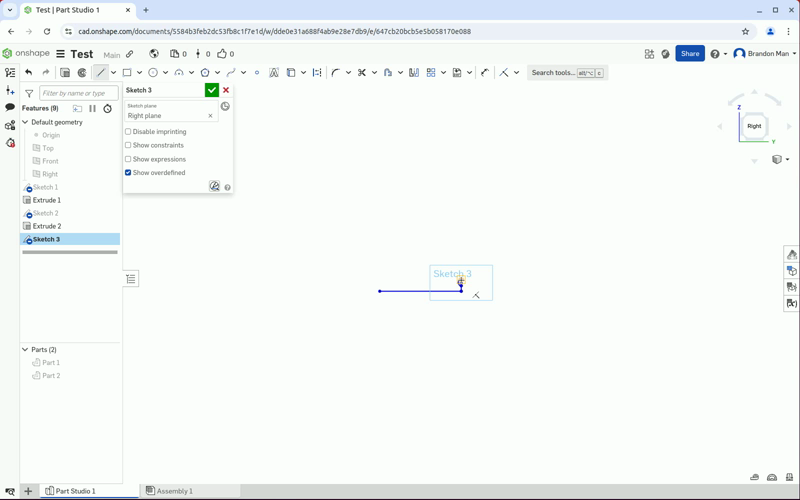
scroll(6)
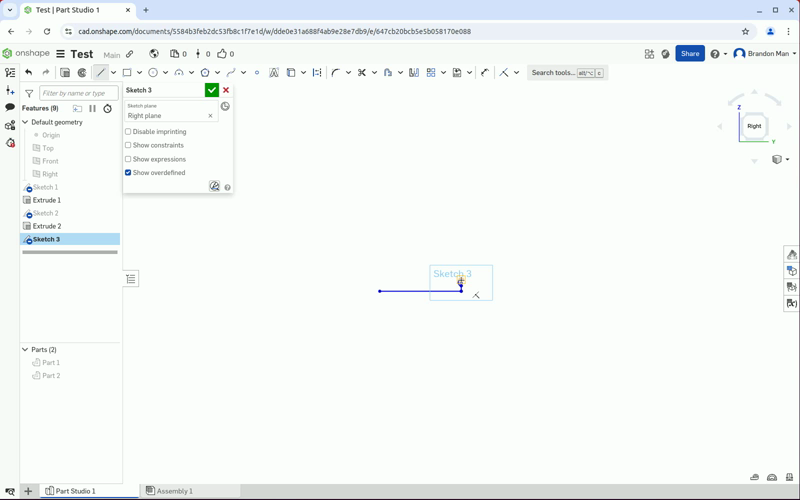
scroll(6)
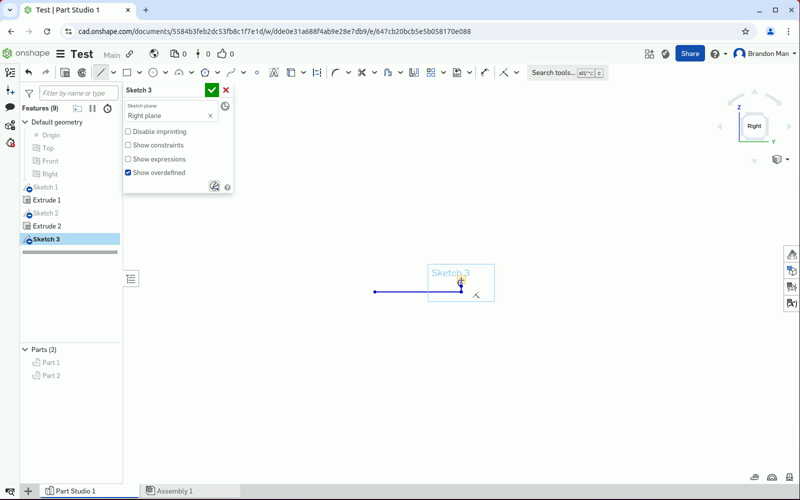
scroll(6)
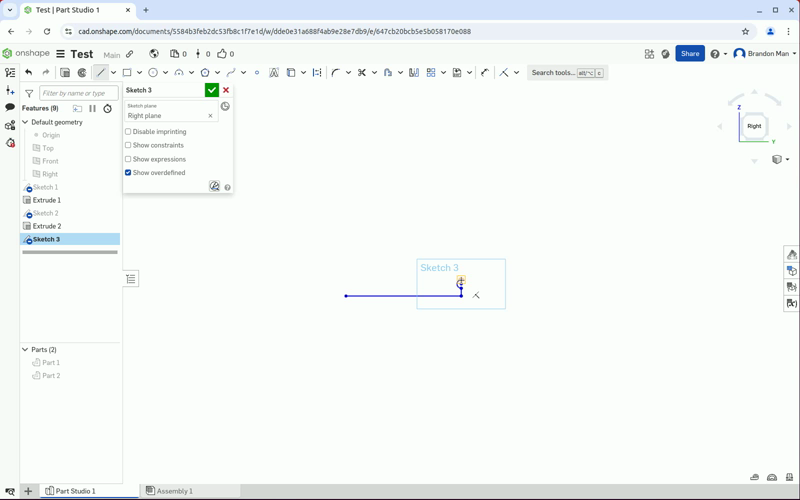
scroll(6)
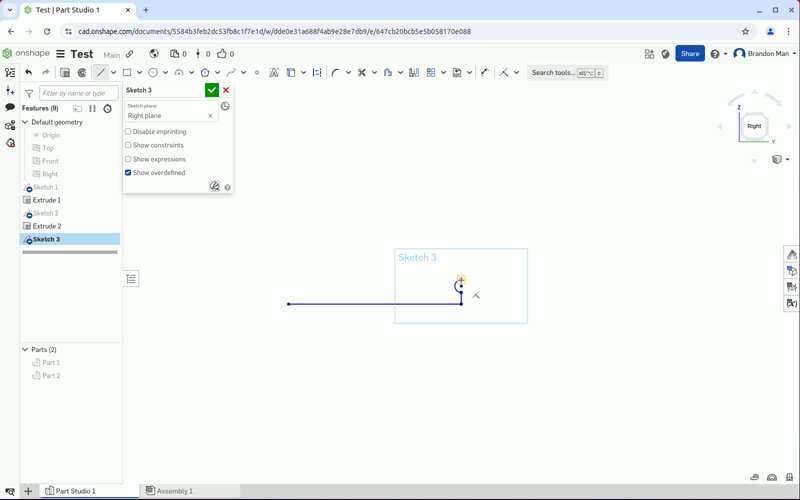
scroll(6)
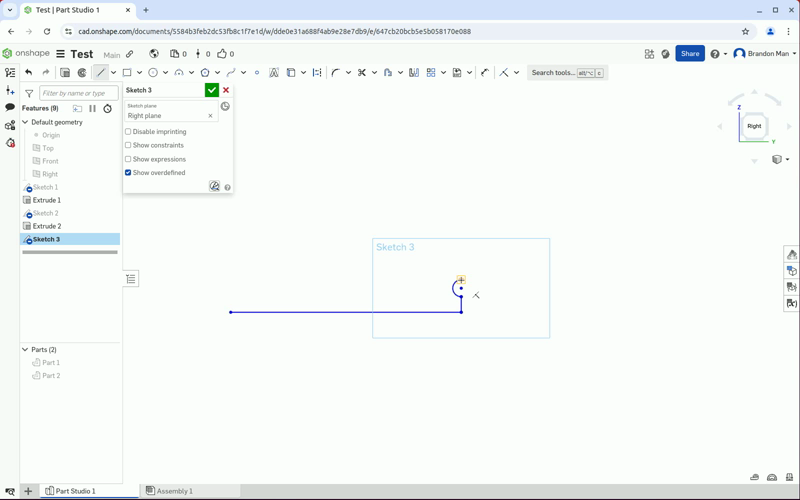
scroll(6)
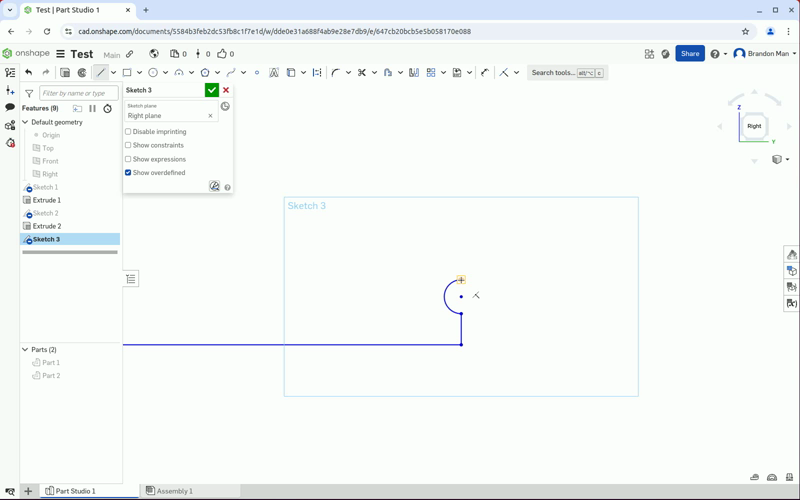
scroll(6)
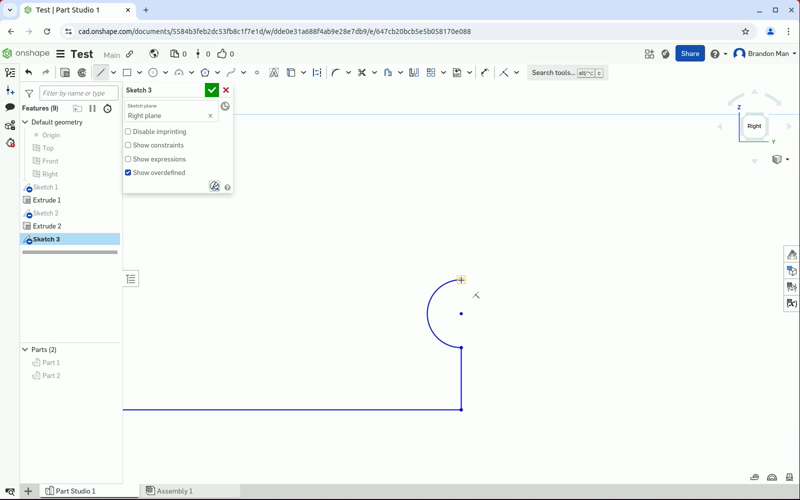
click(461, 279)
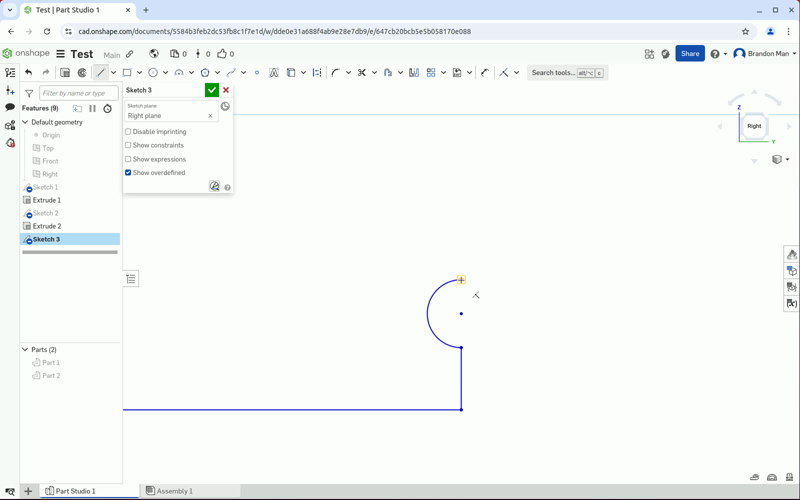
scroll(-6)
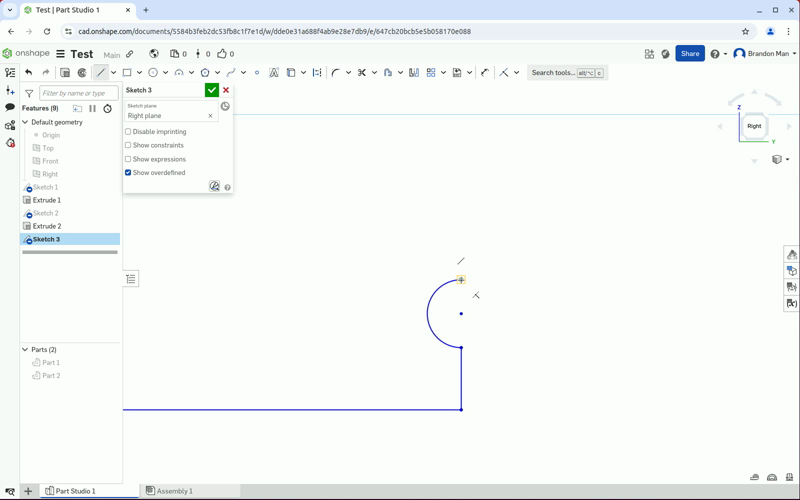
scroll(-6)
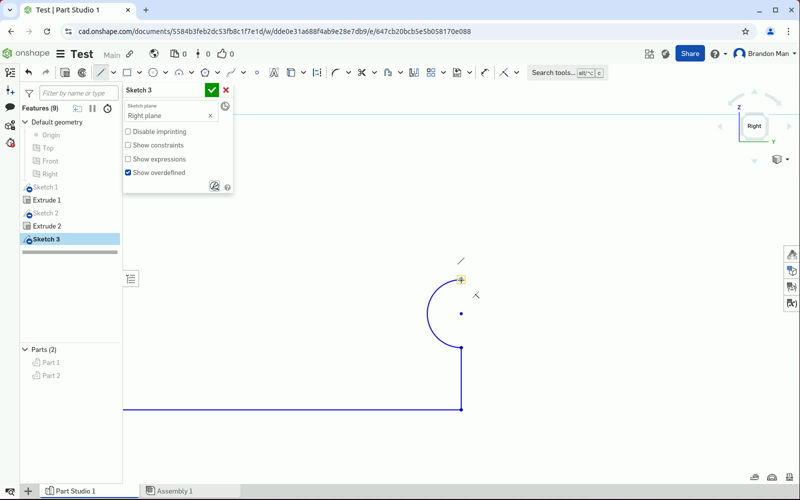
scroll(-6)
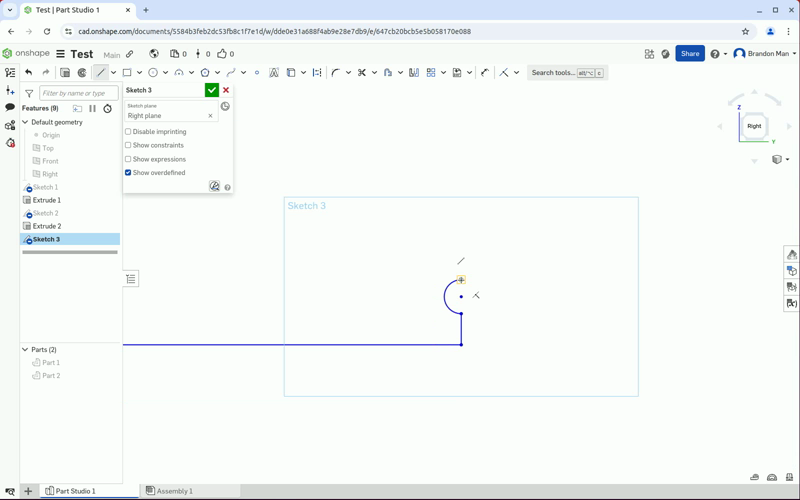
scroll(-6)
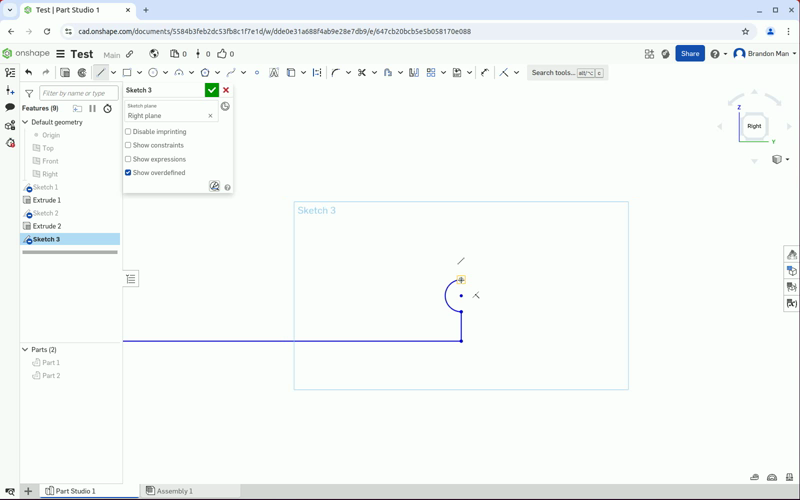
scroll(-6)
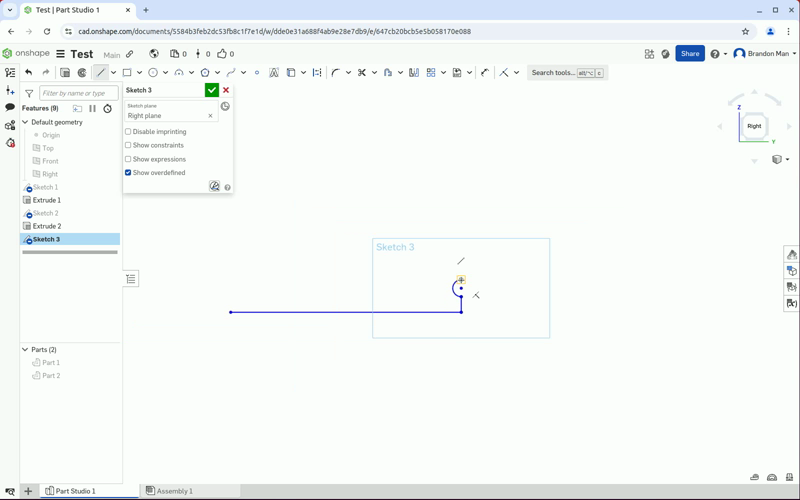
scroll(-6)
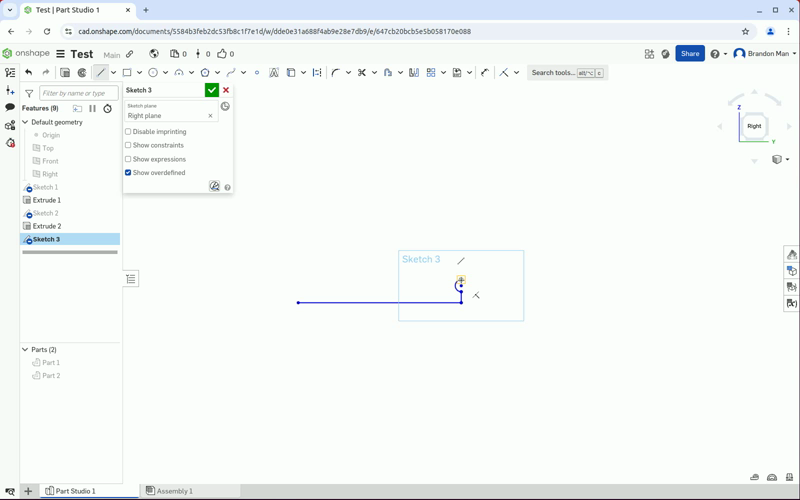
scroll(-6)
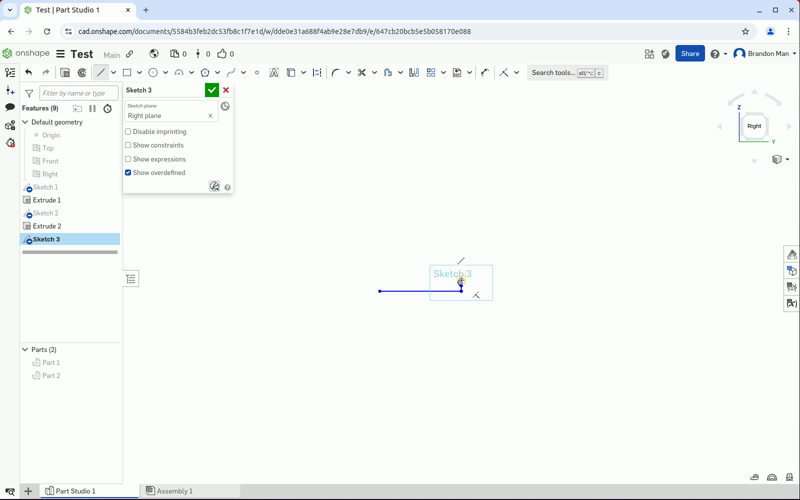
key_down(shift)
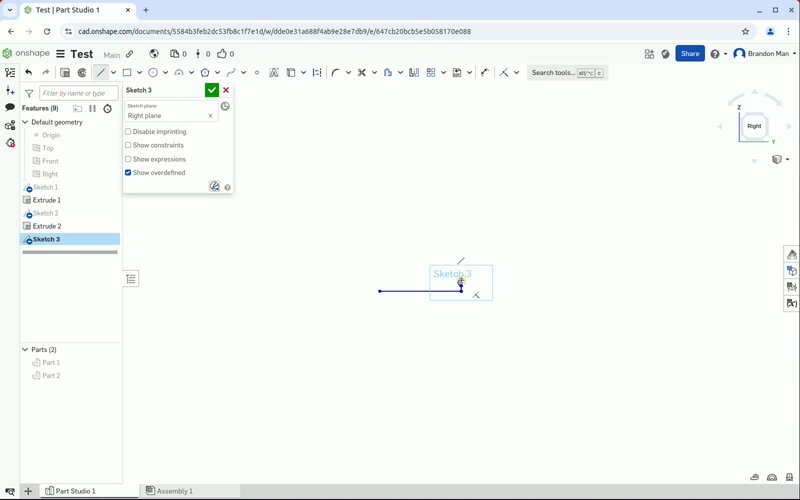
mouse_move(491, 279)
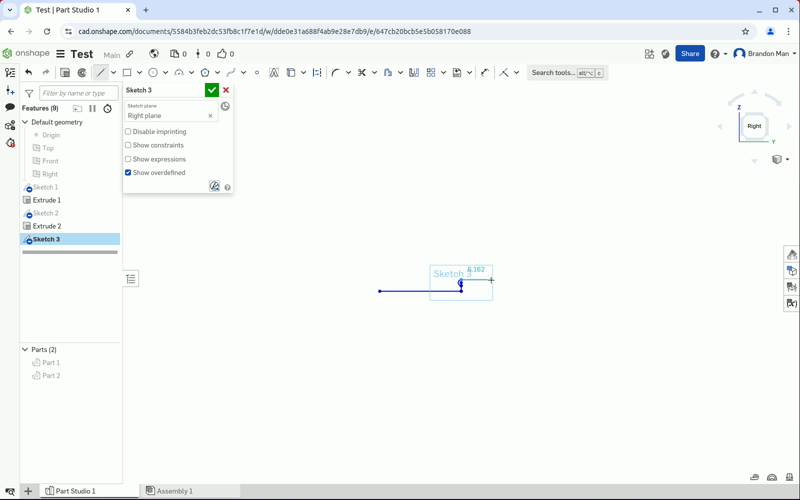
mouse_move(461, 274)
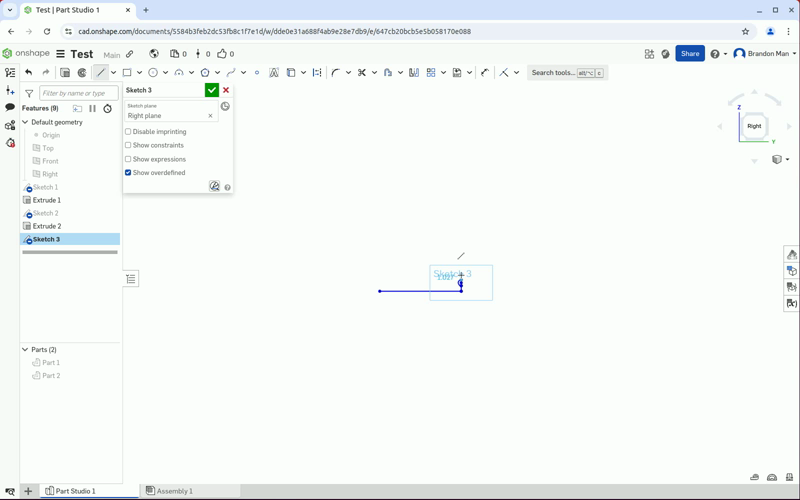
scroll(6)
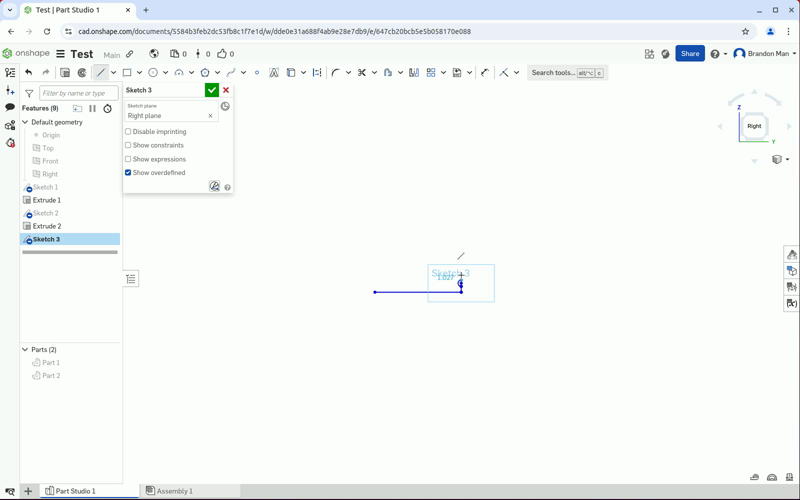
scroll(6)
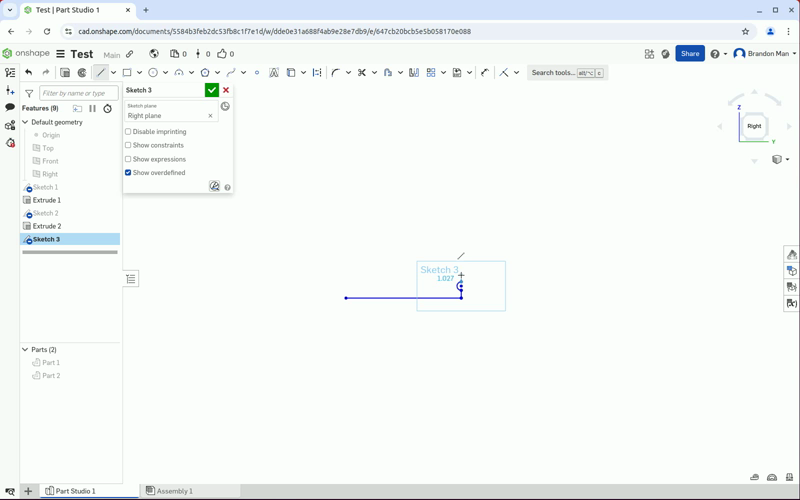
scroll(6)
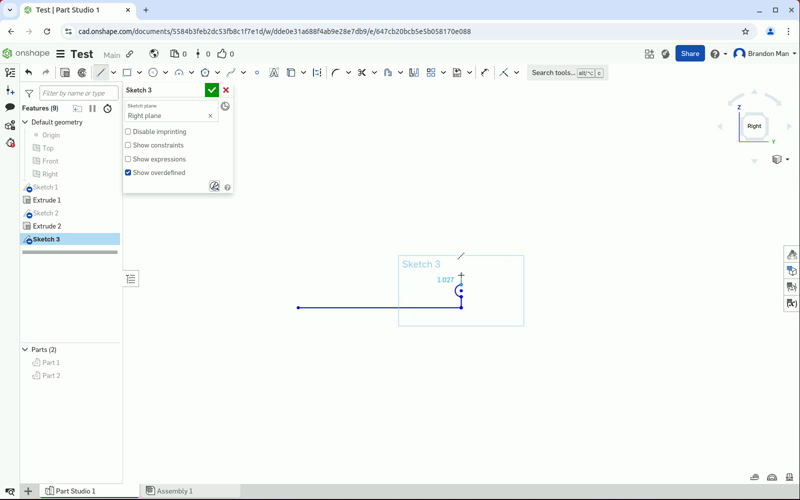
scroll(6)
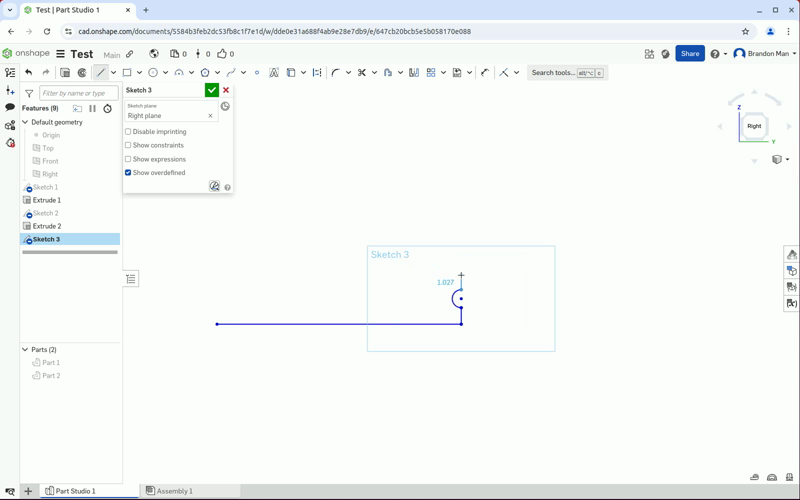
scroll(6)
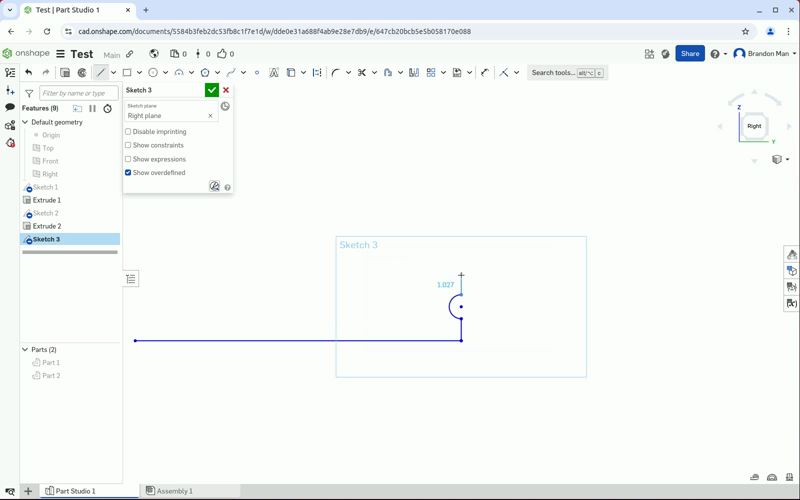
scroll(6)
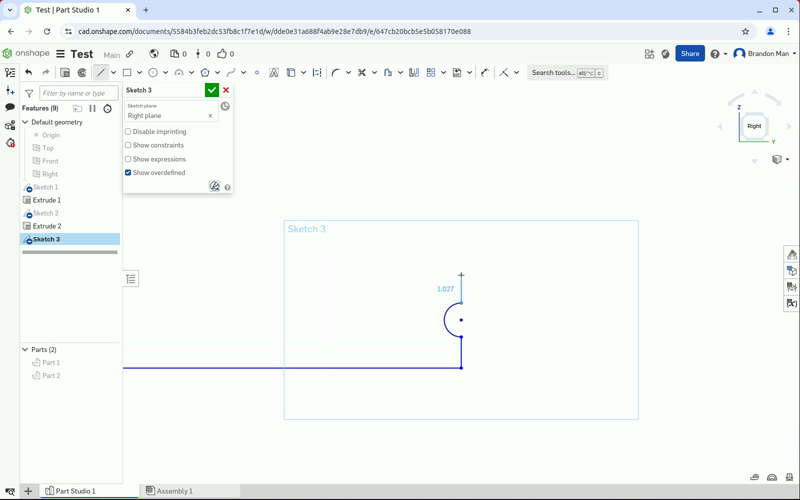
scroll(6)
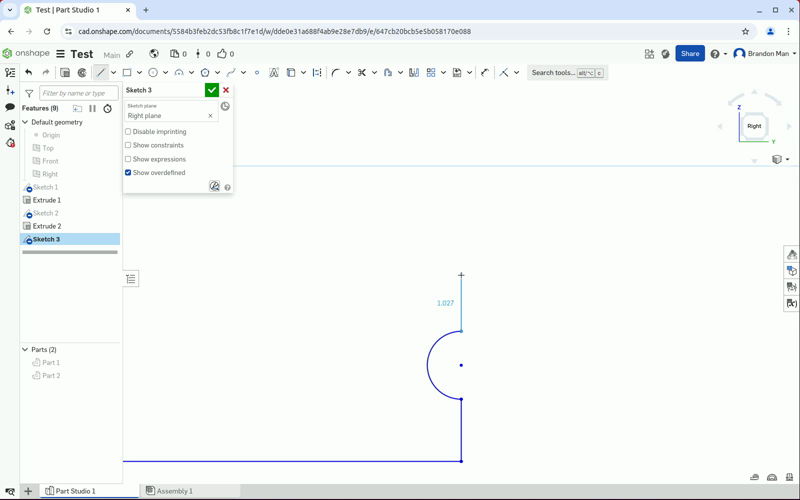
click(461, 274)
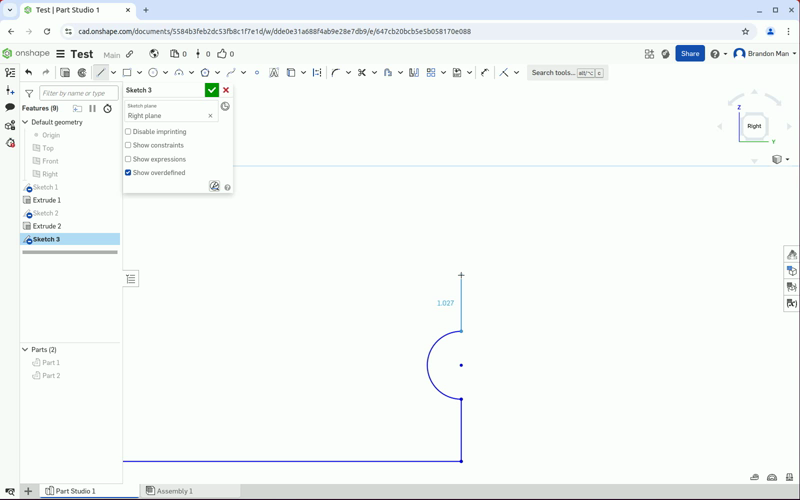
scroll(-6)
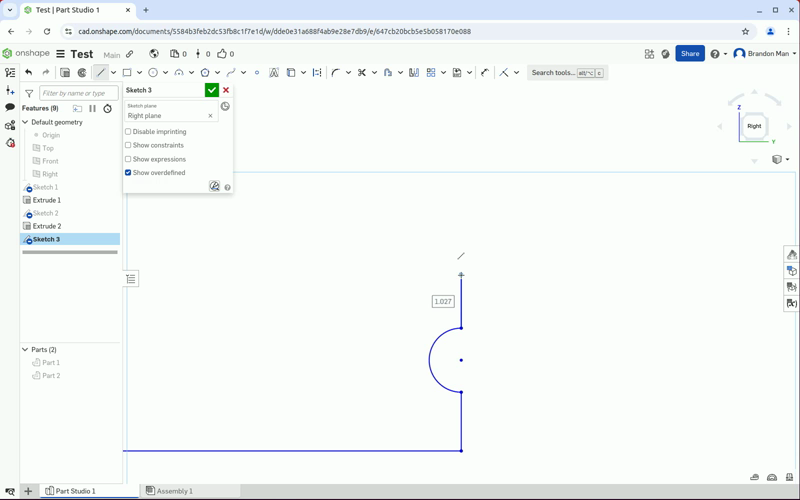
scroll(-6)
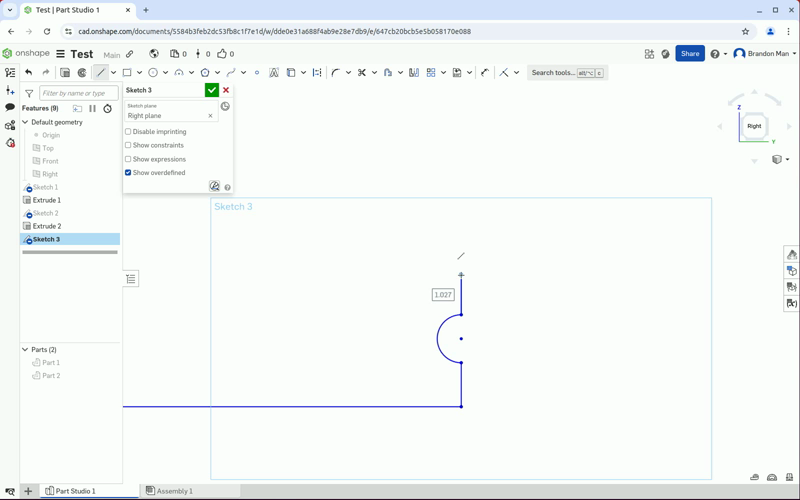
scroll(-6)
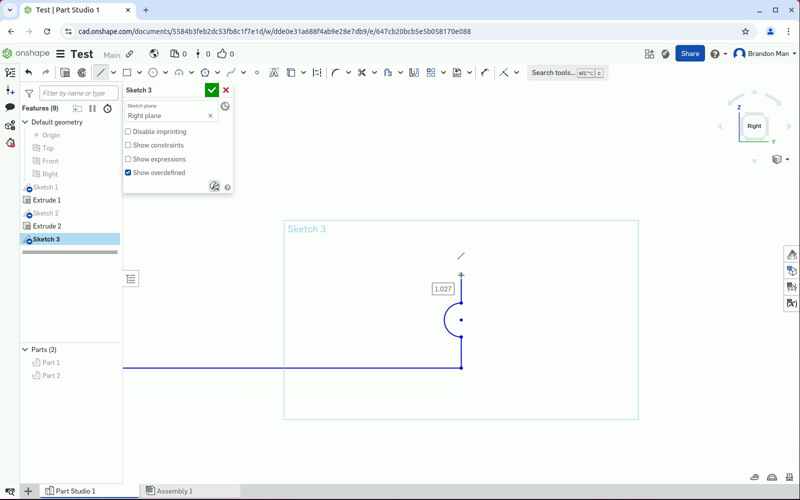
scroll(-6)
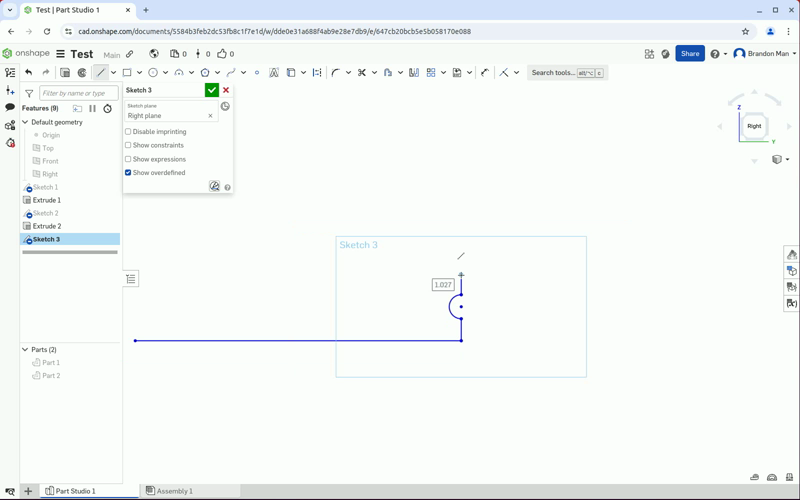
scroll(-6)
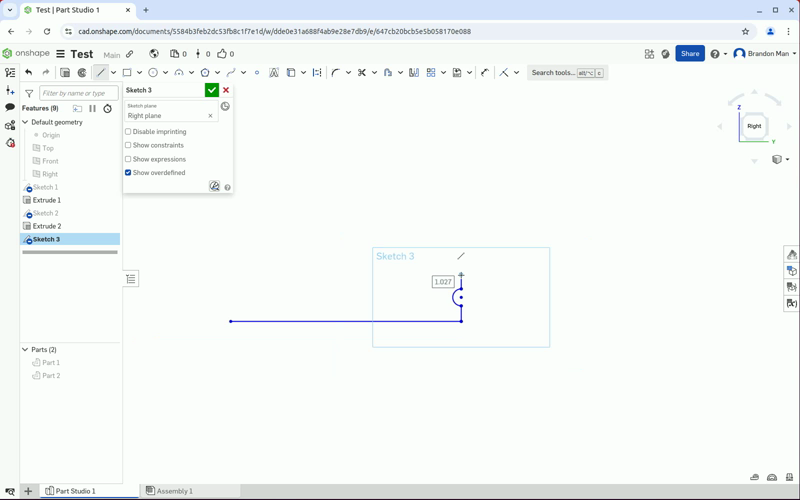
scroll(-6)
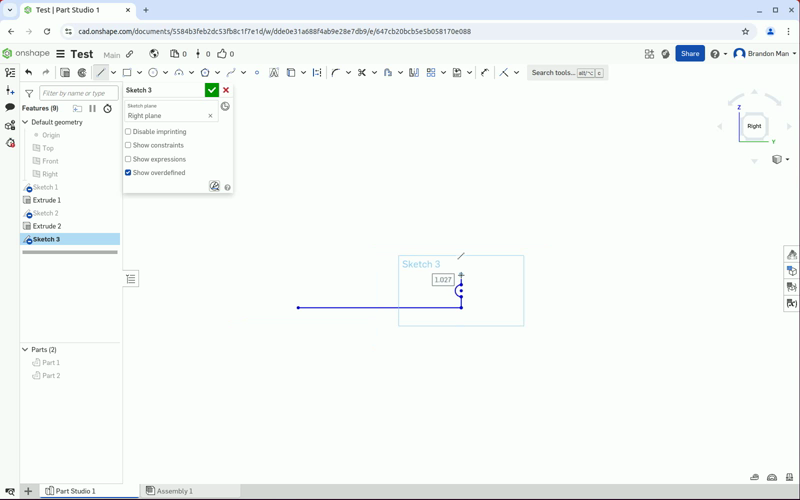
scroll(-6)
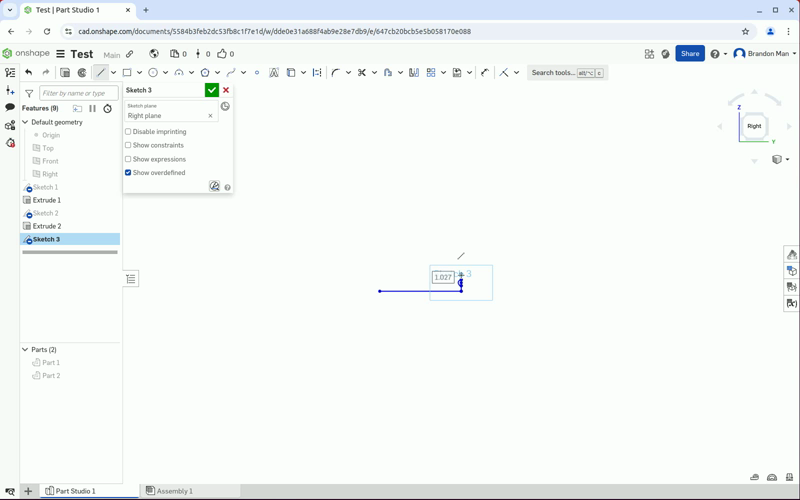
key_up(shift)
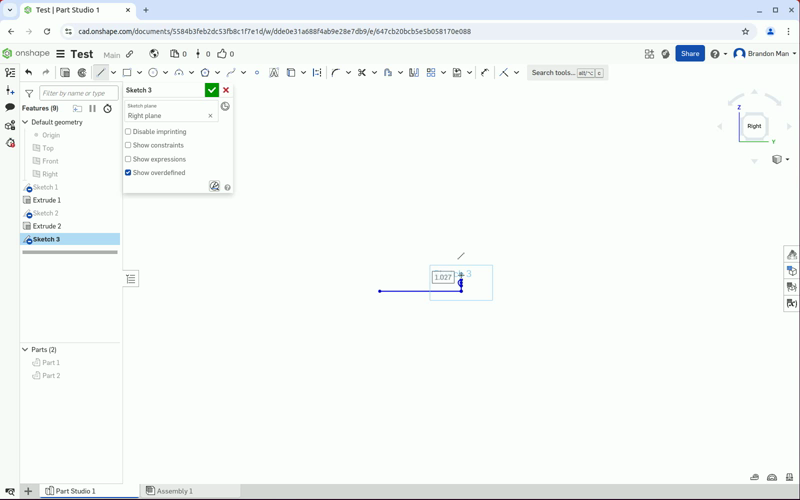
key_down(shift)
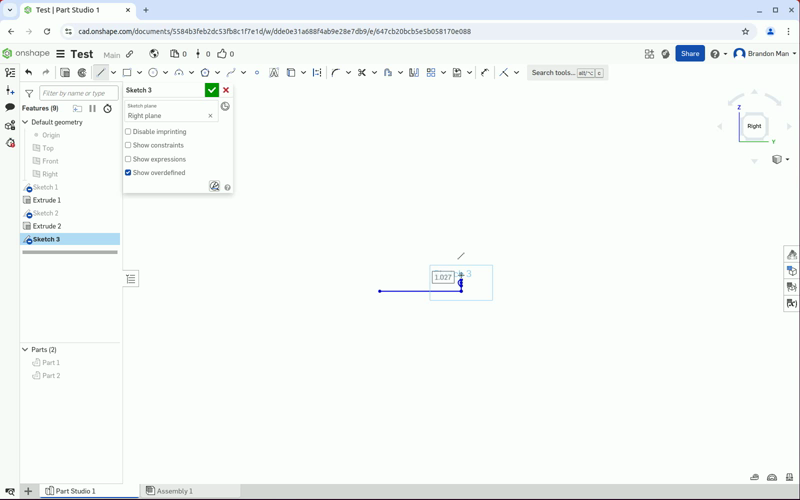
mouse_move(379, 274)
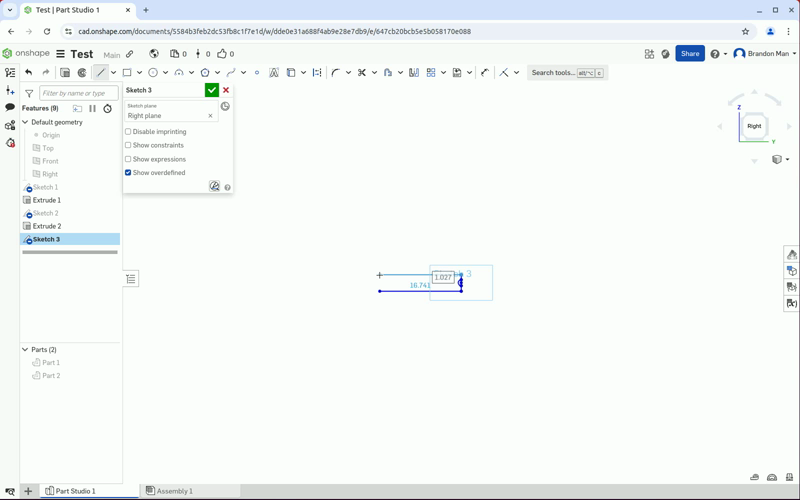
click(379, 274)
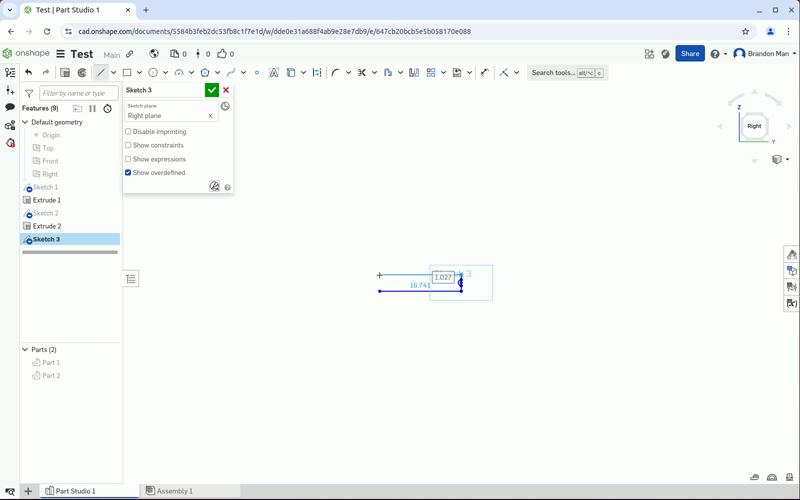
key_up(shift)
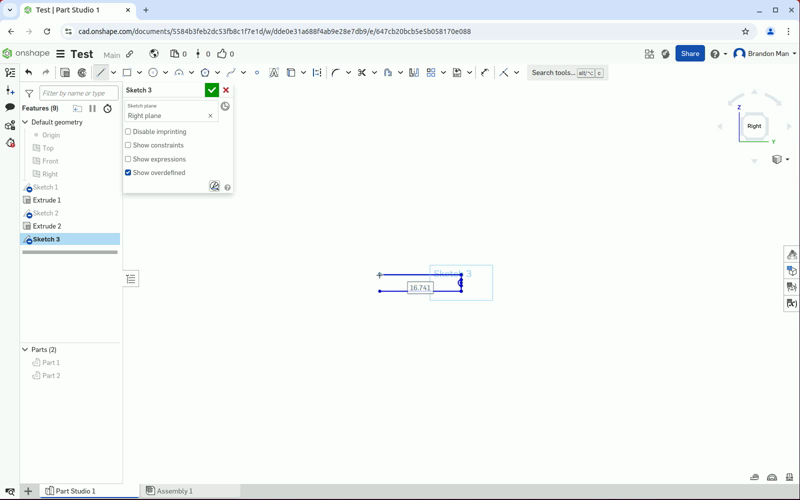
mouse_move(409, 274)
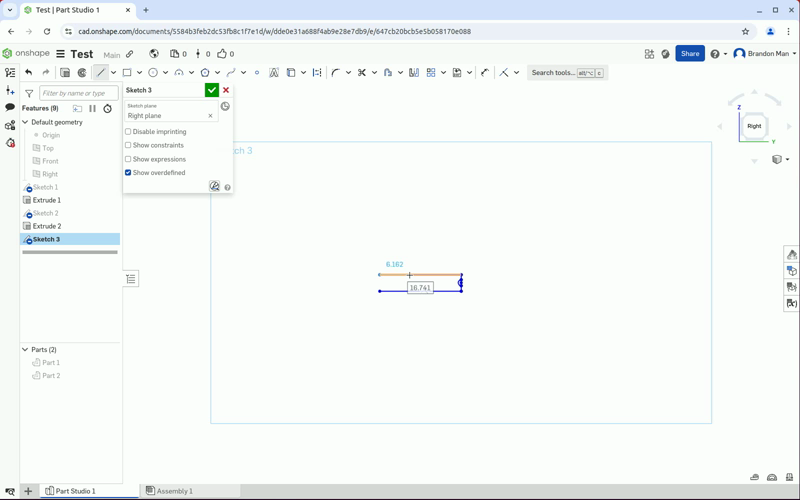
key_down(shift)
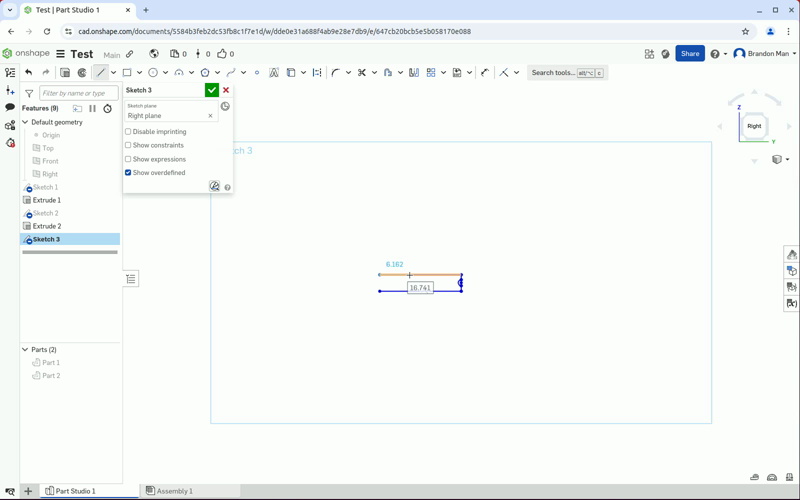
mouse_move(379, 291)
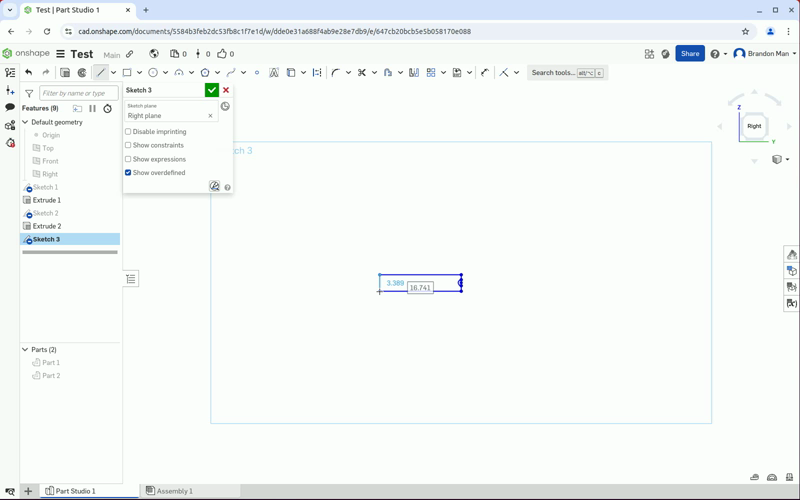
key_up(shift)
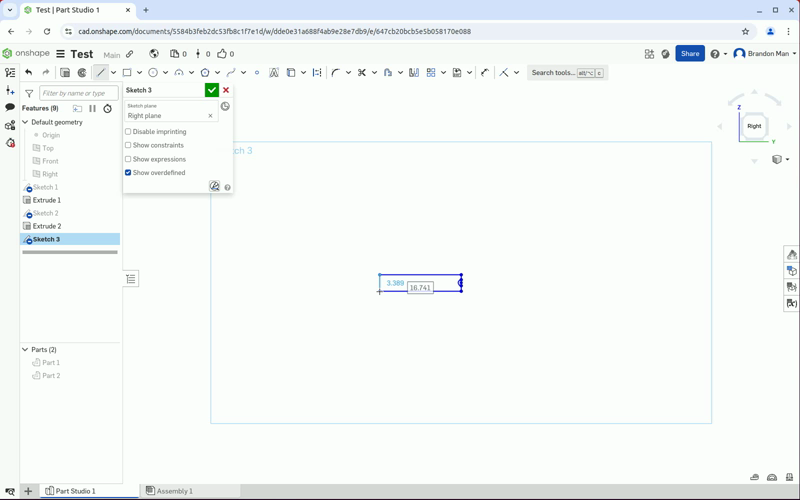
click(379, 291)
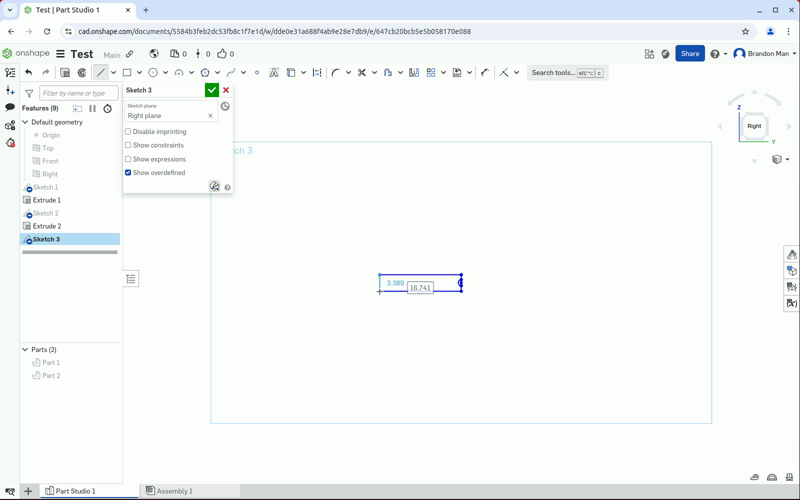
key(esc)
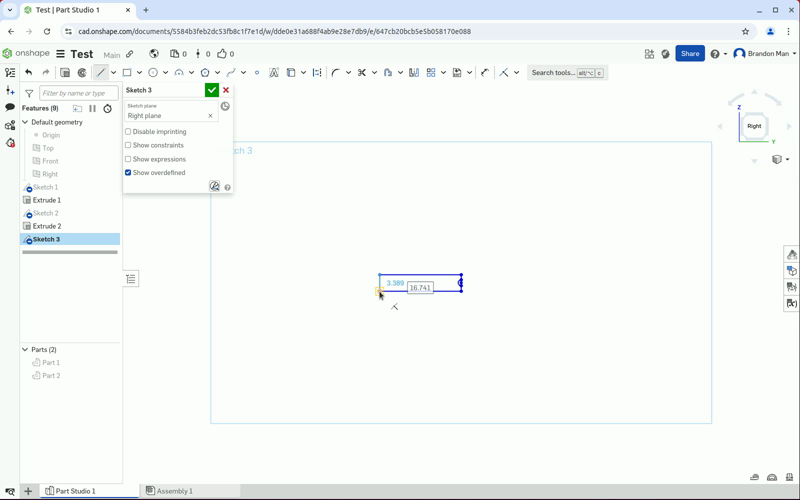
key(c)
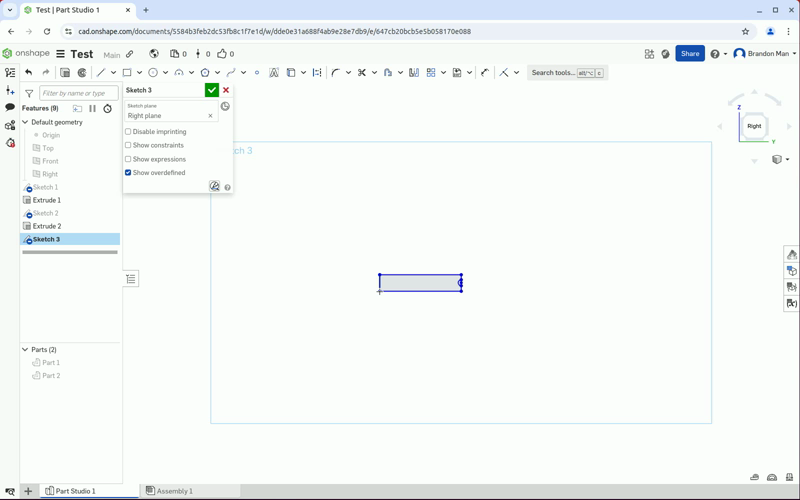
key_down(shift)
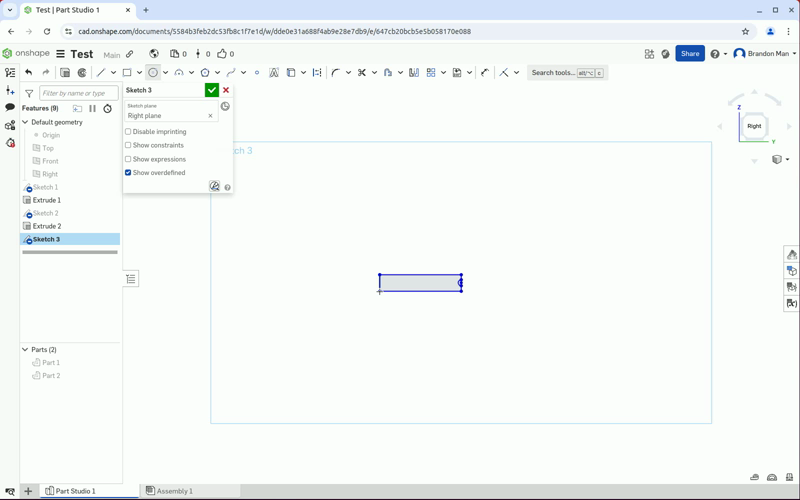
mouse_move(388, 282)
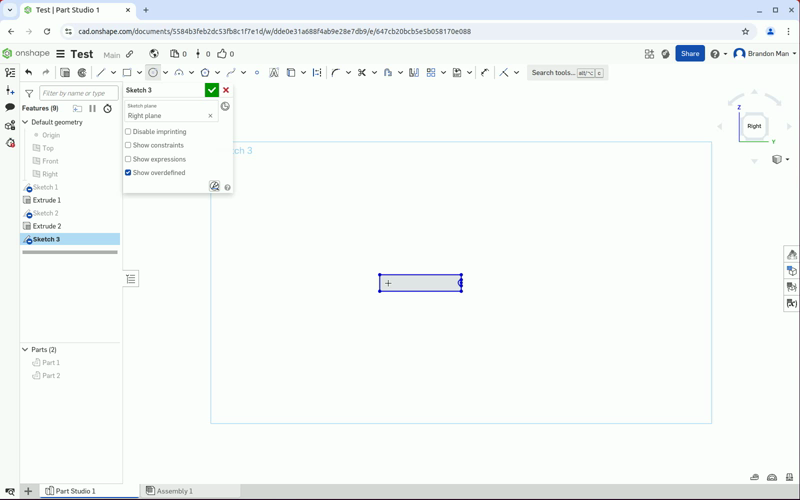
click(388, 282)
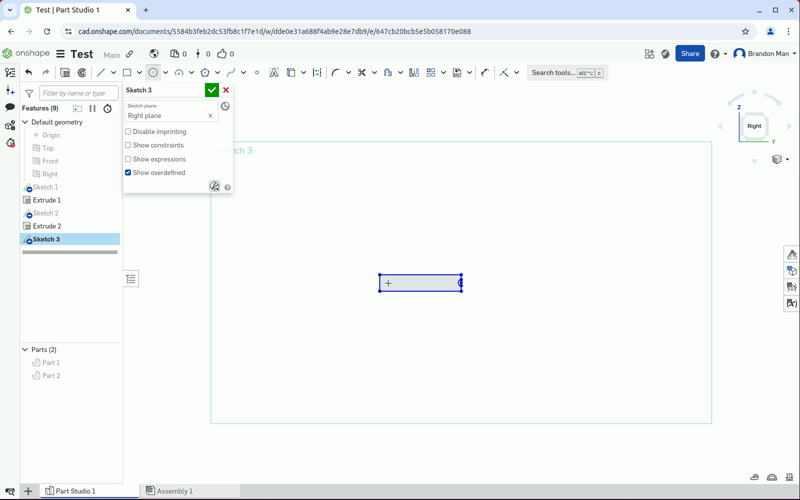
key_up(shift)
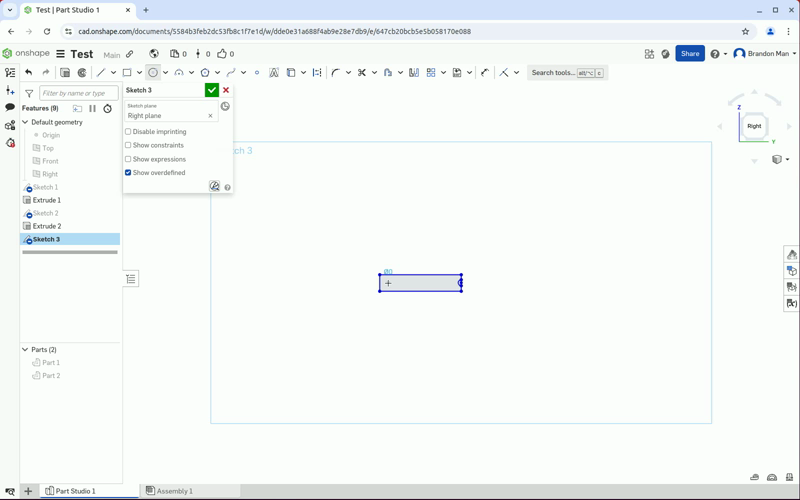
mouse_move(391, 282)
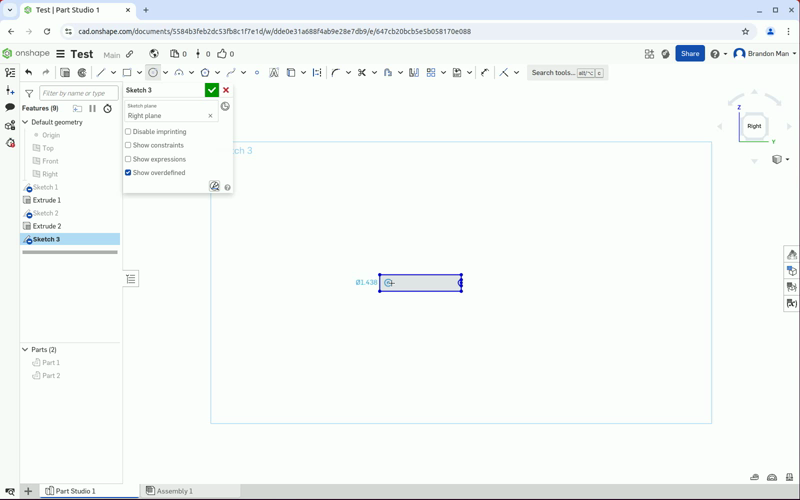
click(391, 282)
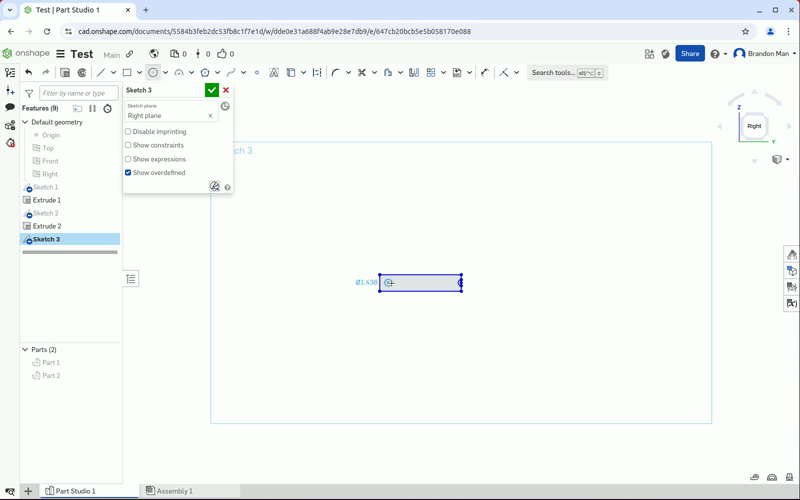
key(esc)
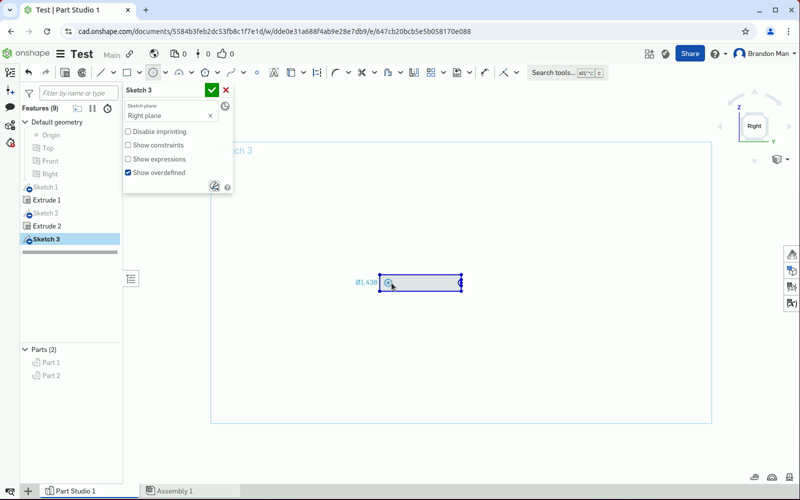
mouse_move(394, 278)
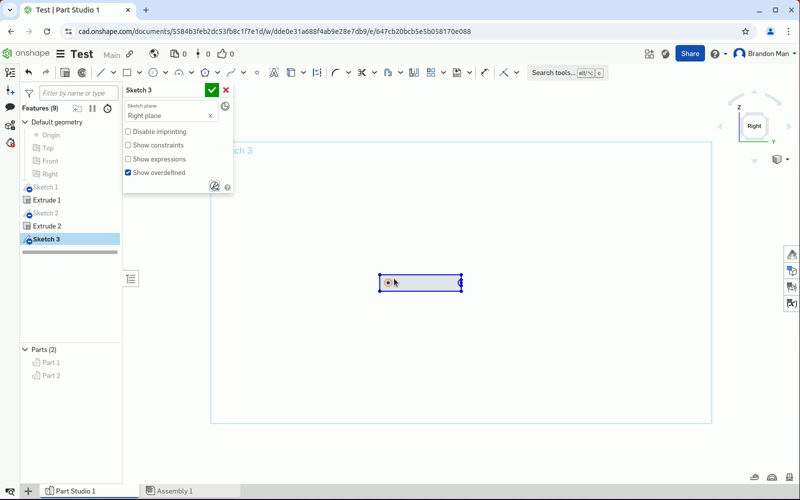
scroll(6)
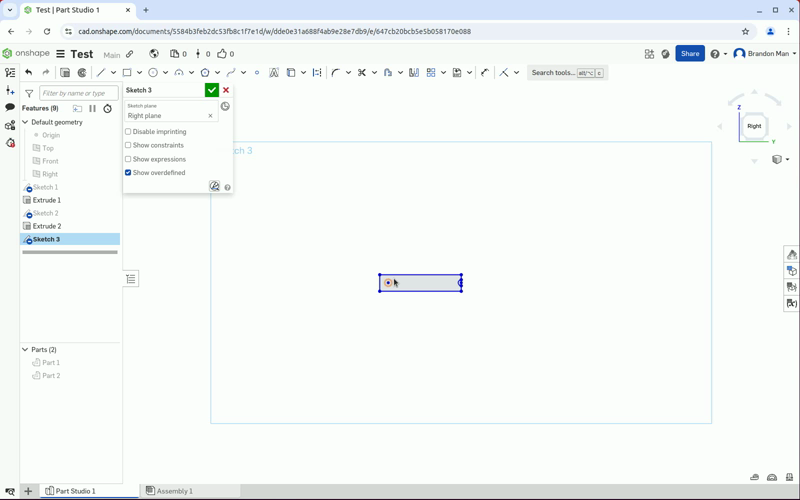
scroll(6)
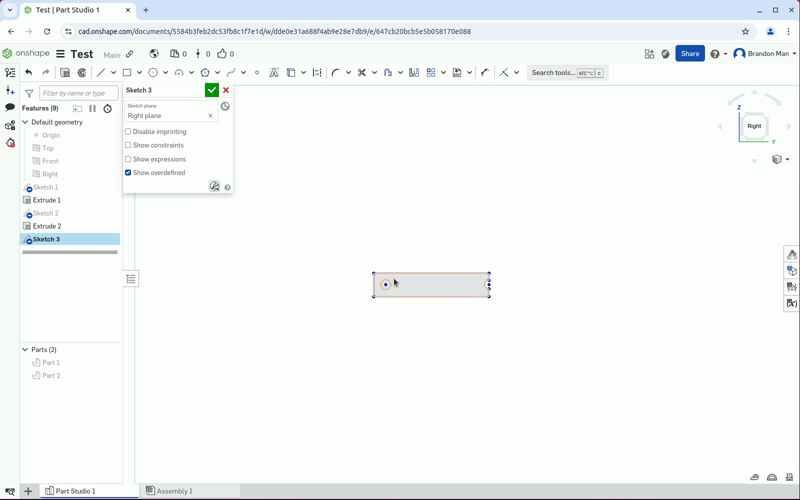
scroll(6)
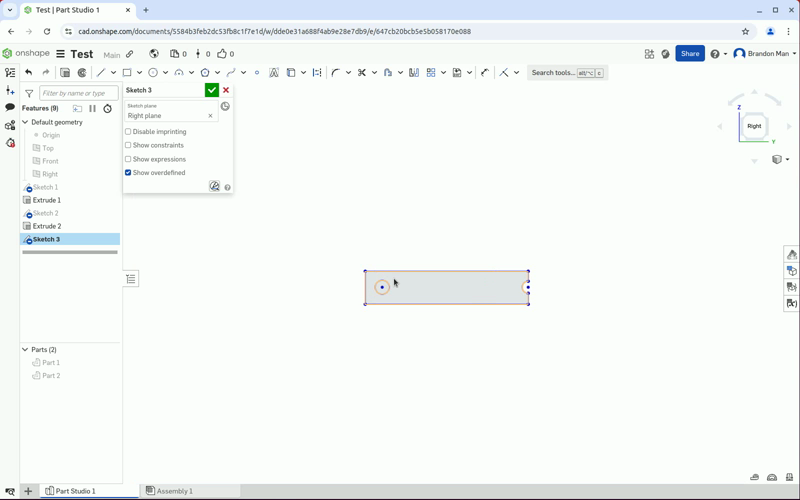
scroll(6)
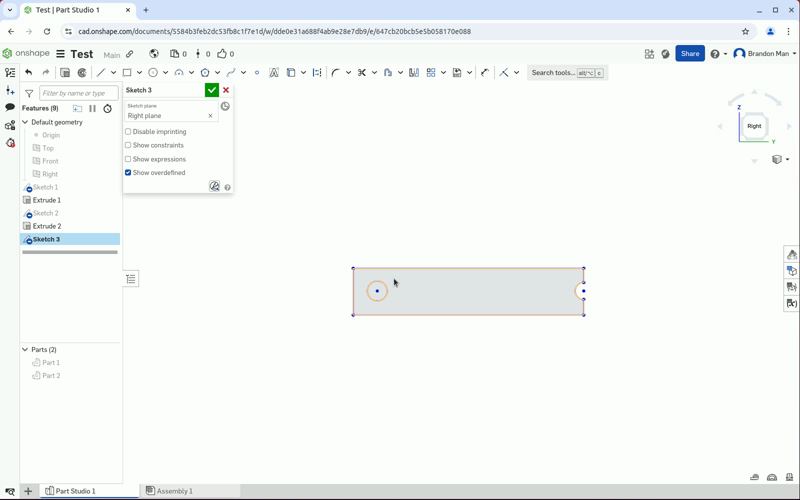
scroll(6)
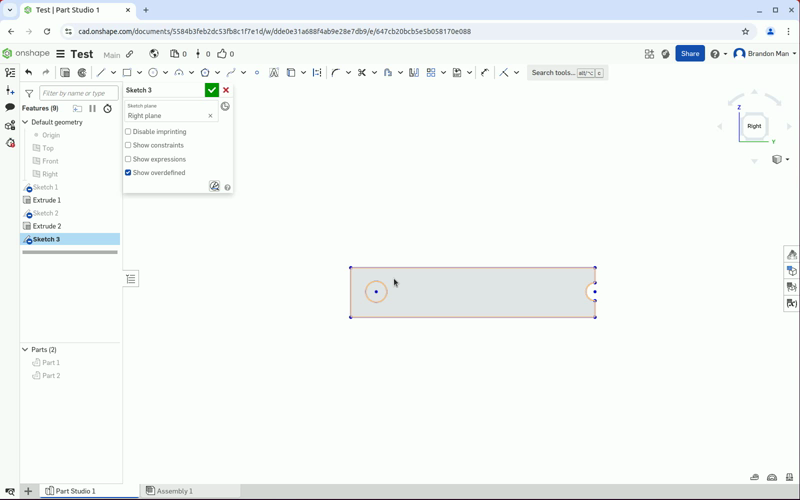
scroll(6)
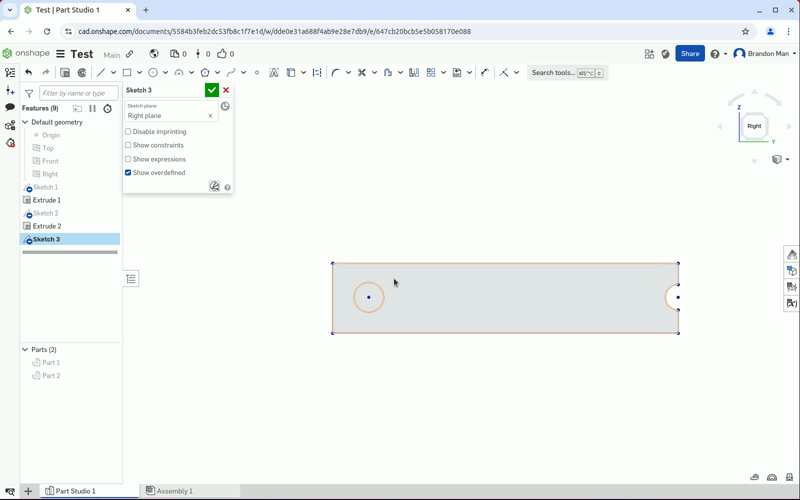
scroll(6)
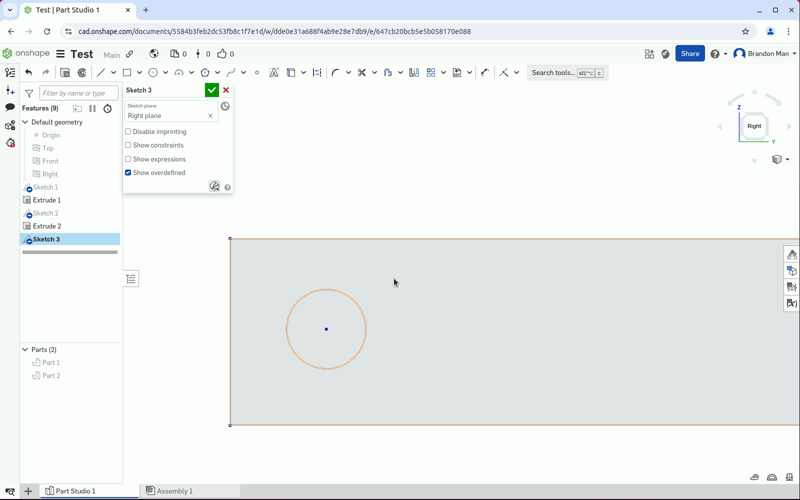
click(394, 278)
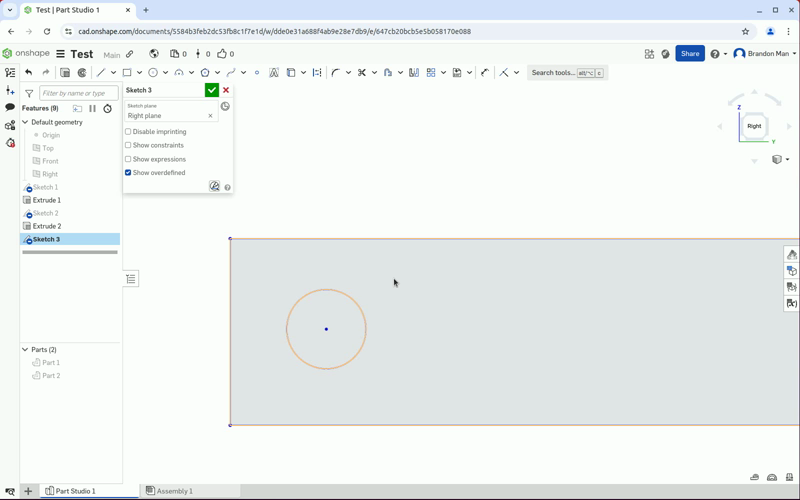
scroll(-6)
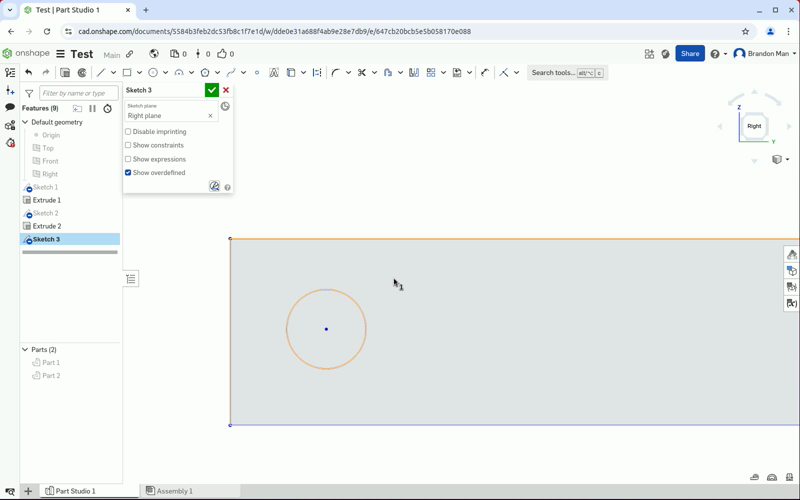
scroll(-6)
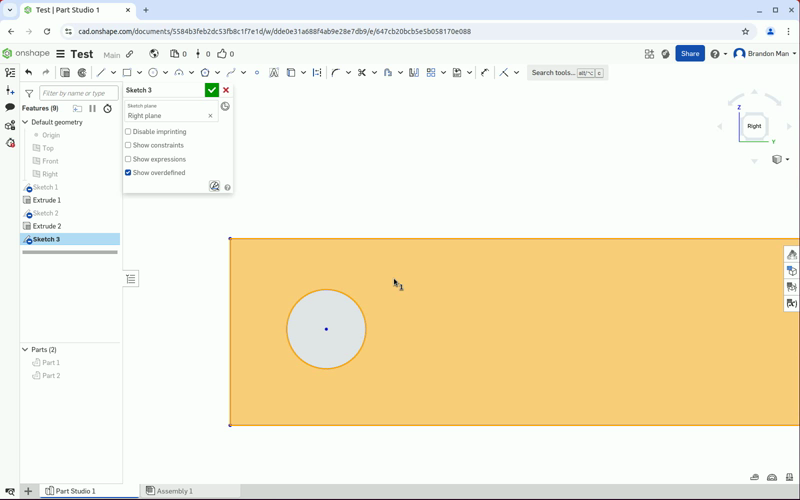
scroll(-6)
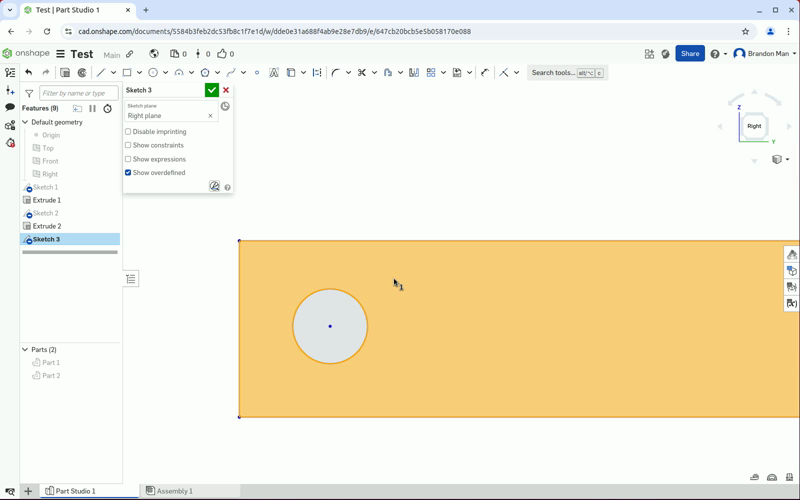
scroll(-6)
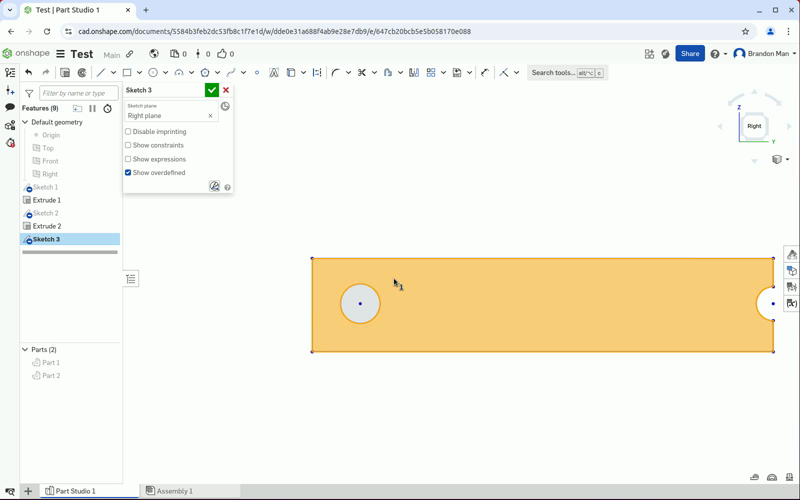
scroll(-6)
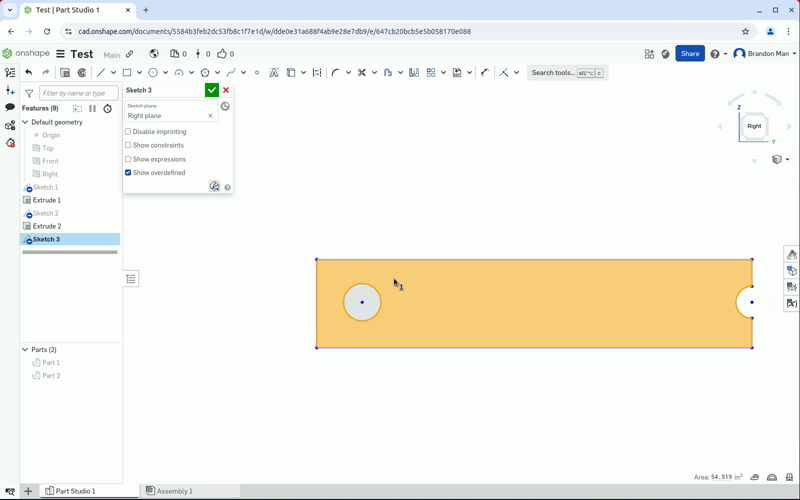
scroll(-6)
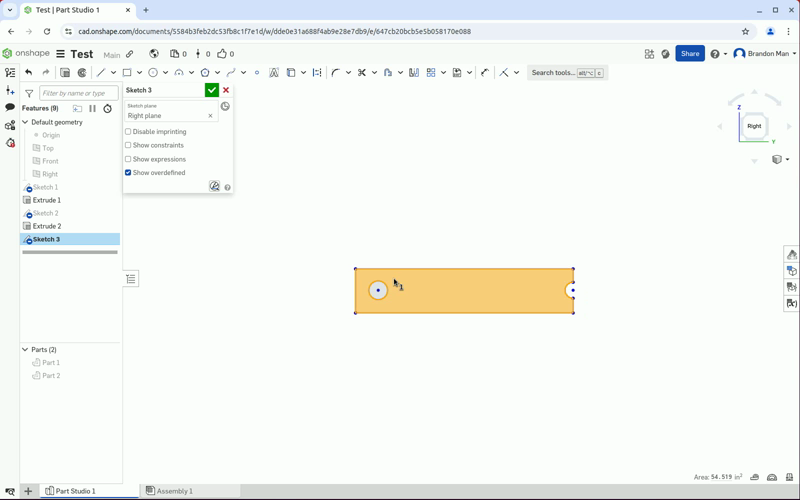
scroll(-6)
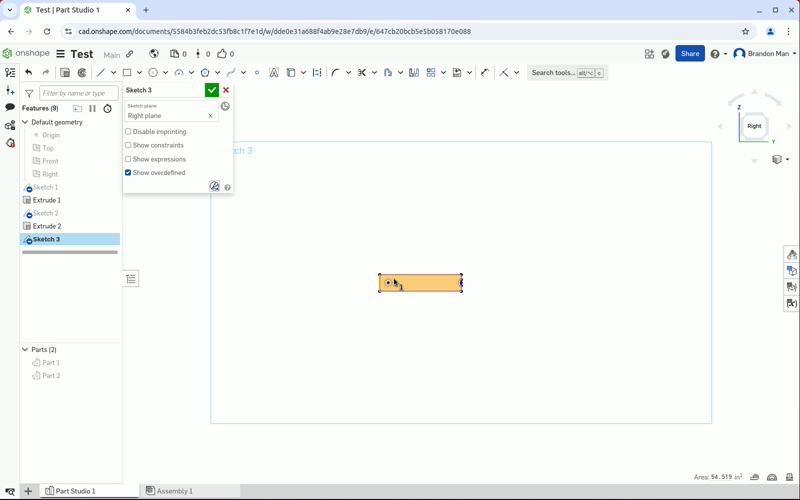
mouse_move(73, 352)
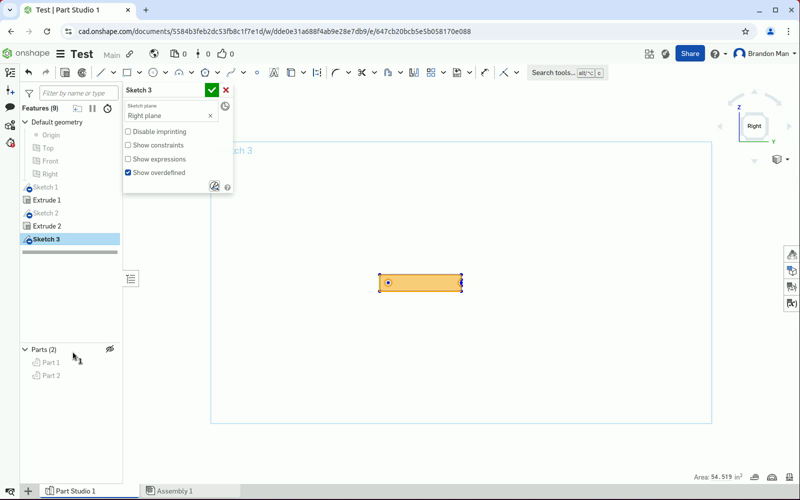
key(shift+y)
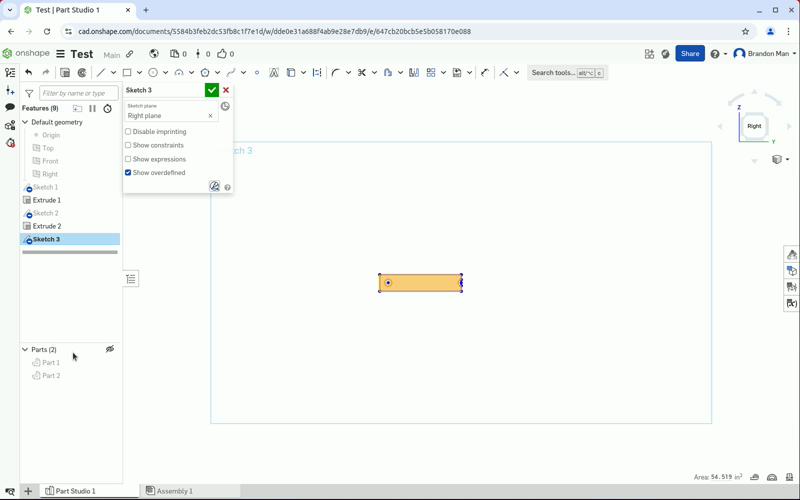
key(shift+e)
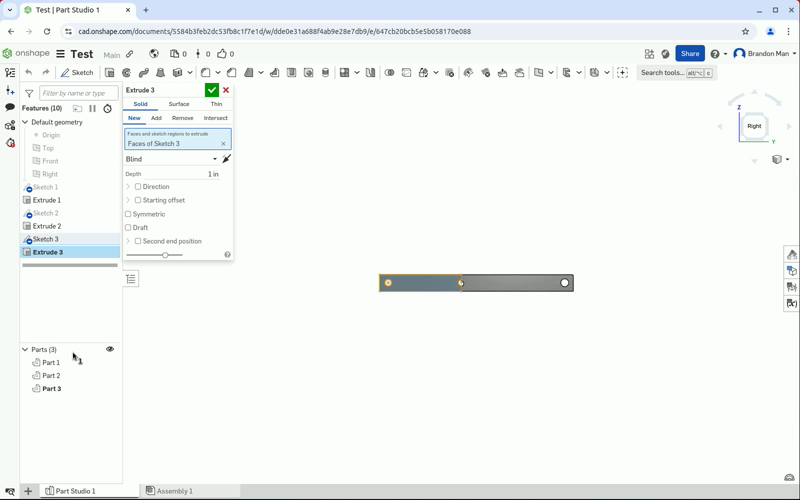
mouse_move(143, 106)
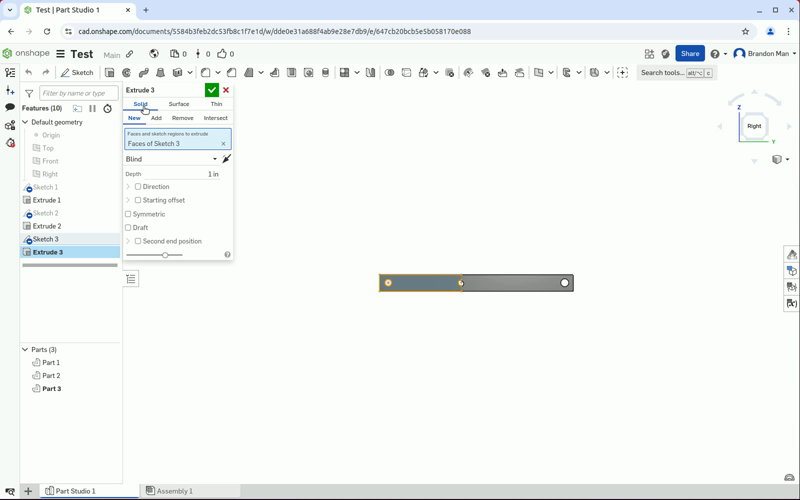
click(143, 106)
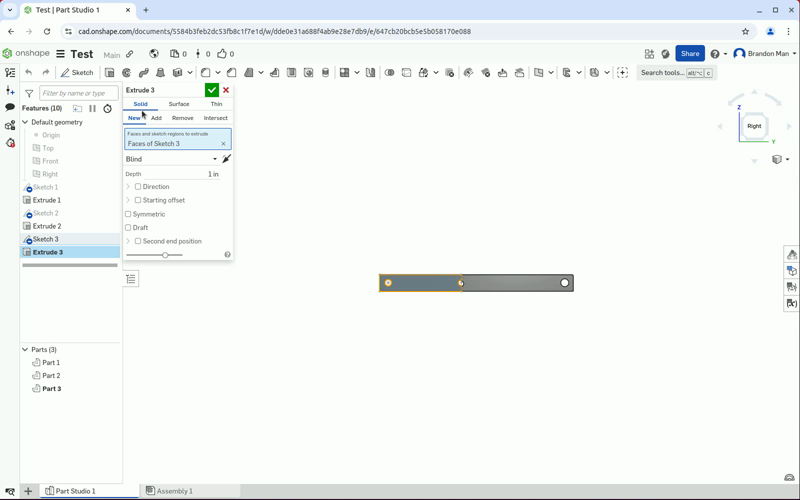
mouse_move(137, 120)
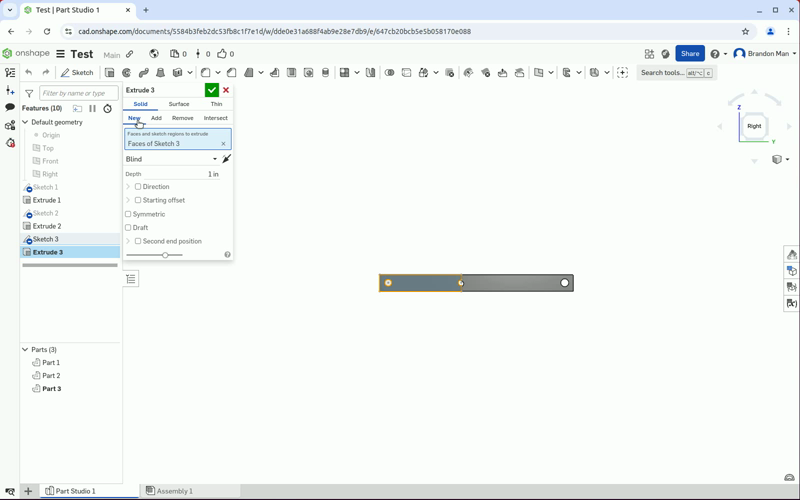
click(137, 120)
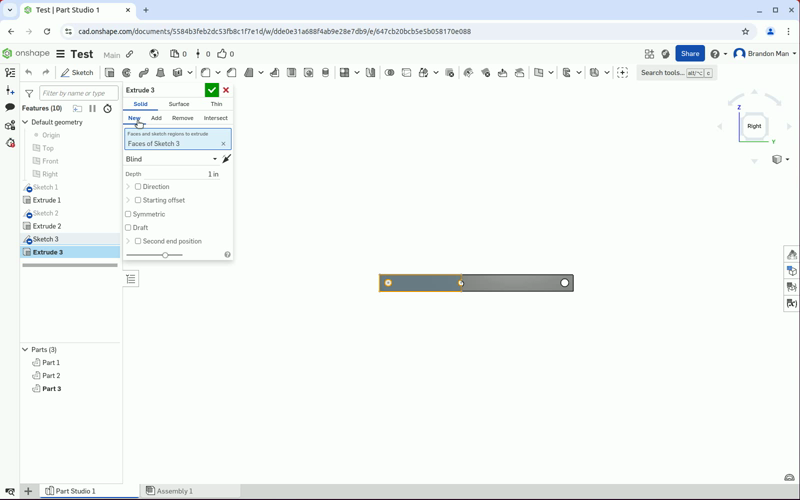
key(tab, 4)
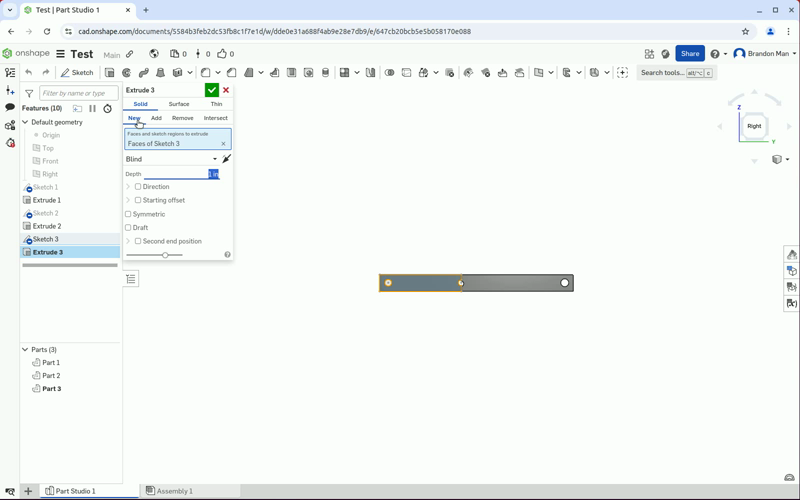
text(3.37)
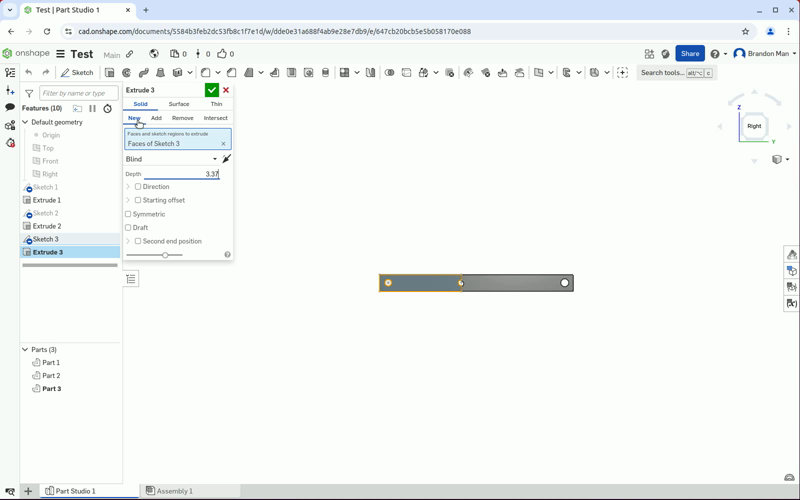
key(enter)
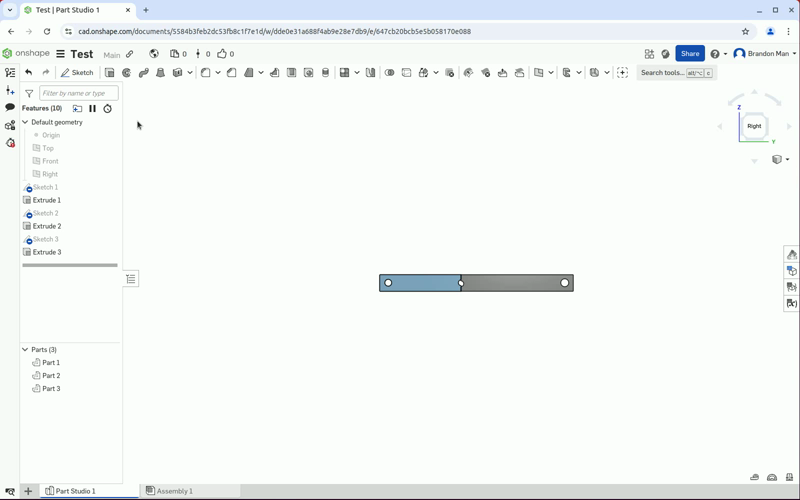
key(shift+h)
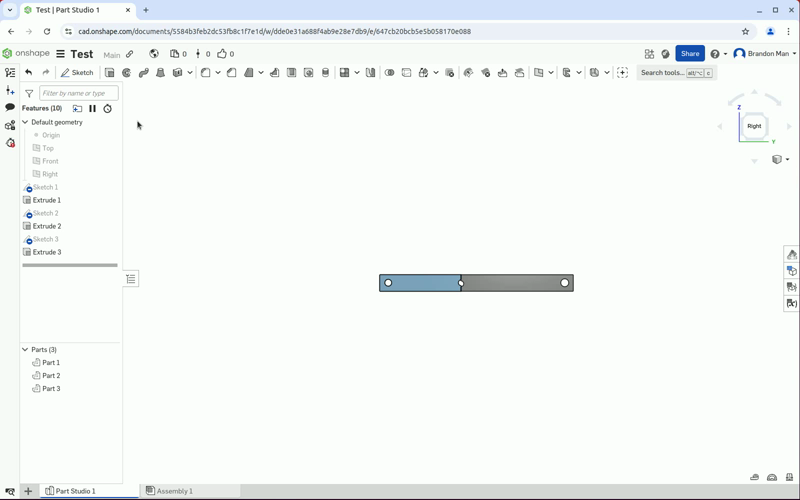
key(shift+h)
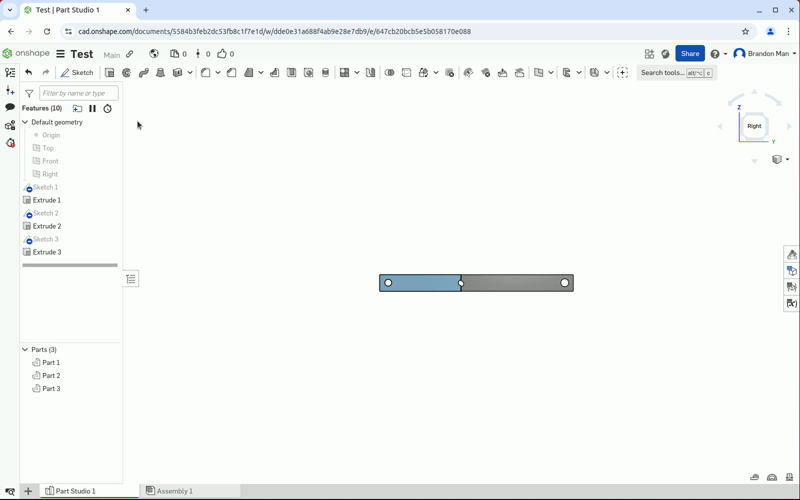
mouse_move(73, 189)
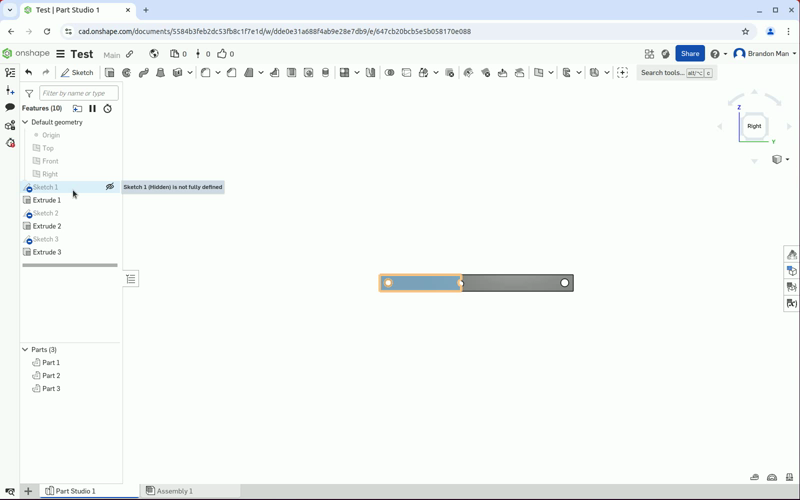
click(73, 189)
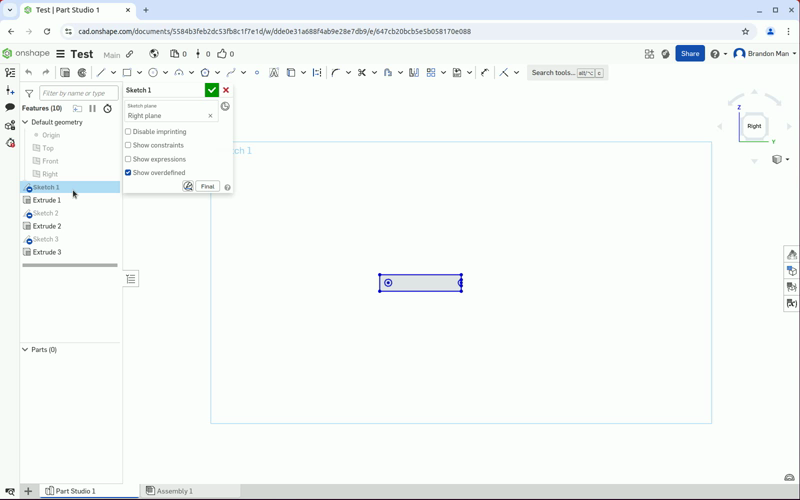
mouse_move(229, 92)
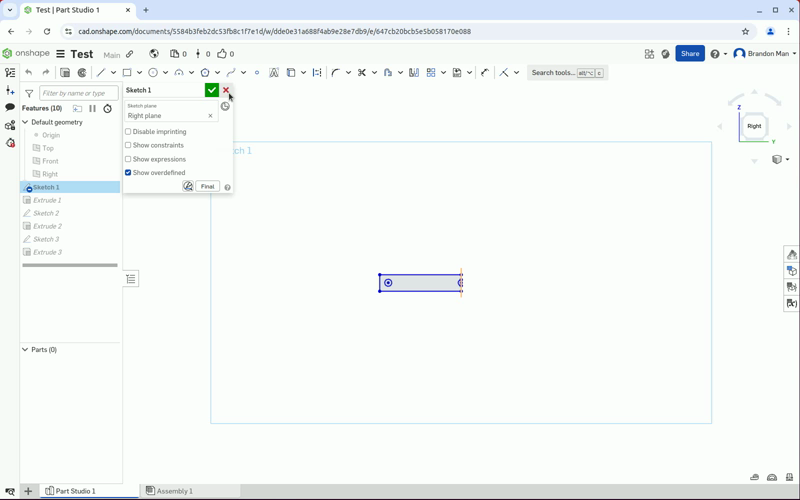
click(229, 92)
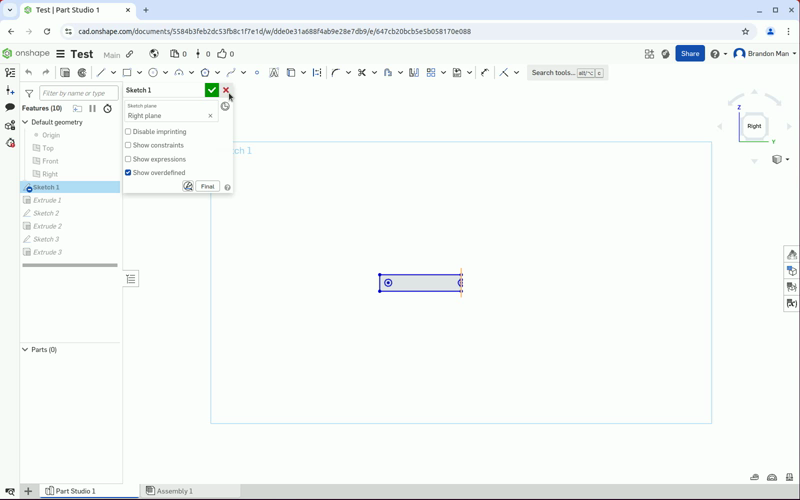
key(shift+s)
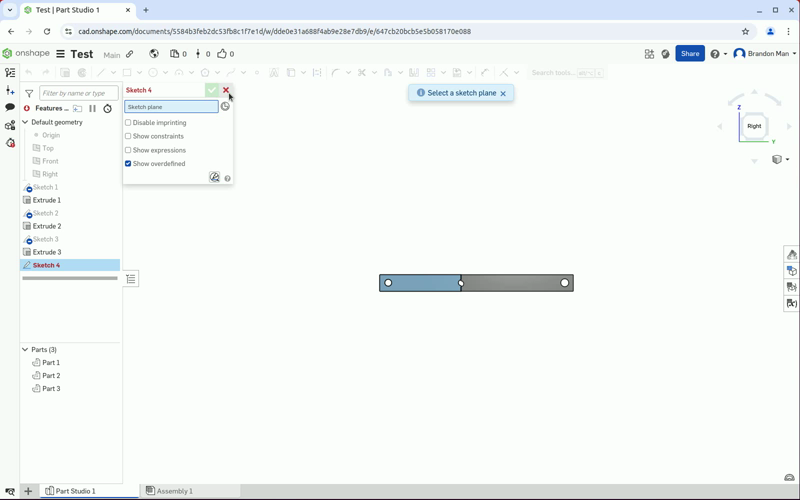
mouse_move(73, 176)
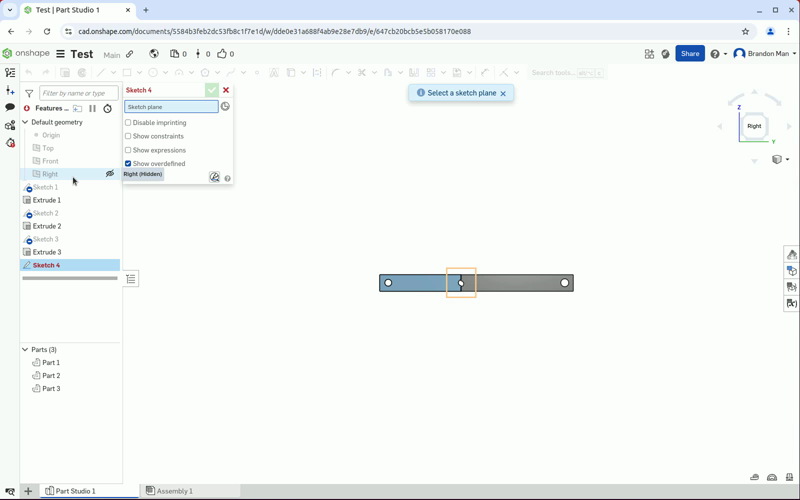
click(73, 176)
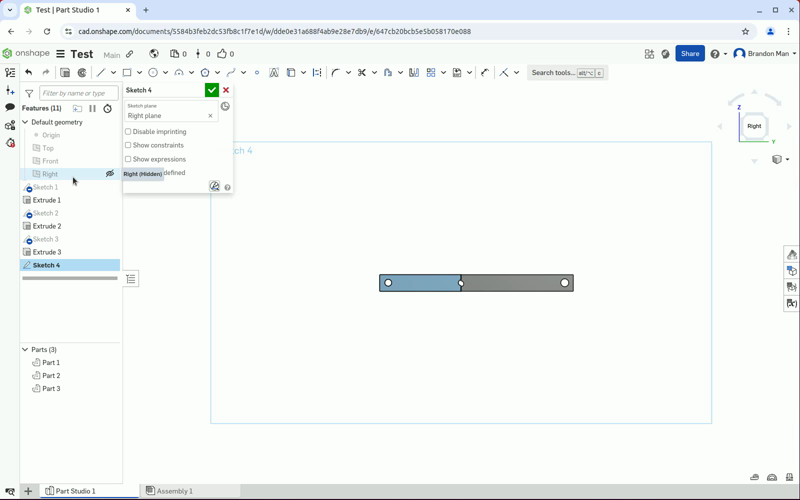
mouse_move(73, 352)
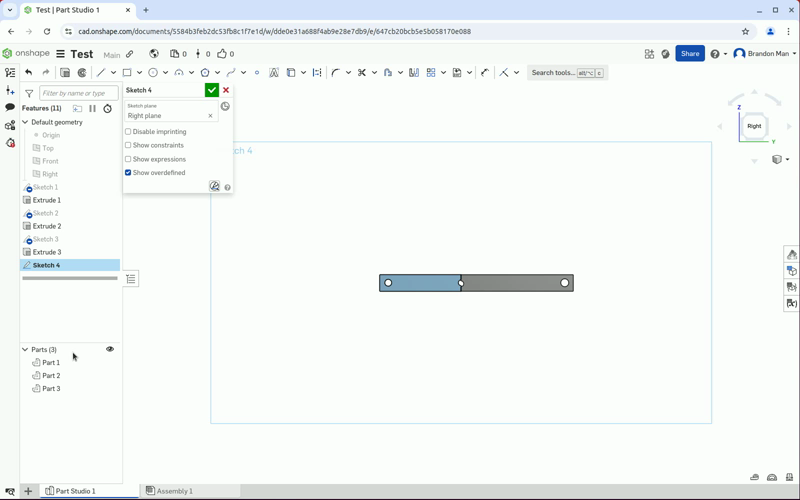
key(y)
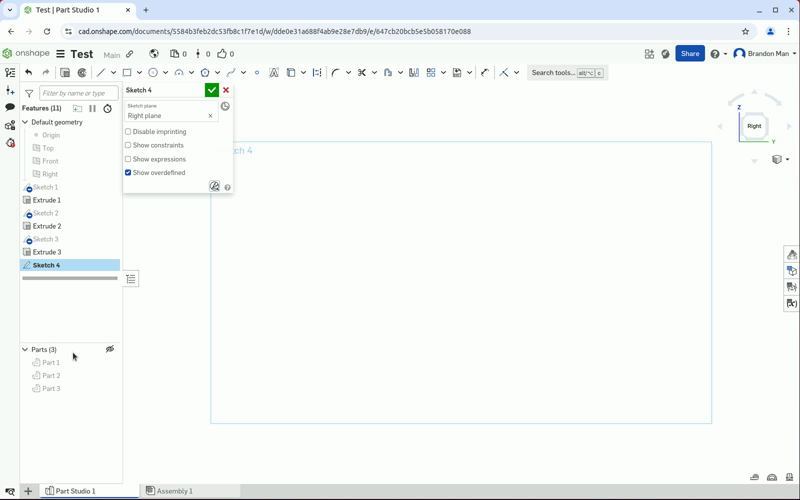
key(l)
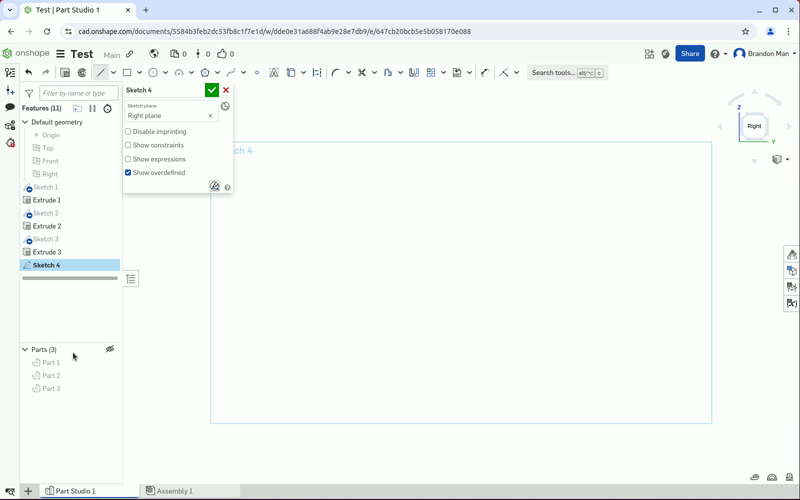
key_down(shift)
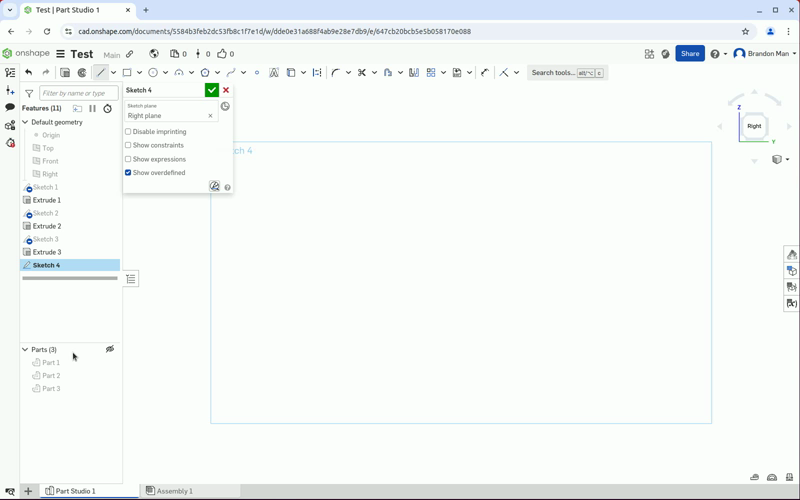
mouse_move(460, 291)
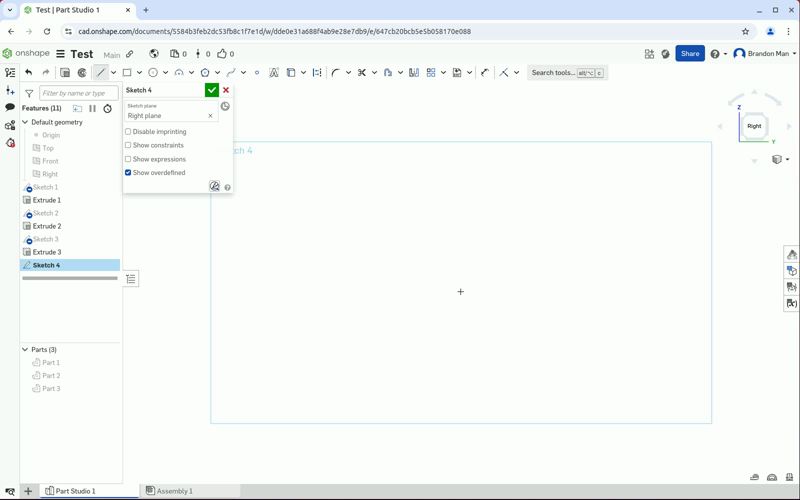
click(460, 291)
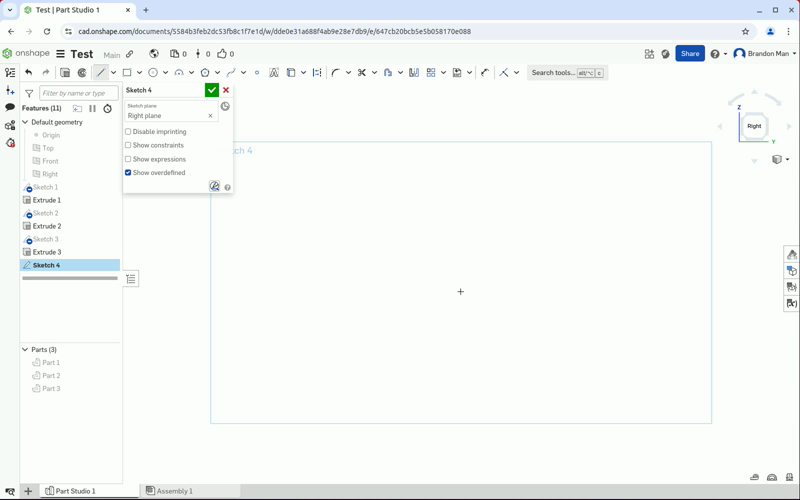
key_up(shift)
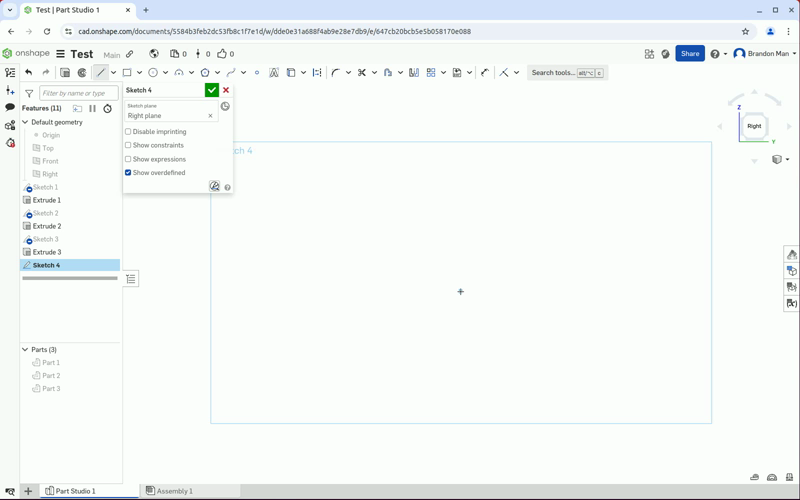
key_down(shift)
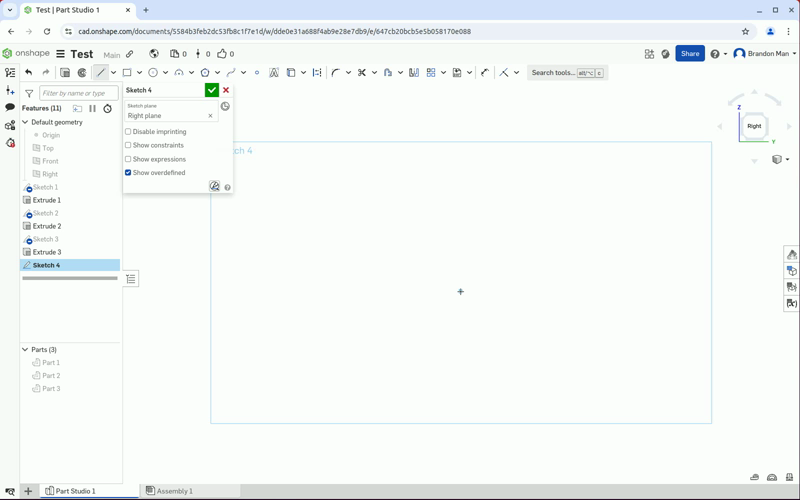
mouse_move(573, 291)
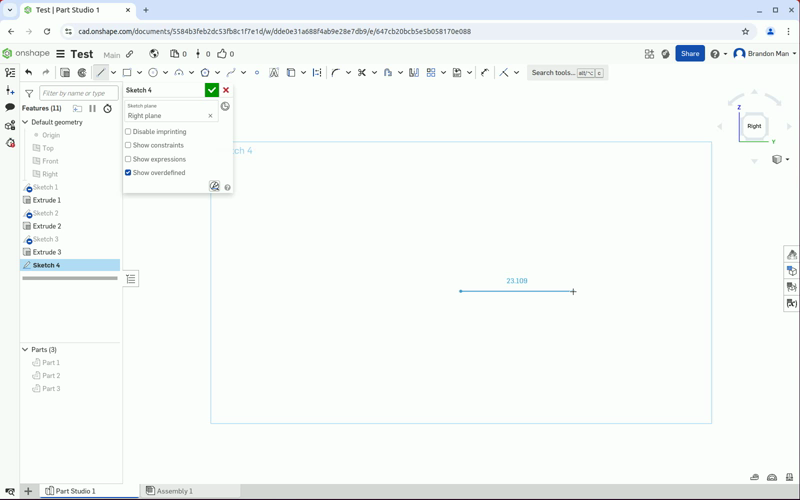
click(573, 291)
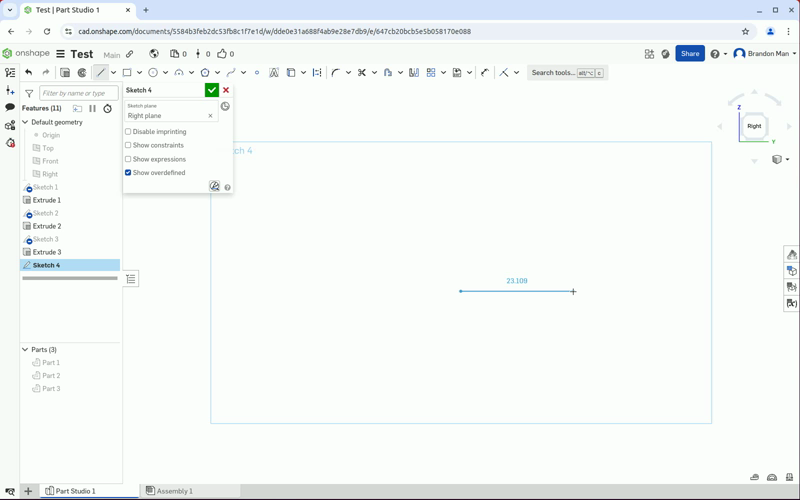
key_up(shift)
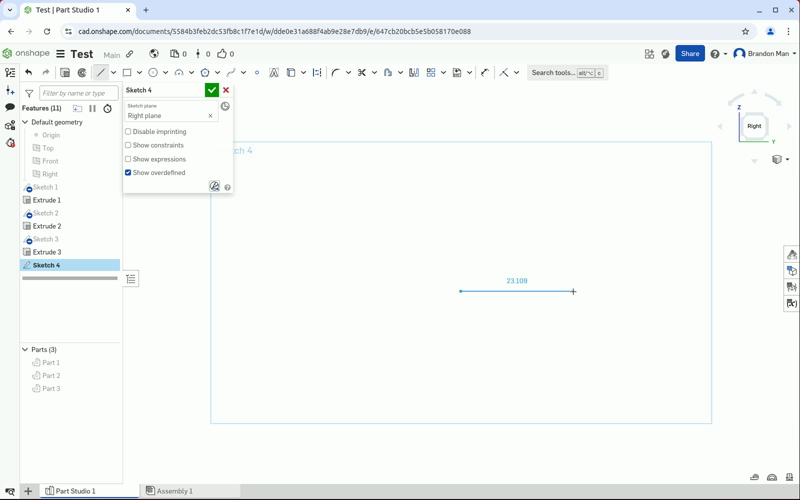
key_down(shift)
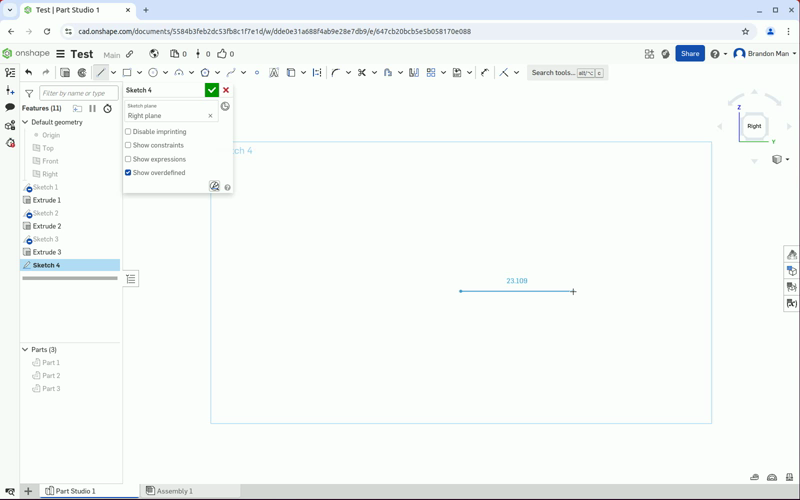
mouse_move(589, 291)
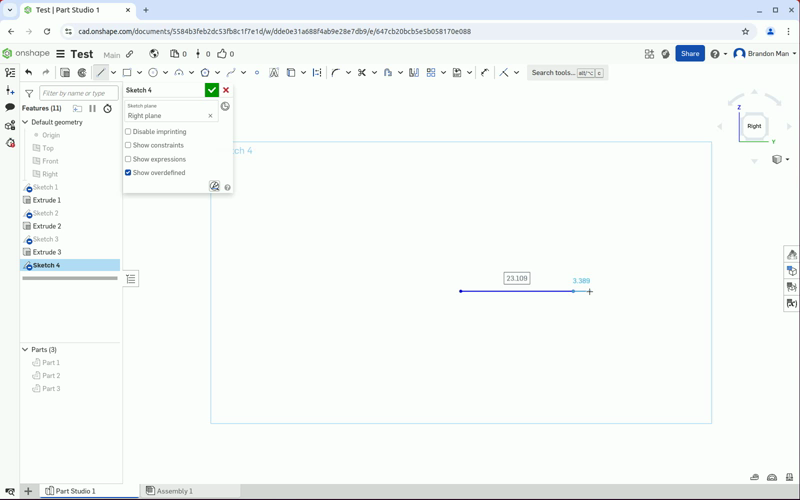
mouse_move(573, 274)
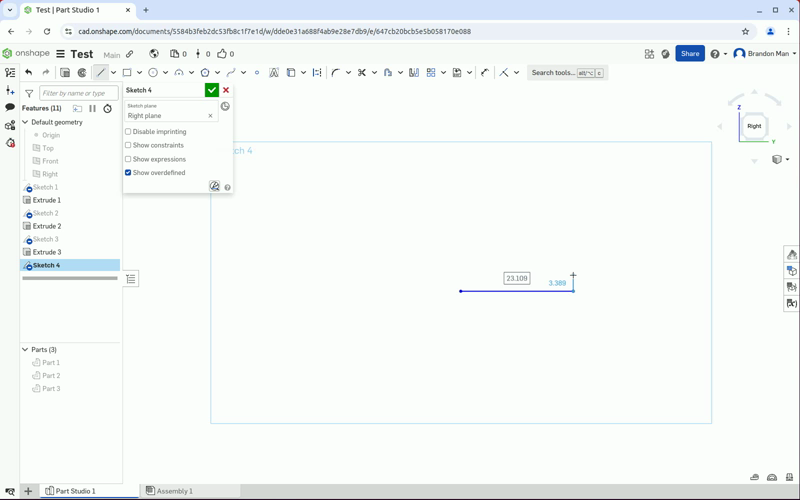
click(573, 274)
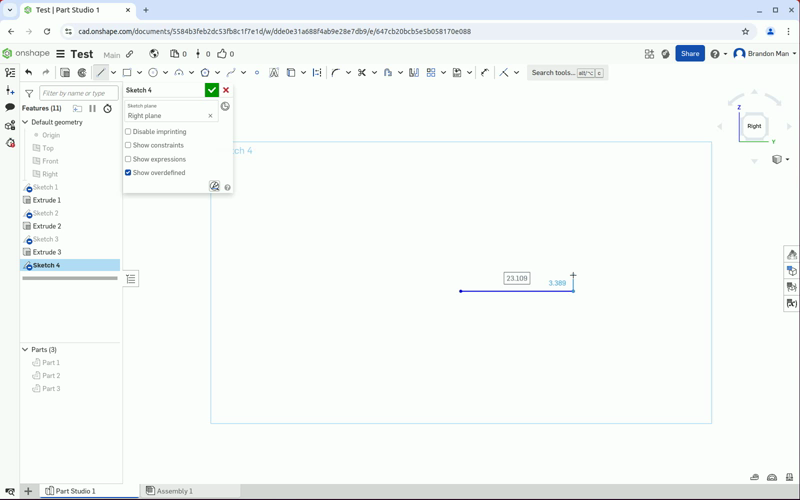
key_up(shift)
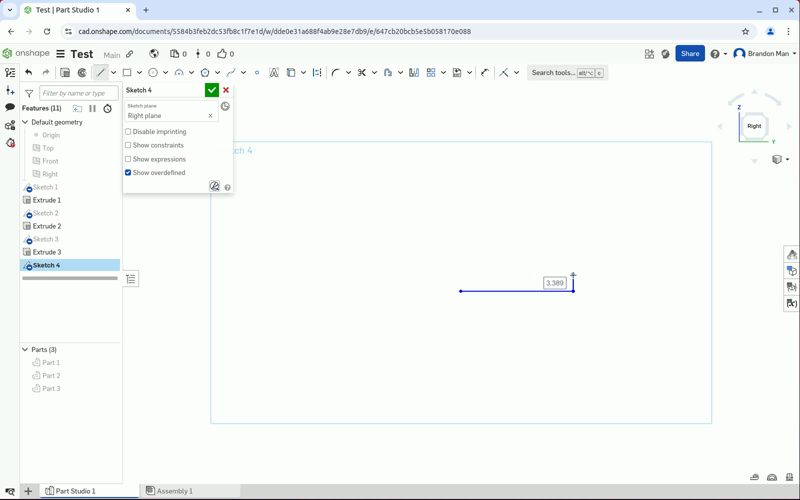
key_down(shift)
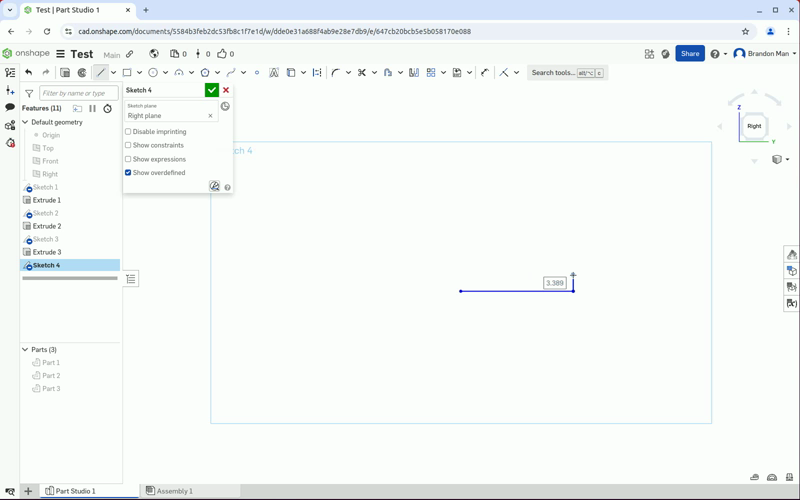
mouse_move(460, 274)
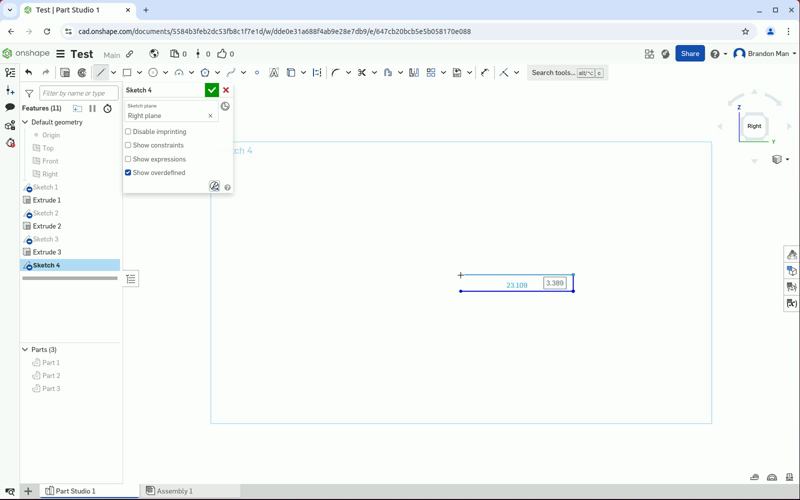
click(460, 274)
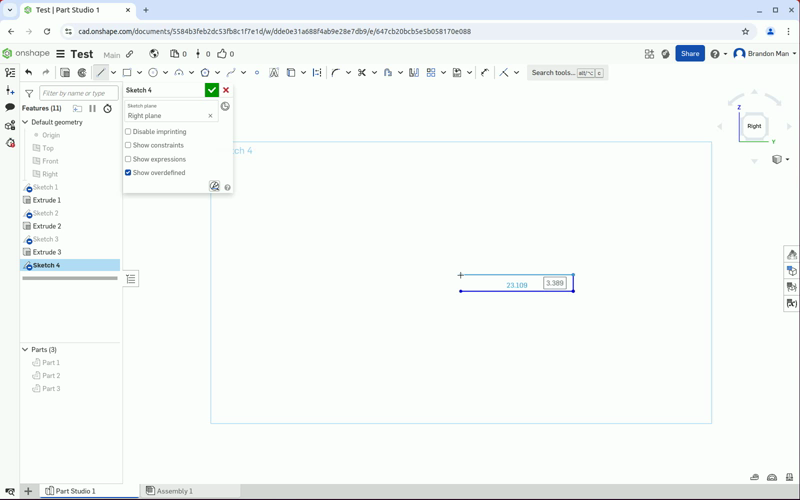
key_up(shift)
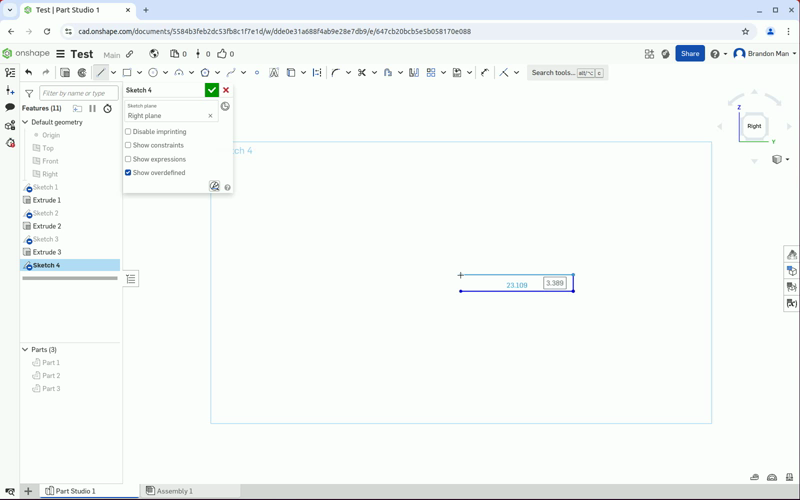
key_down(shift)
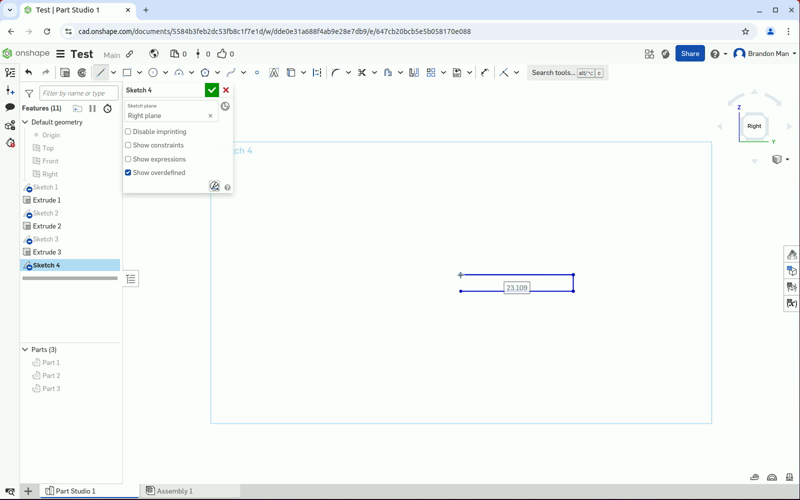
mouse_move(490, 274)
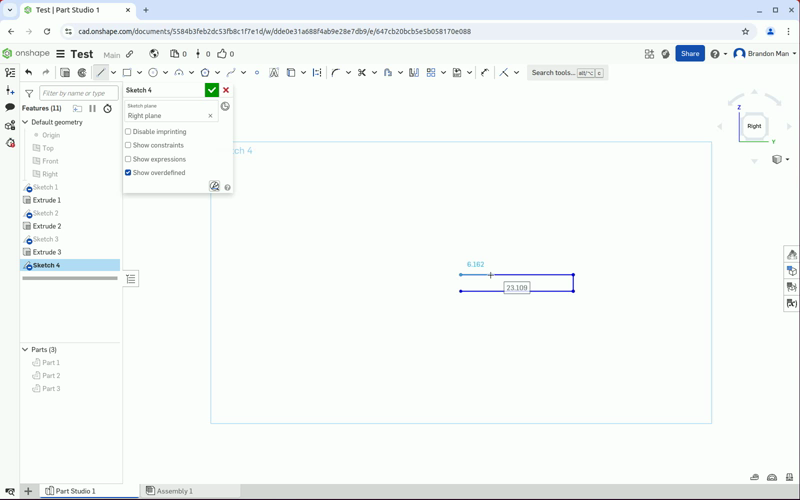
mouse_move(460, 280)
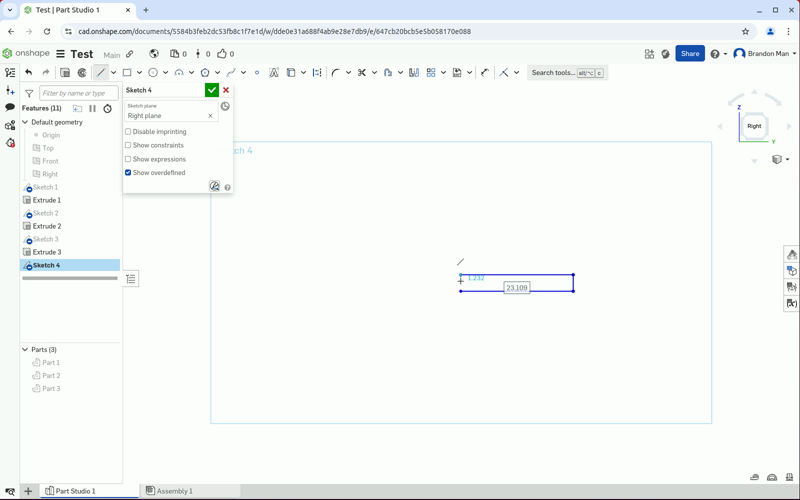
scroll(6)
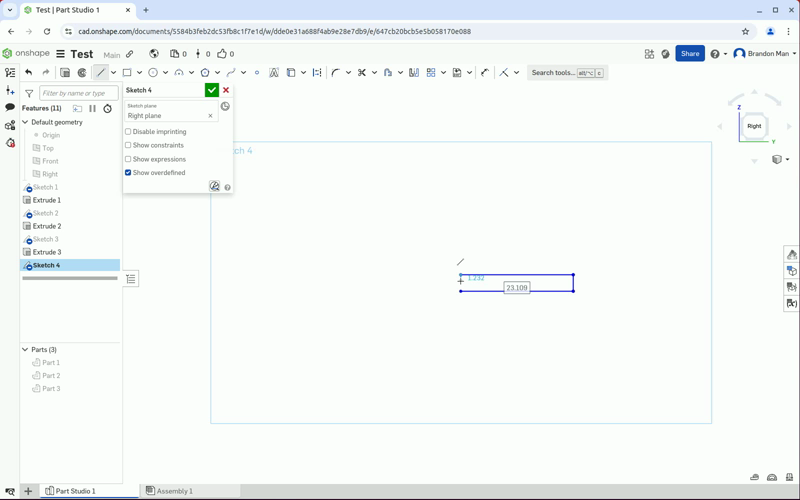
scroll(6)
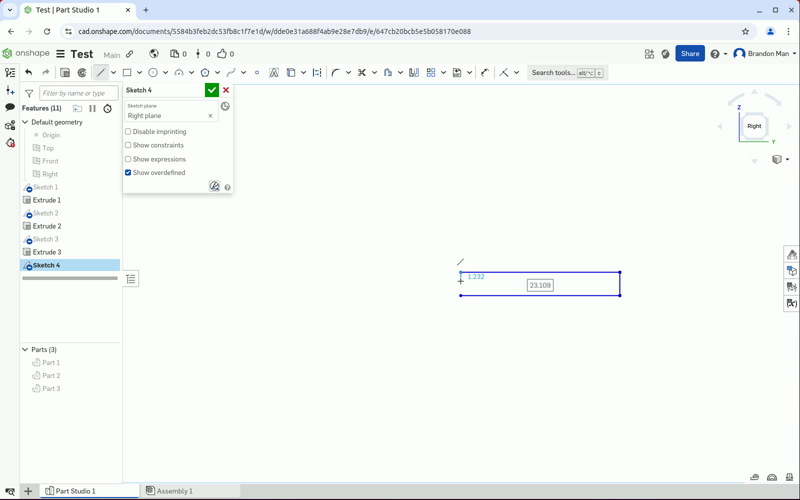
scroll(6)
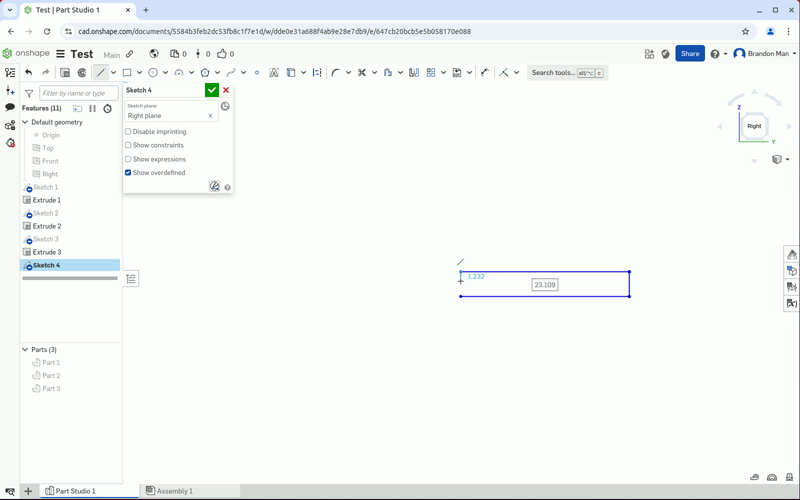
scroll(6)
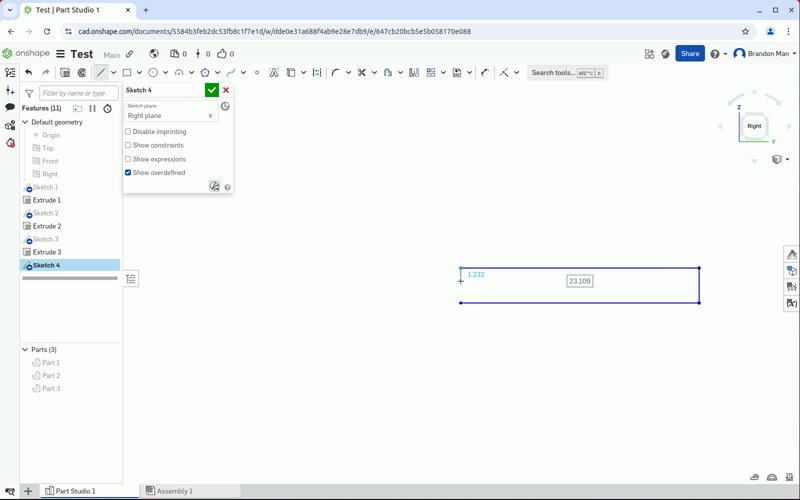
scroll(6)
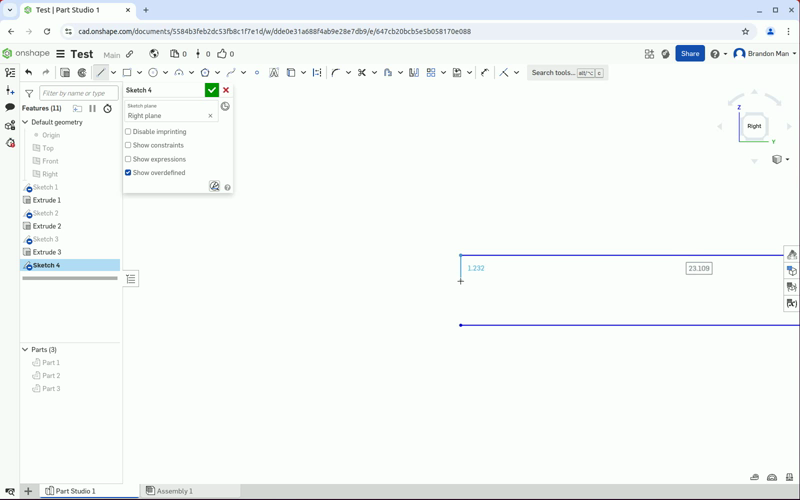
scroll(6)
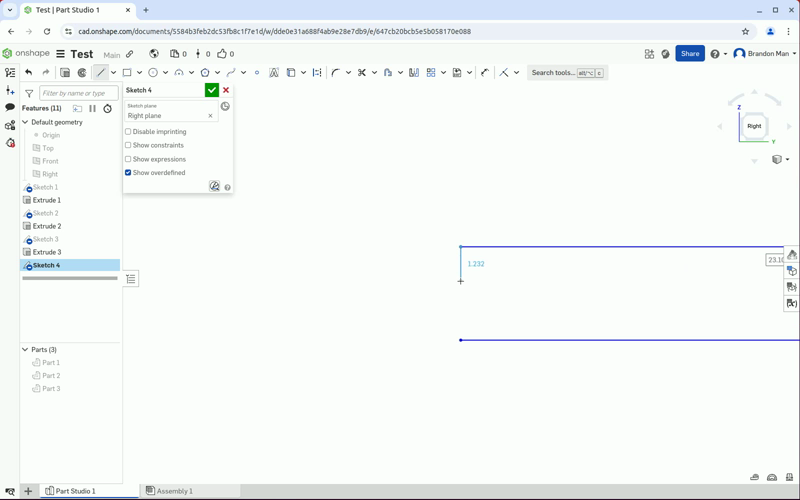
scroll(6)
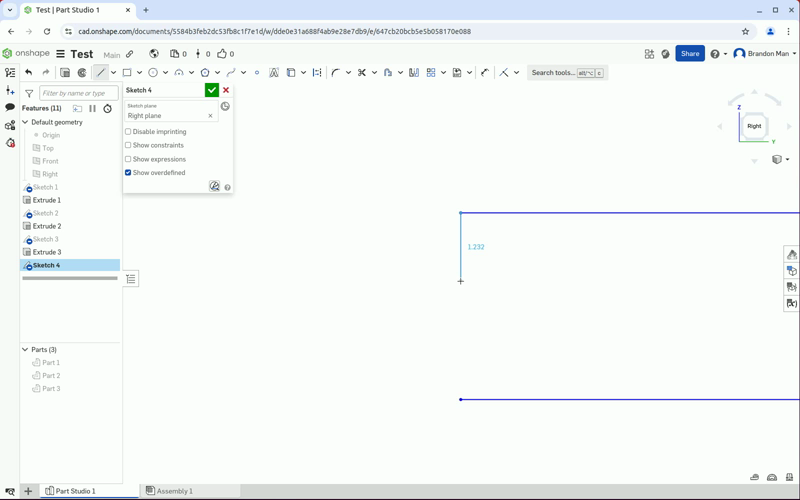
click(460, 280)
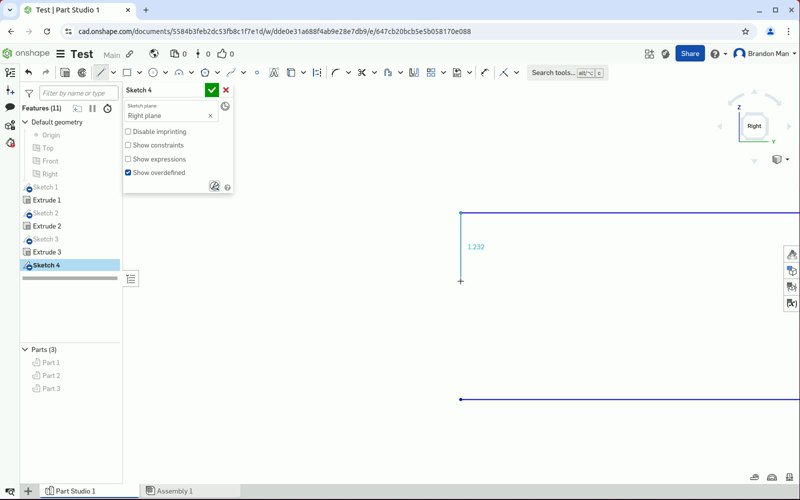
scroll(-6)
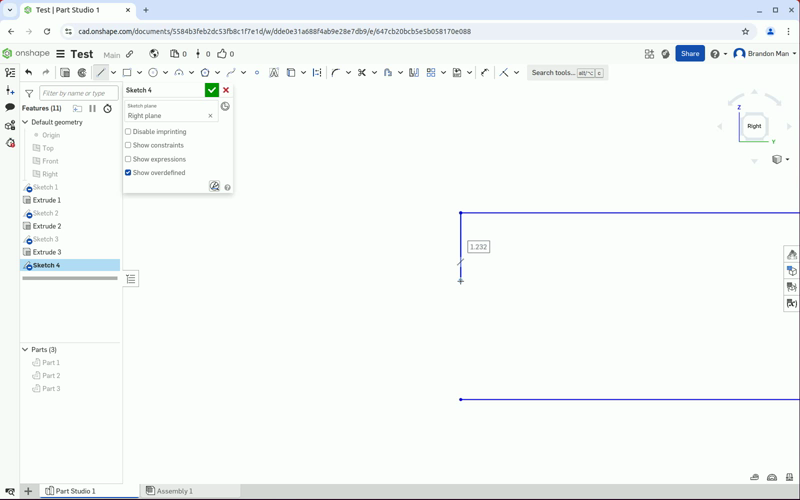
scroll(-6)
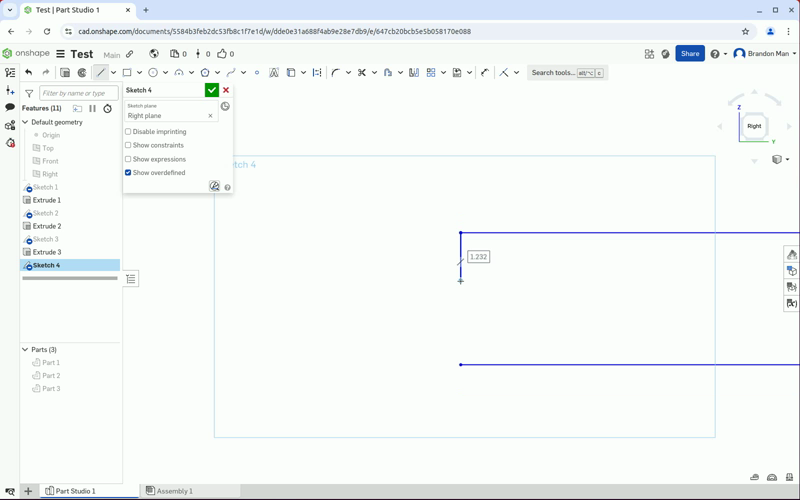
scroll(-6)
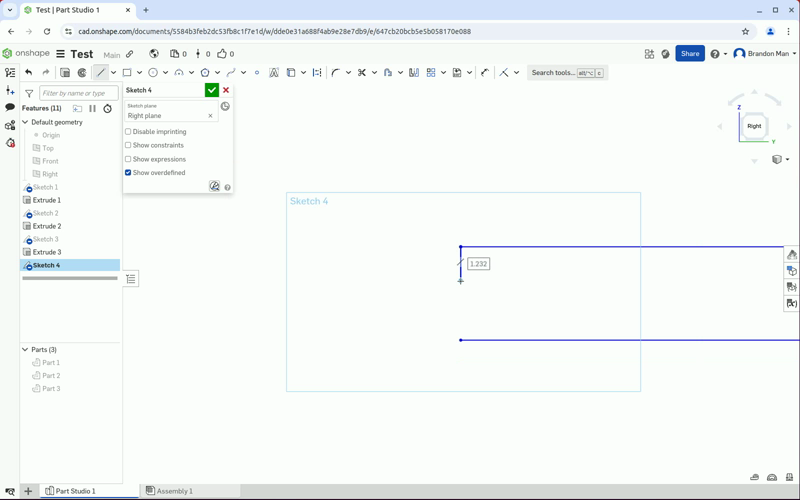
scroll(-6)
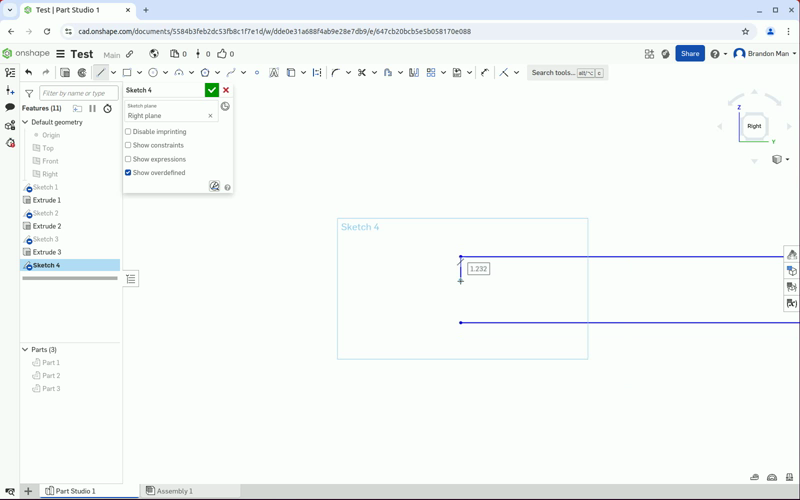
scroll(-6)
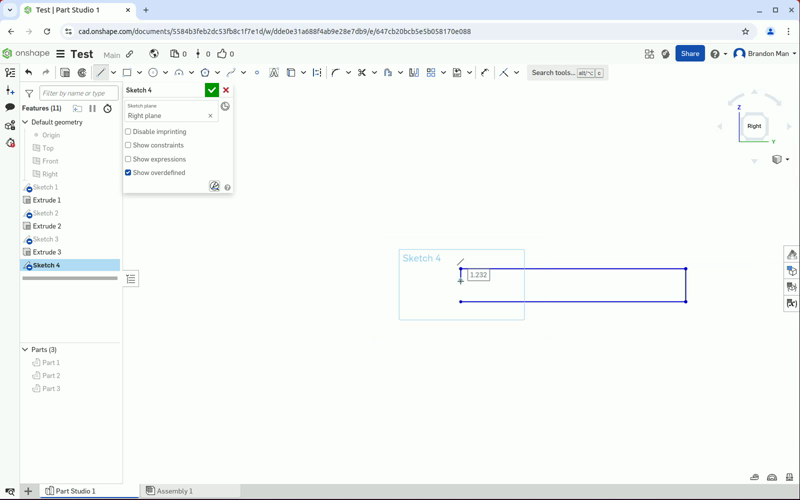
scroll(-6)
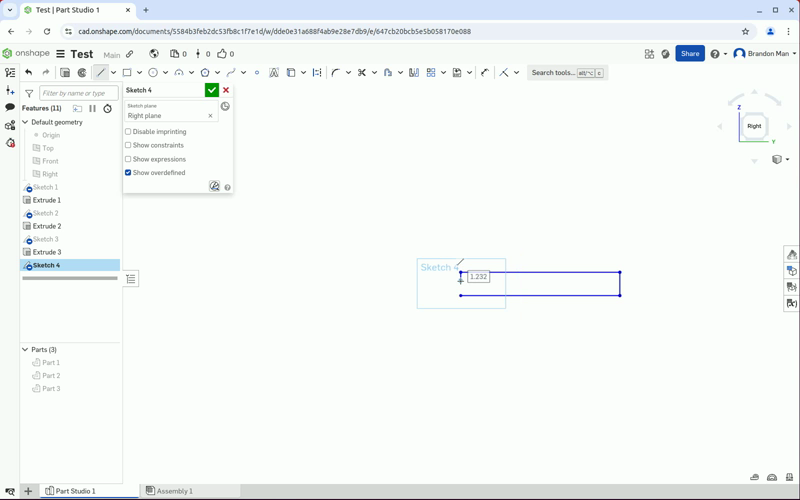
scroll(-6)
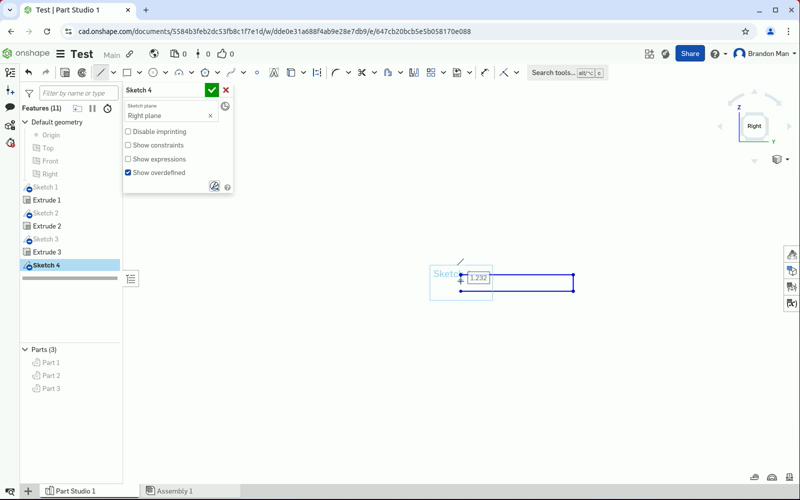
key_up(shift)
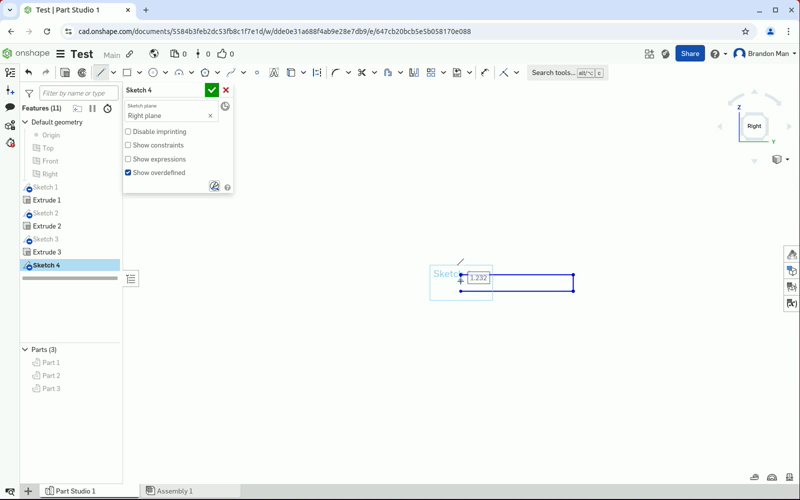
key(esc)
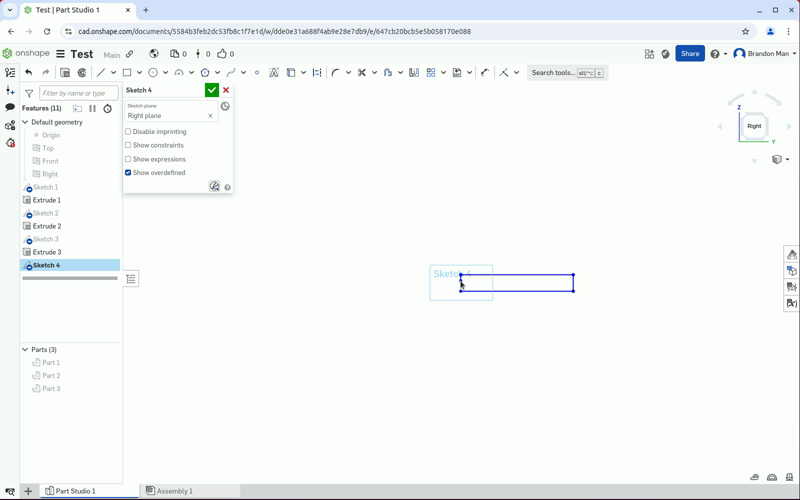
key(a)
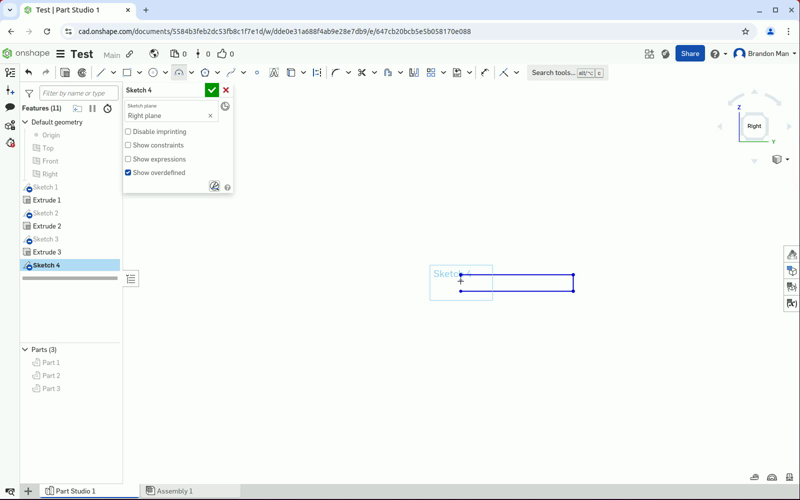
mouse_move(460, 280)
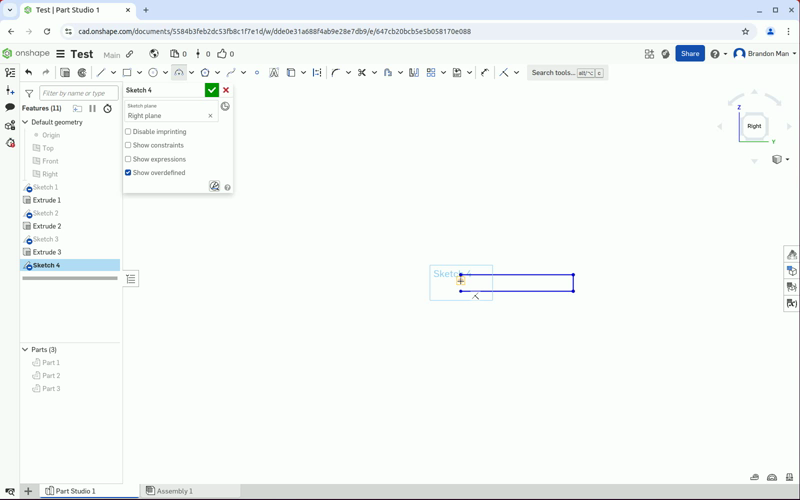
click(460, 280)
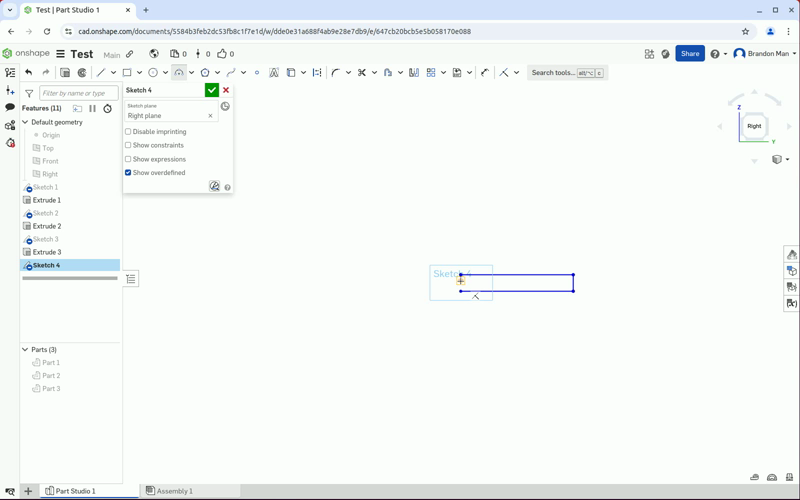
key_down(shift)
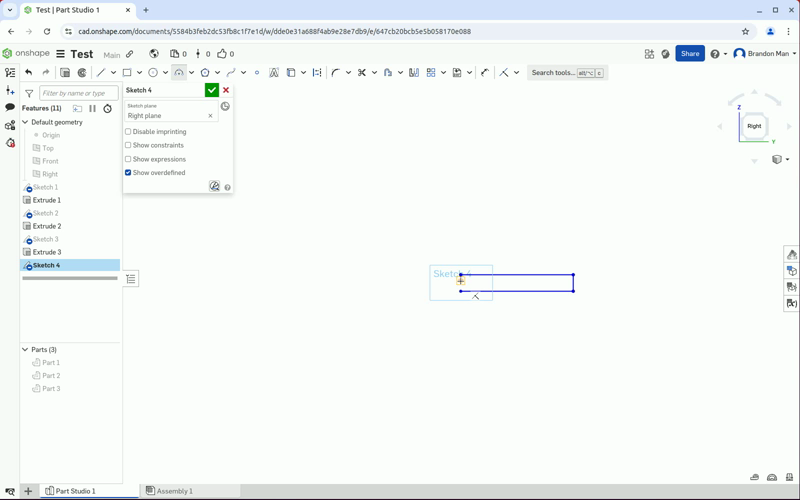
mouse_move(460, 286)
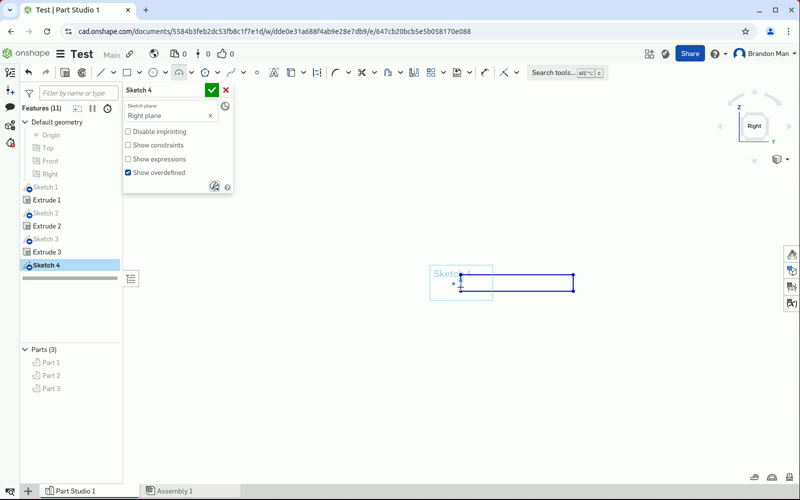
scroll(6)
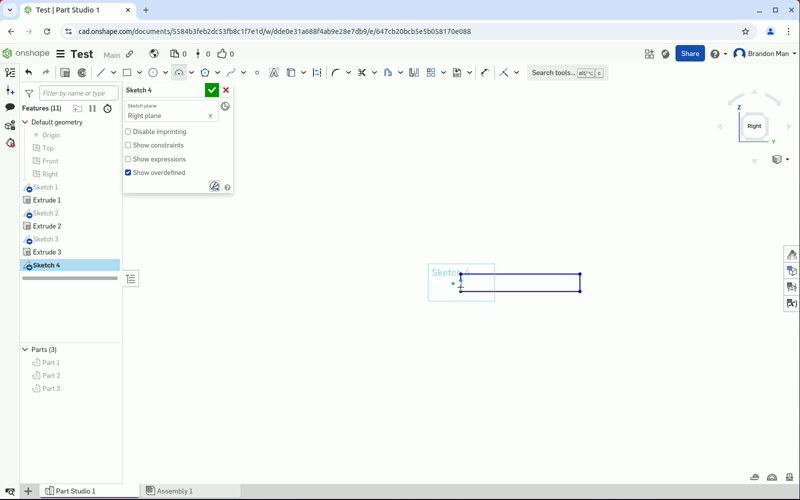
scroll(6)
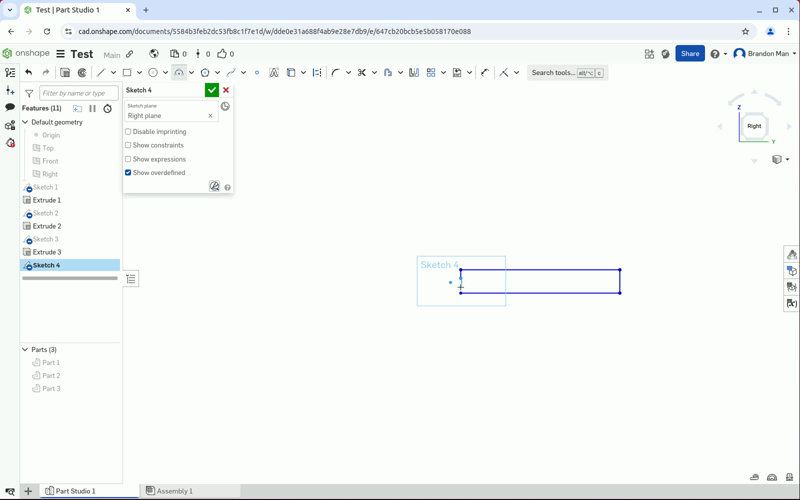
scroll(6)
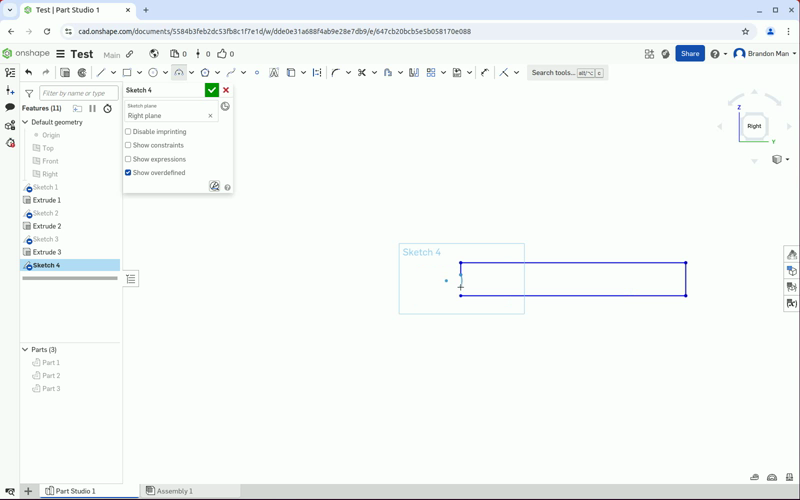
scroll(6)
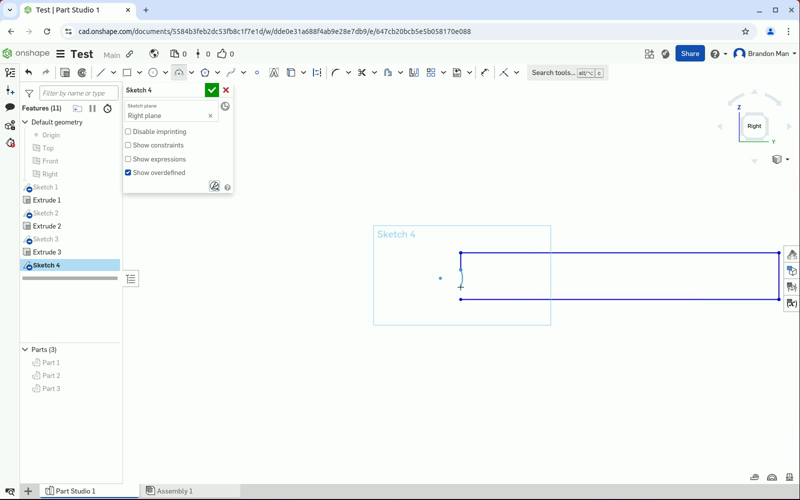
scroll(6)
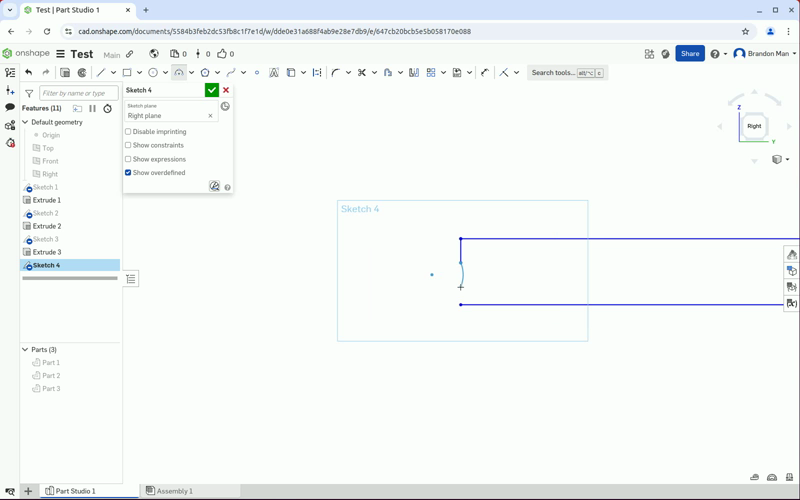
scroll(6)
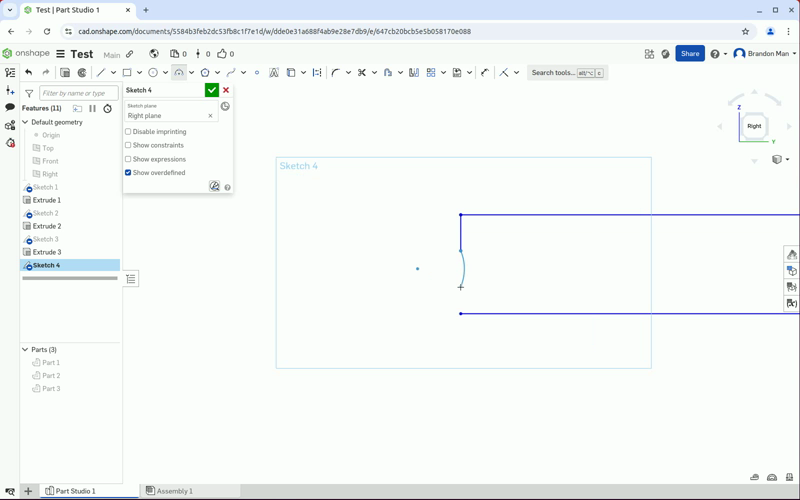
scroll(6)
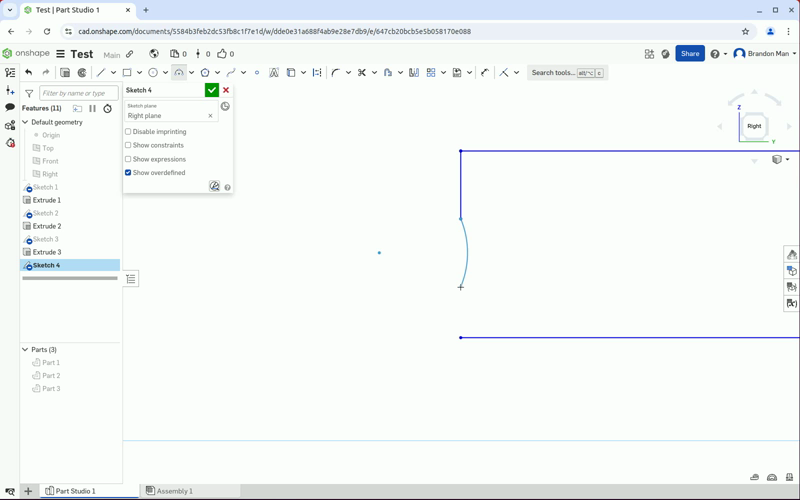
click(460, 286)
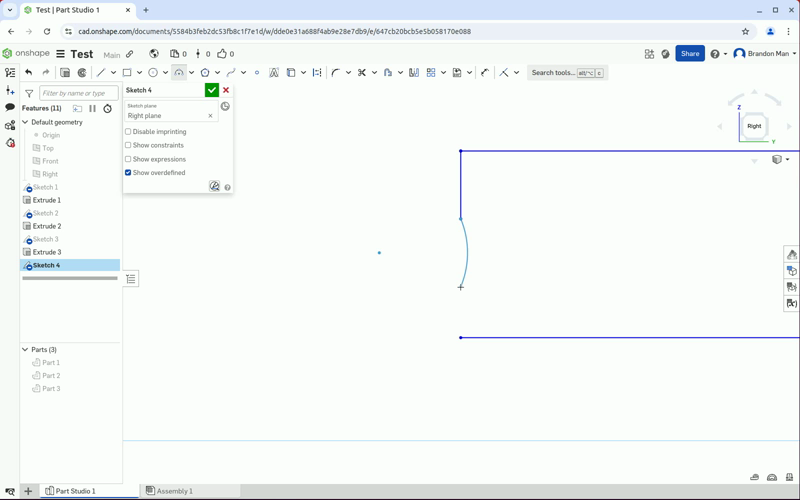
scroll(-6)
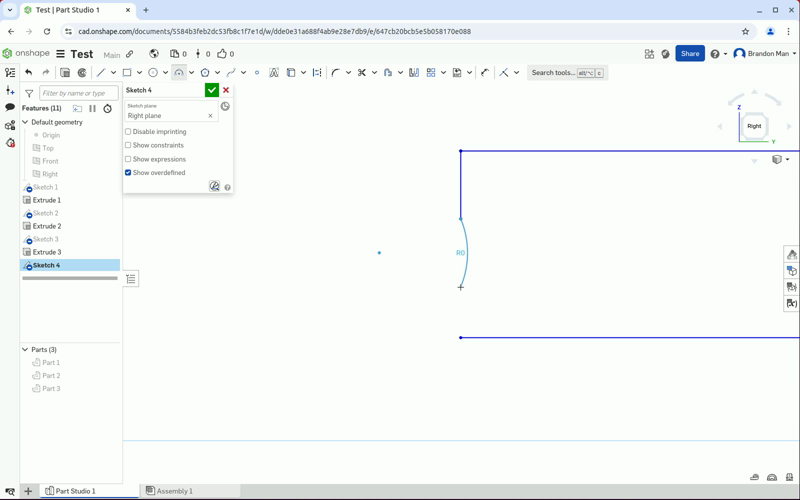
scroll(-6)
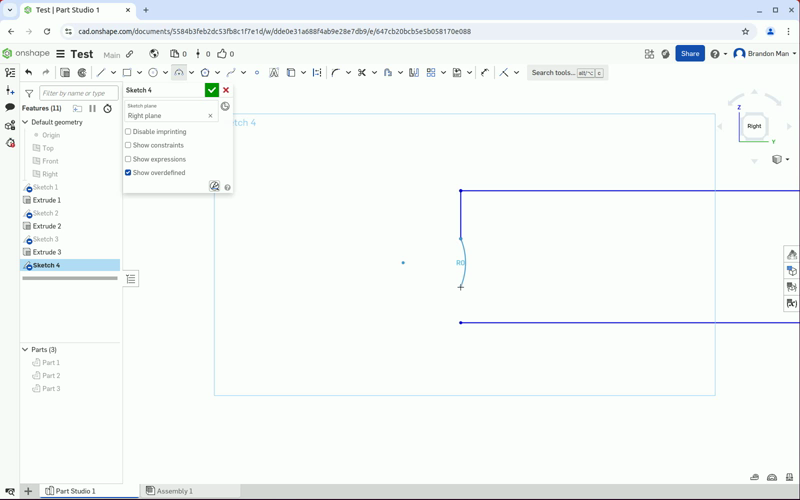
scroll(-6)
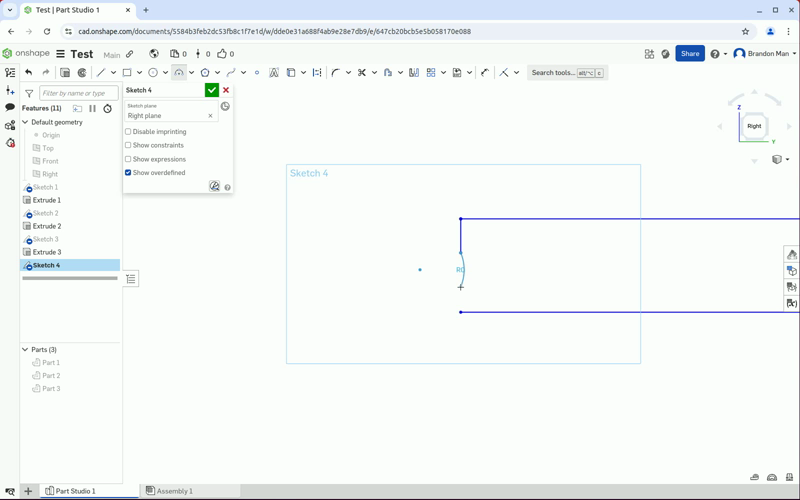
scroll(-6)
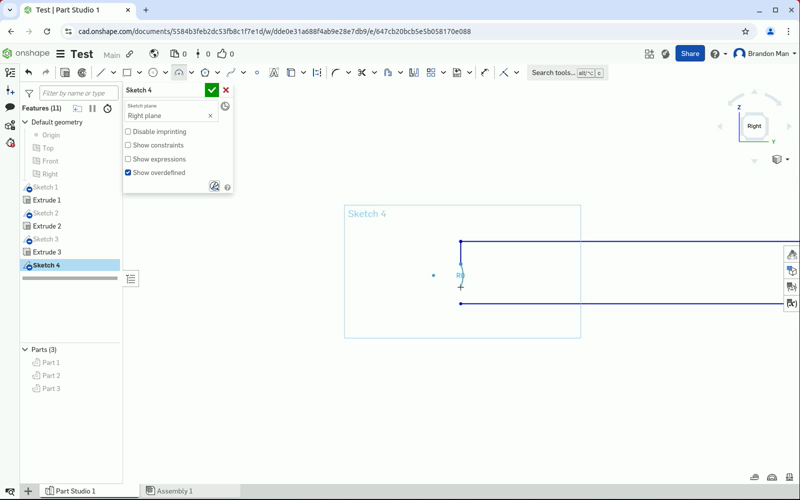
scroll(-6)
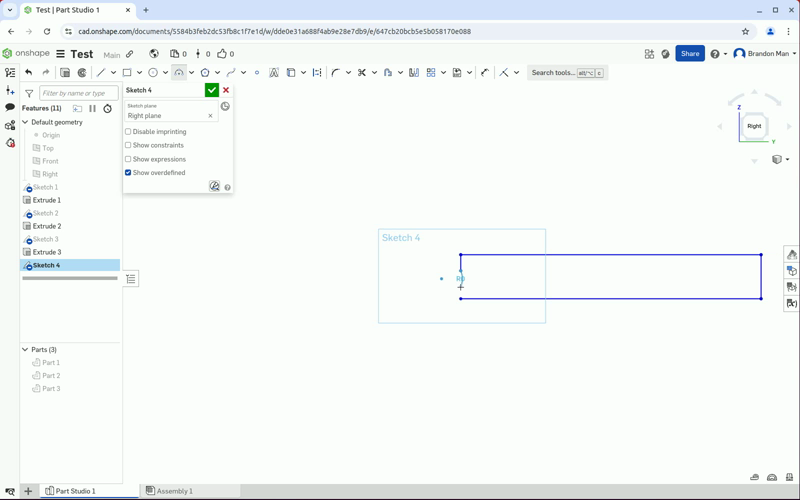
scroll(-6)
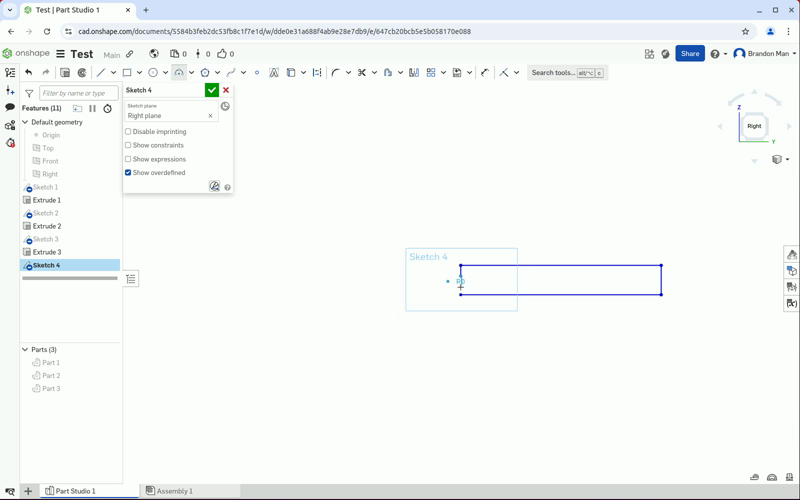
scroll(-6)
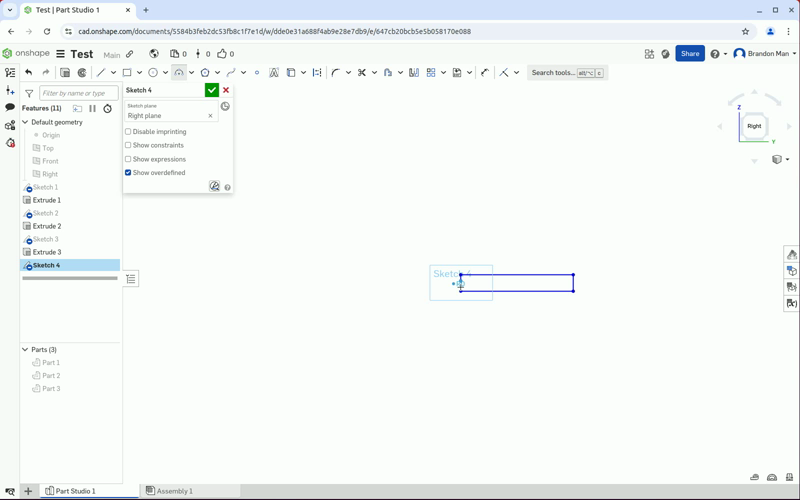
mouse_move(463, 283)
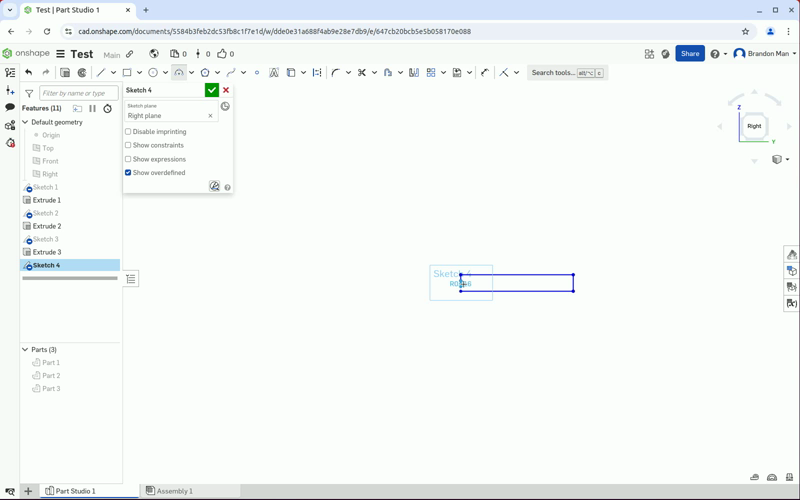
scroll(6)
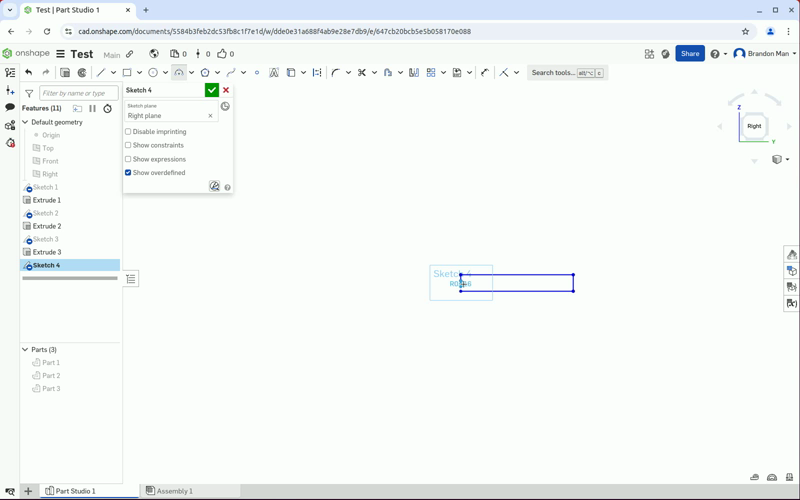
scroll(6)
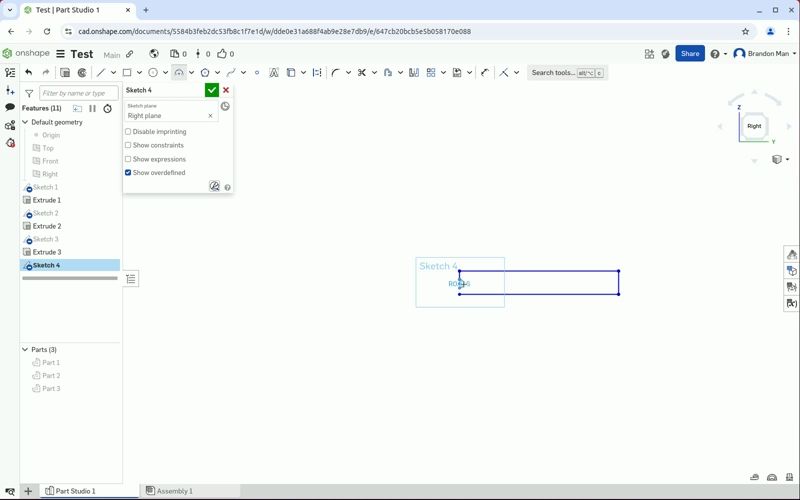
scroll(6)
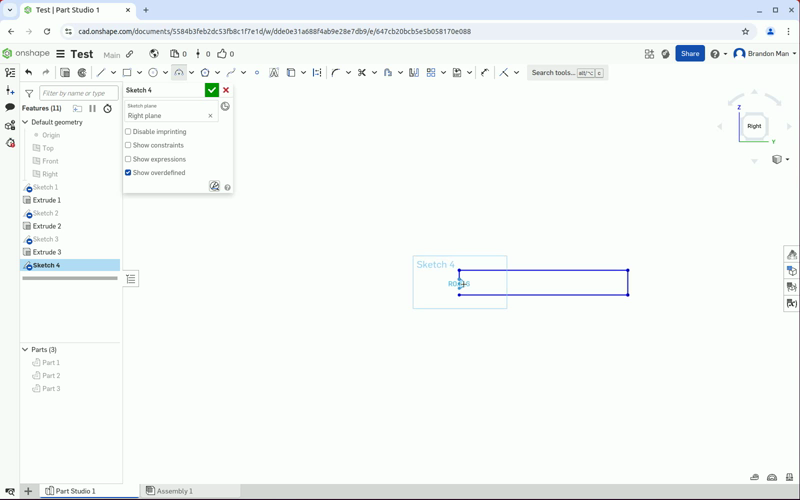
scroll(6)
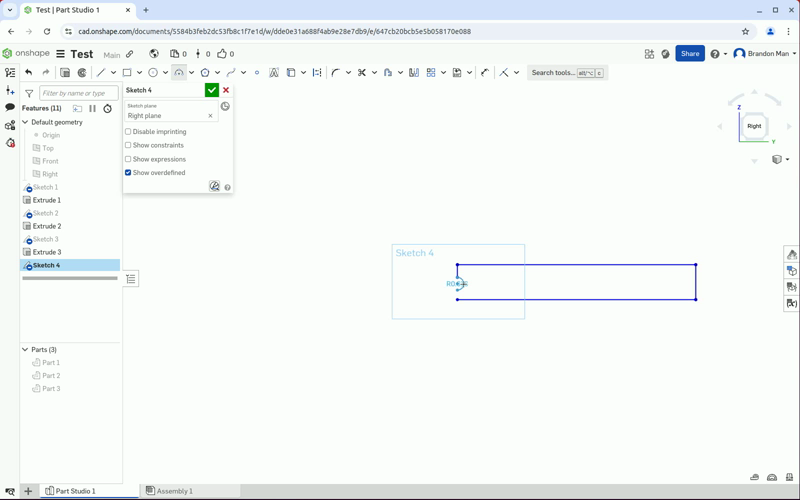
scroll(6)
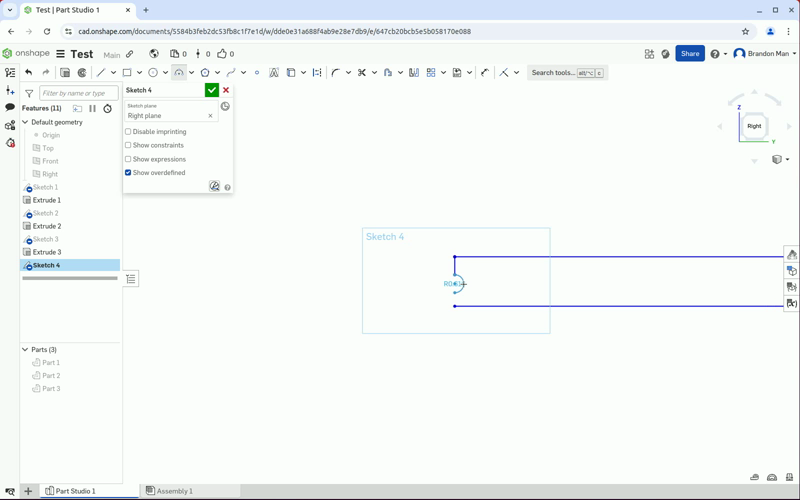
scroll(6)
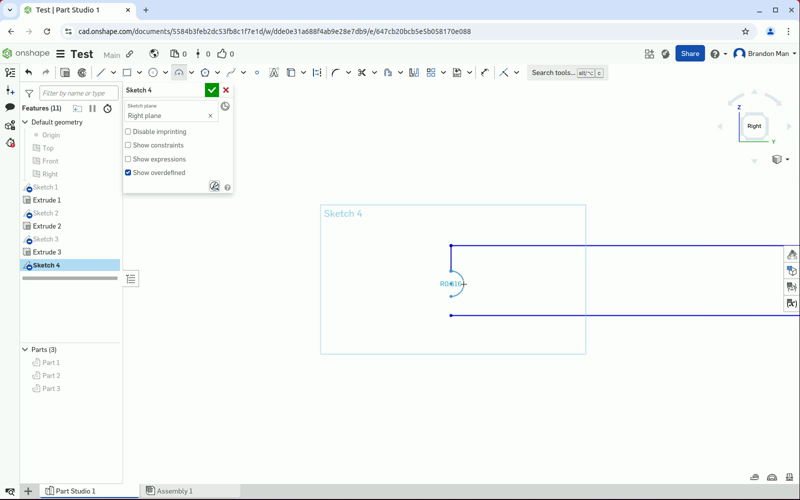
scroll(6)
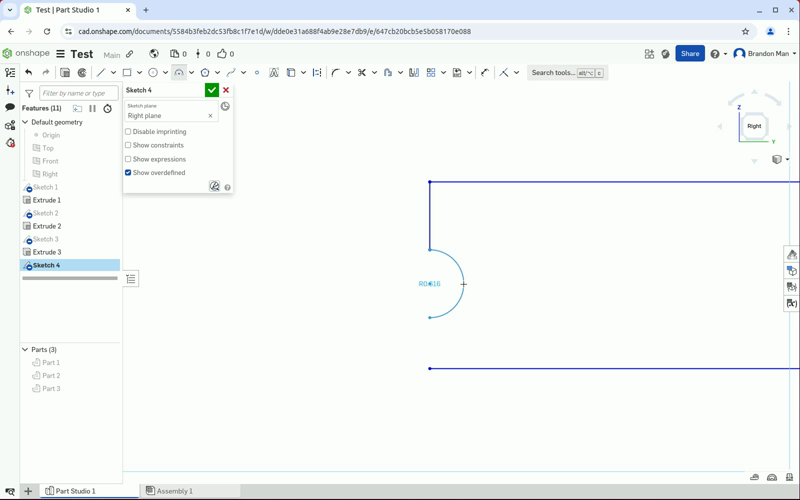
click(463, 283)
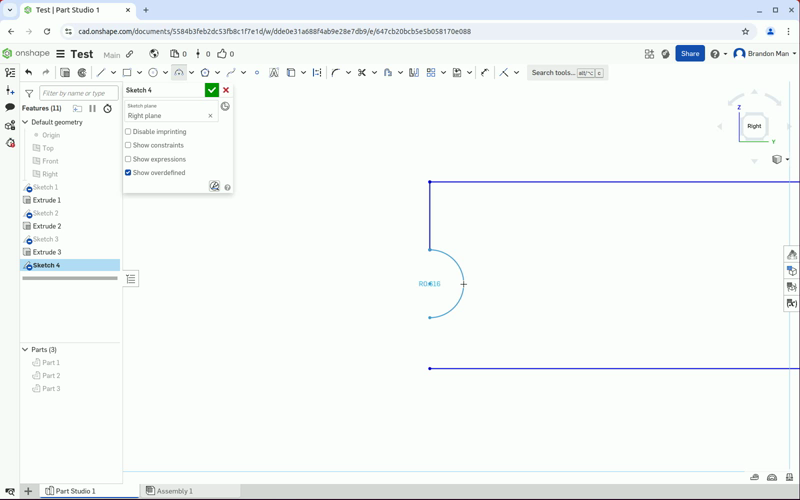
scroll(-6)
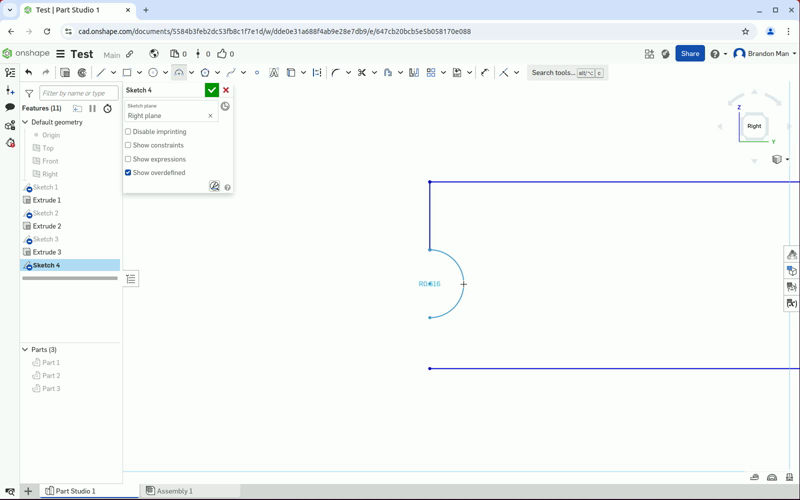
scroll(-6)
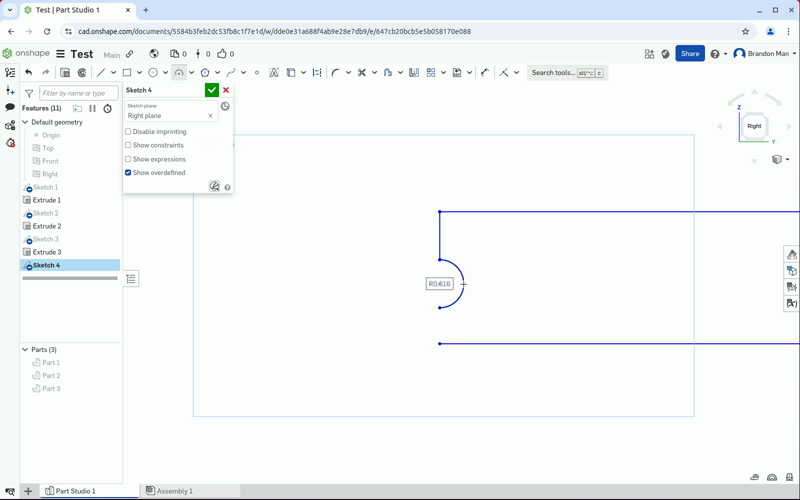
scroll(-6)
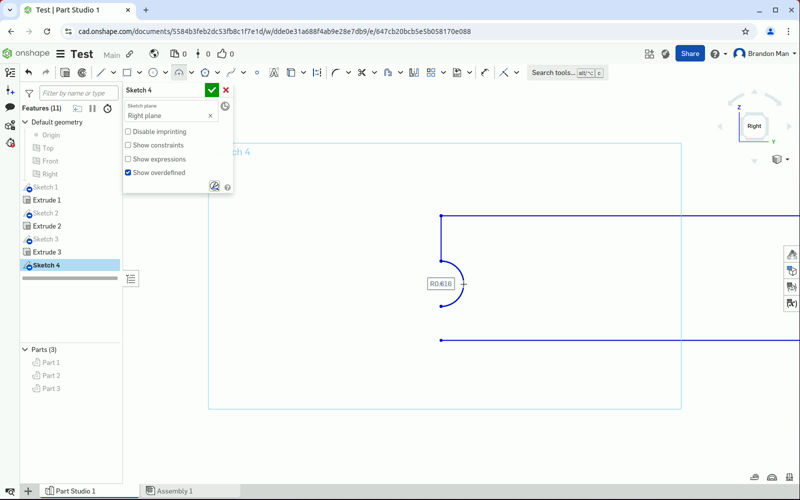
scroll(-6)
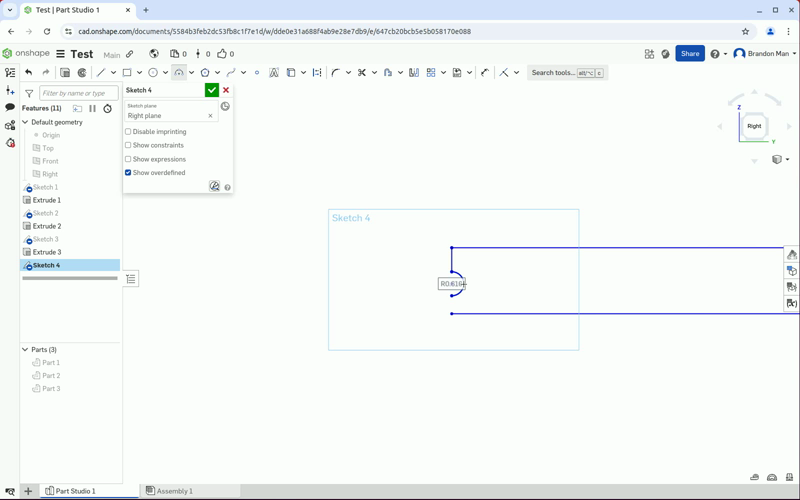
scroll(-6)
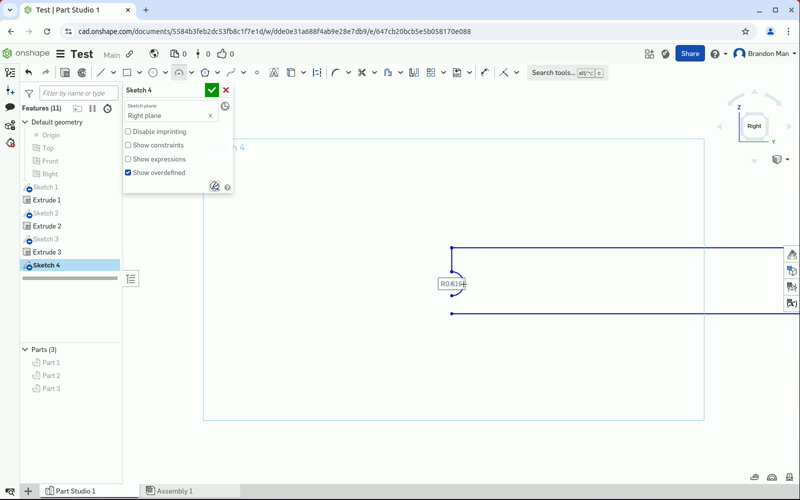
scroll(-6)
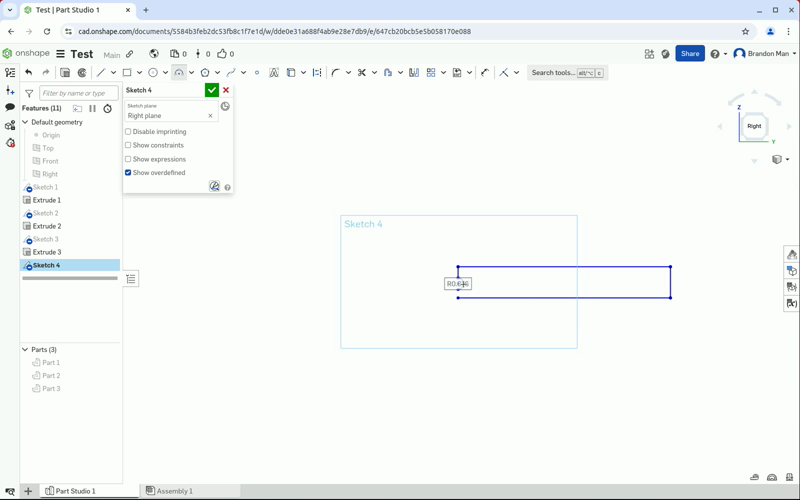
scroll(-6)
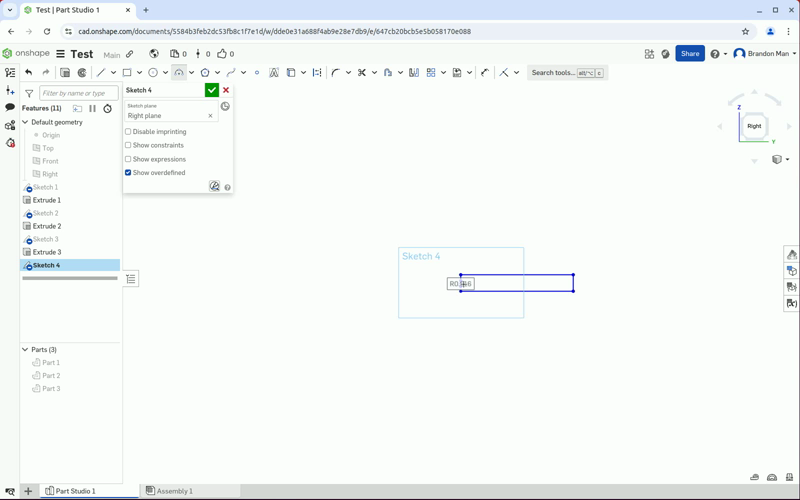
key_up(shift)
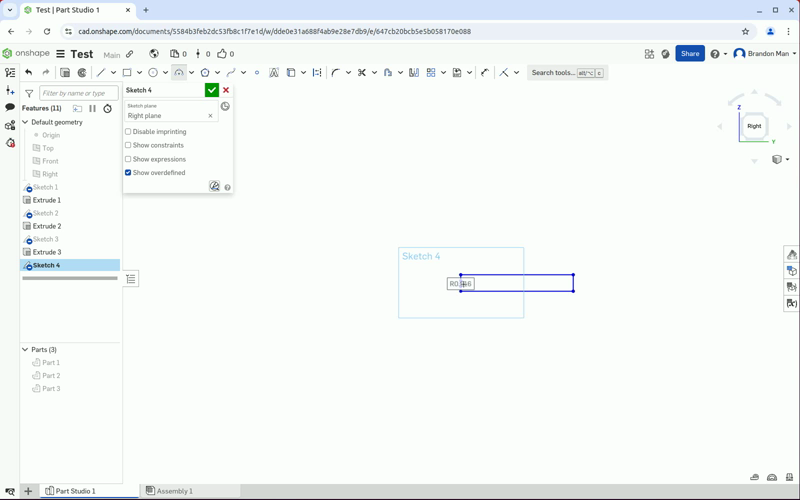
key(esc)
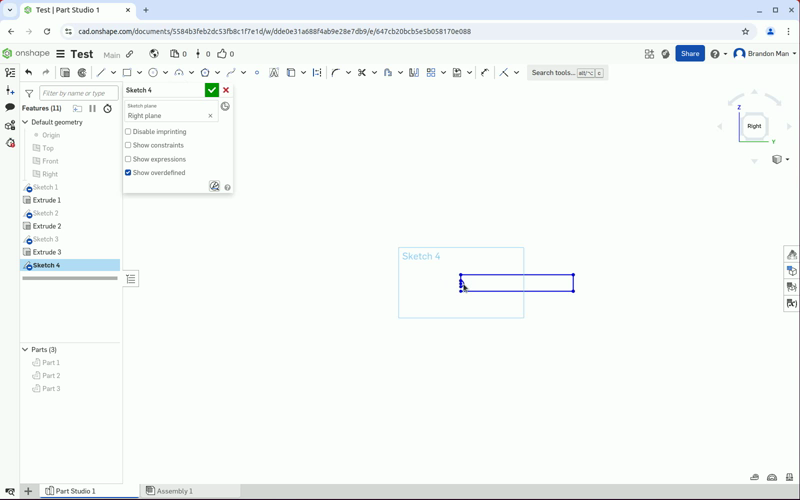
key(l)
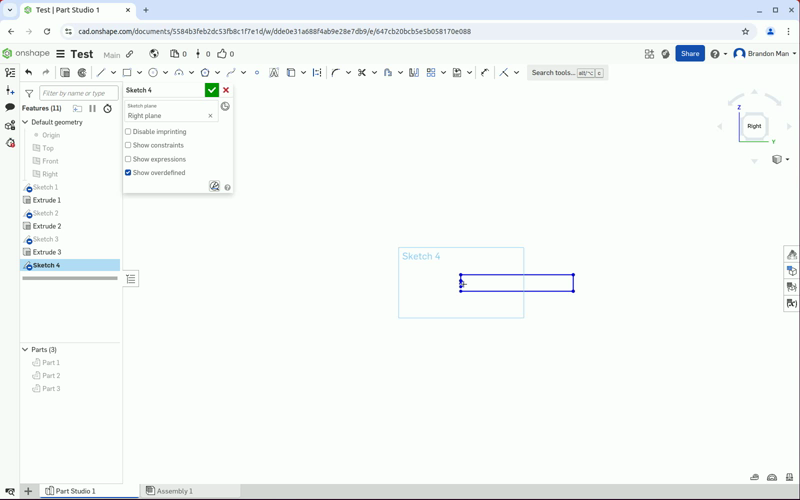
mouse_move(460, 286)
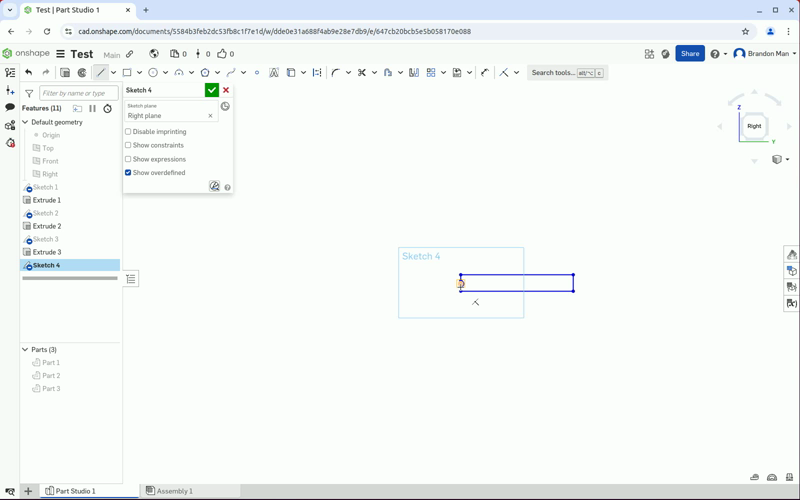
scroll(6)
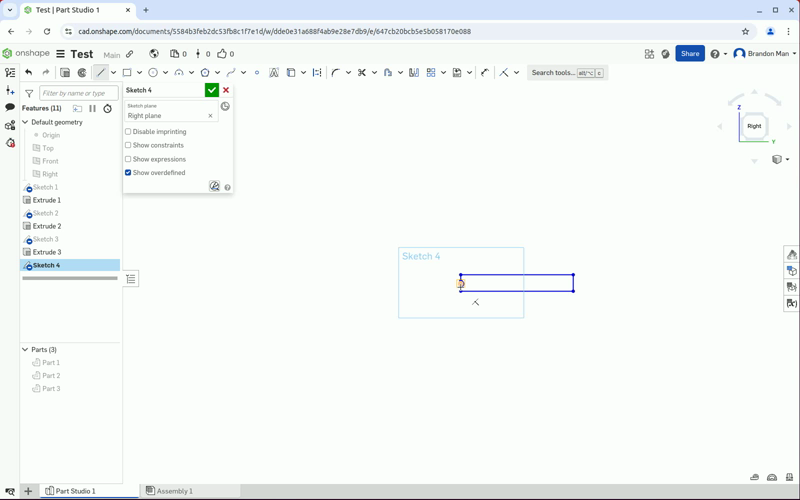
scroll(6)
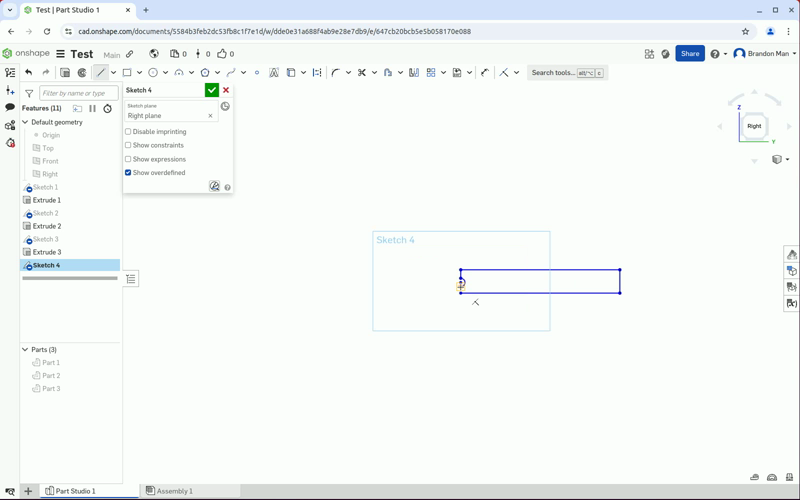
scroll(6)
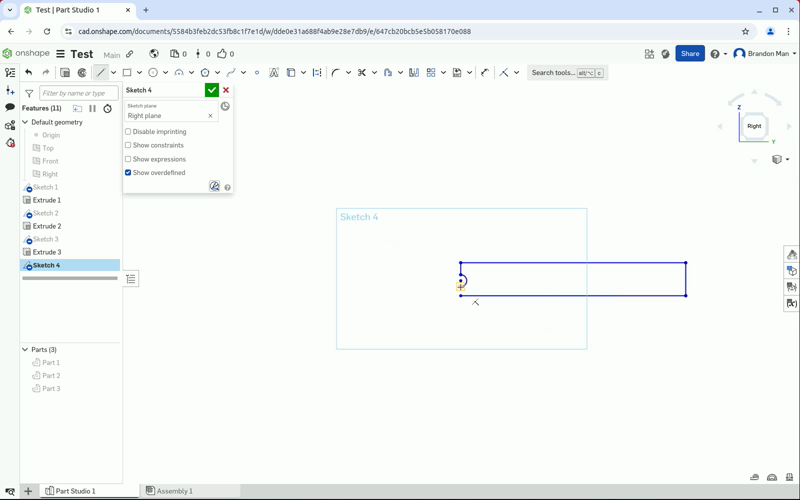
scroll(6)
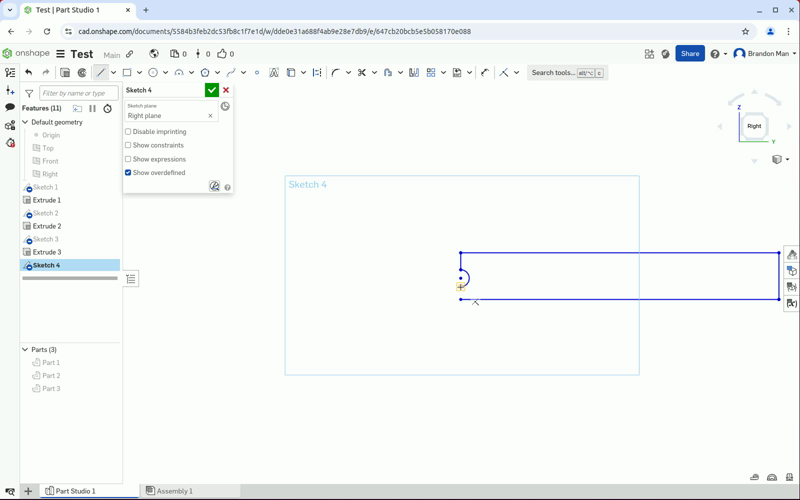
scroll(6)
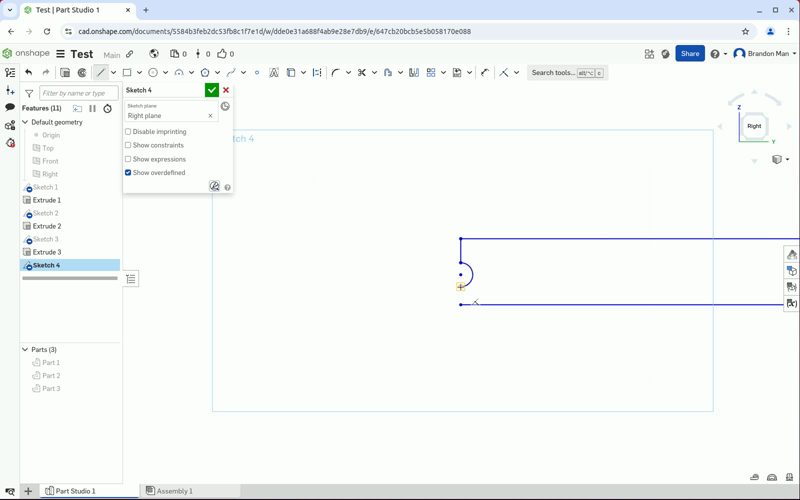
scroll(6)
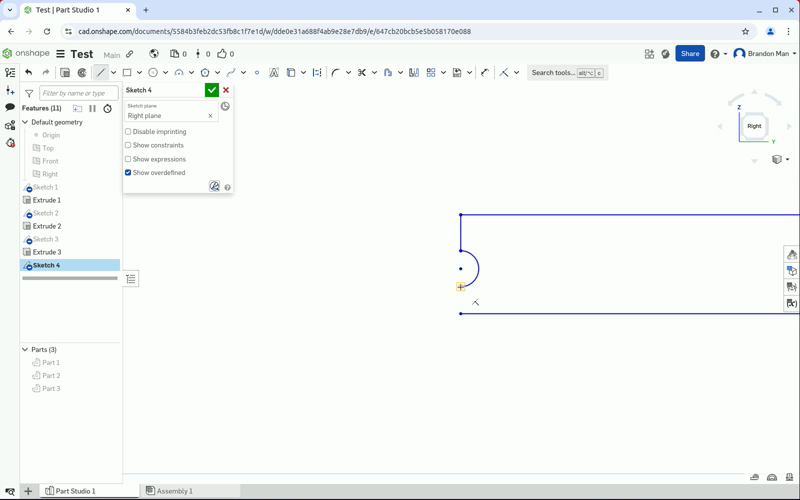
scroll(6)
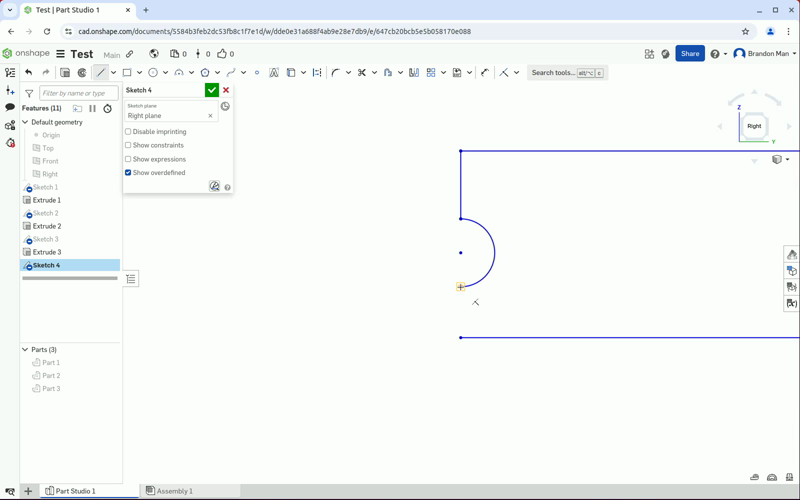
click(460, 286)
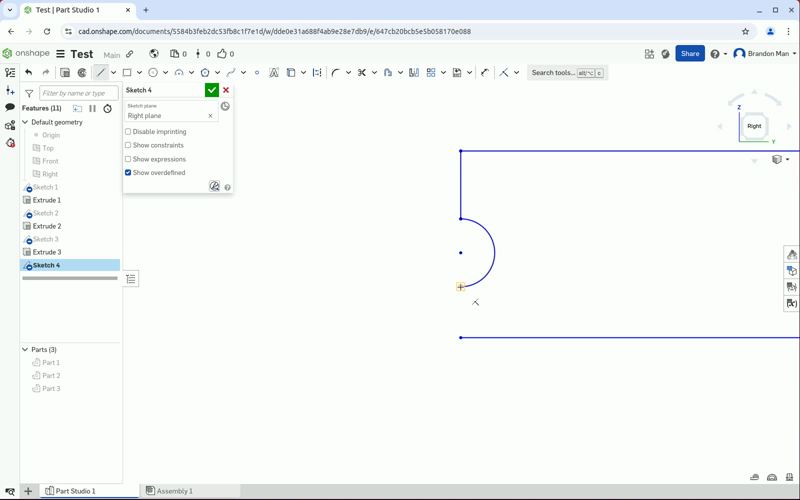
scroll(-6)
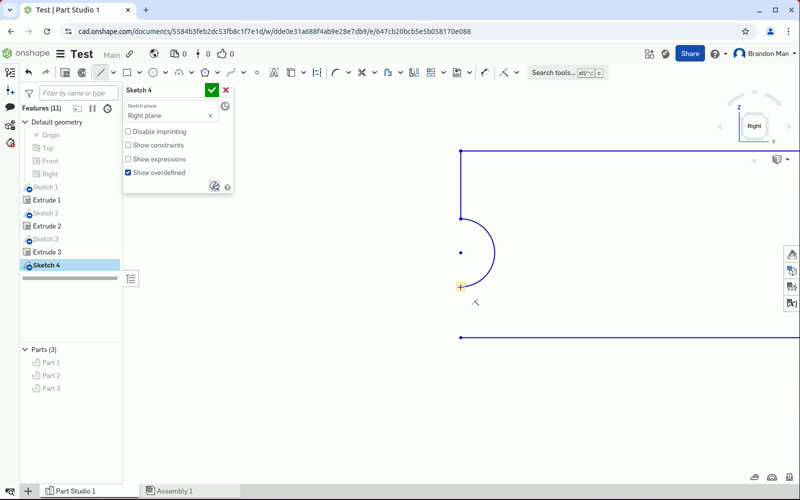
scroll(-6)
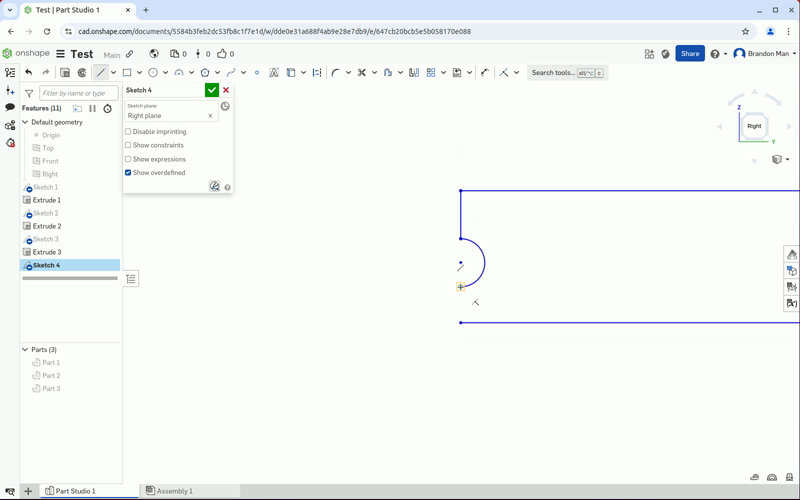
scroll(-6)
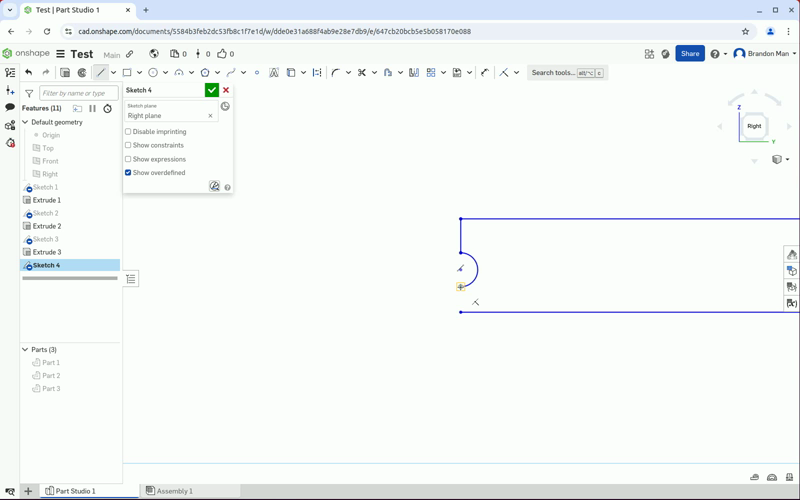
scroll(-6)
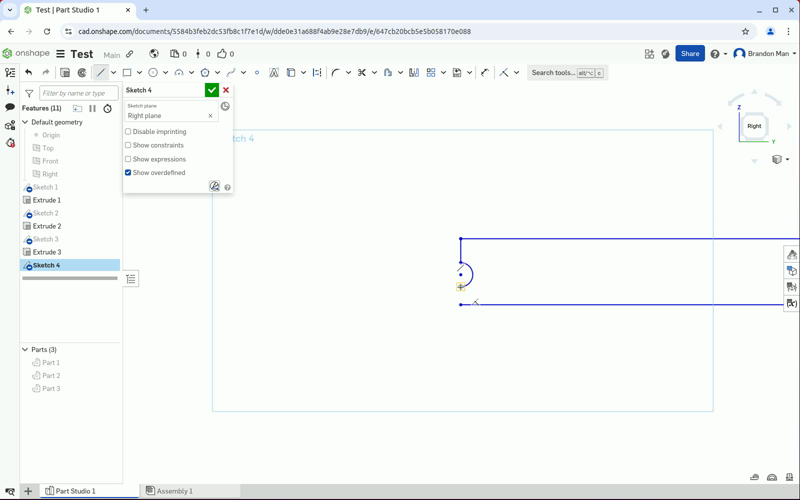
scroll(-6)
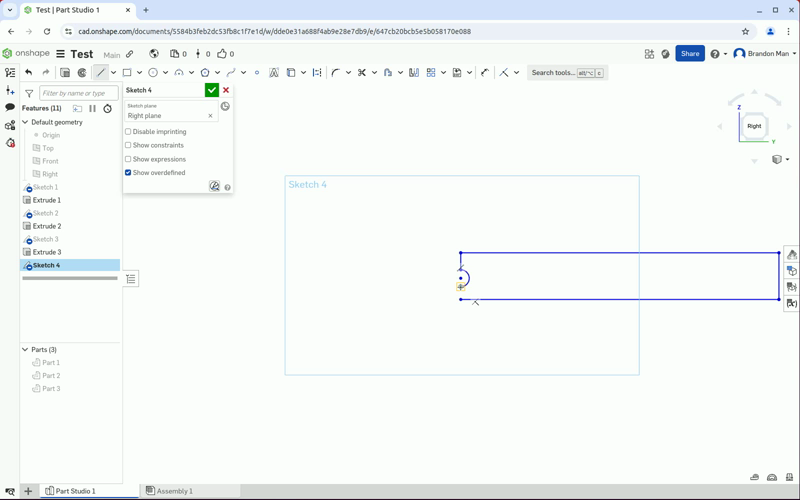
scroll(-6)
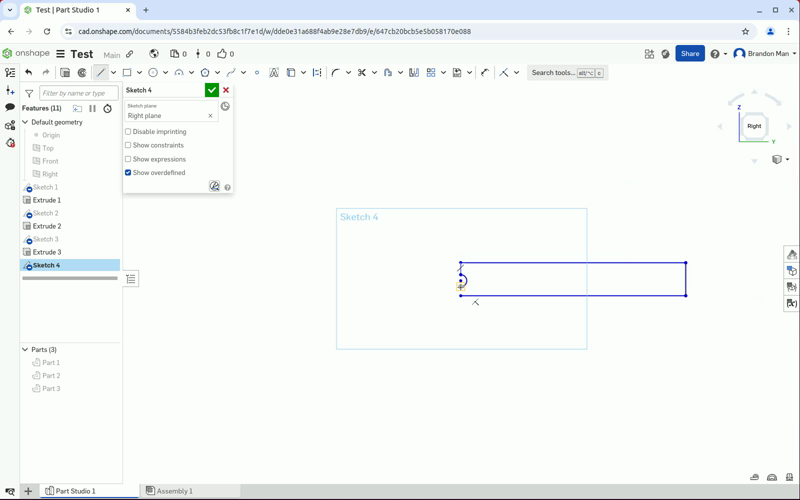
scroll(-6)
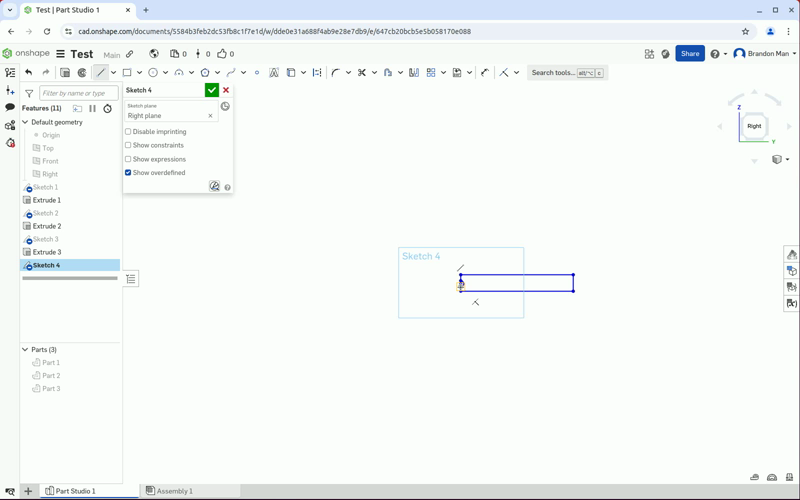
mouse_move(490, 286)
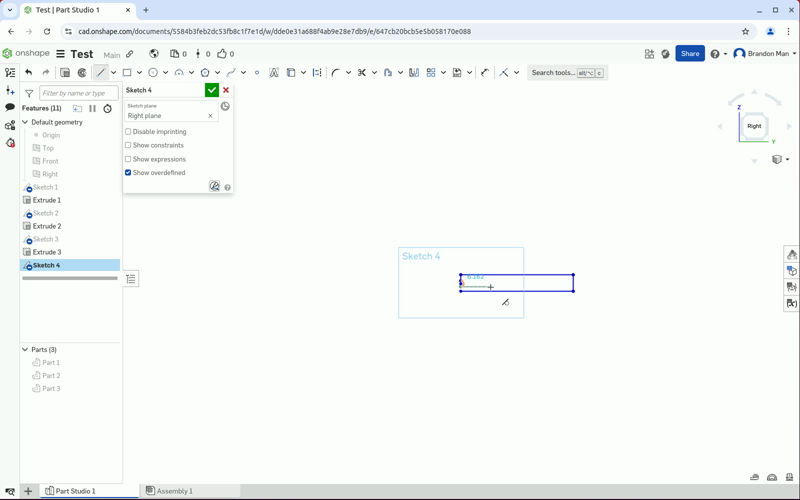
key_down(shift)
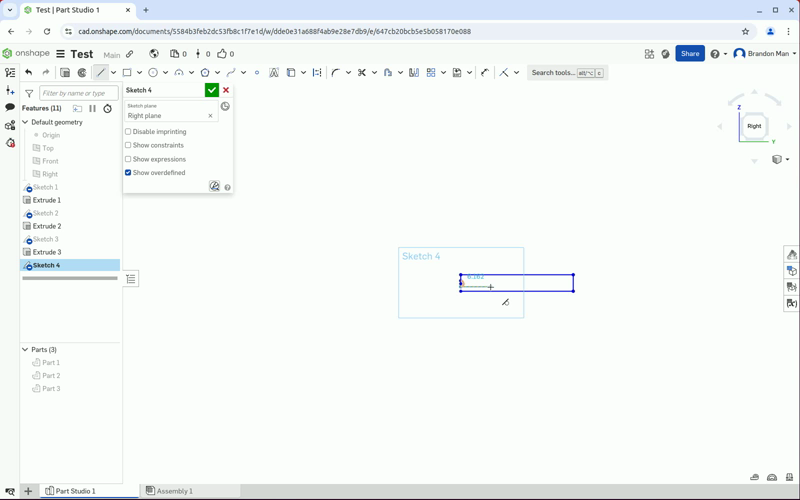
mouse_move(460, 291)
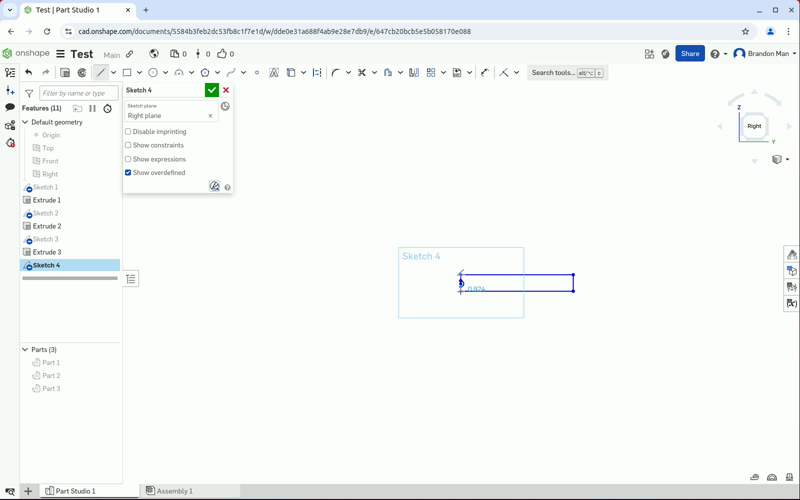
scroll(6)
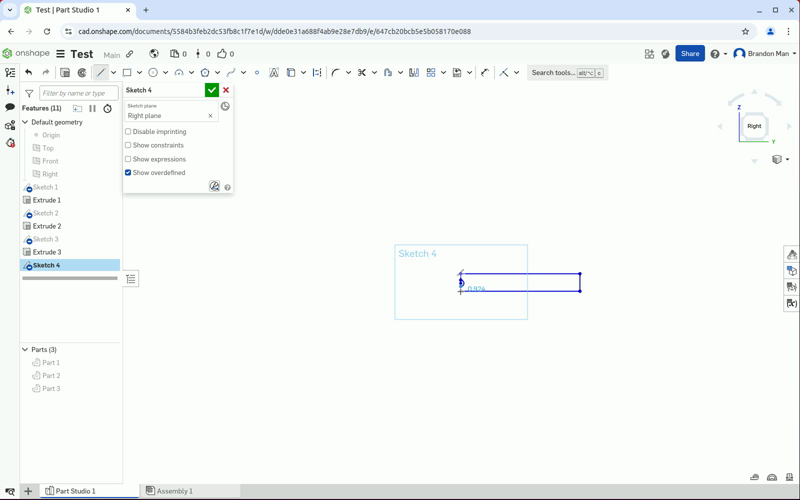
scroll(6)
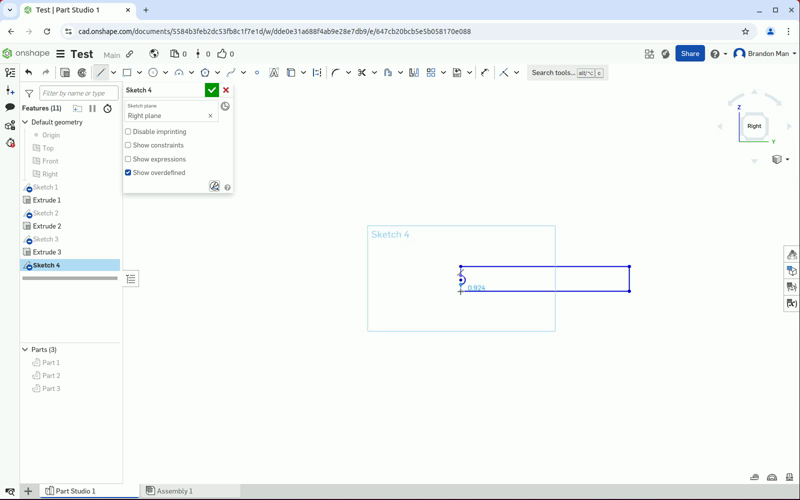
scroll(6)
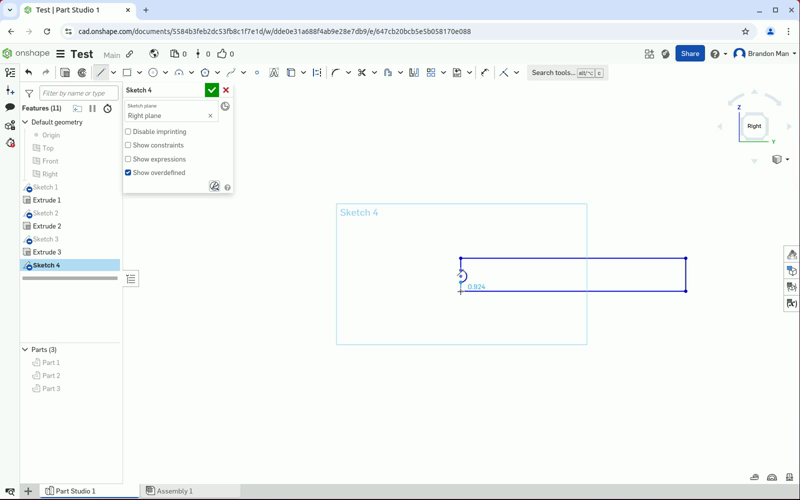
scroll(6)
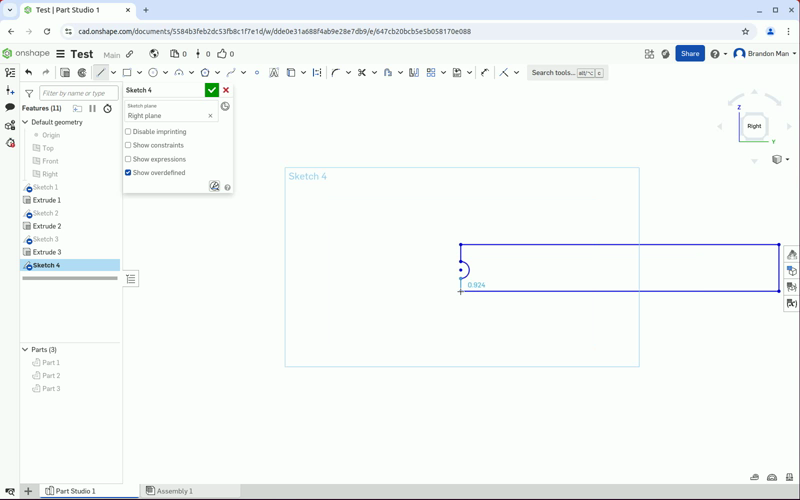
scroll(6)
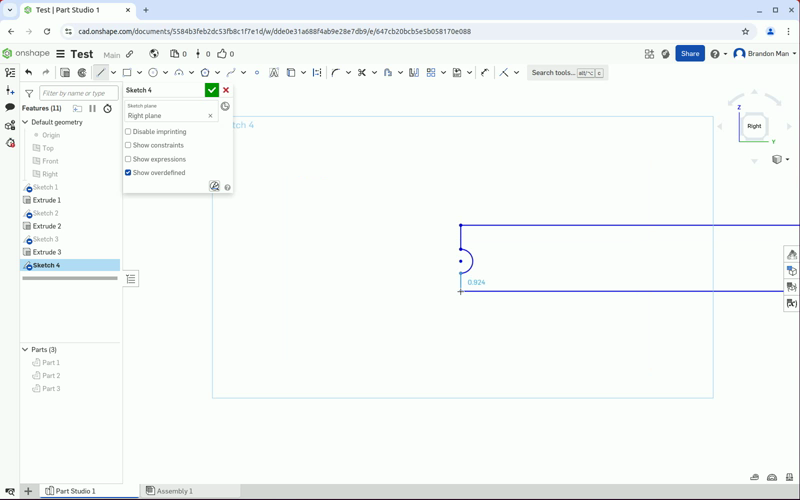
scroll(6)
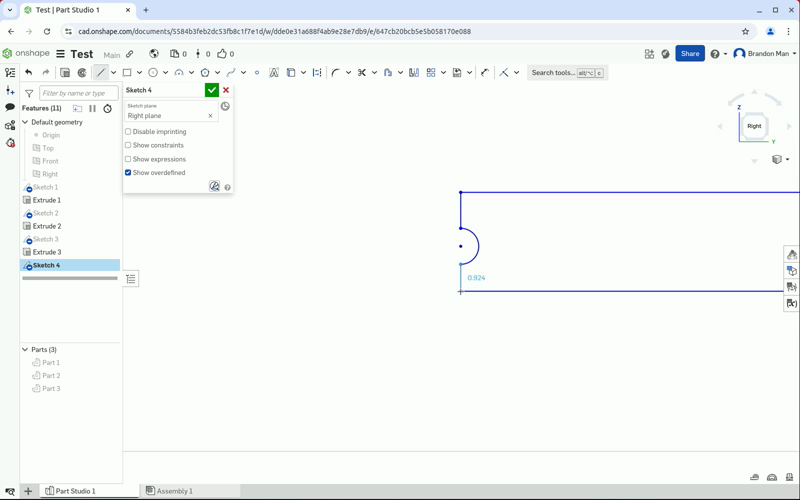
scroll(6)
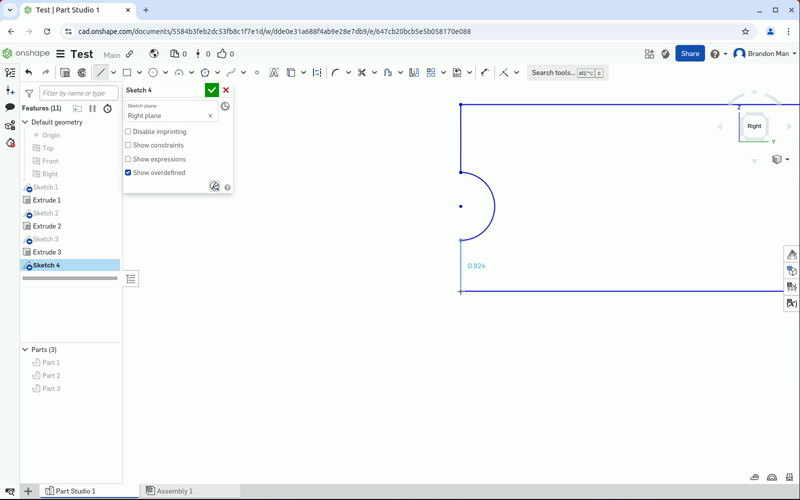
key_up(shift)
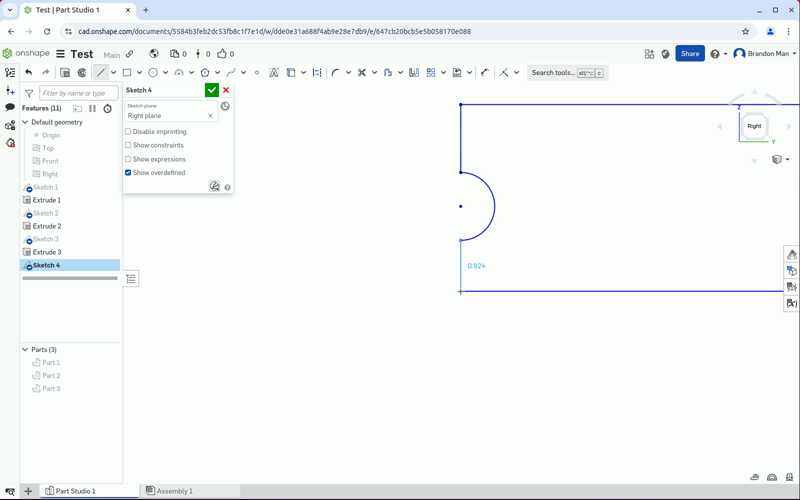
click(460, 291)
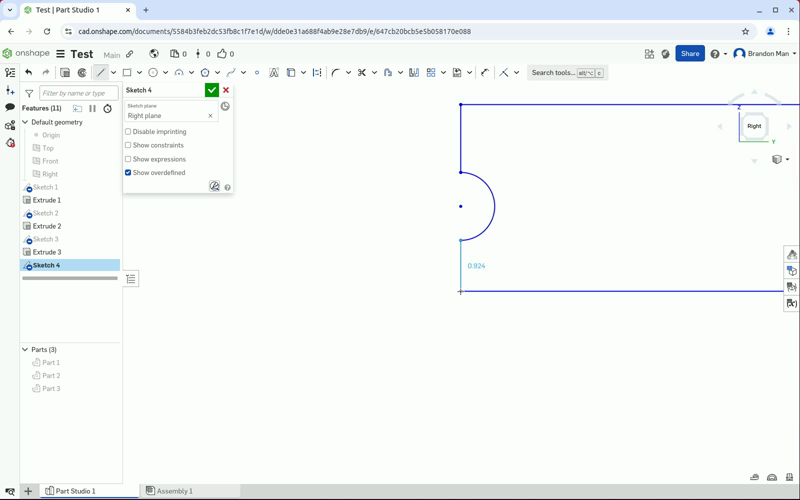
scroll(-6)
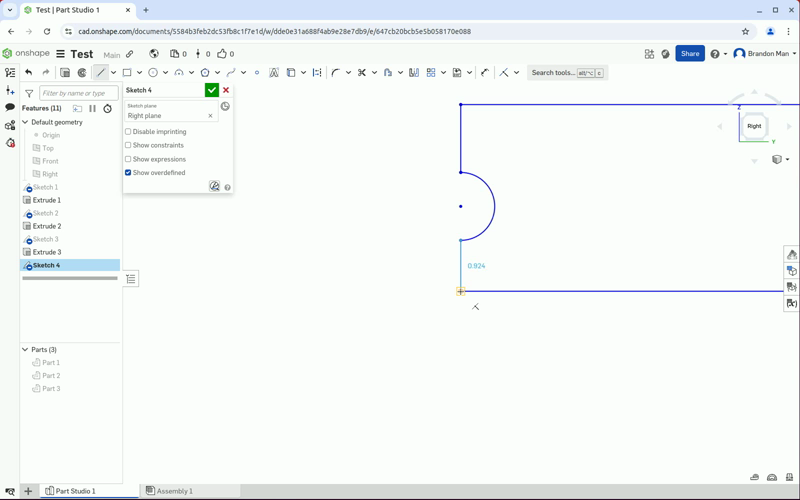
scroll(-6)
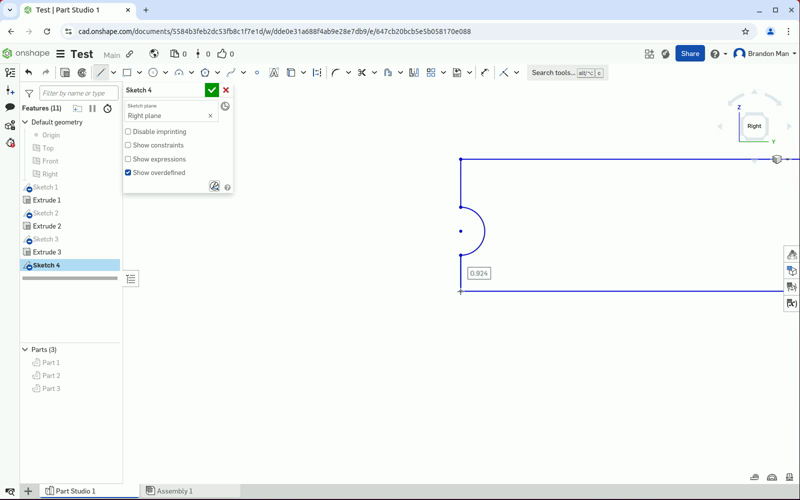
scroll(-6)
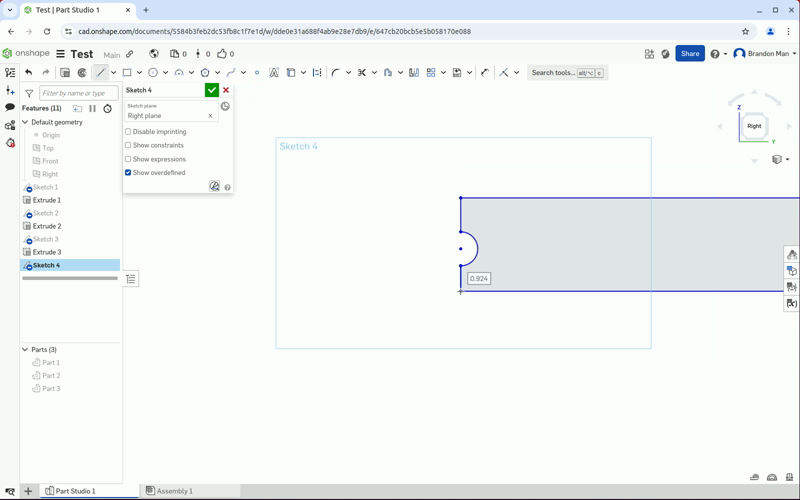
scroll(-6)
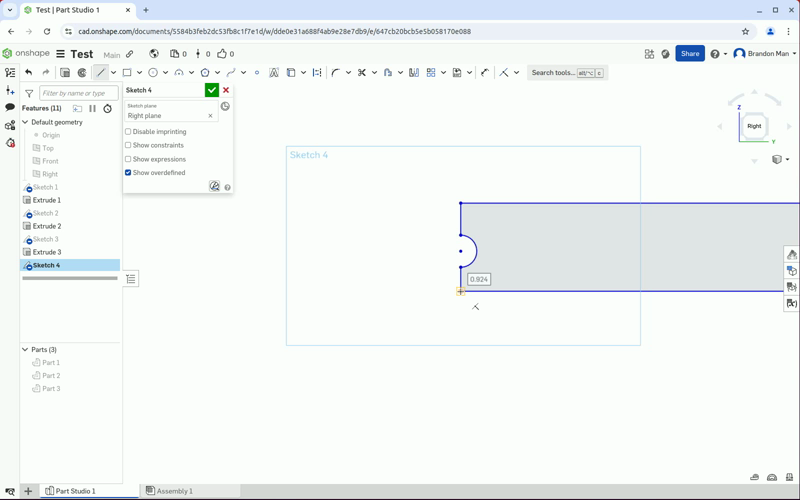
scroll(-6)
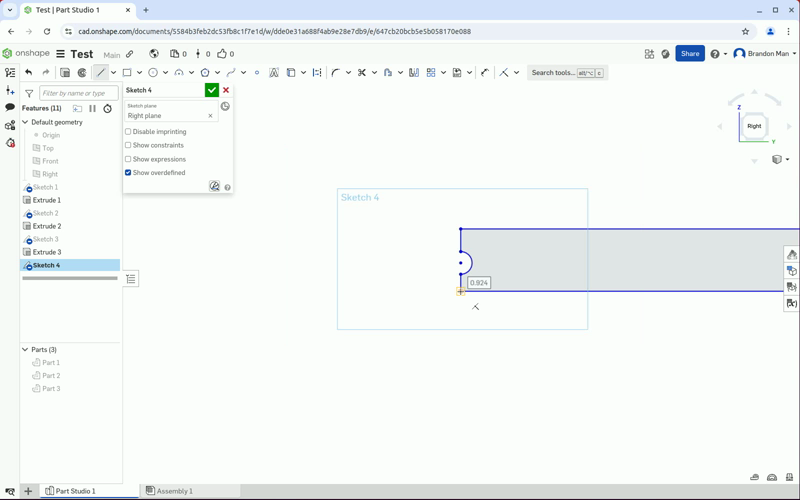
scroll(-6)
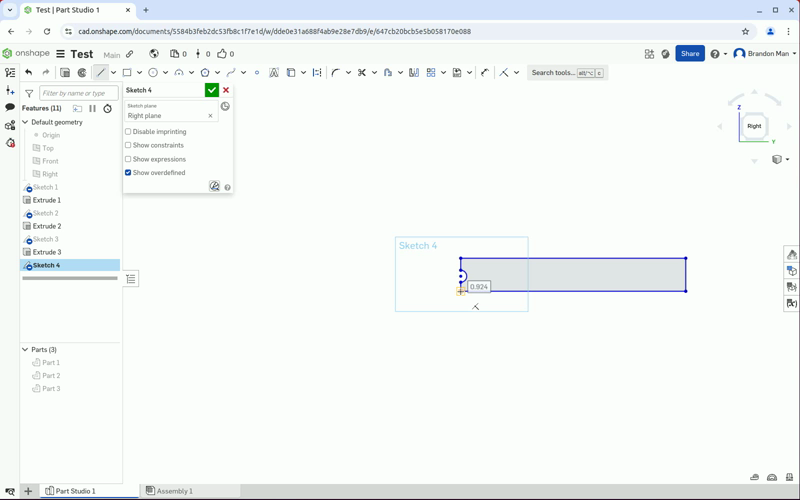
scroll(-6)
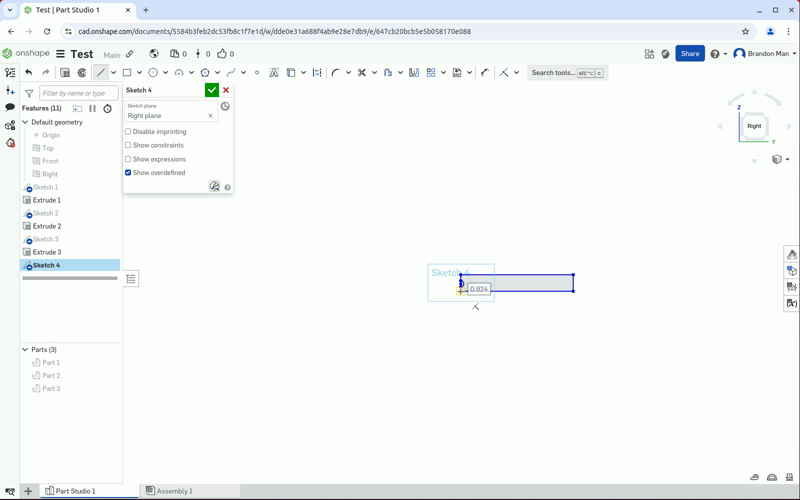
key(esc)
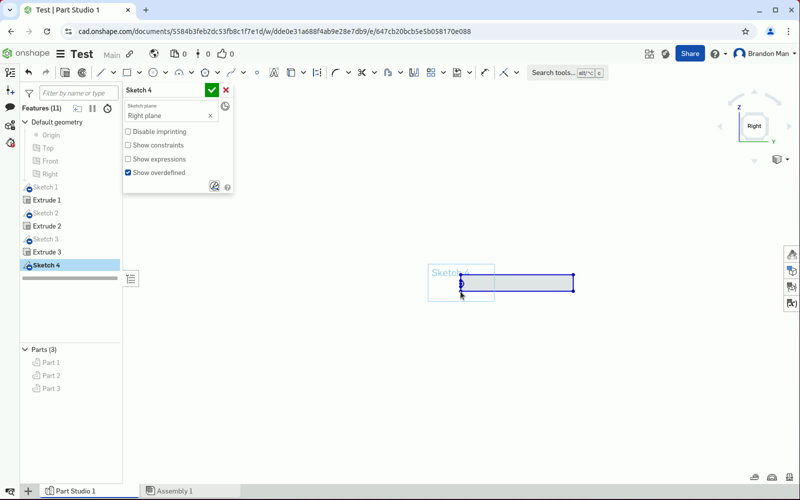
key(c)
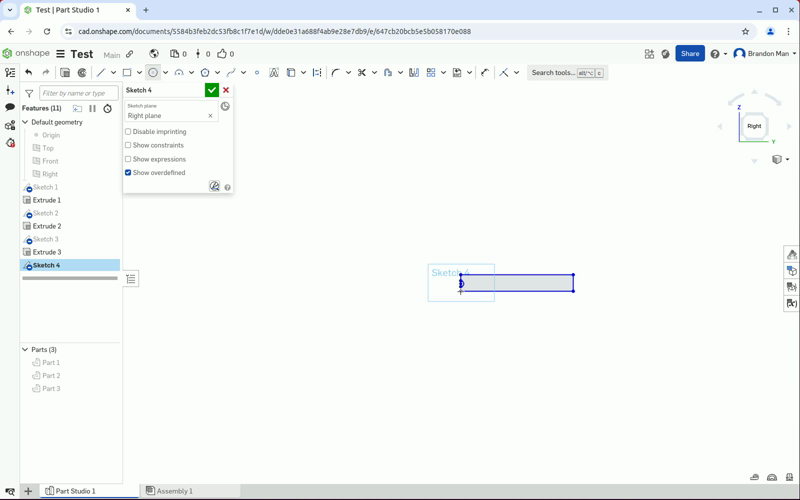
key_down(shift)
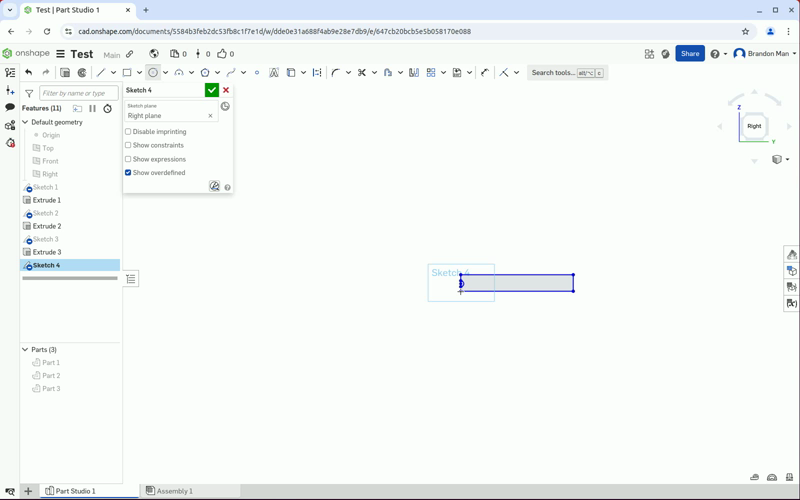
mouse_move(564, 282)
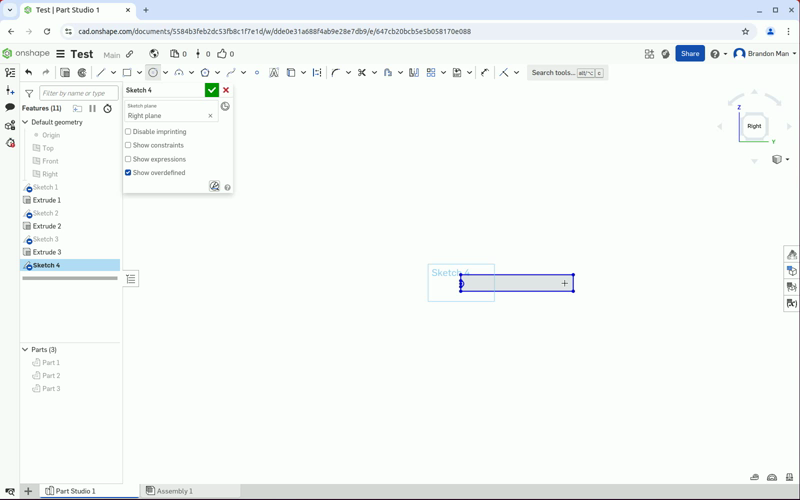
click(564, 282)
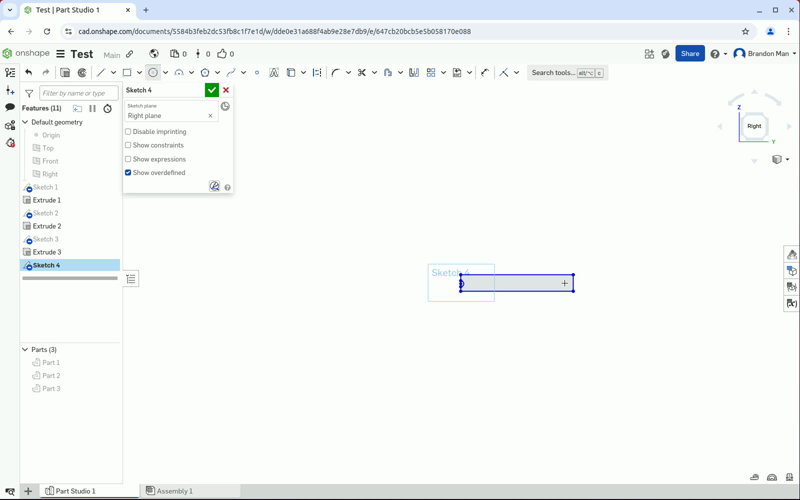
key_up(shift)
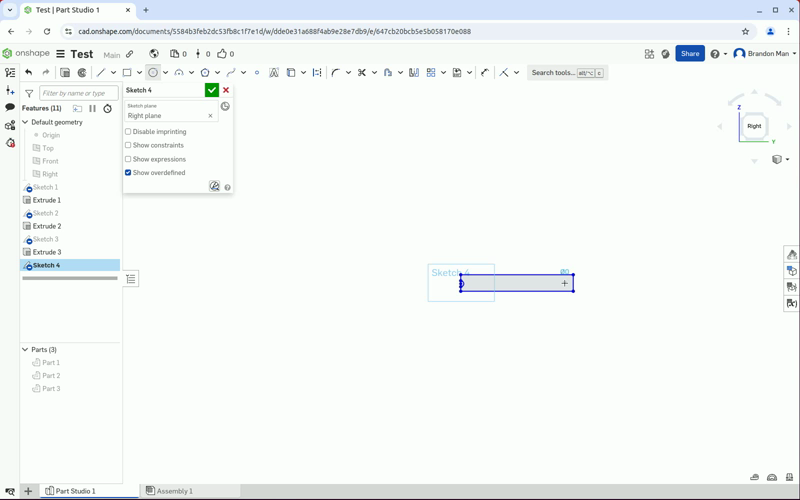
mouse_move(568, 282)
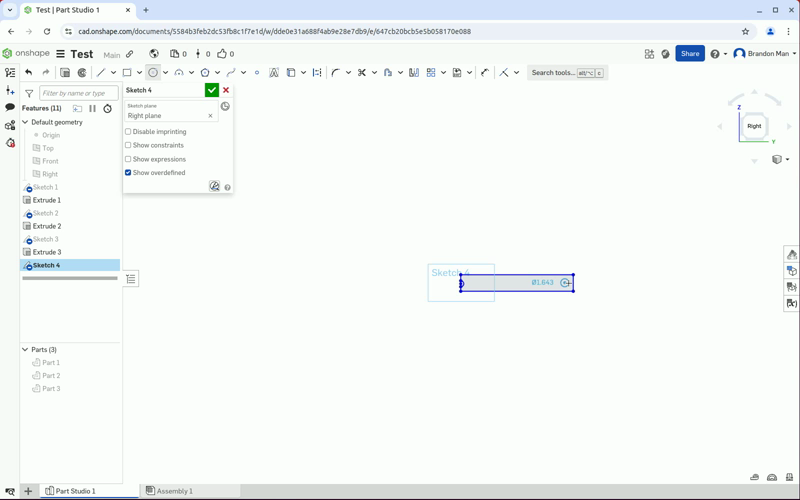
click(568, 282)
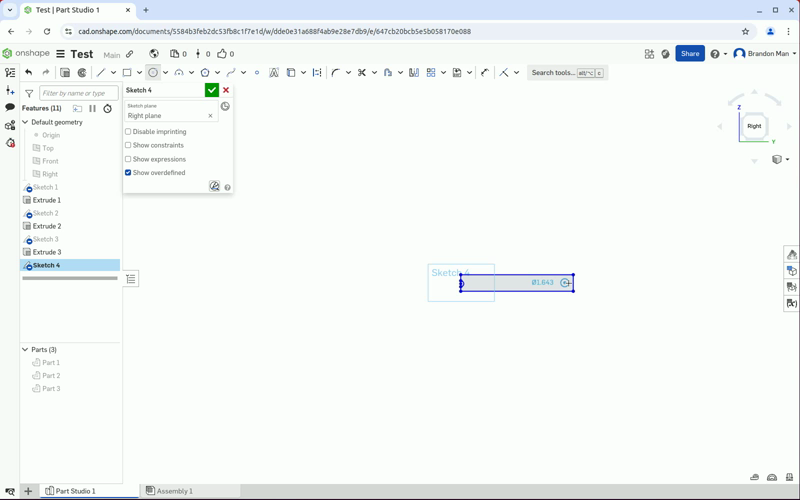
key(esc)
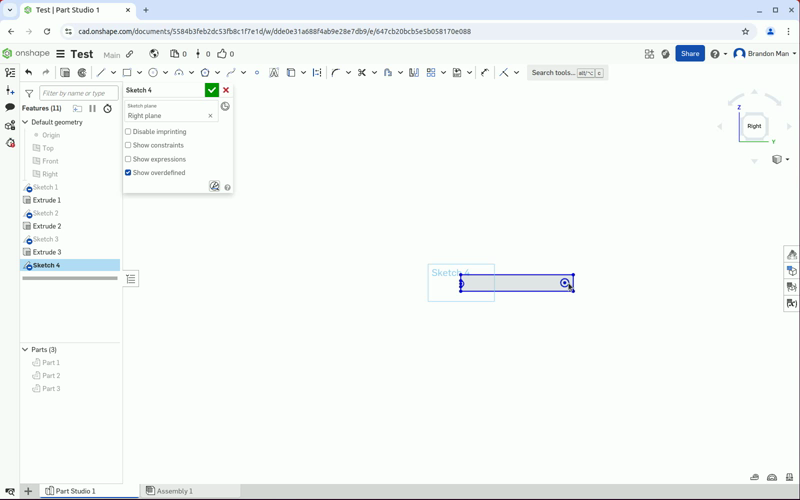
mouse_move(490, 280)
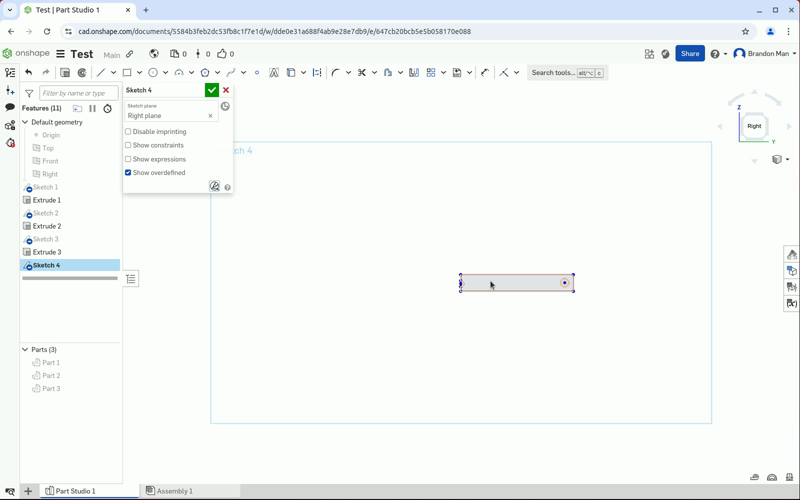
click(490, 280)
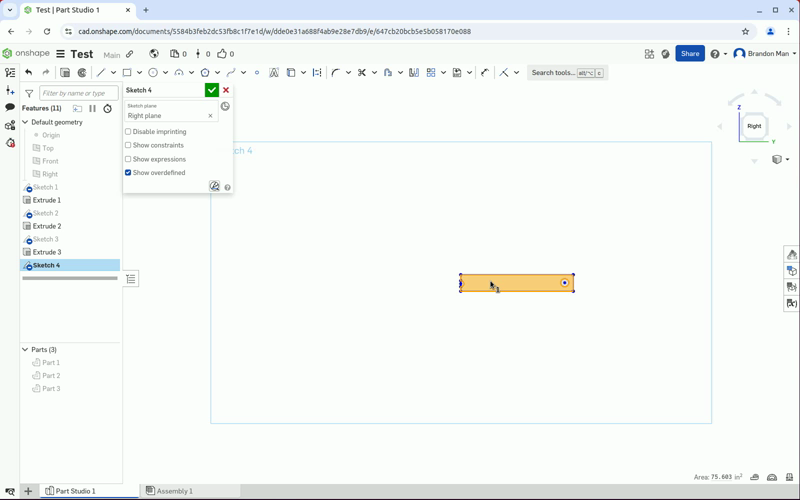
mouse_move(73, 352)
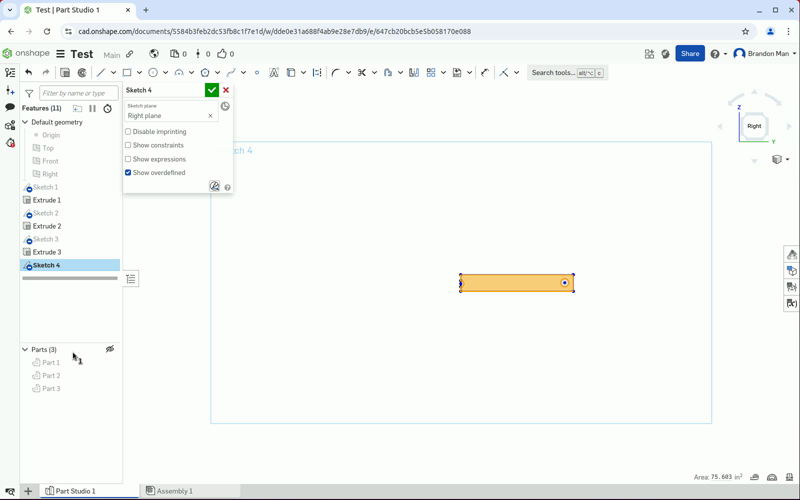
key(shift+y)
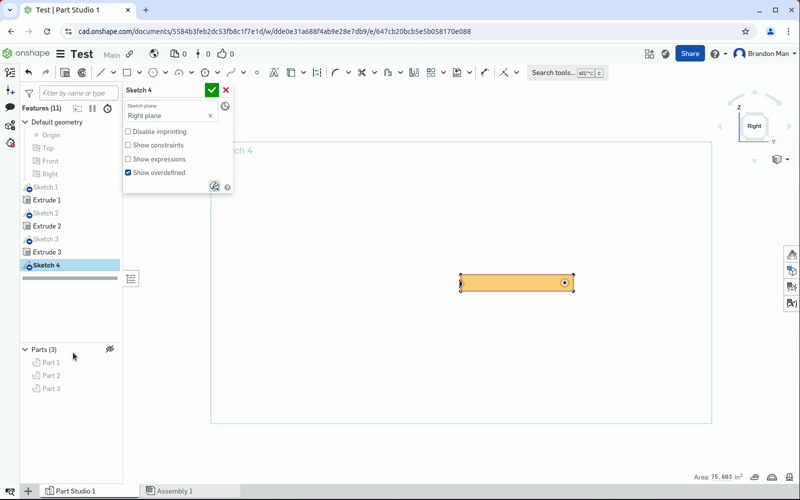
key(shift+e)
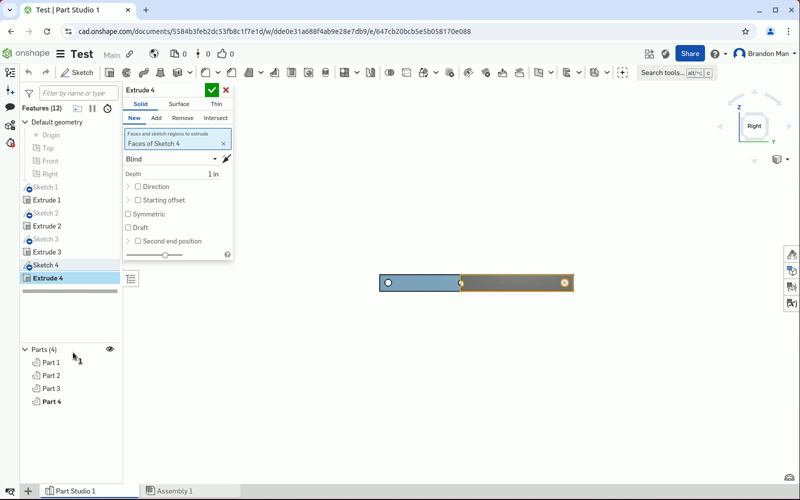
mouse_move(143, 106)
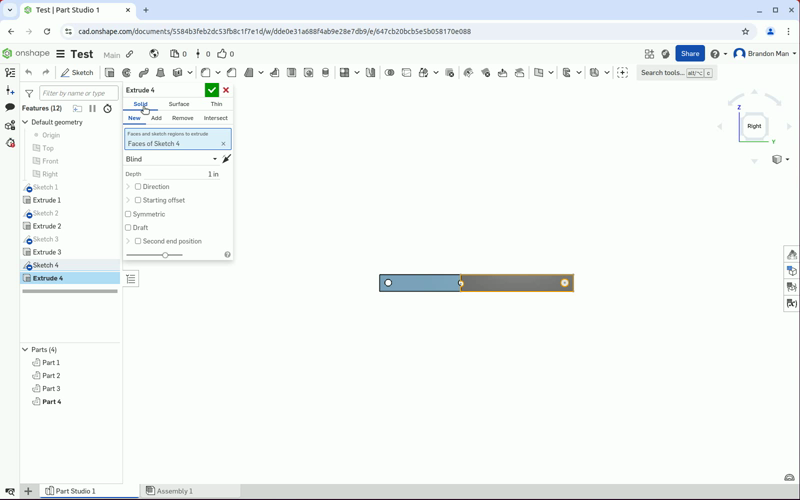
click(143, 106)
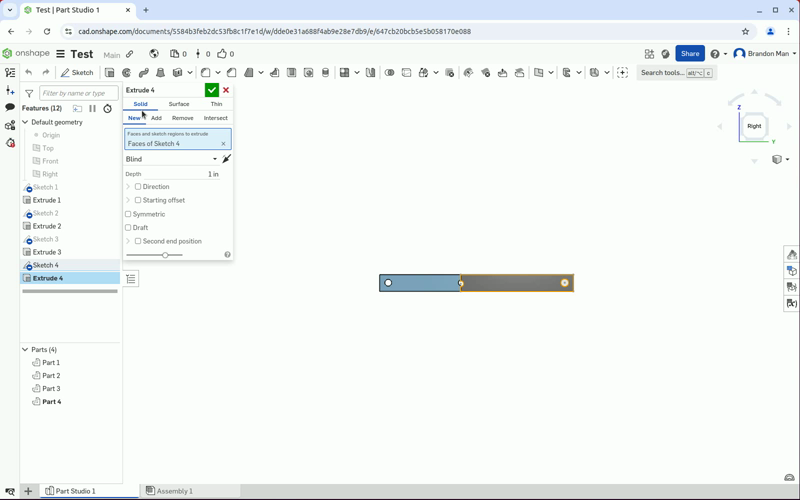
mouse_move(137, 120)
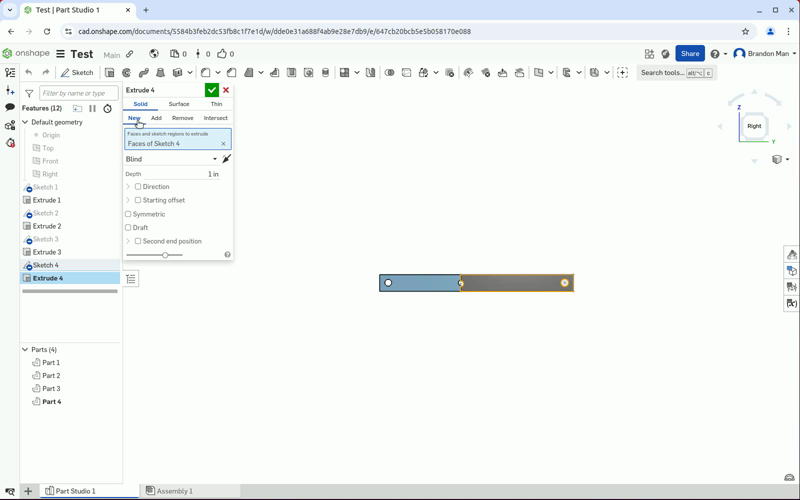
click(137, 120)
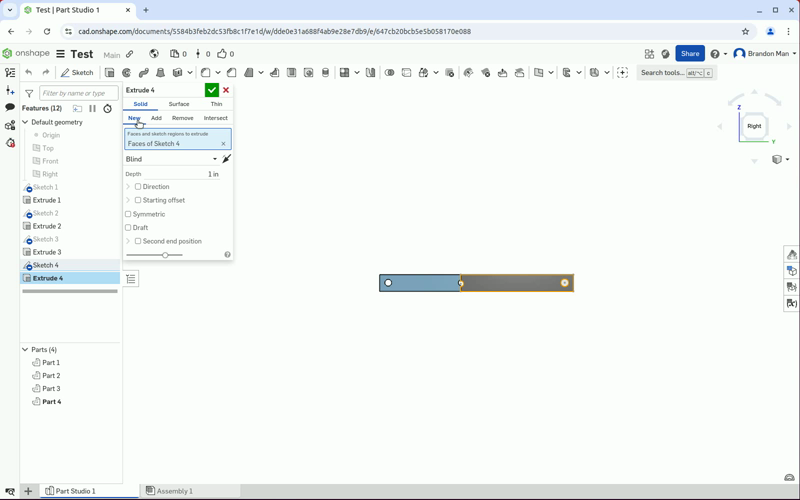
key(tab, 4)
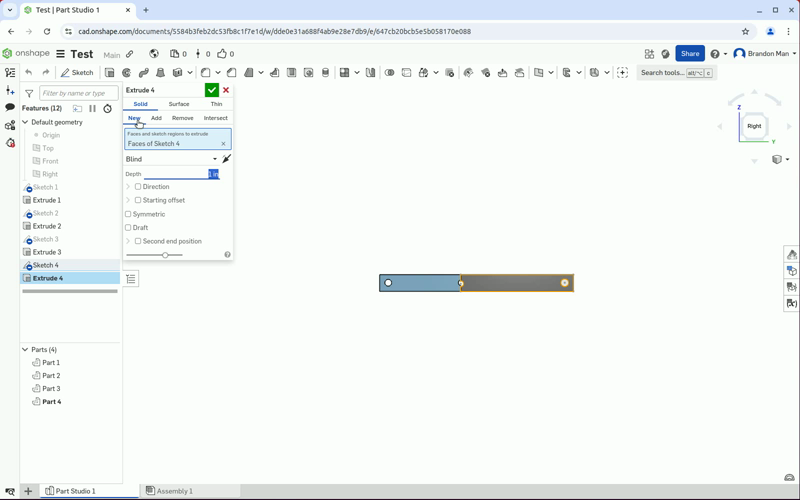
text(3.37)
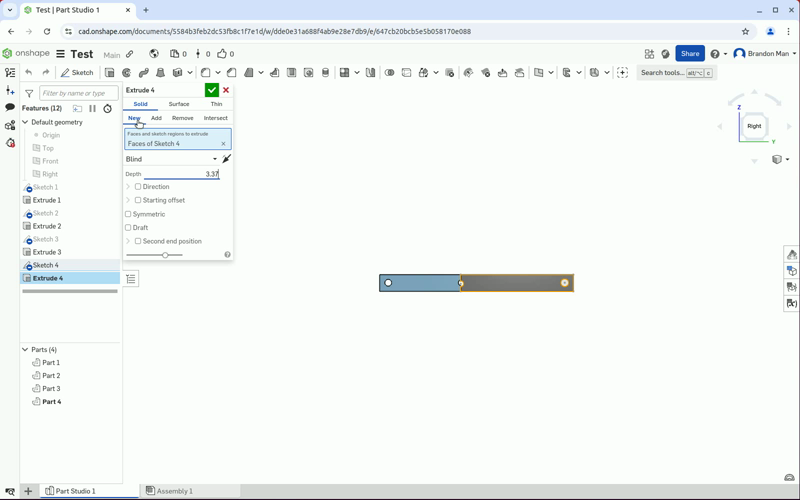
key(enter)
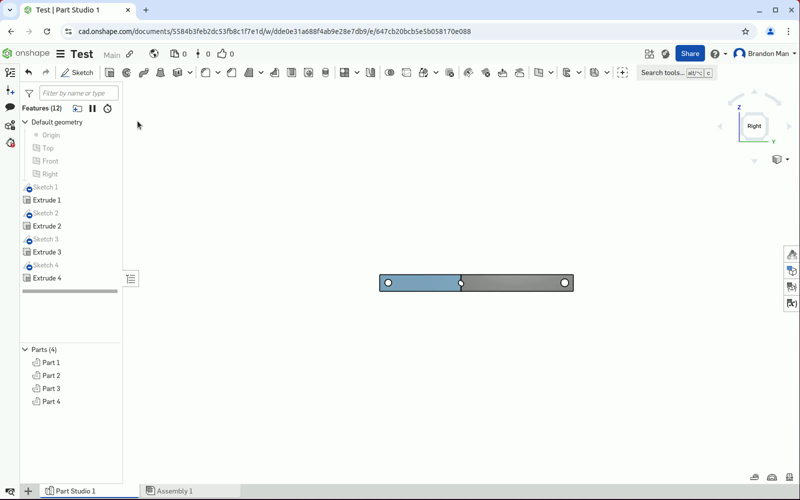
key(shift+h)
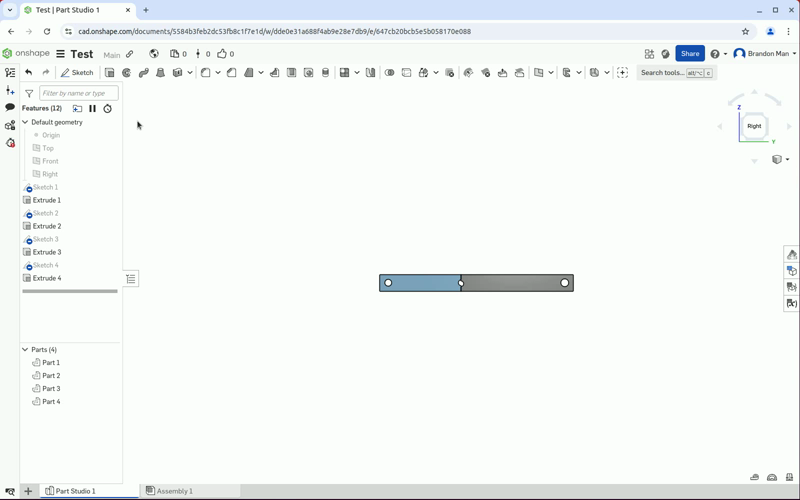
key(shift+h)
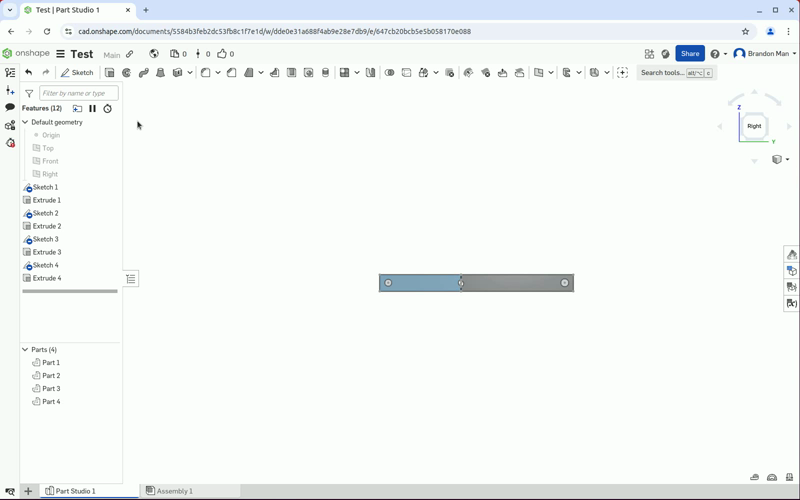
key(shift+7)
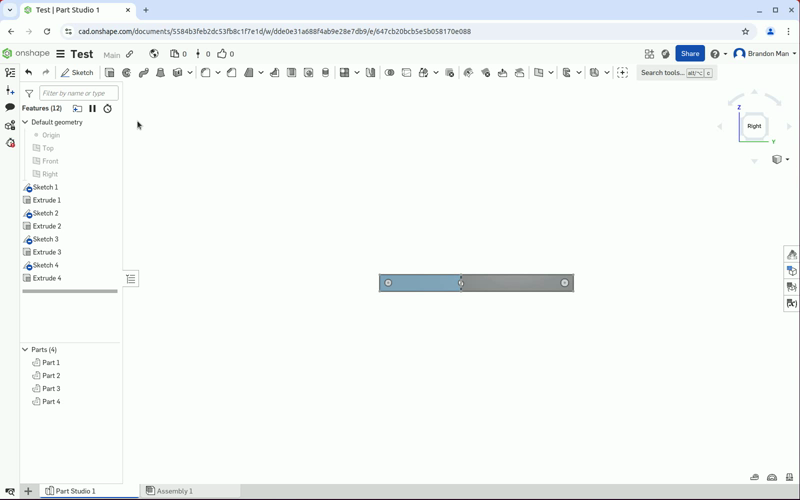
key(right, 2)
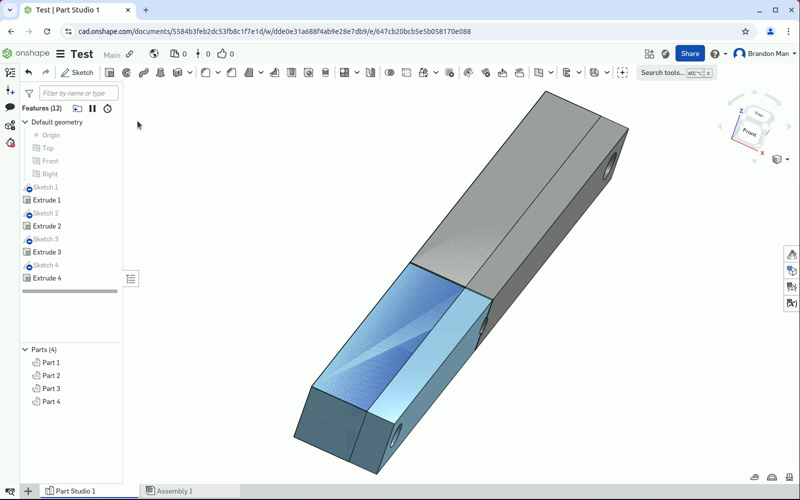
key(down, 2)
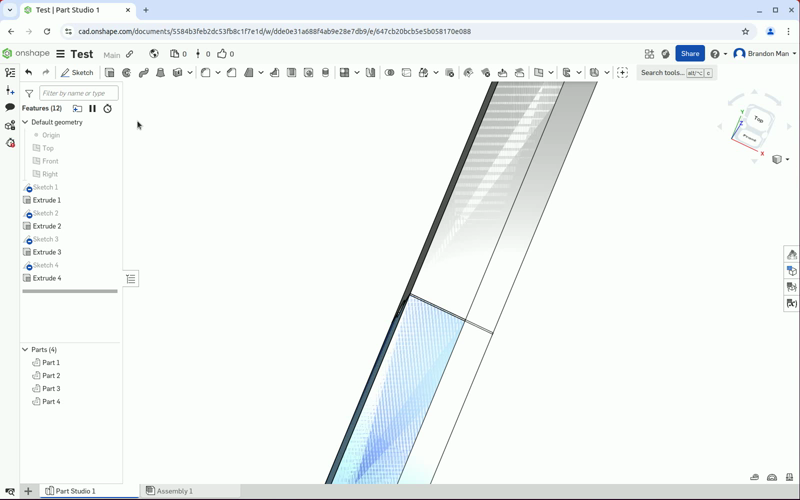
key(up, 2)
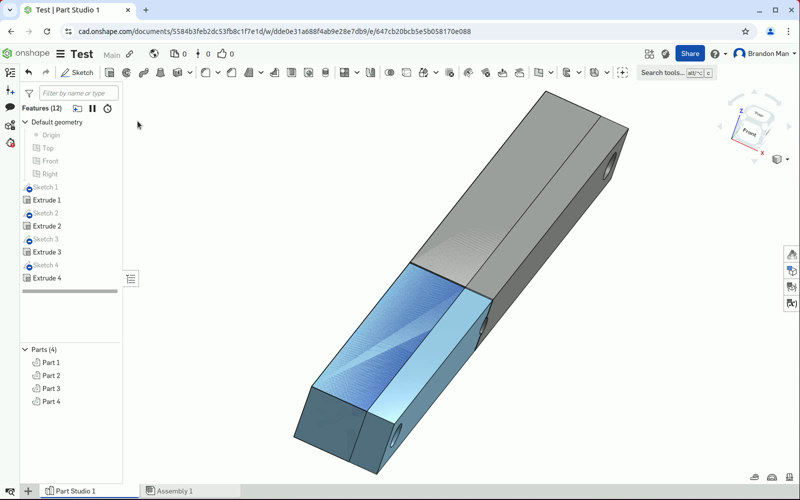
key(left, 2)
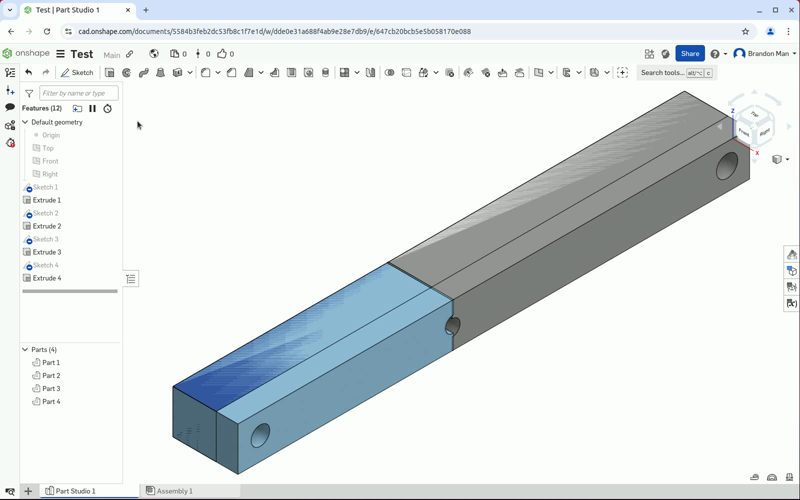
mouse_move(73, 189)
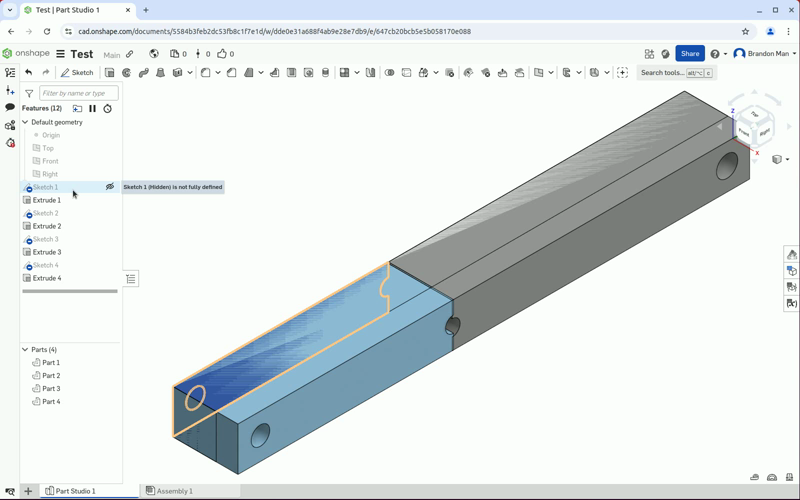
click(73, 189)